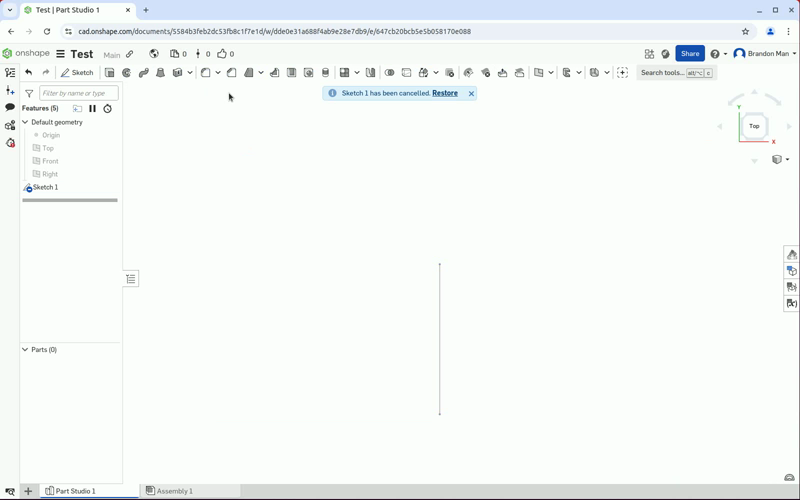
key(shift+h)
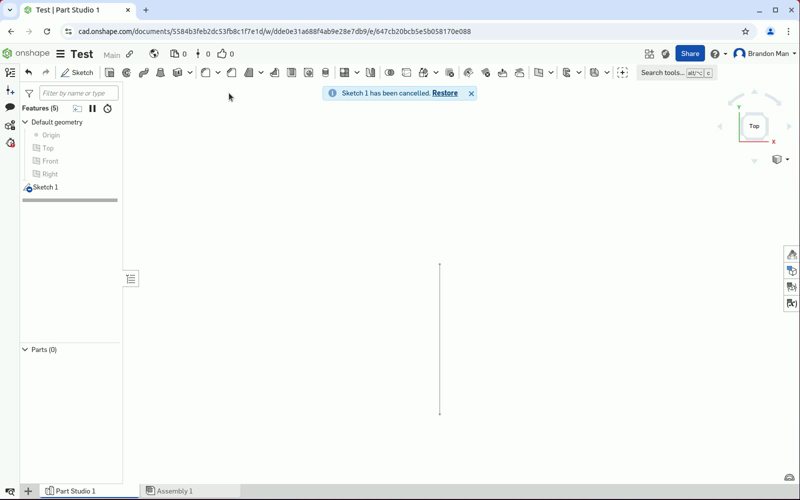
key(shift+s)
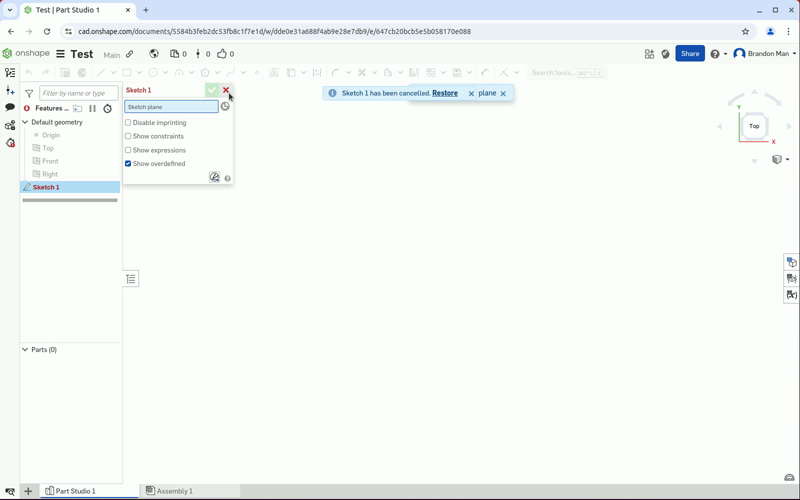
mouse_move(73, 150)
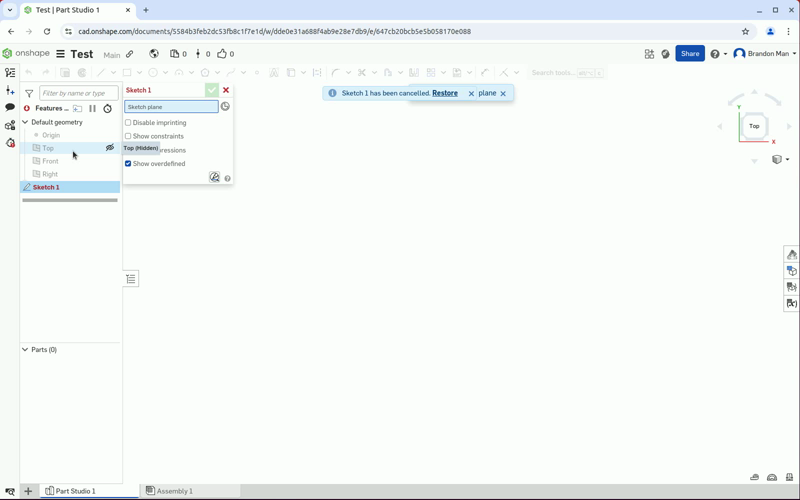
click(73, 150)
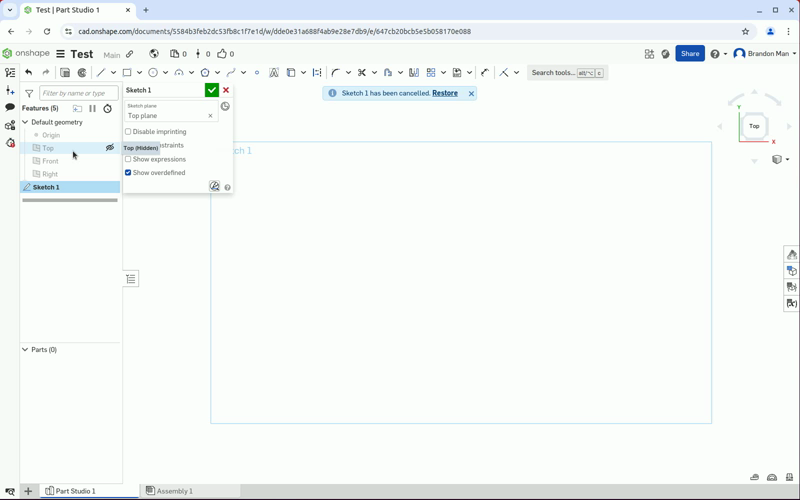
mouse_move(73, 352)
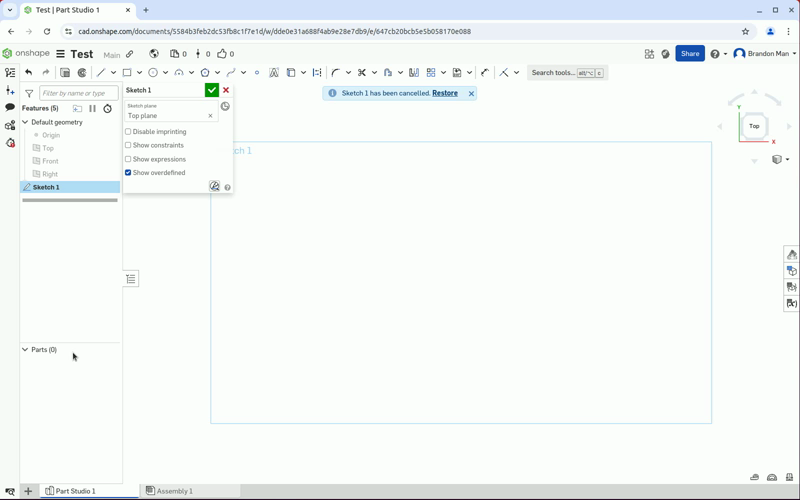
key(y)
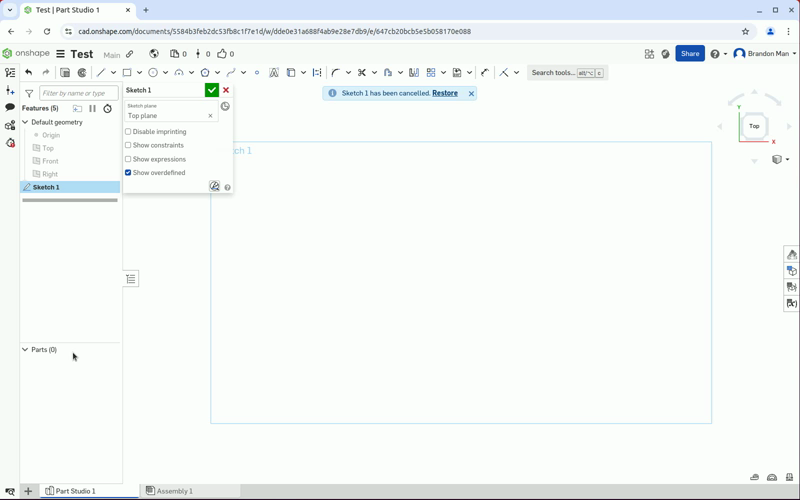
key(l)
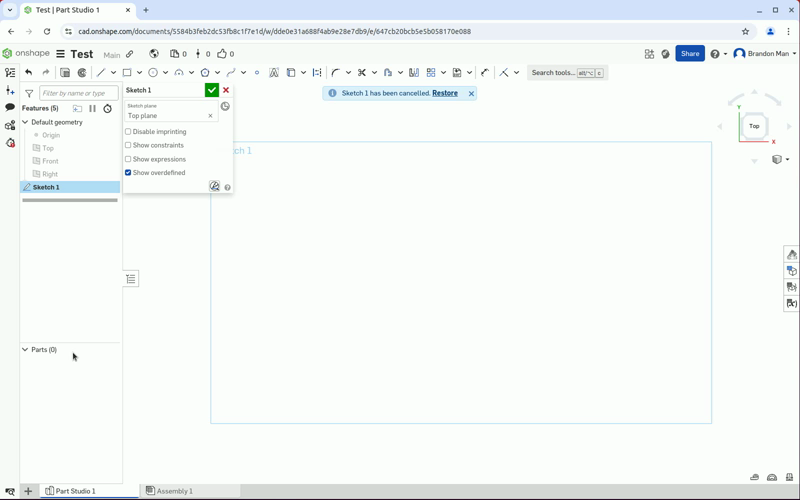
key_down(shift)
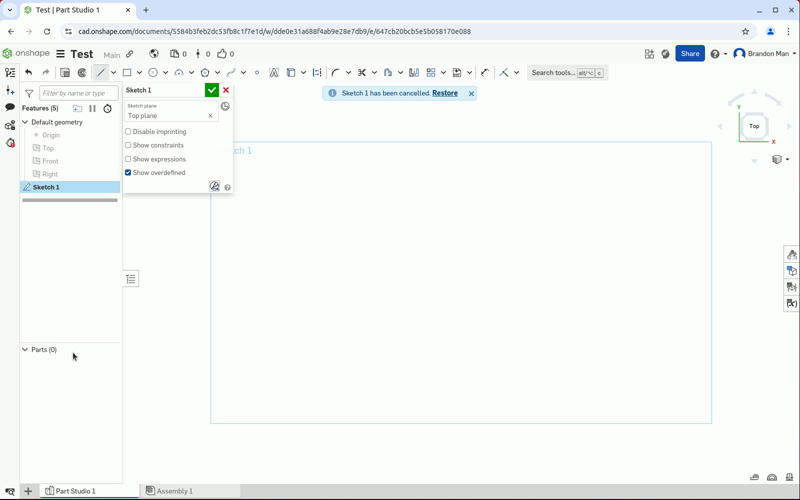
mouse_move(397, 232)
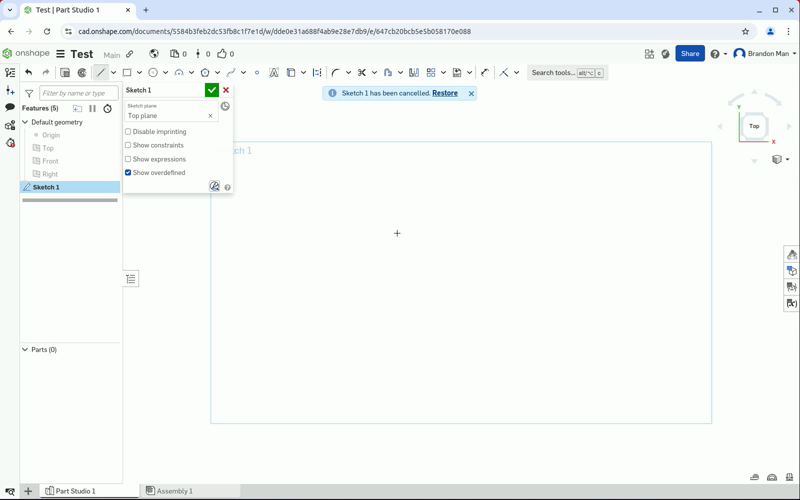
click(397, 232)
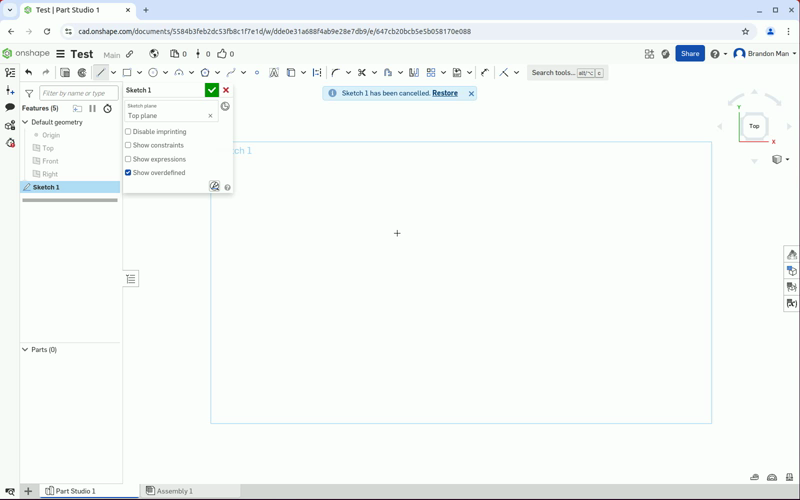
key_up(shift)
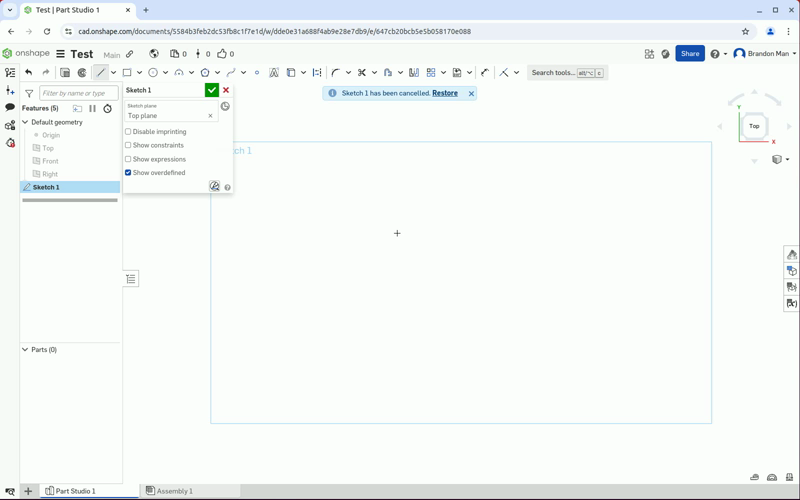
key_down(shift)
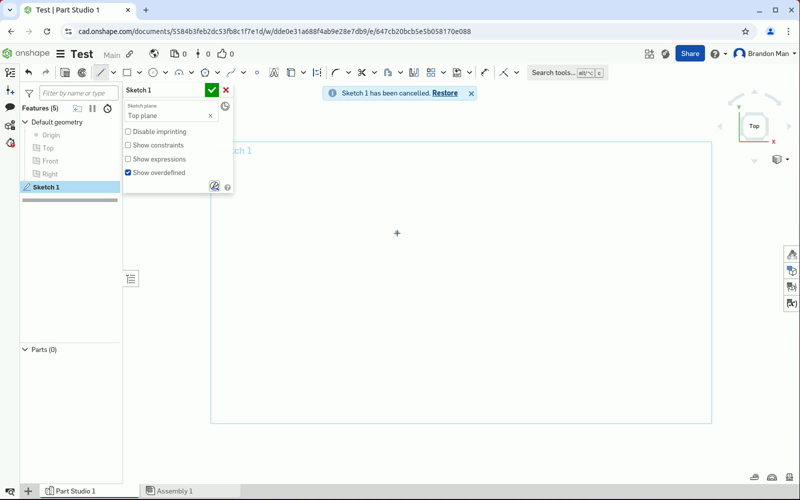
mouse_move(427, 232)
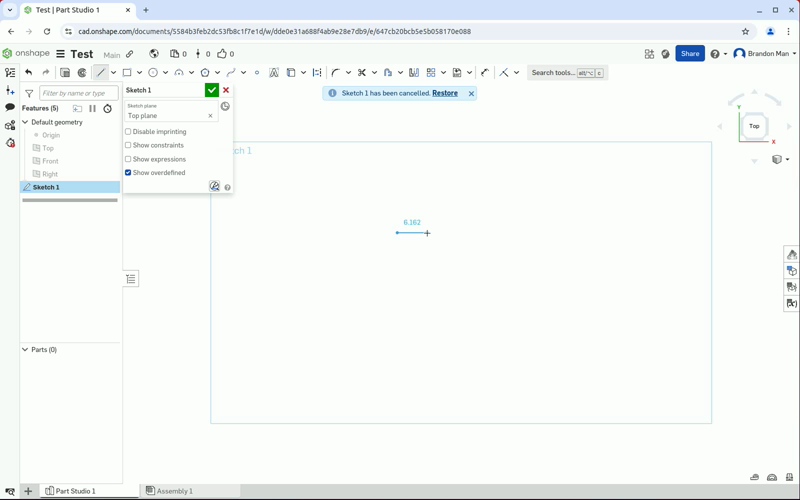
mouse_move(414, 241)
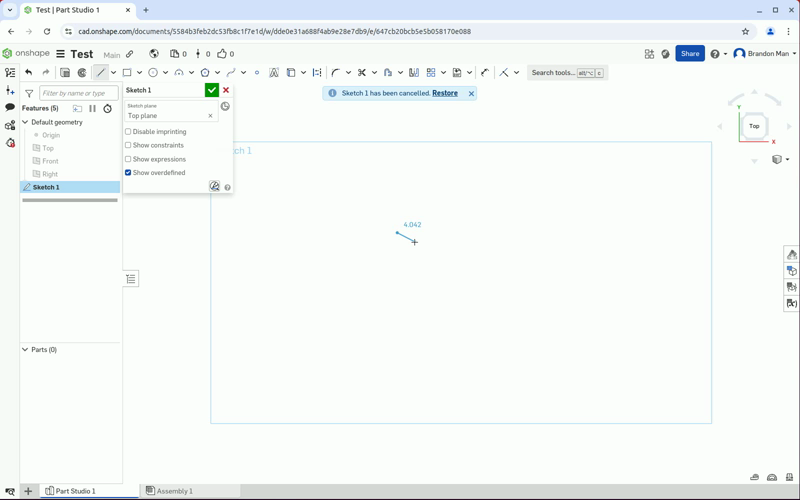
click(414, 241)
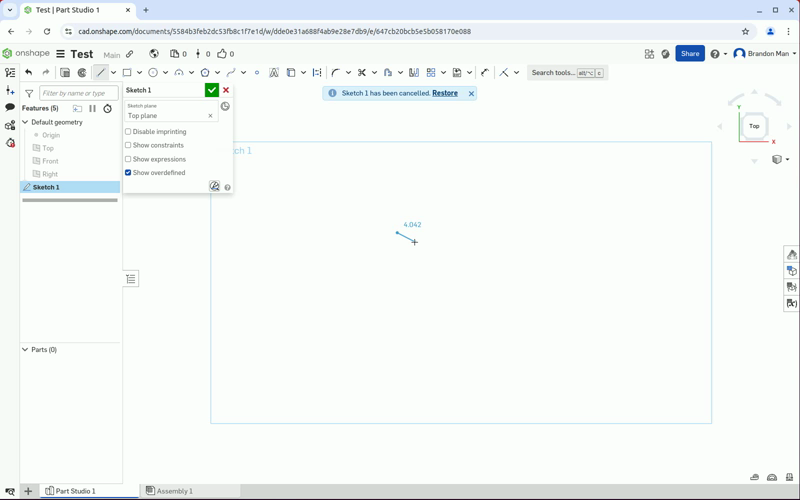
key_up(shift)
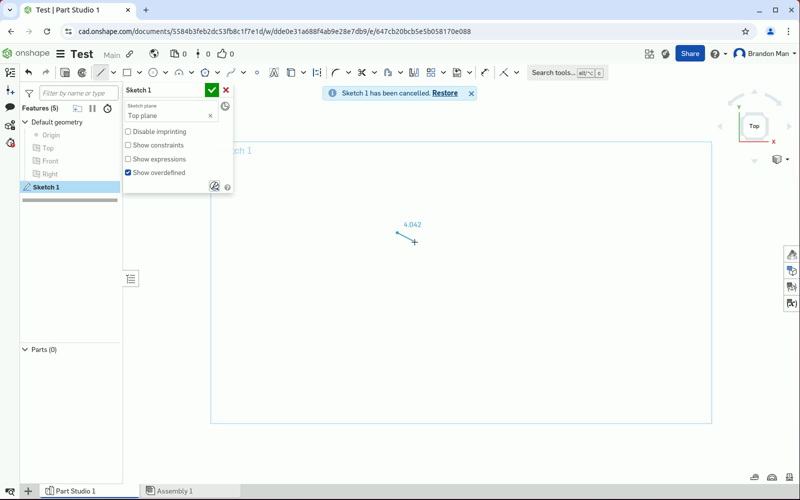
key_down(shift)
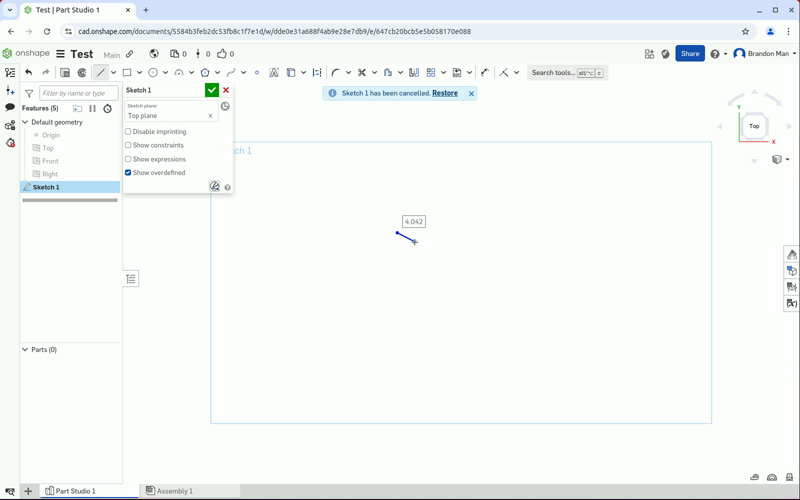
mouse_move(444, 241)
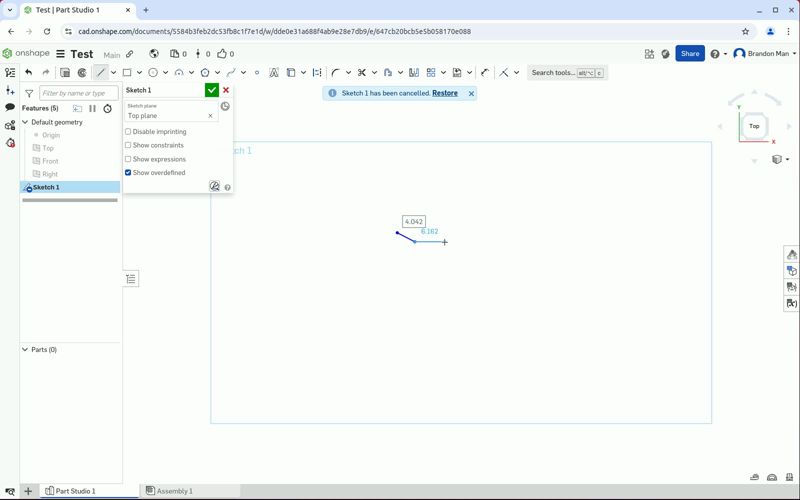
mouse_move(414, 266)
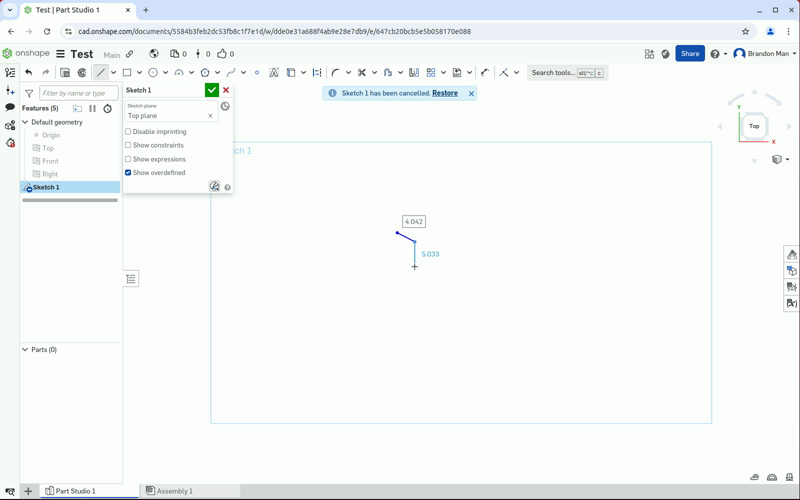
click(414, 266)
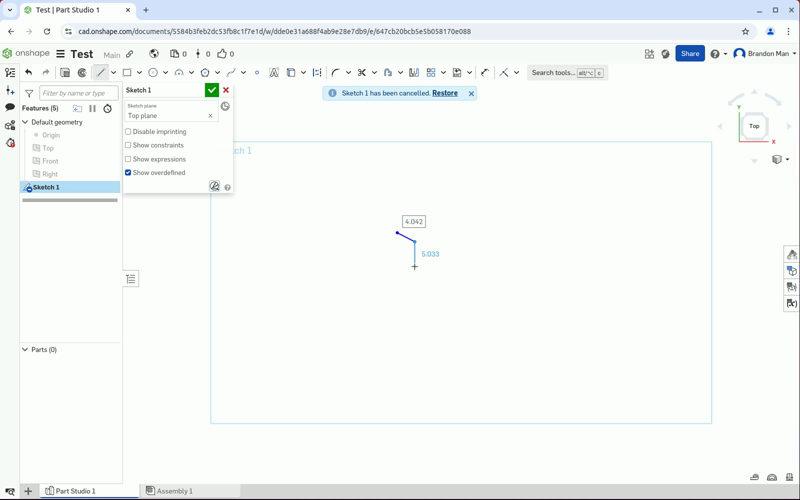
key_up(shift)
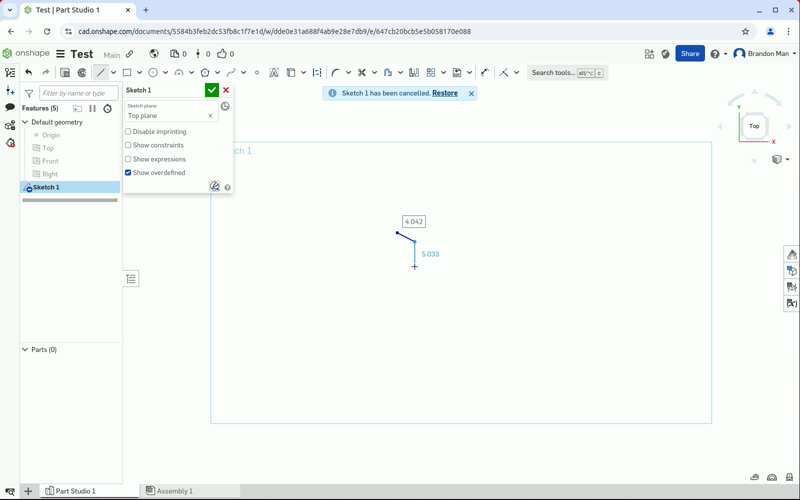
key_down(shift)
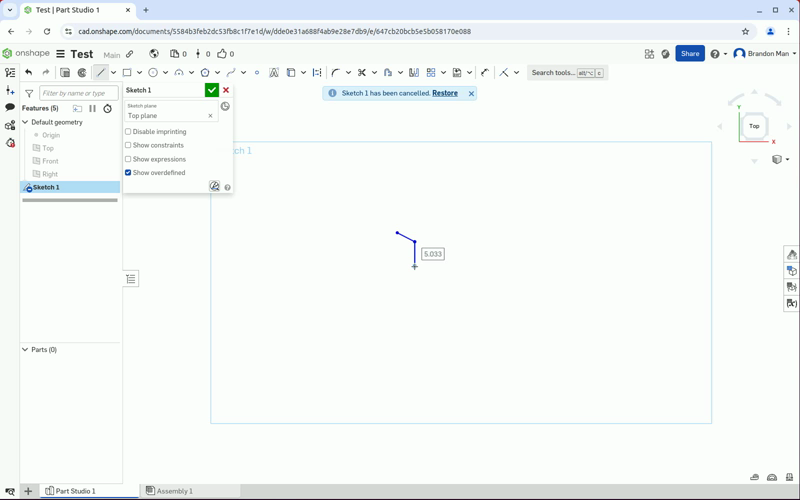
mouse_move(444, 266)
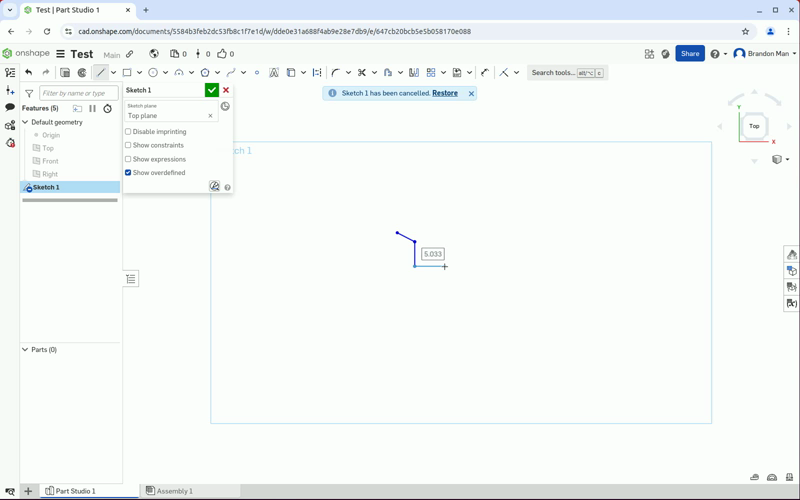
mouse_move(439, 266)
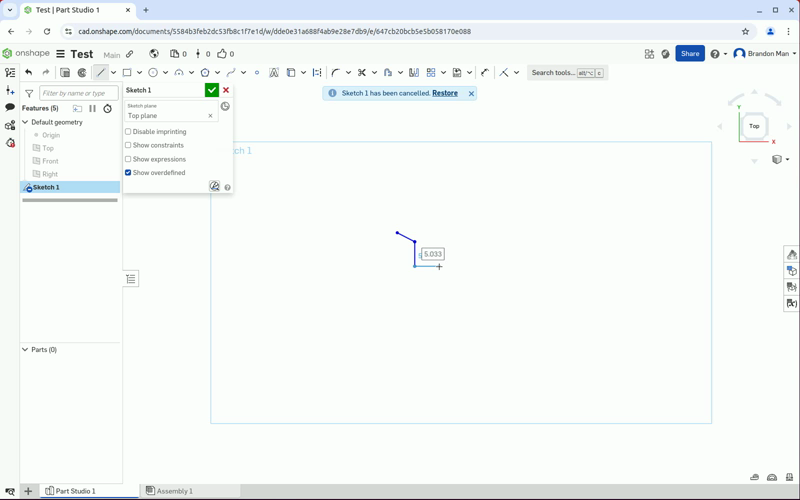
click(439, 266)
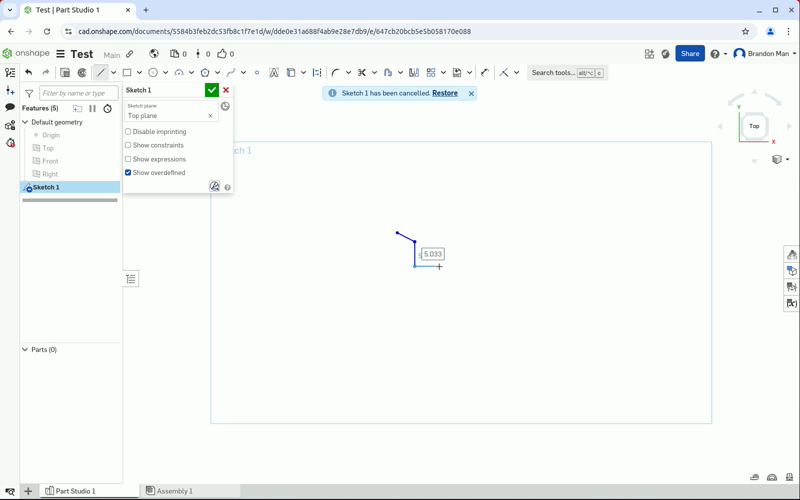
key_up(shift)
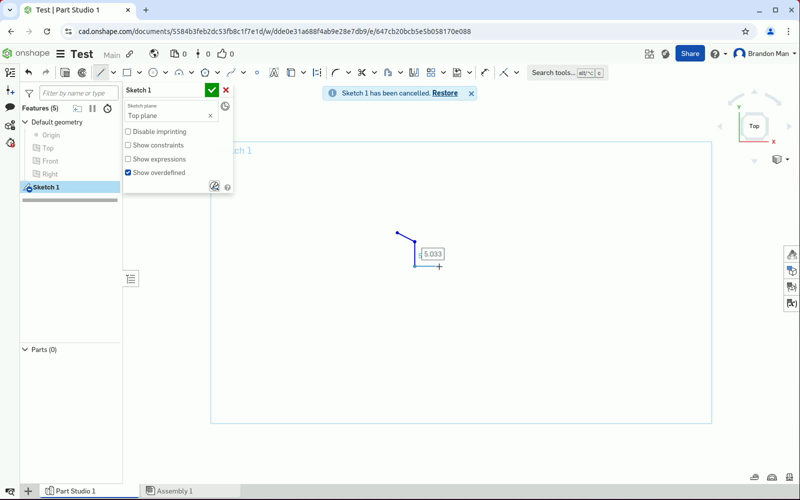
key_down(shift)
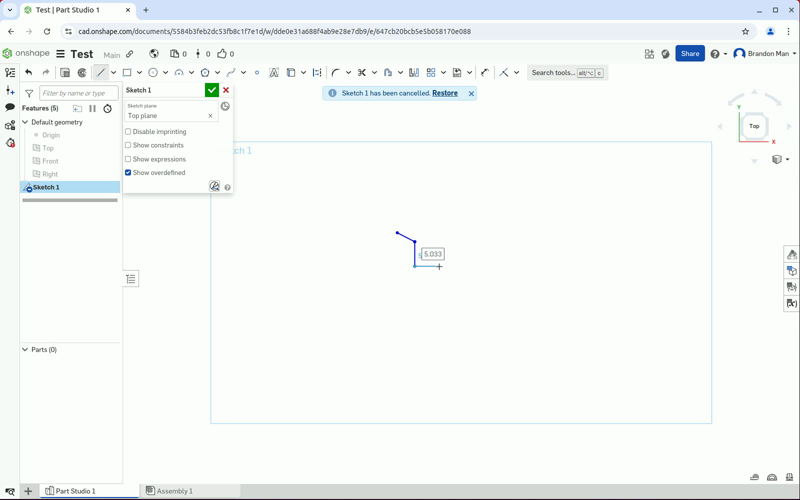
mouse_move(469, 266)
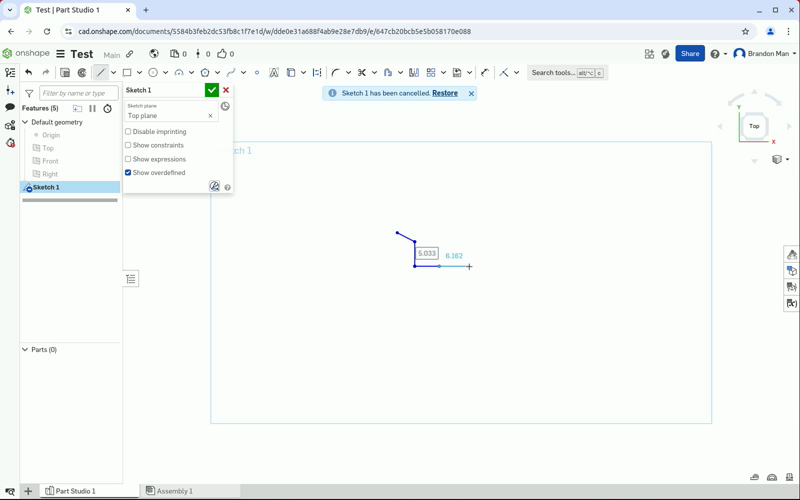
mouse_move(439, 241)
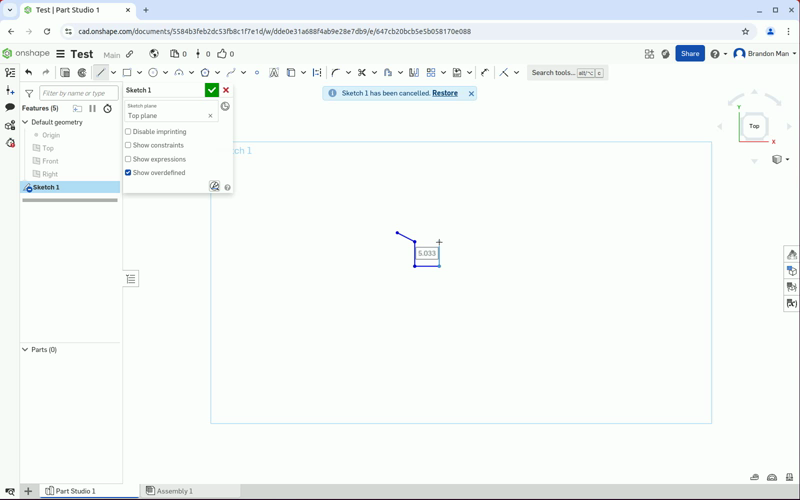
click(439, 241)
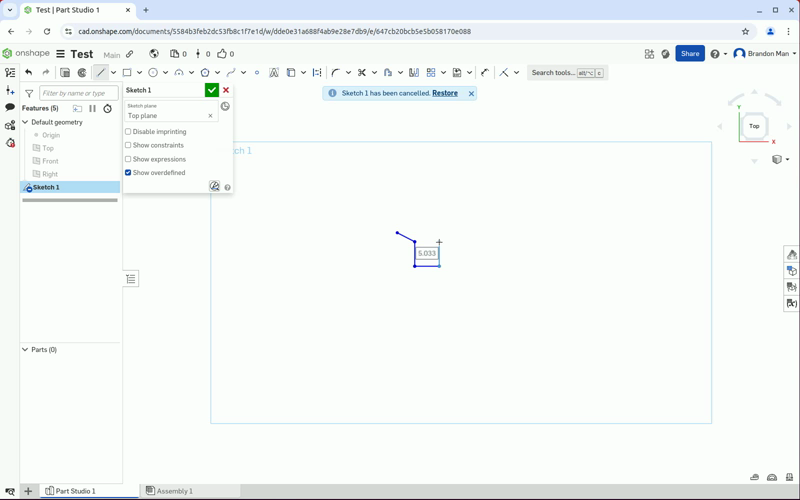
key_up(shift)
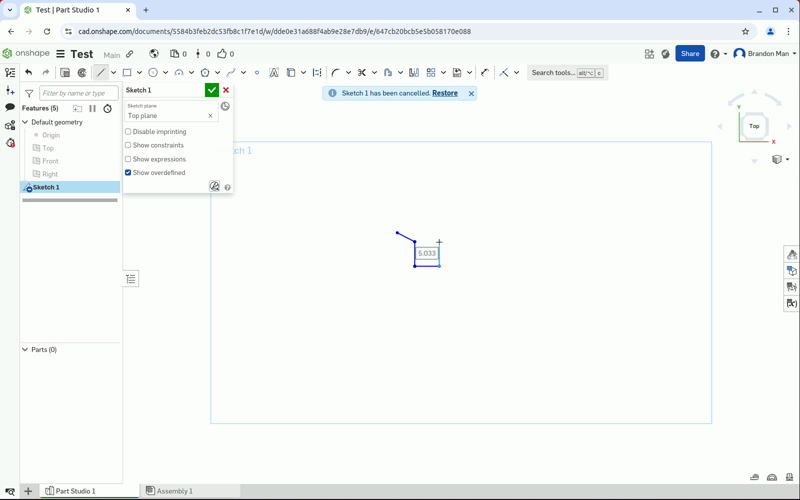
key_down(shift)
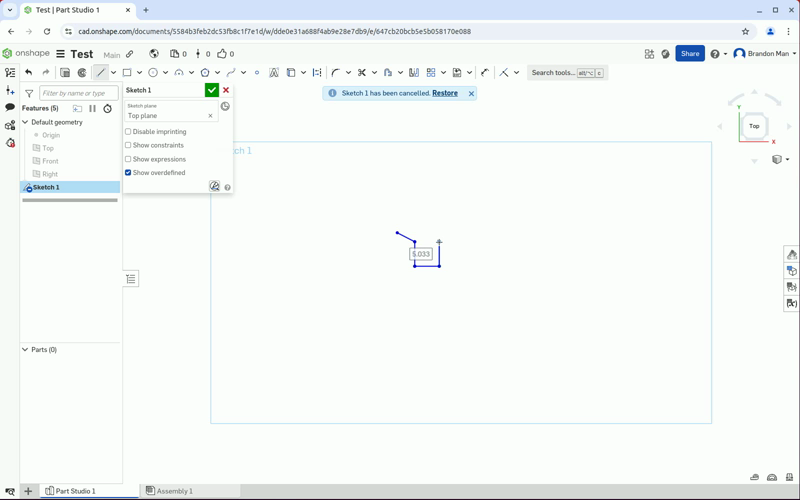
mouse_move(469, 241)
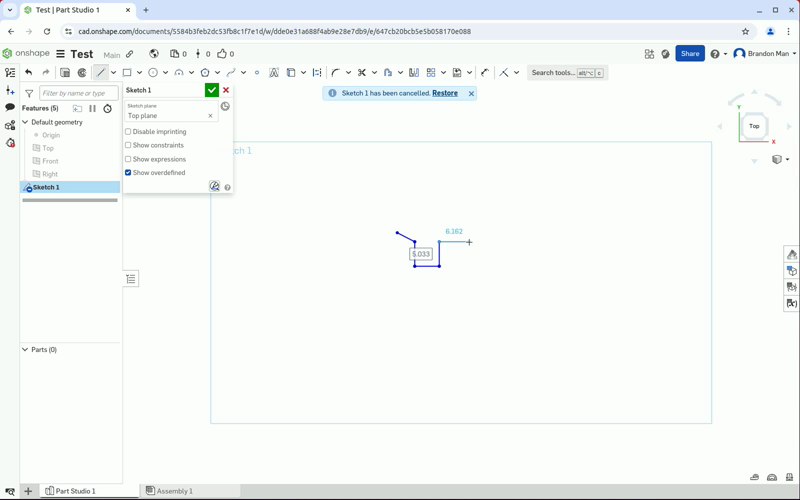
mouse_move(423, 232)
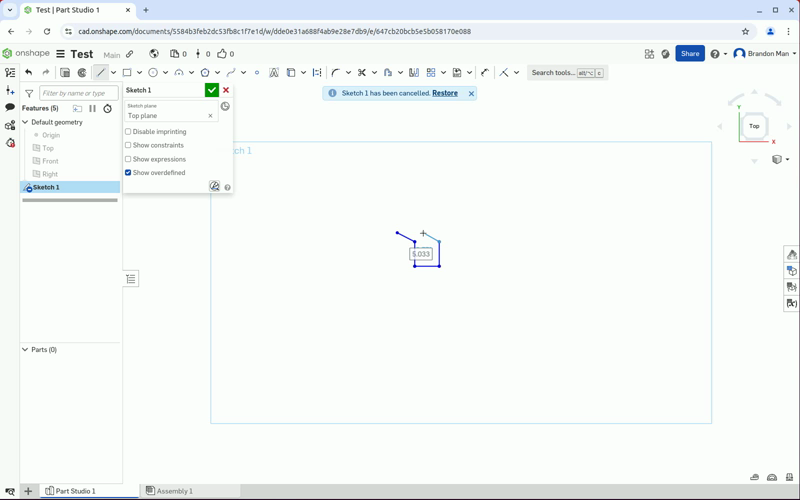
click(423, 232)
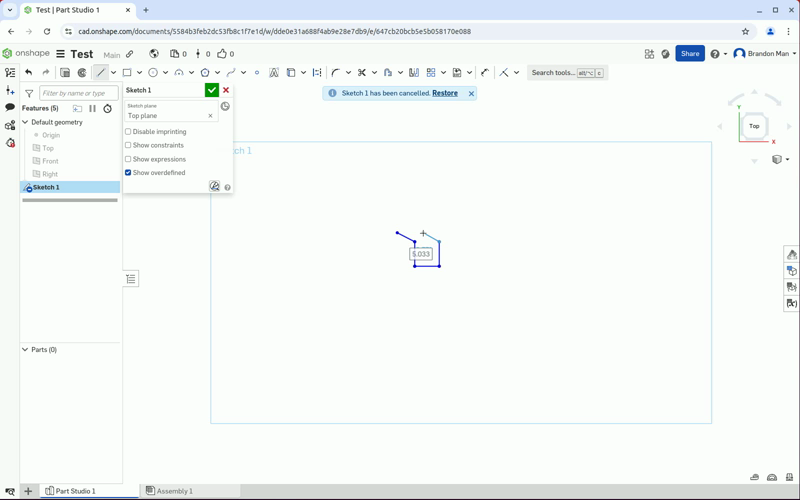
key_up(shift)
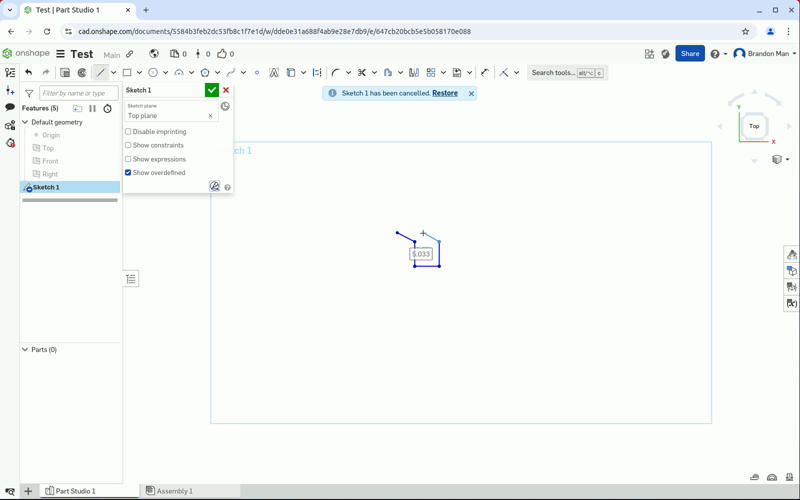
key_down(shift)
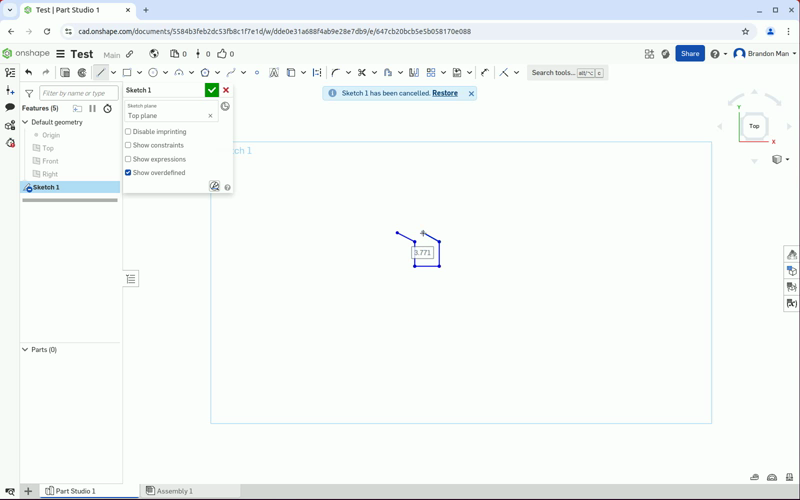
mouse_move(453, 232)
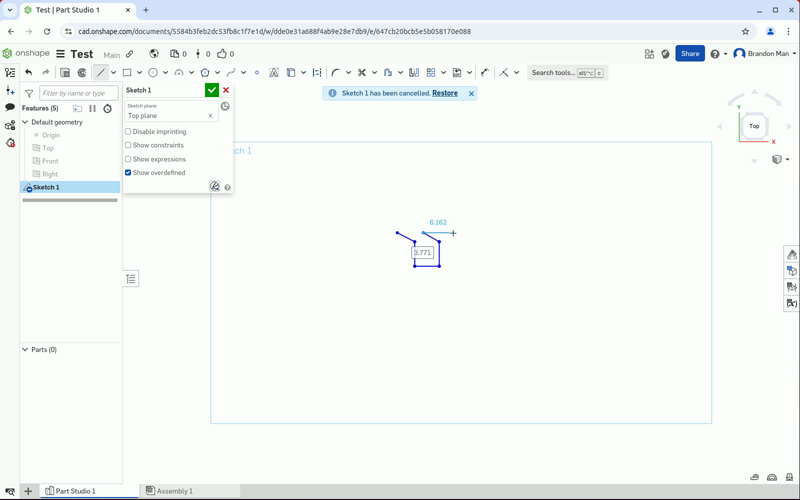
mouse_move(423, 207)
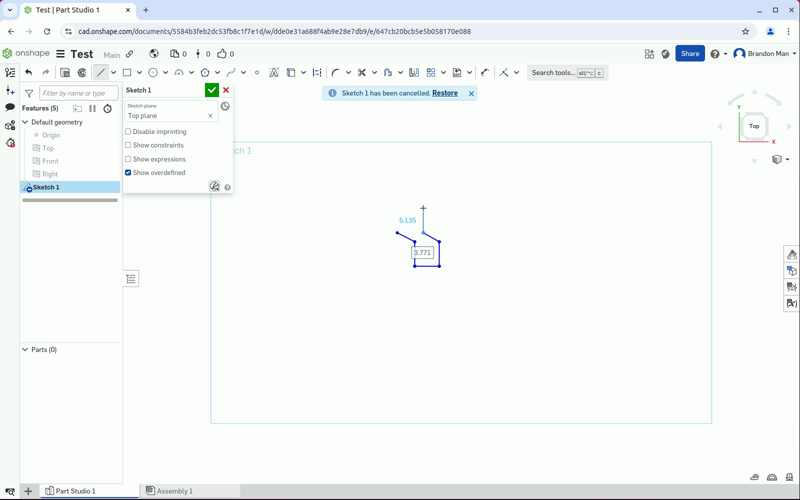
click(423, 207)
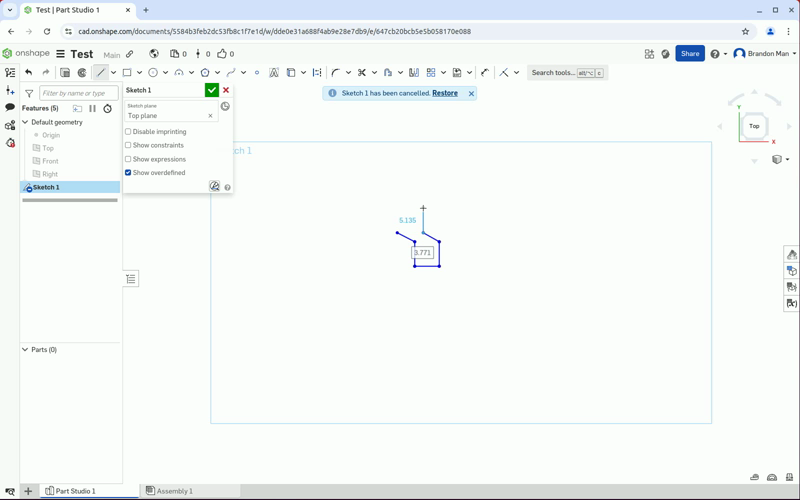
key_up(shift)
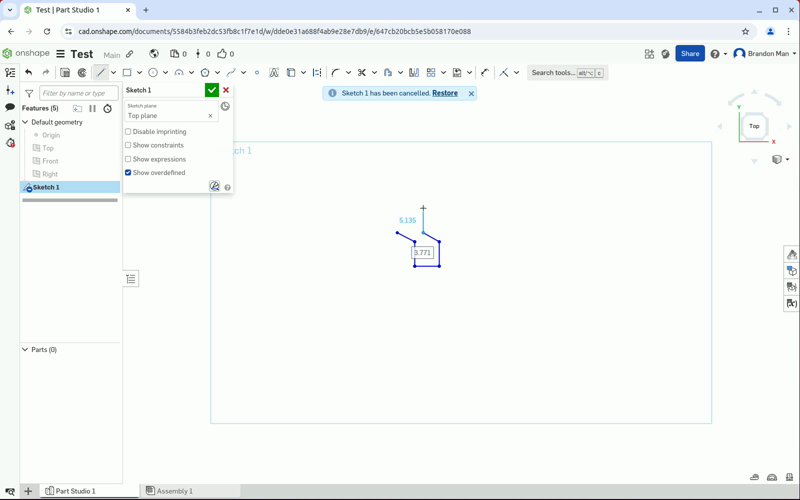
key_down(shift)
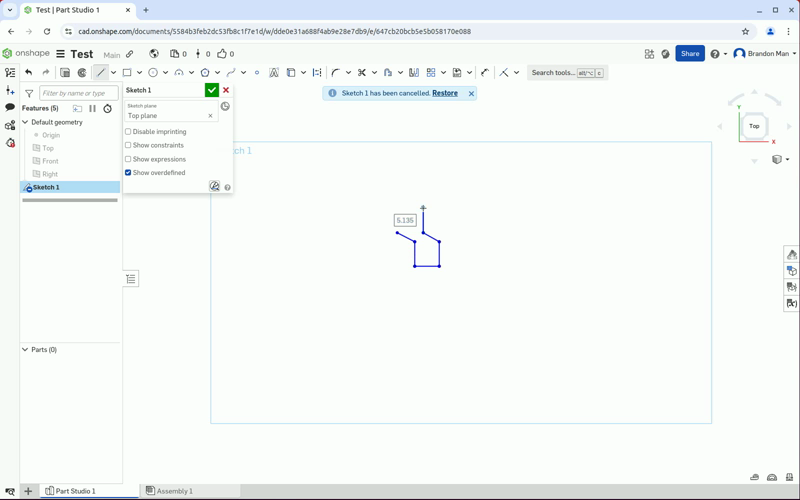
mouse_move(453, 207)
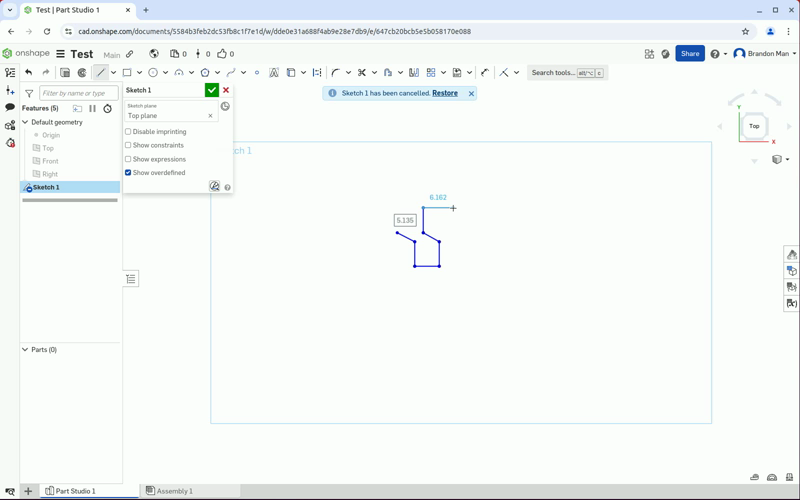
mouse_move(397, 207)
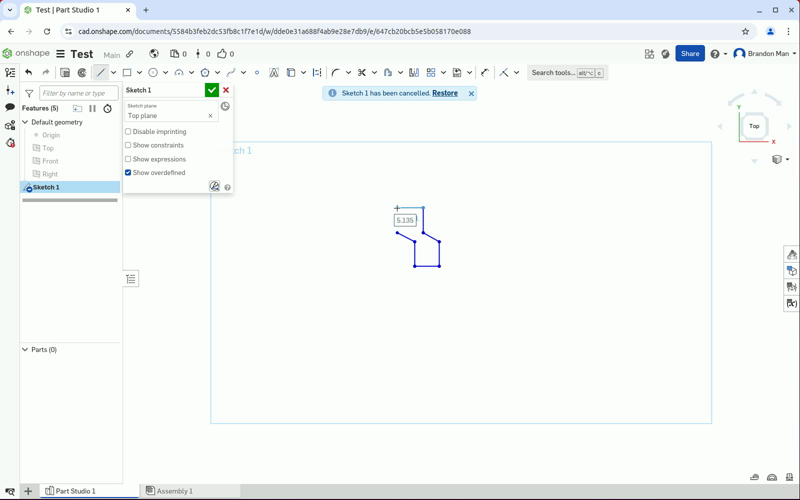
click(397, 207)
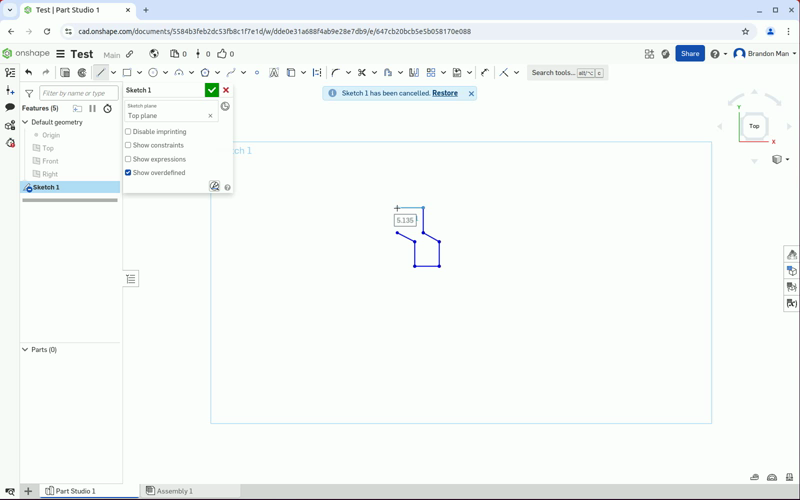
key_up(shift)
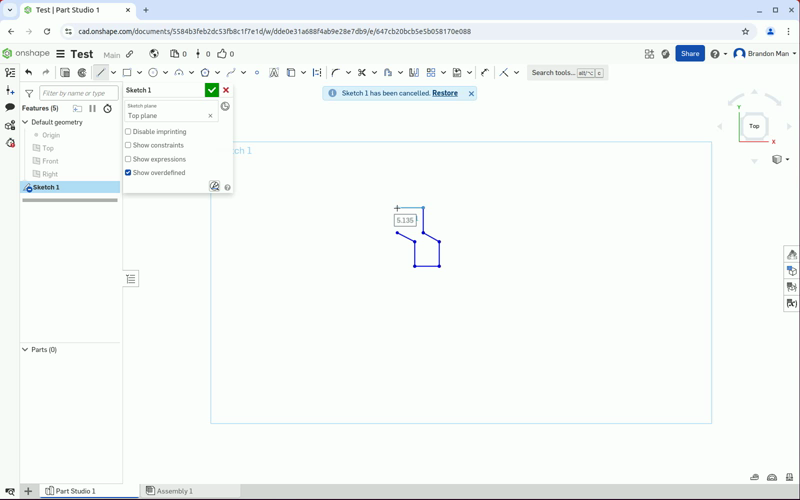
mouse_move(427, 207)
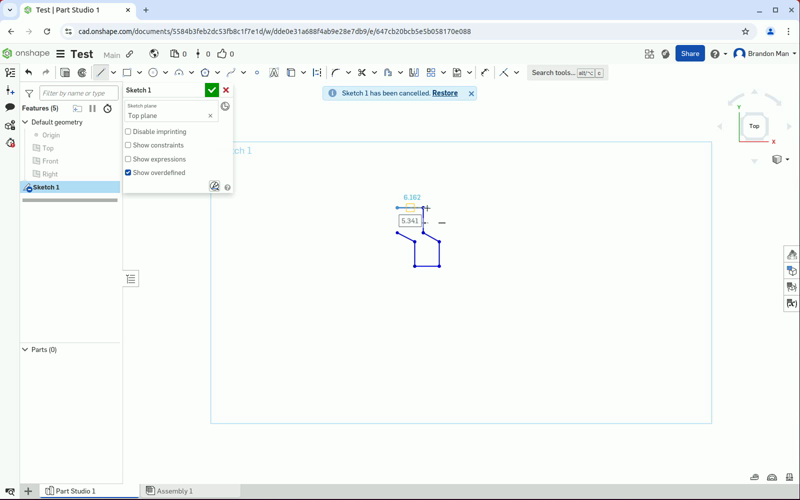
key_down(shift)
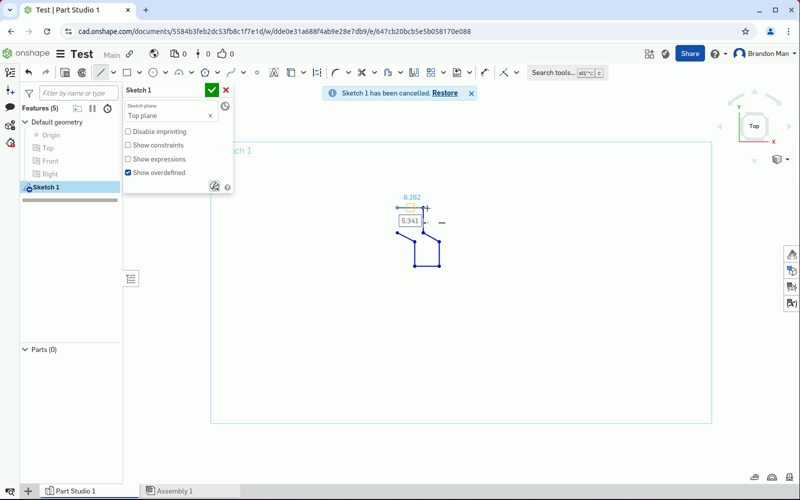
mouse_move(397, 232)
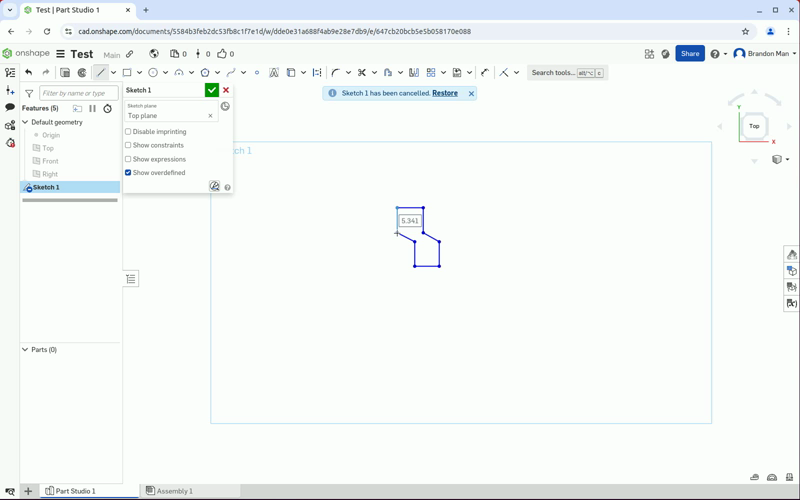
key_up(shift)
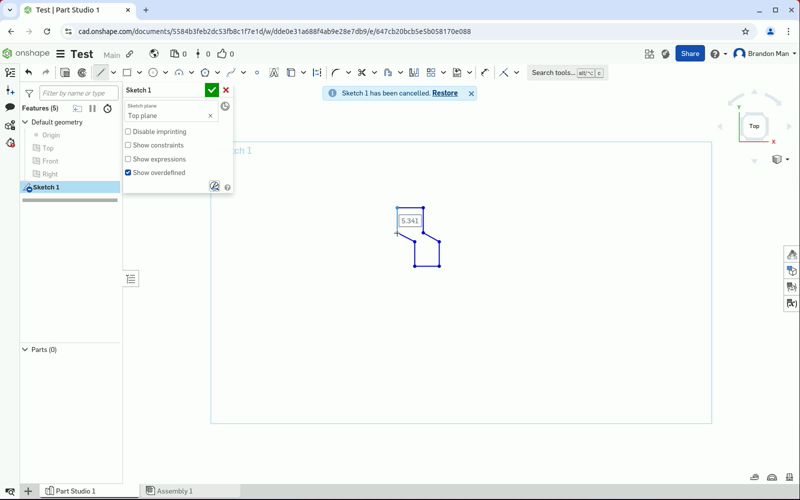
click(397, 232)
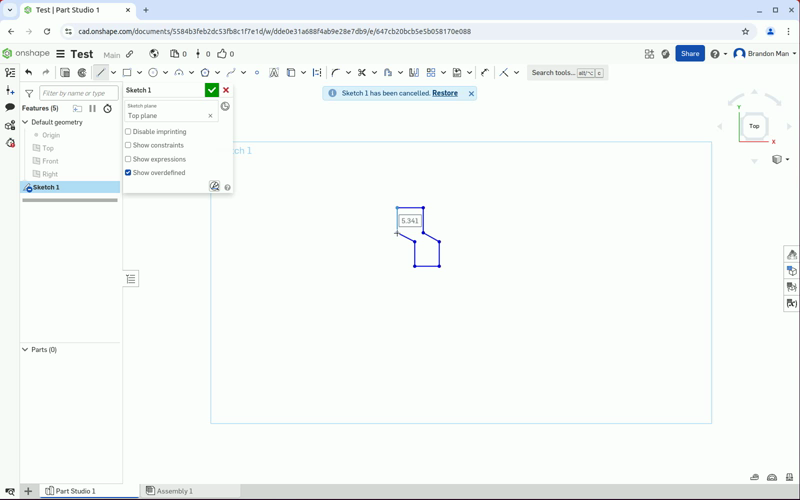
key(esc)
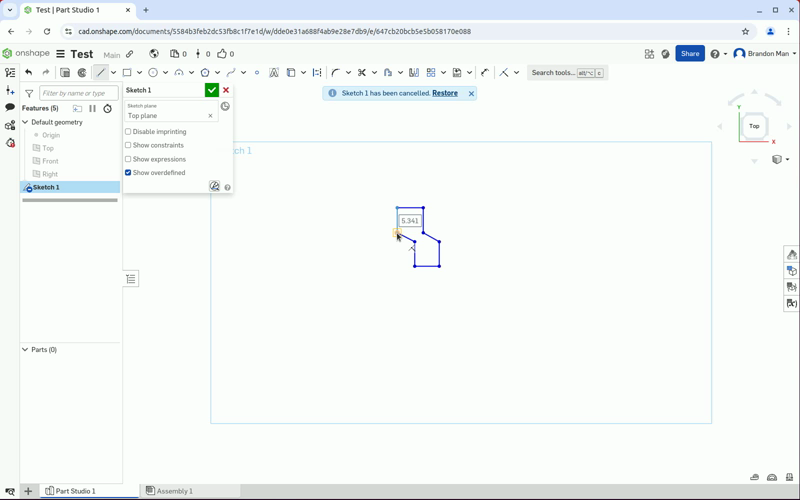
key(c)
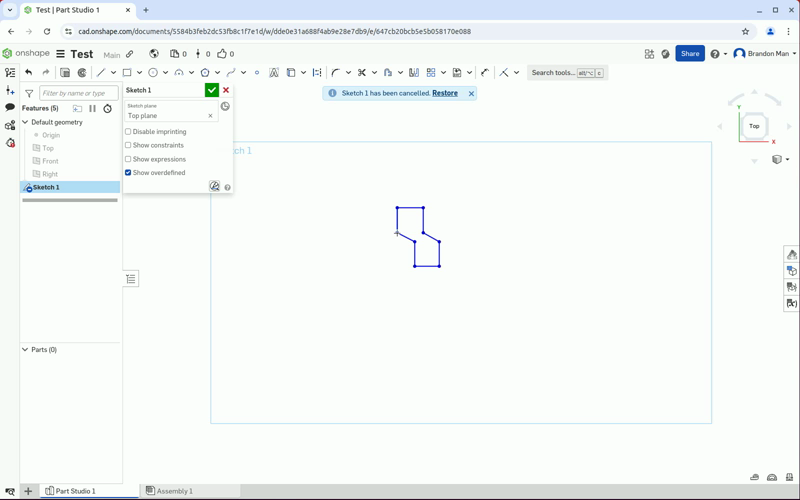
key_down(shift)
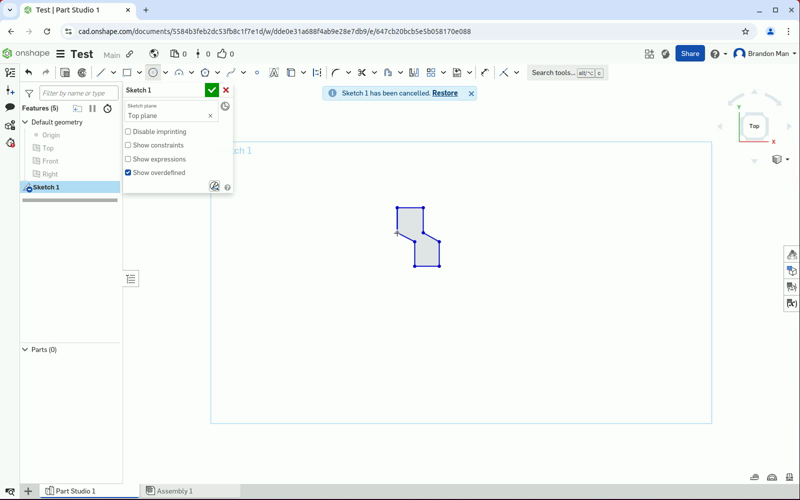
mouse_move(410, 220)
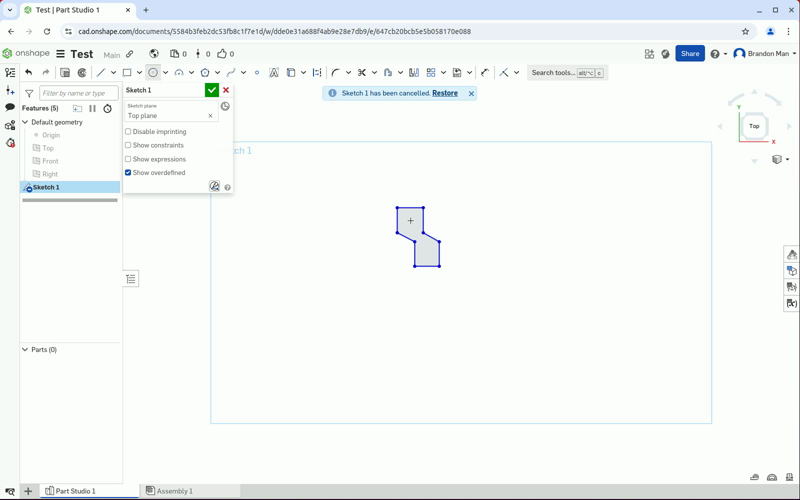
click(410, 220)
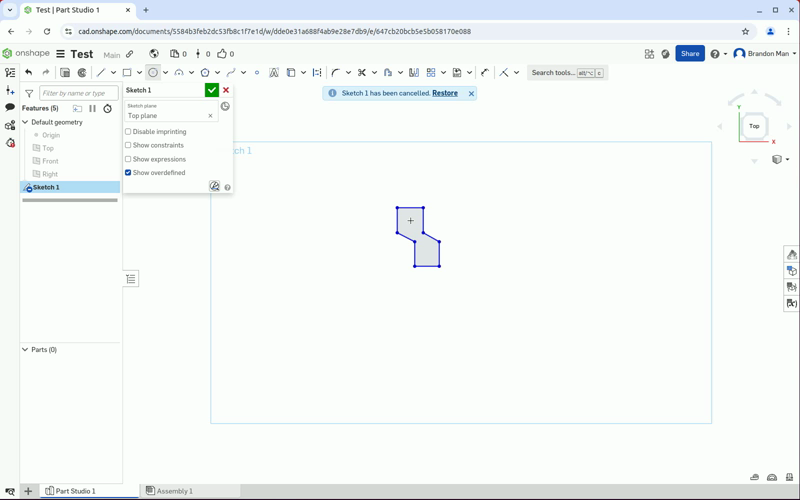
key_up(shift)
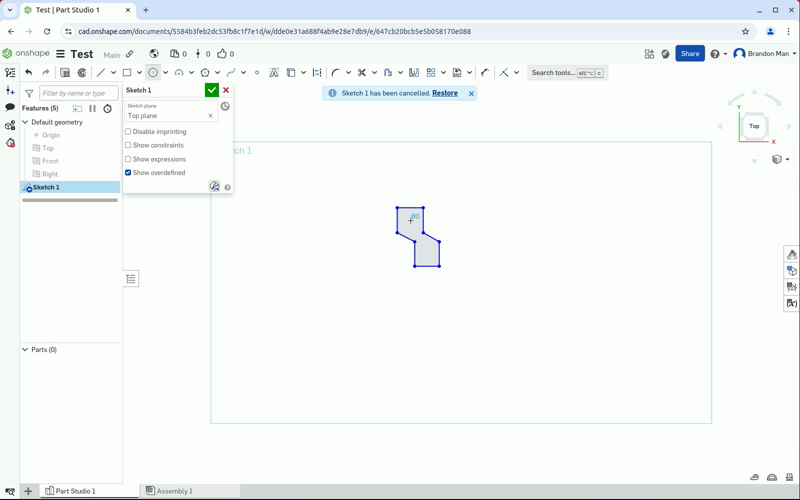
mouse_move(416, 220)
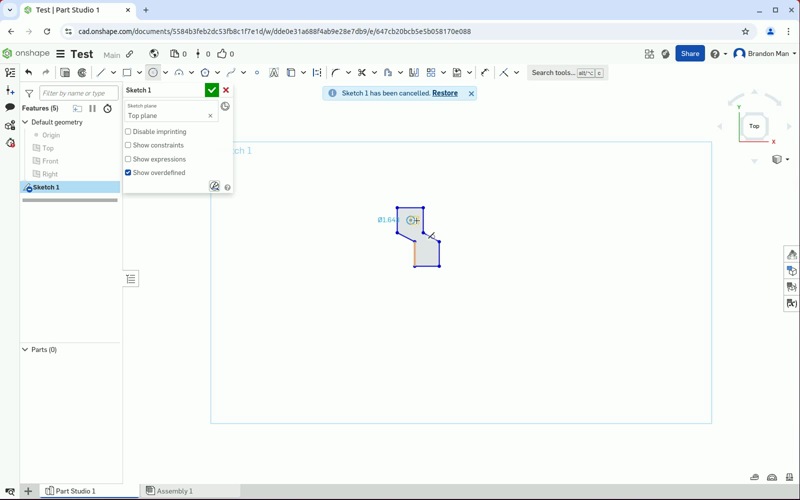
click(416, 220)
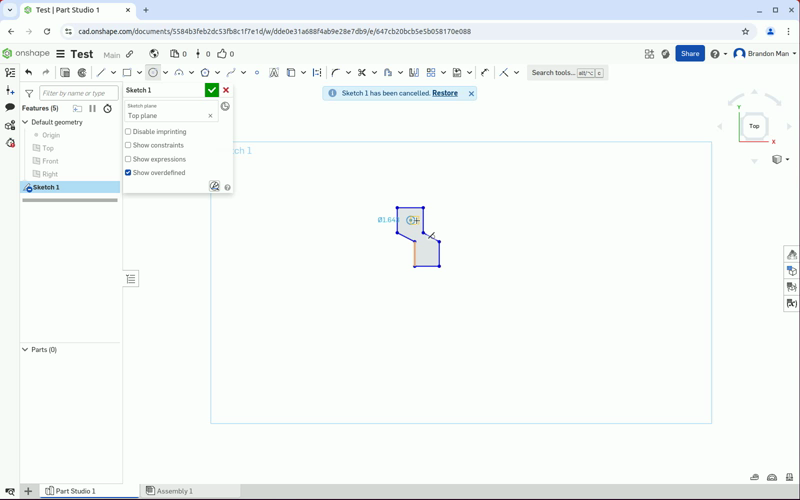
key(esc)
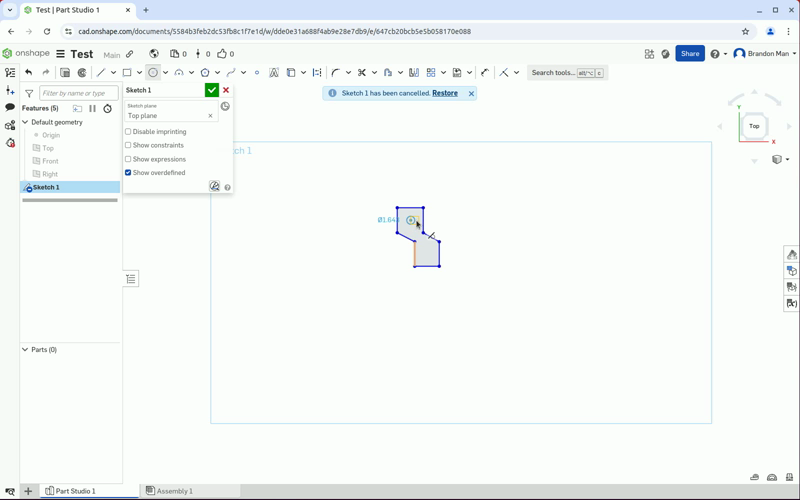
key(c)
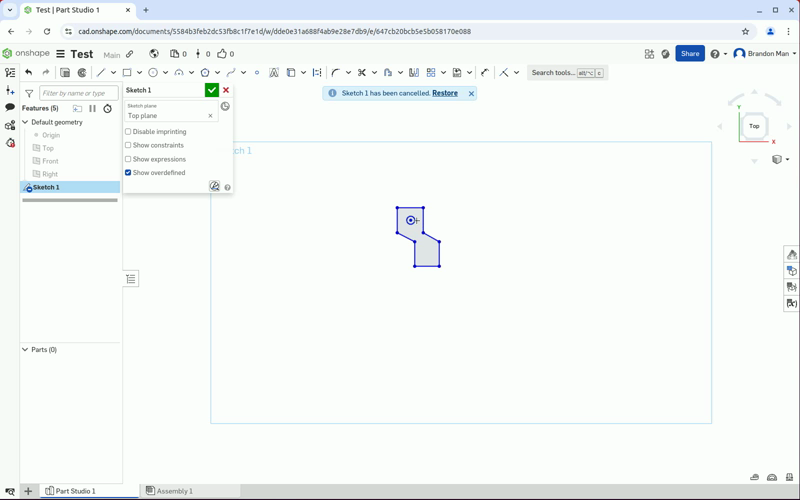
key_down(shift)
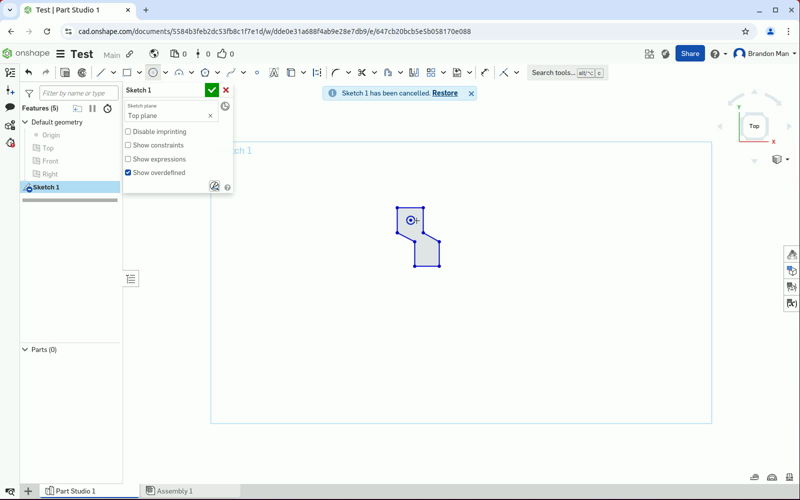
mouse_move(426, 254)
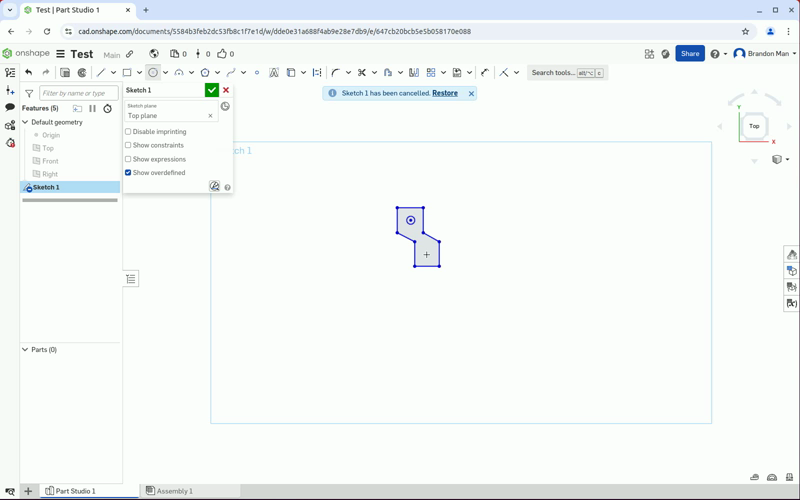
click(426, 254)
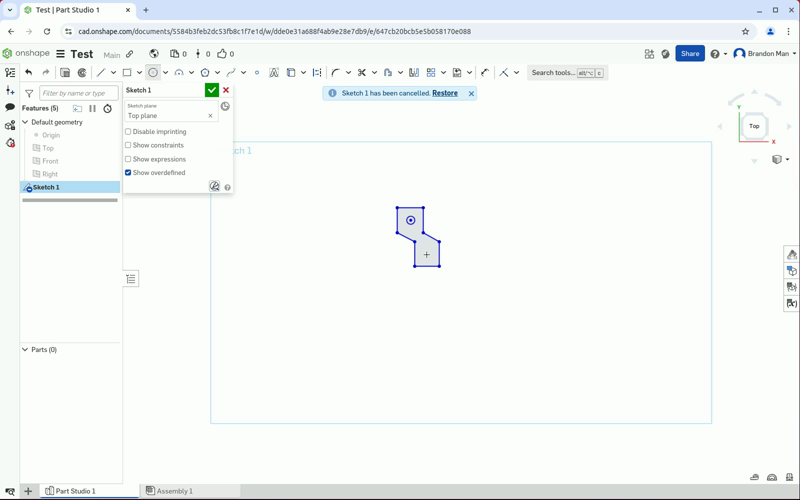
key_up(shift)
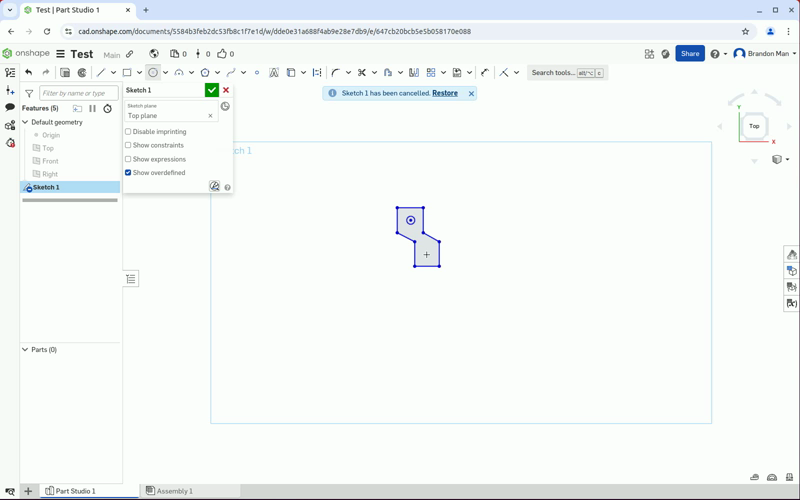
mouse_move(432, 254)
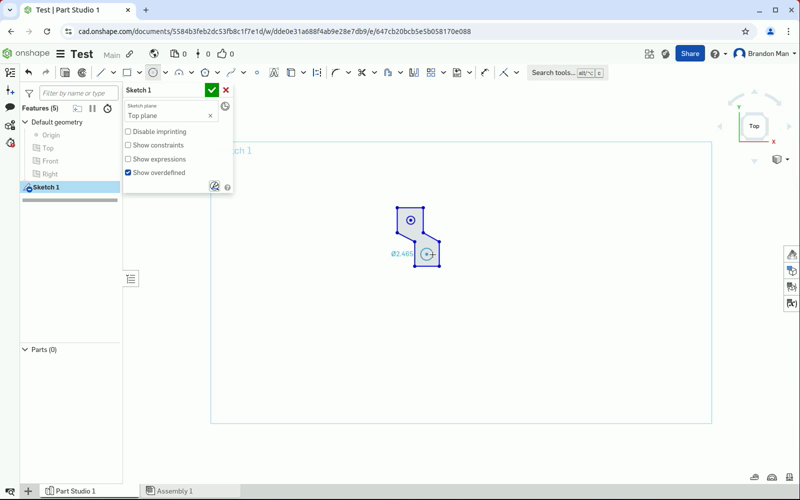
click(432, 254)
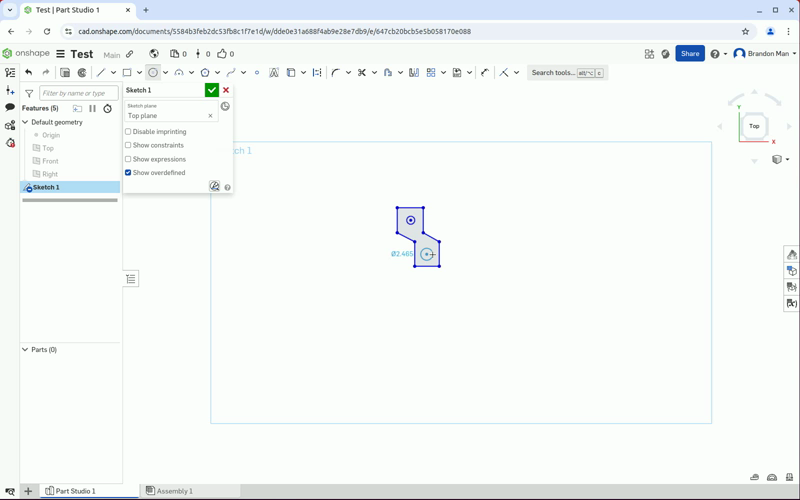
key(esc)
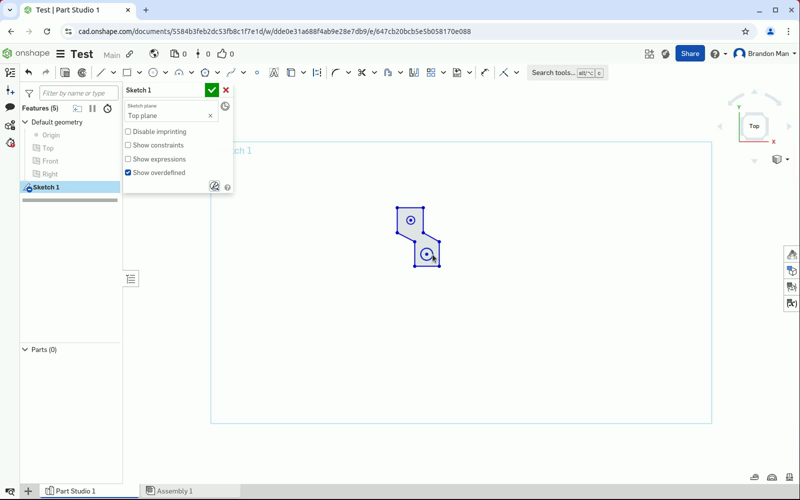
mouse_move(420, 253)
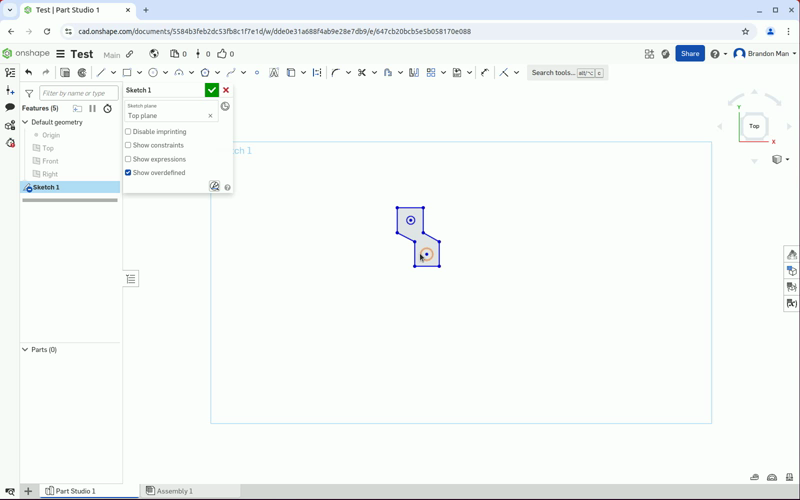
scroll(6)
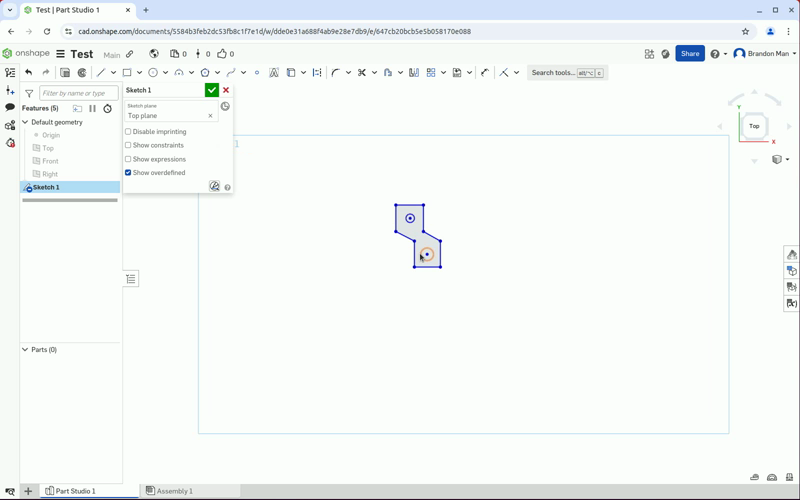
scroll(6)
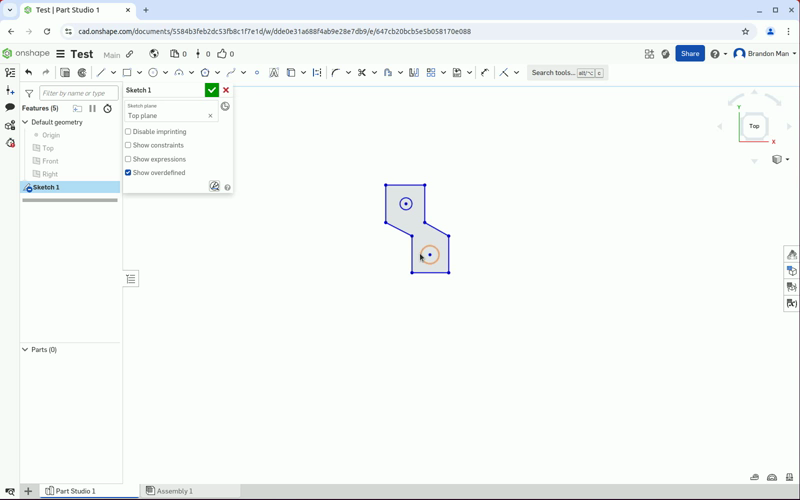
scroll(6)
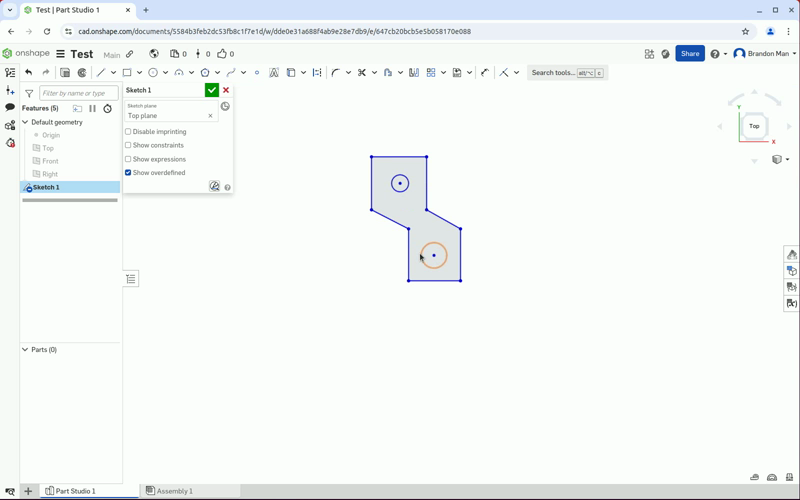
scroll(6)
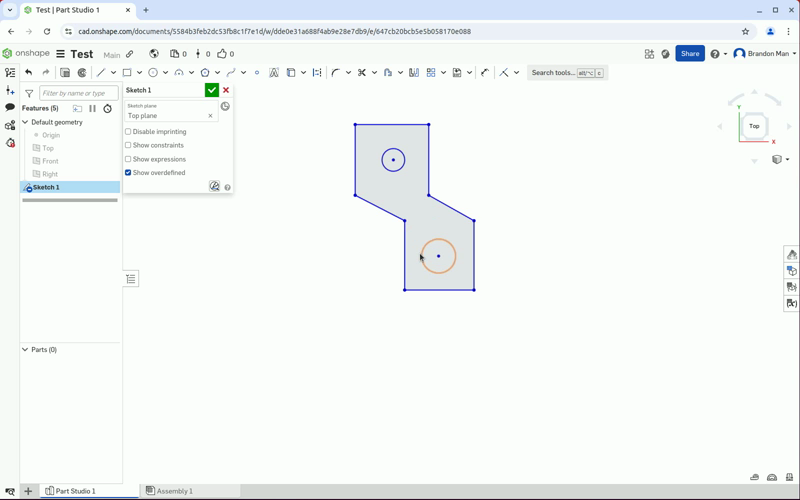
scroll(6)
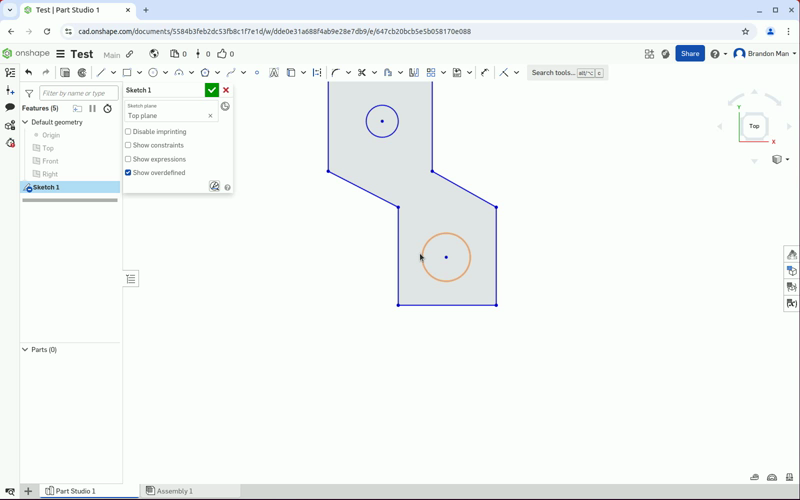
scroll(6)
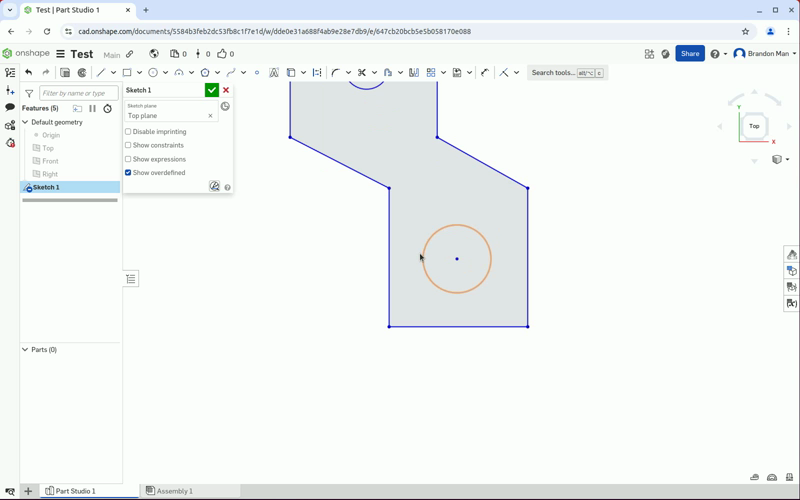
scroll(6)
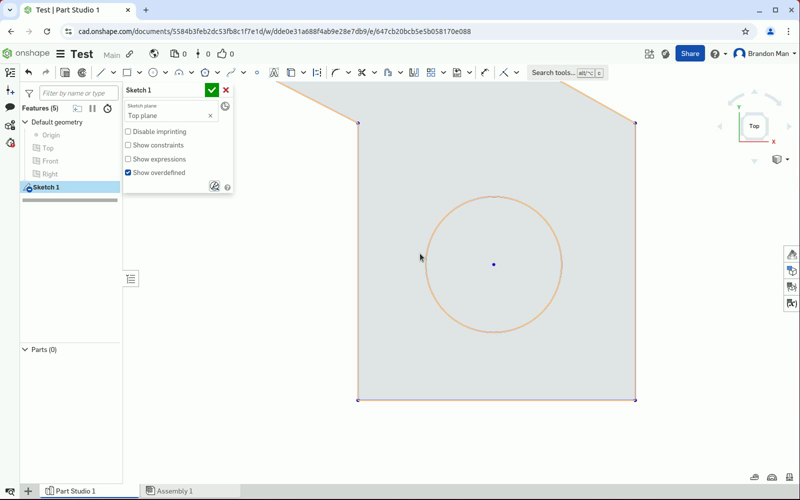
click(420, 253)
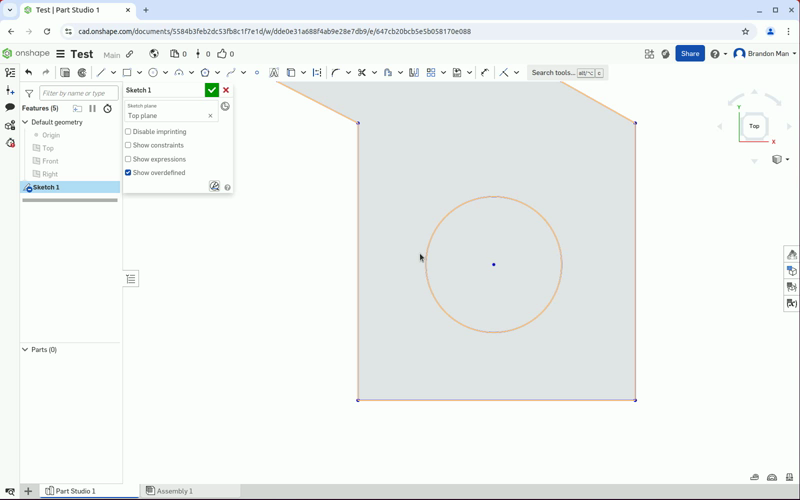
scroll(-6)
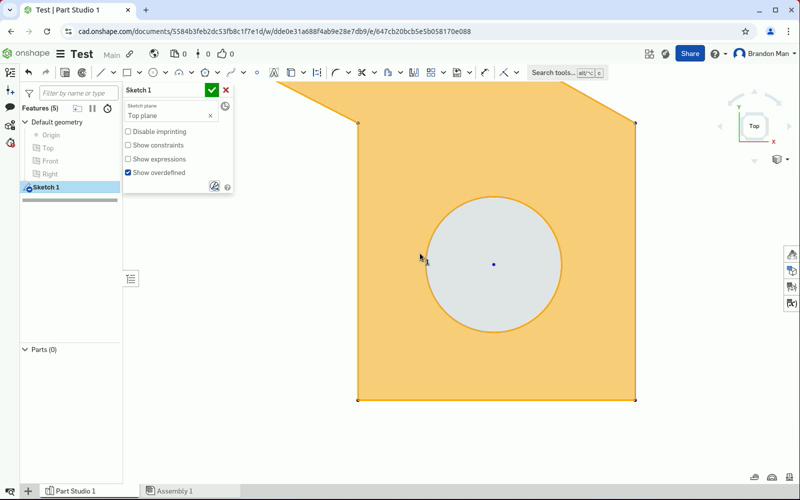
scroll(-6)
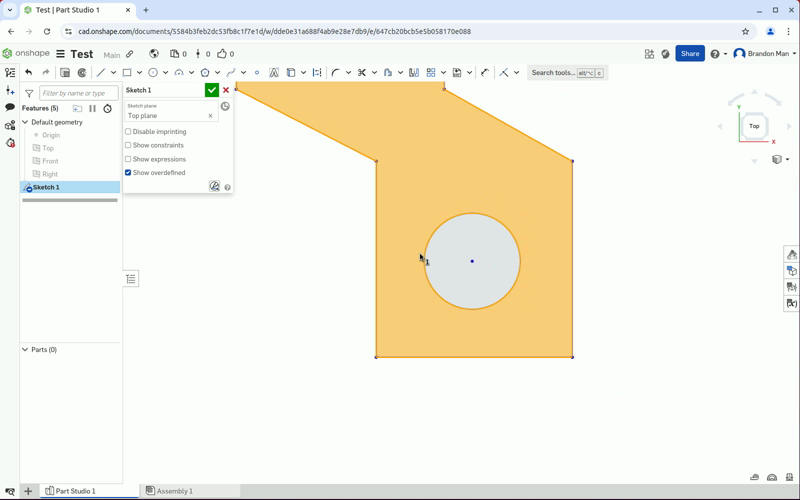
scroll(-6)
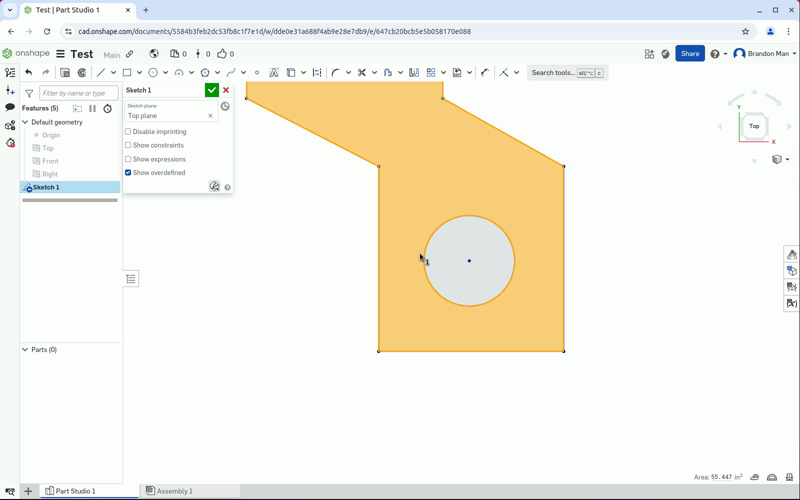
scroll(-6)
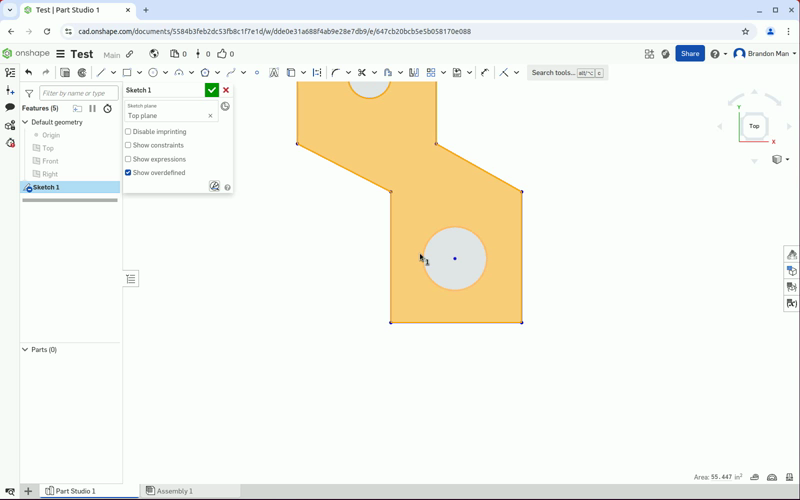
scroll(-6)
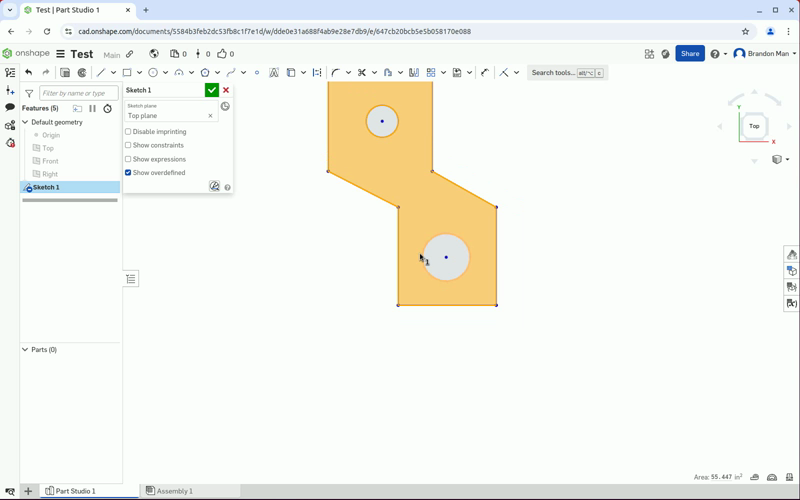
scroll(-6)
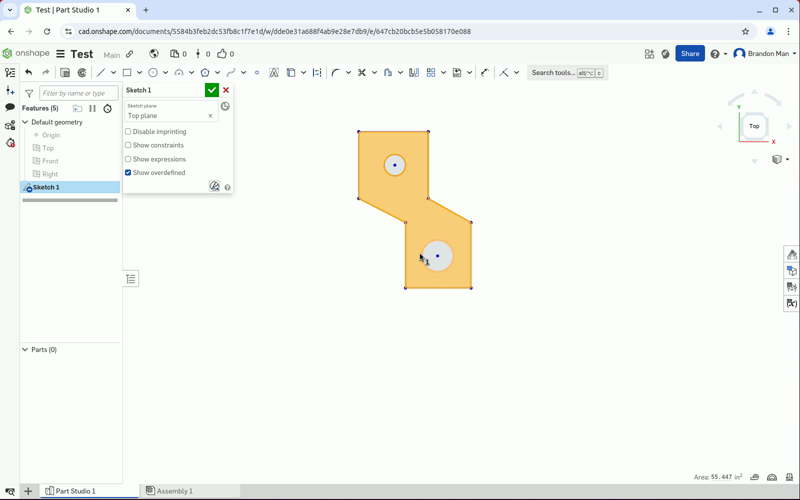
scroll(-6)
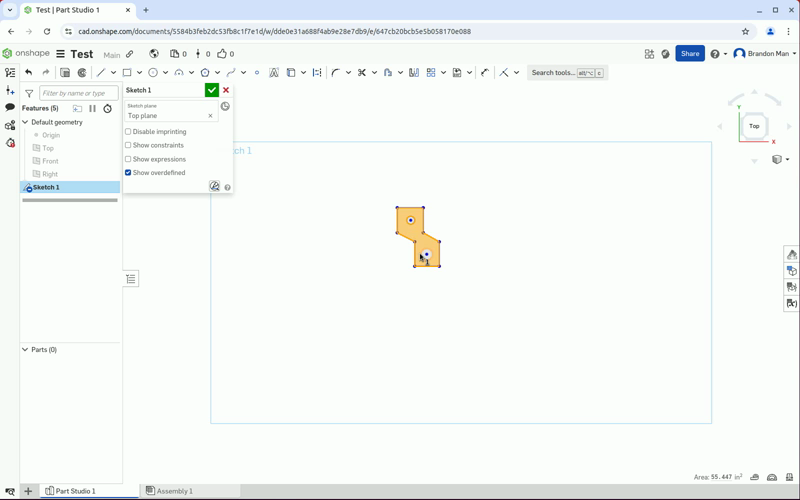
mouse_move(73, 352)
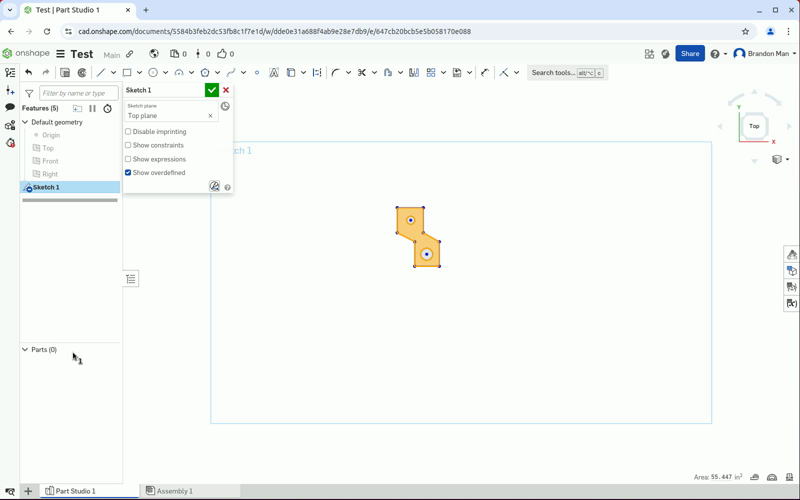
key(shift+y)
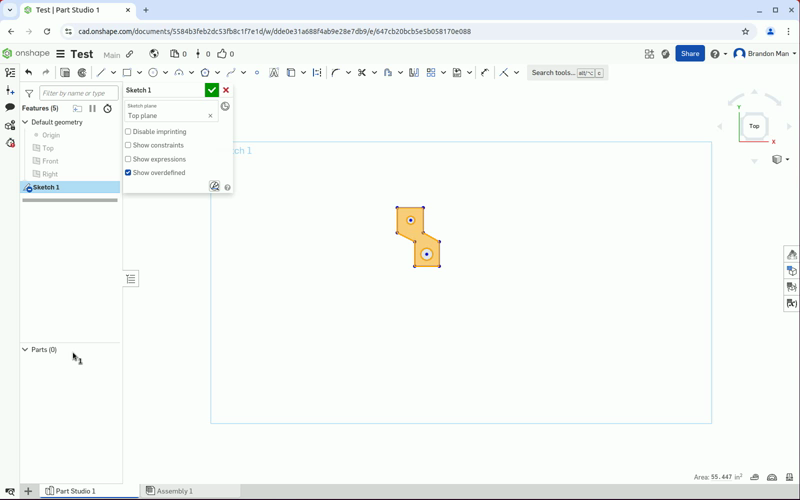
key(shift+e)
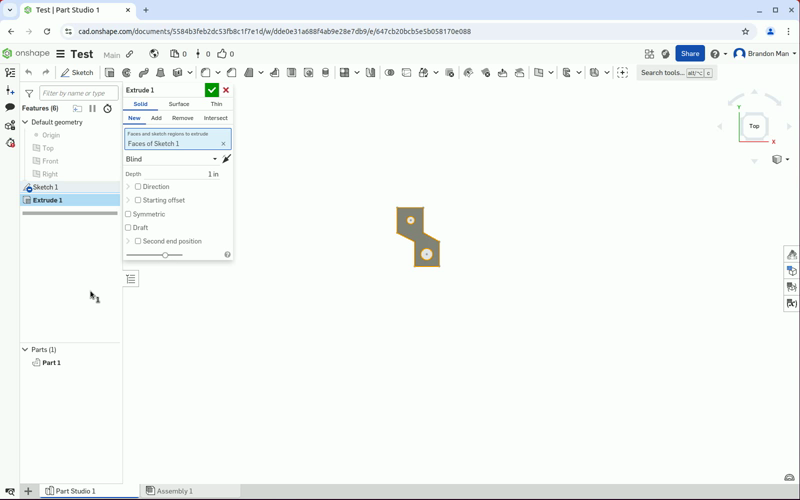
mouse_move(143, 106)
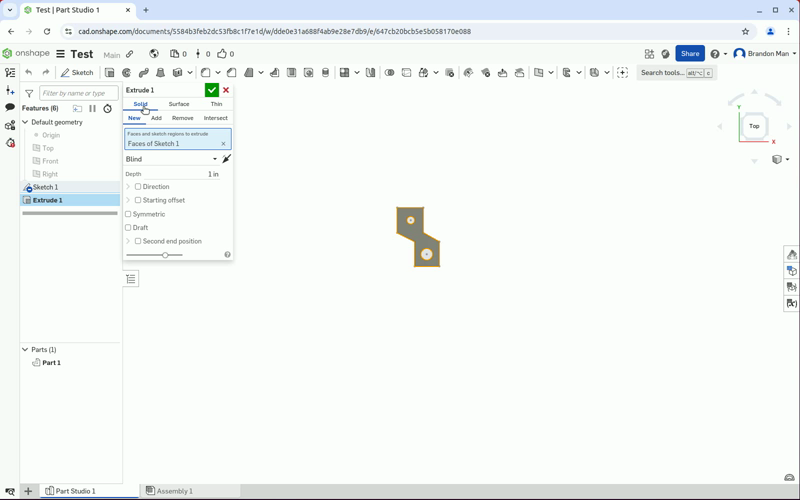
click(143, 106)
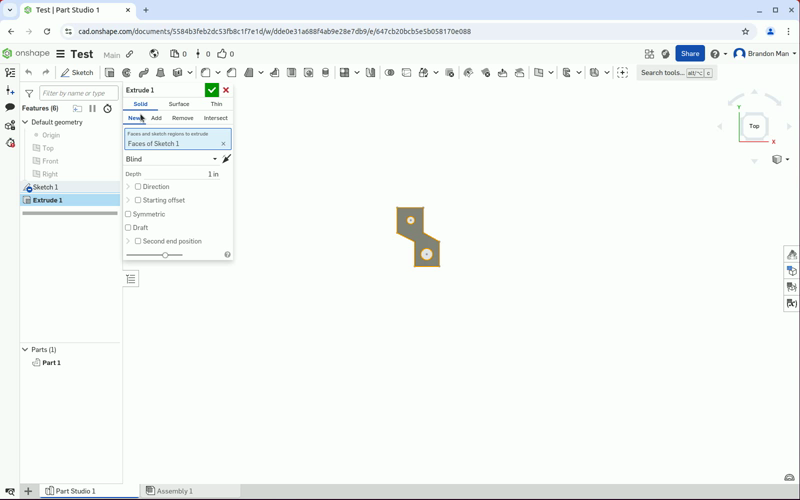
mouse_move(137, 120)
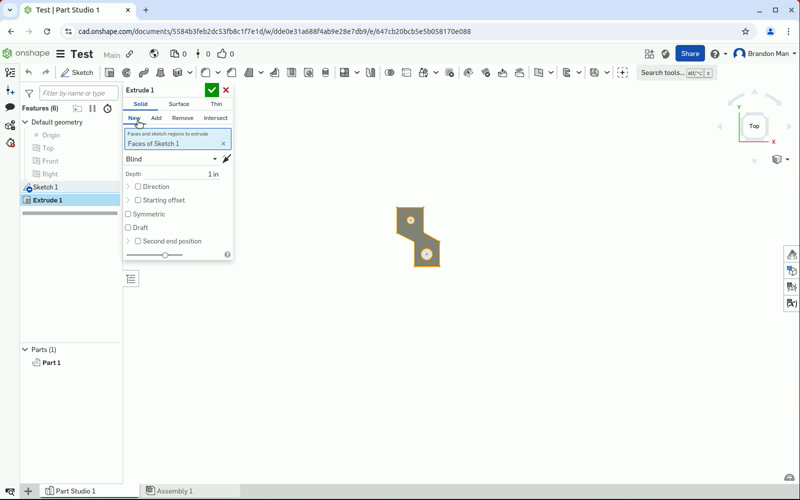
click(137, 120)
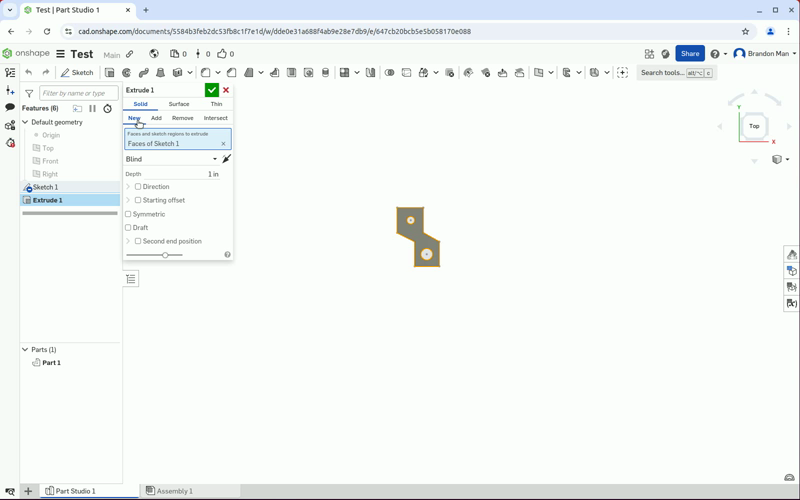
key(tab, 4)
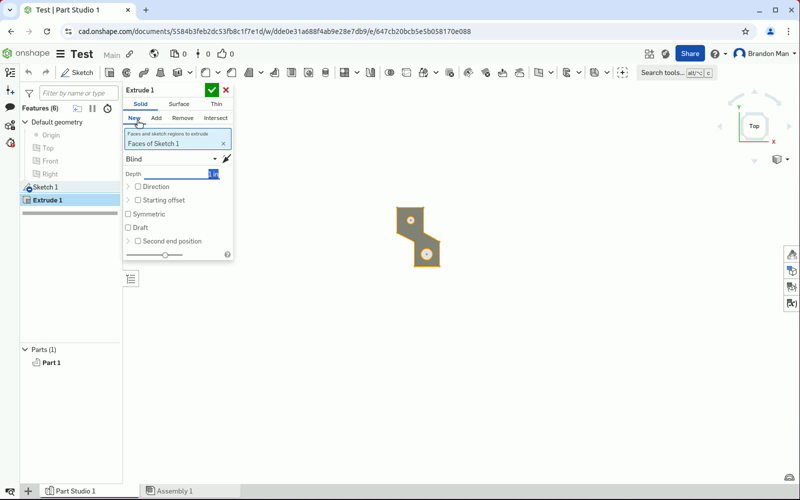
text(0.963)
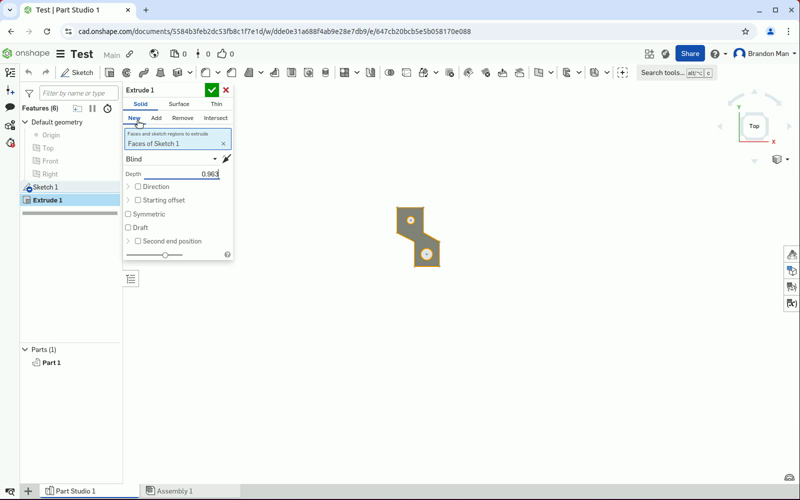
key(enter)
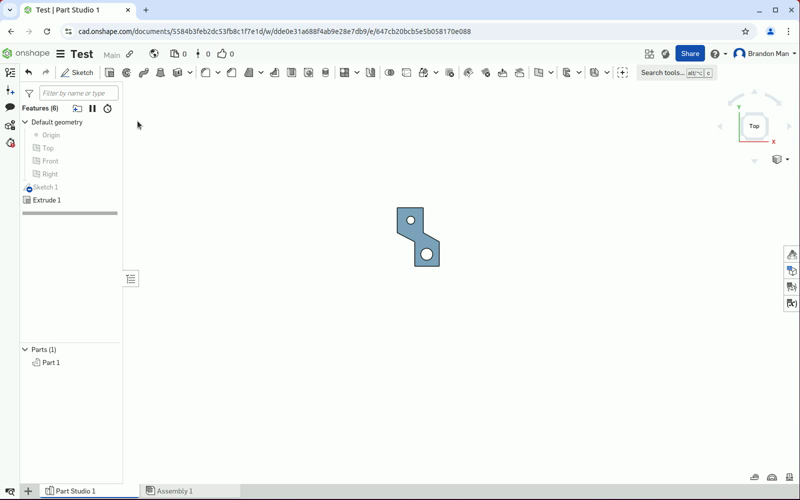
key(shift+h)
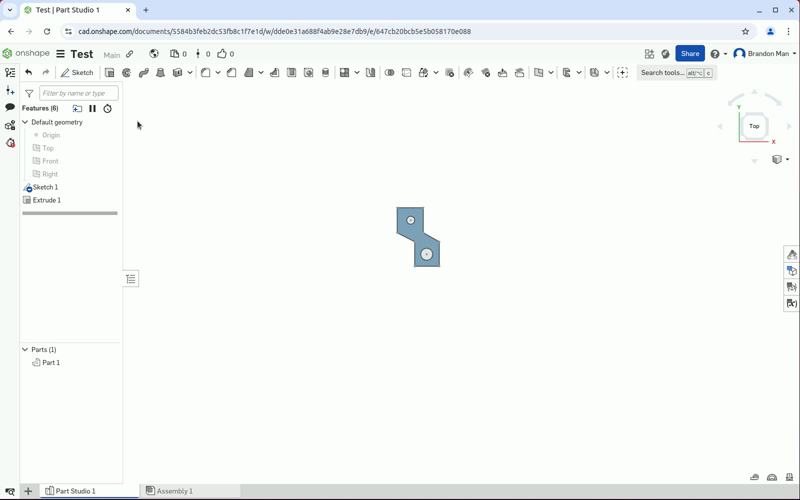
key(shift+h)
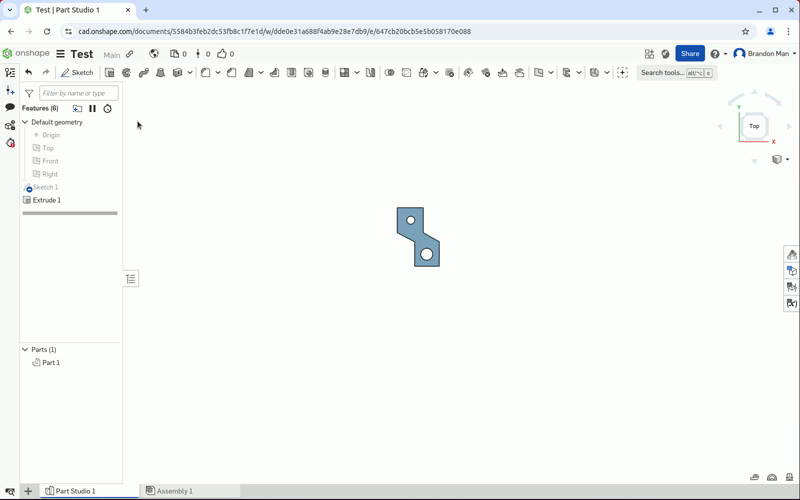
mouse_move(73, 189)
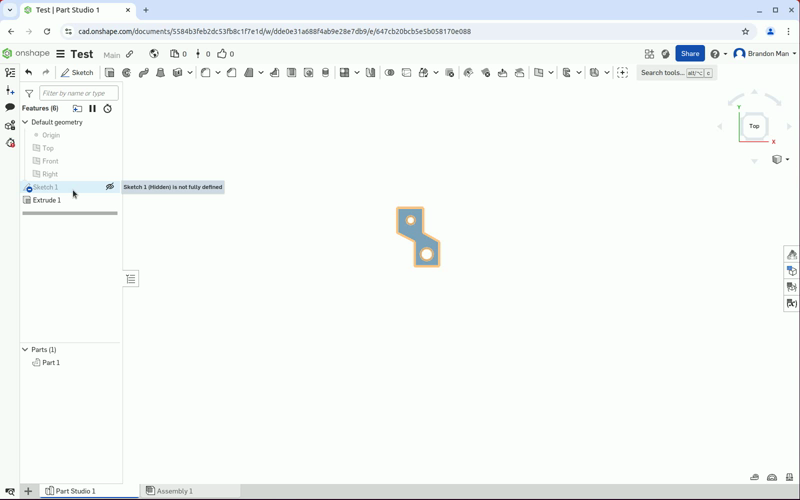
click(73, 189)
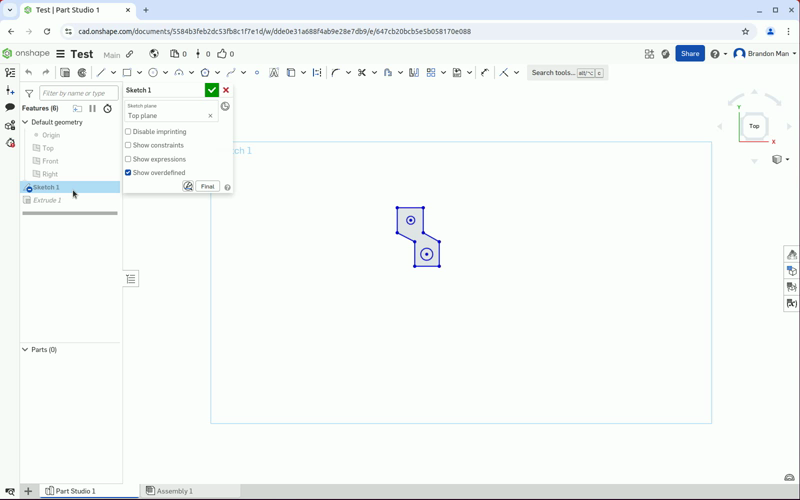
mouse_move(229, 92)
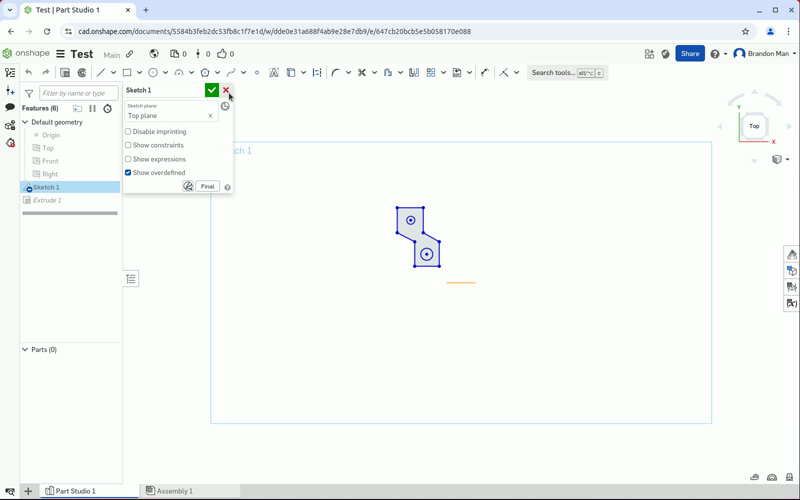
click(229, 92)
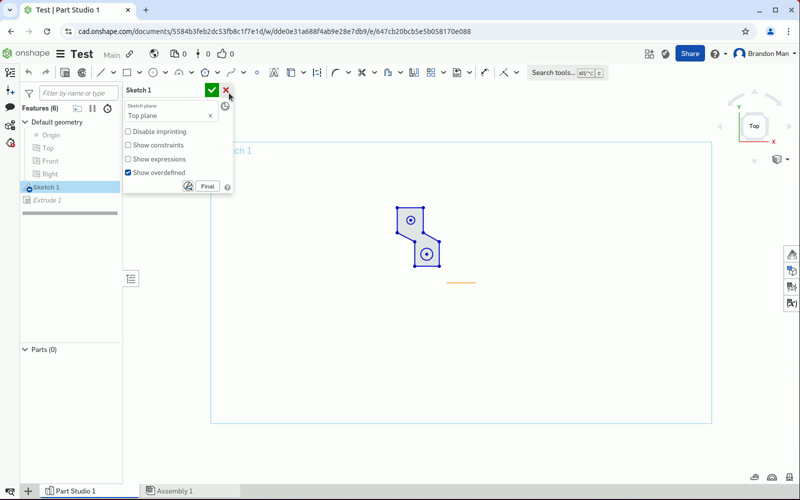
key(shift+s)
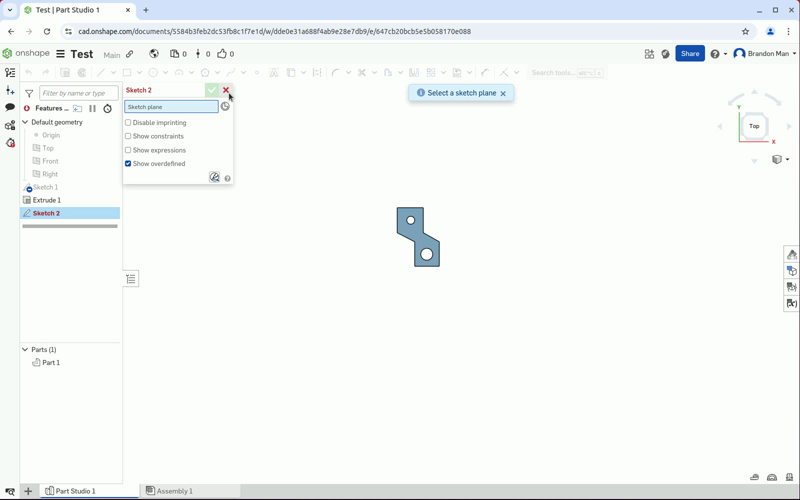
mouse_move(73, 150)
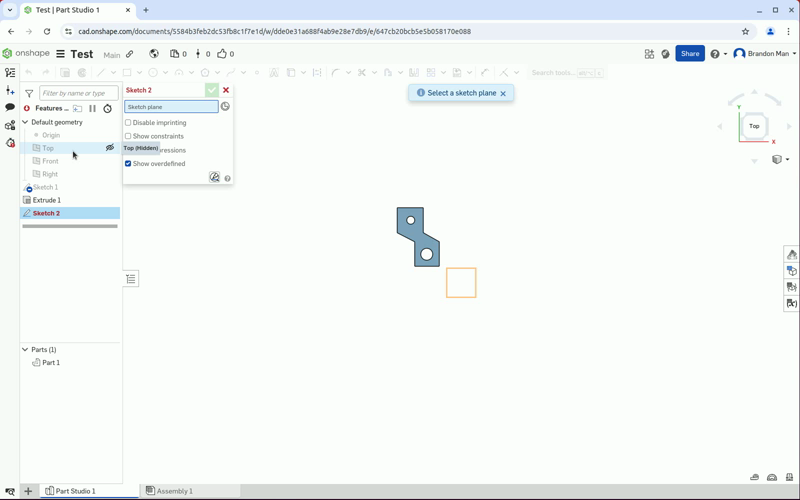
click(73, 150)
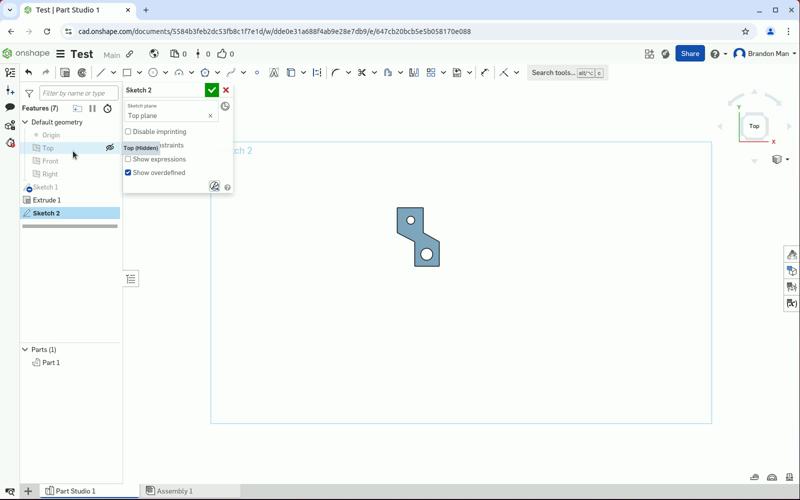
mouse_move(73, 352)
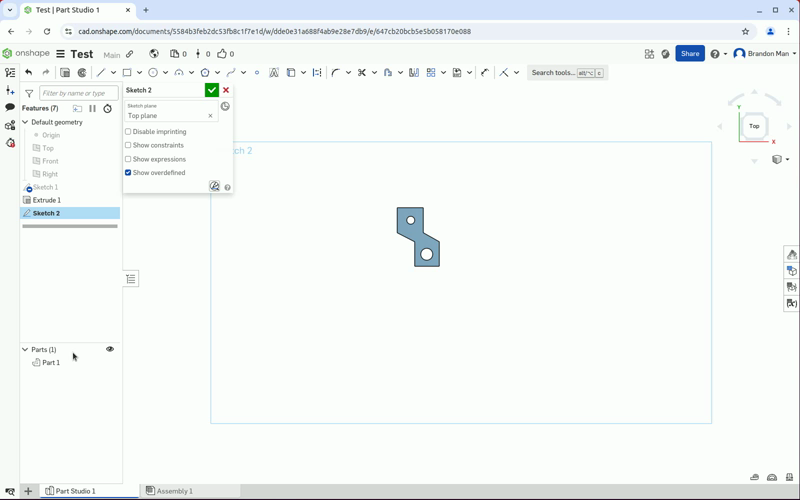
key(y)
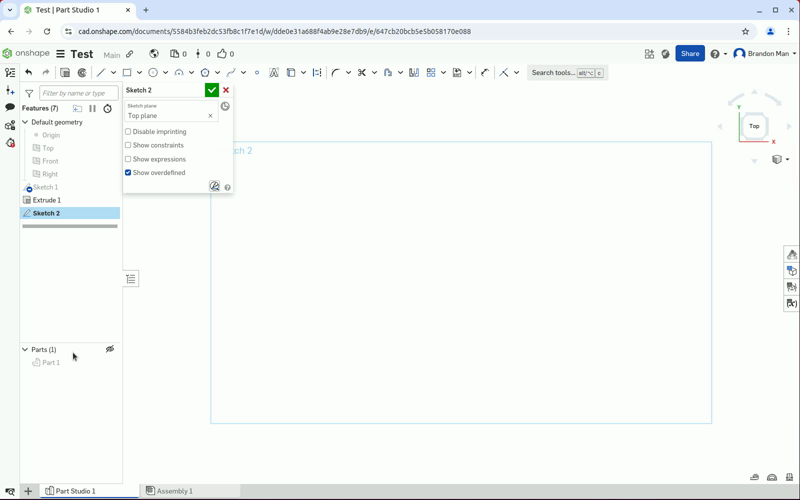
key(l)
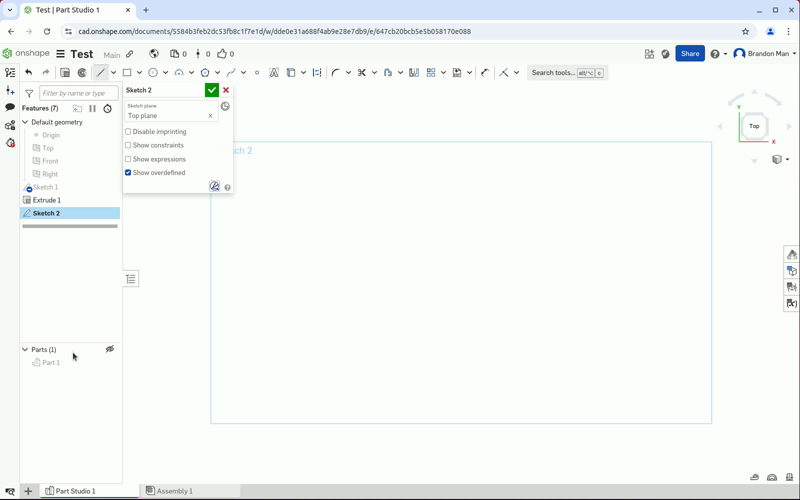
key_down(shift)
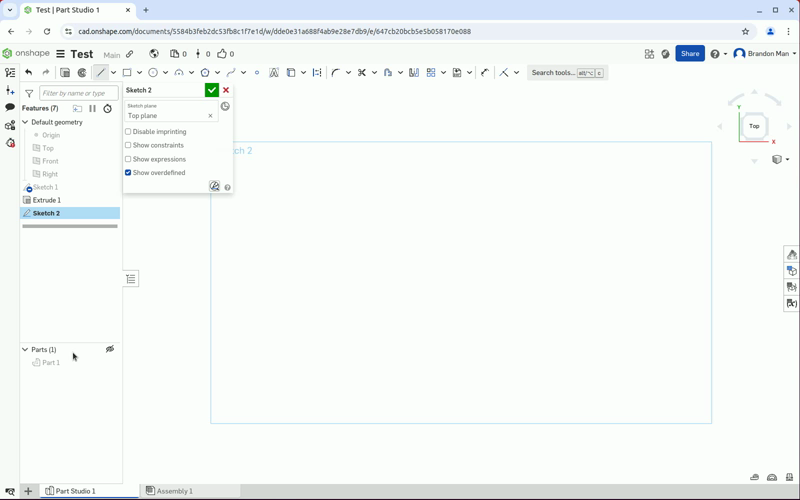
mouse_move(449, 232)
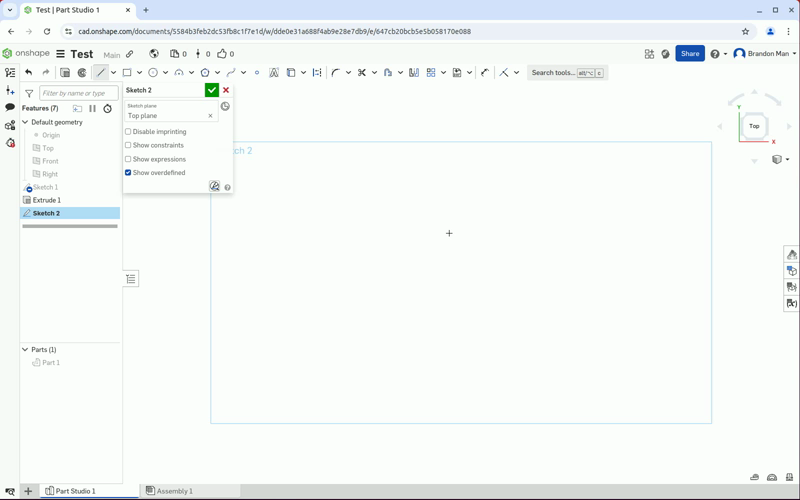
click(449, 232)
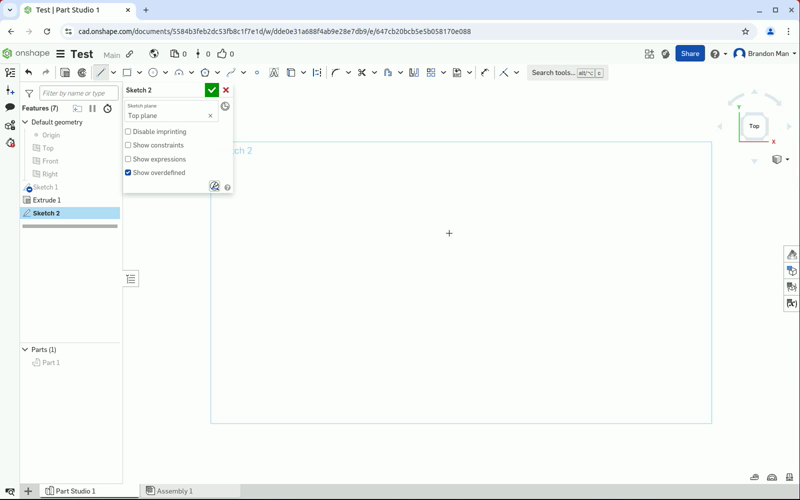
key_up(shift)
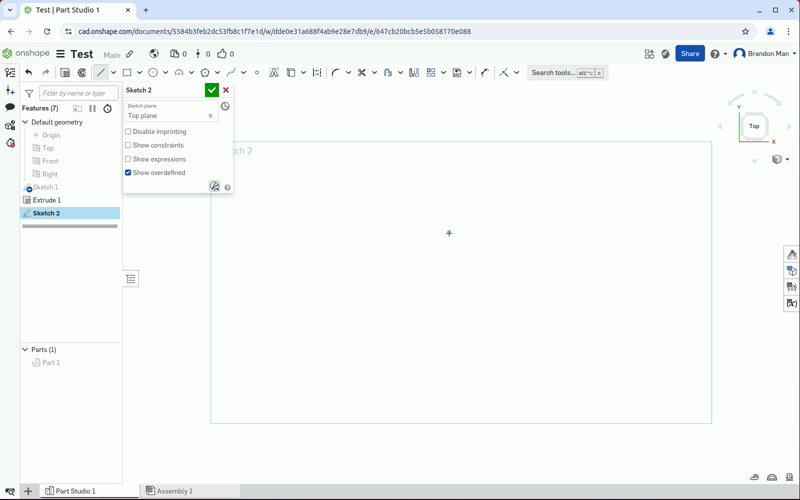
key_down(shift)
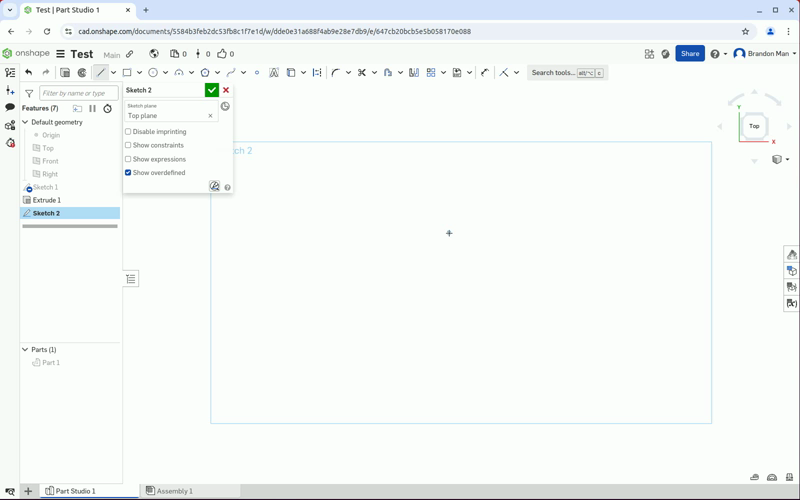
mouse_move(479, 232)
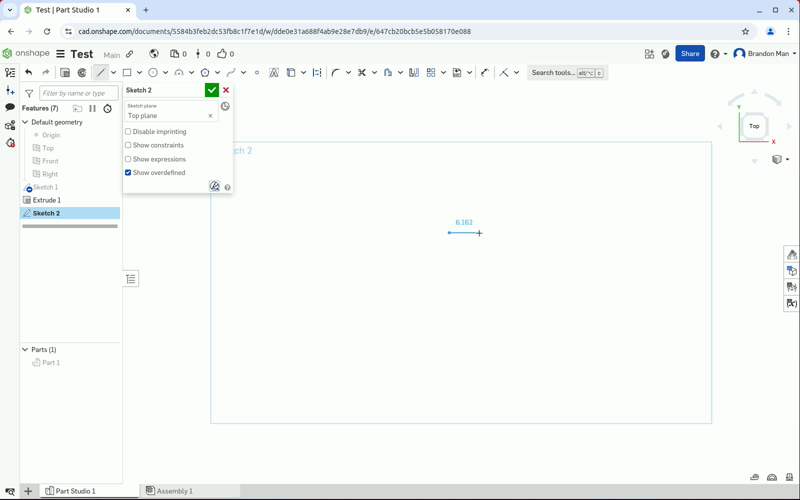
mouse_move(453, 241)
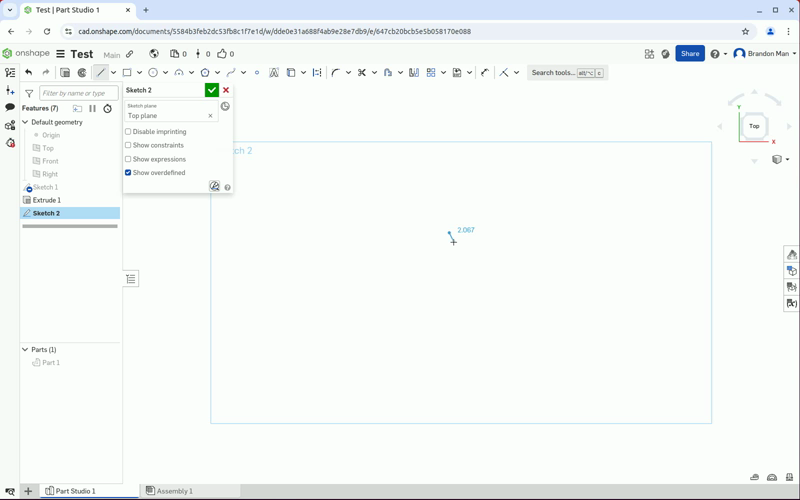
click(453, 241)
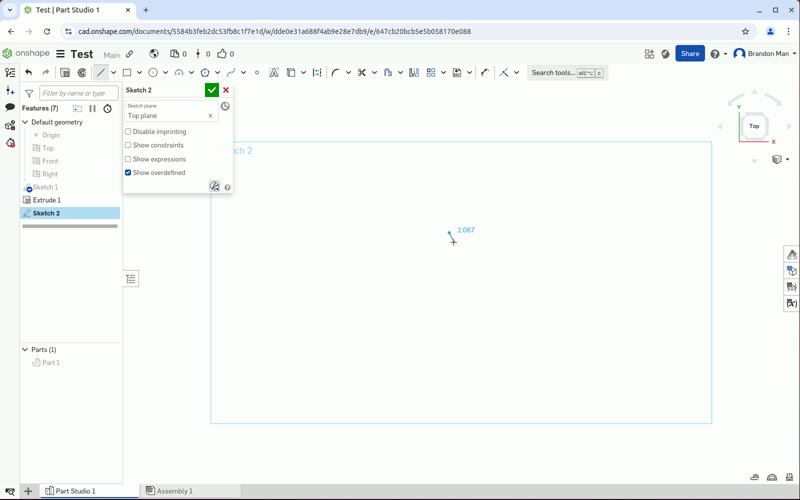
key_up(shift)
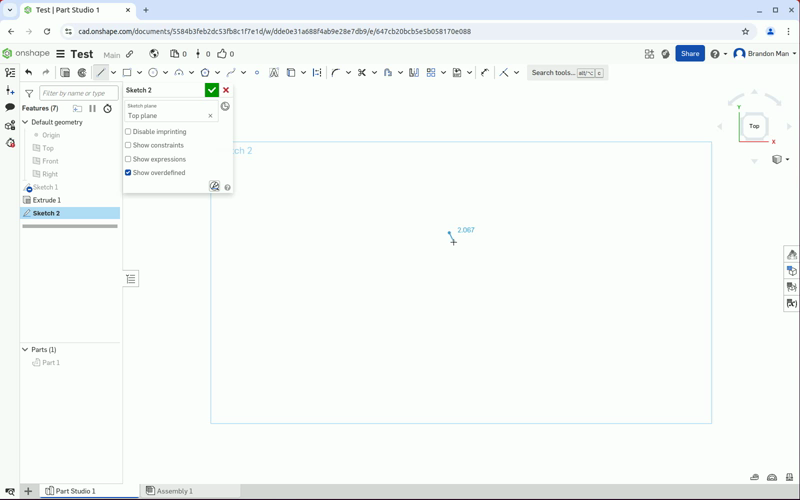
key_down(shift)
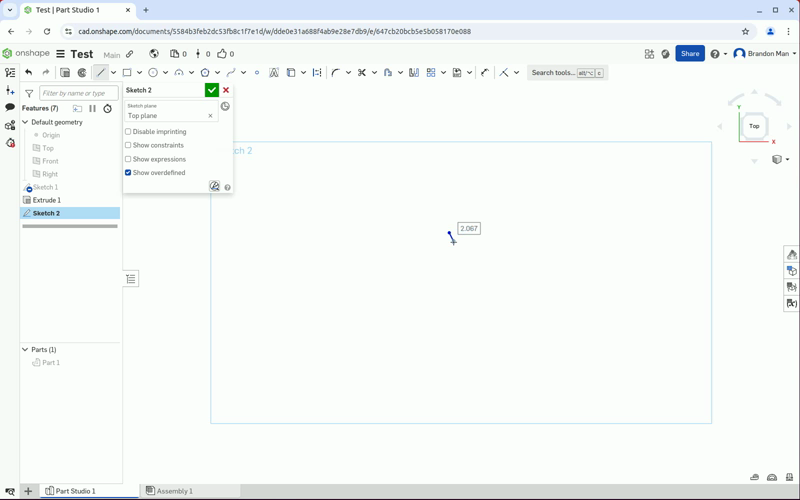
mouse_move(483, 241)
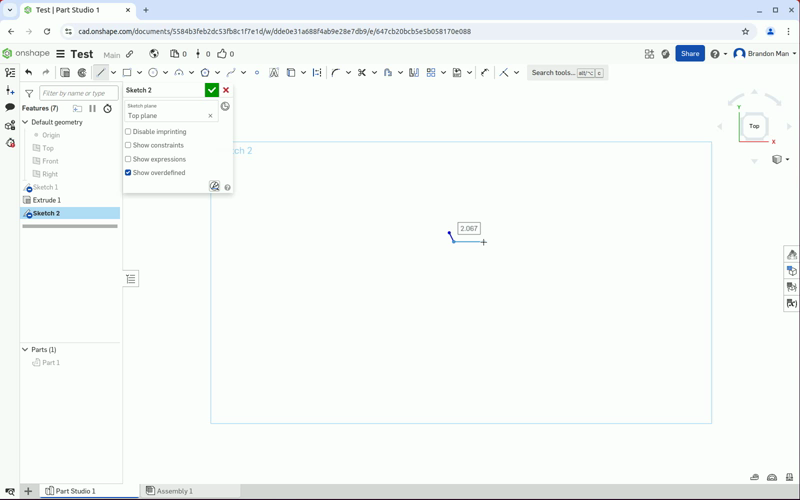
mouse_move(453, 267)
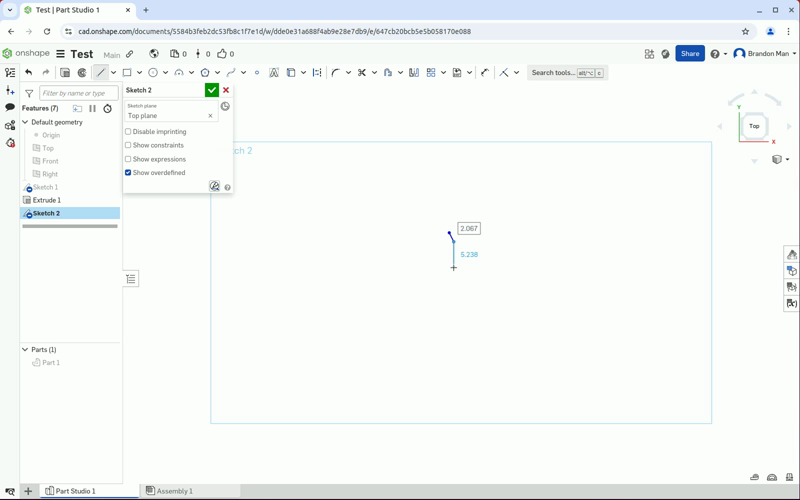
click(453, 267)
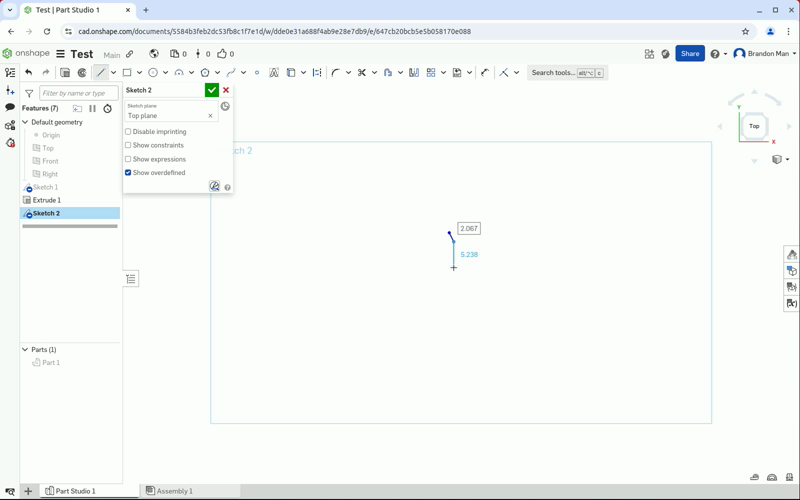
key_up(shift)
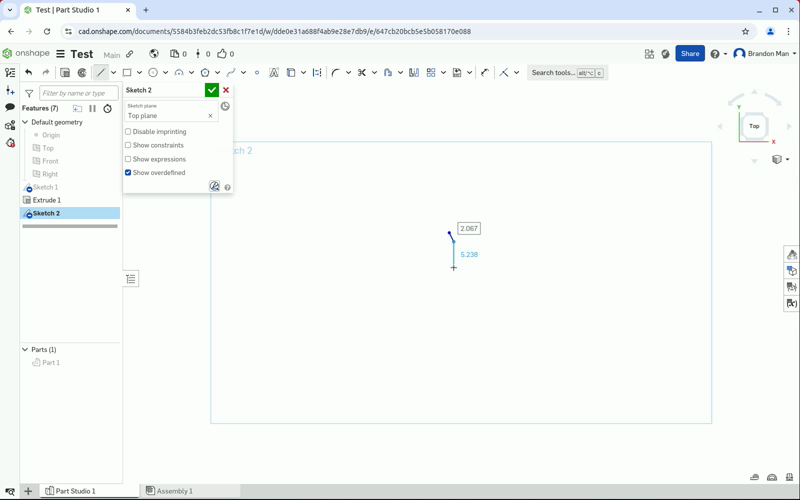
key_down(shift)
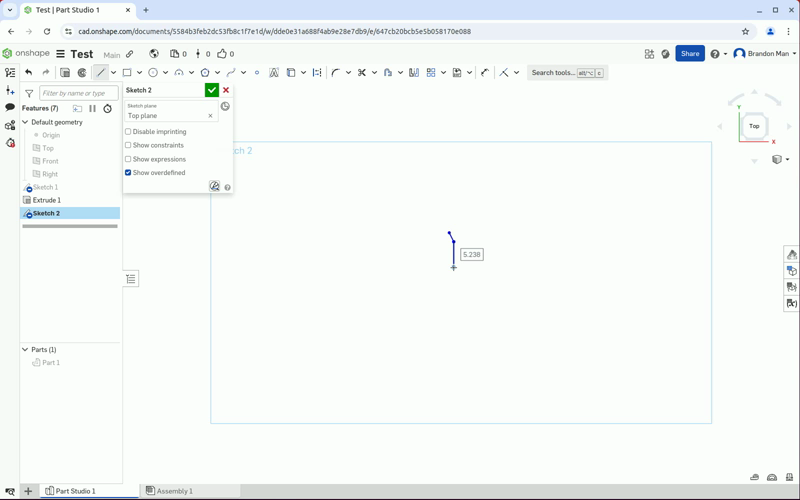
mouse_move(483, 267)
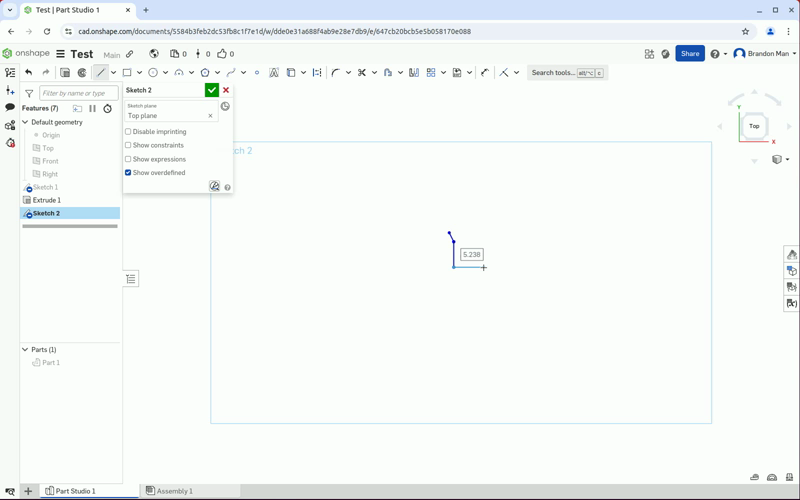
mouse_move(479, 267)
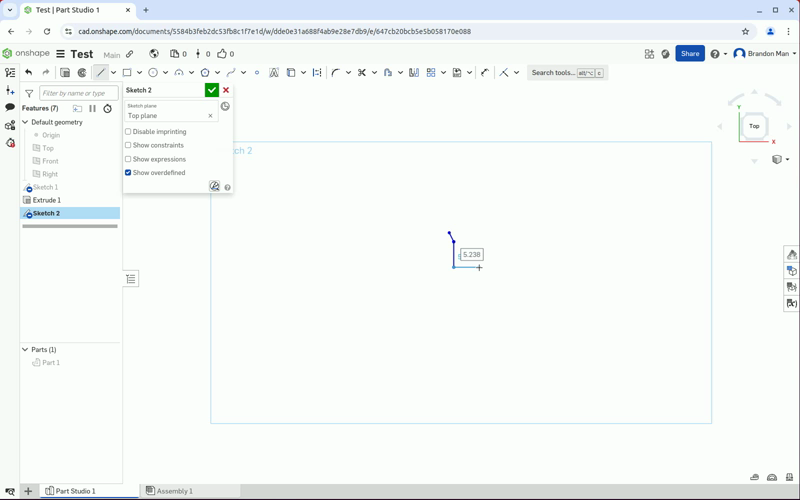
click(479, 267)
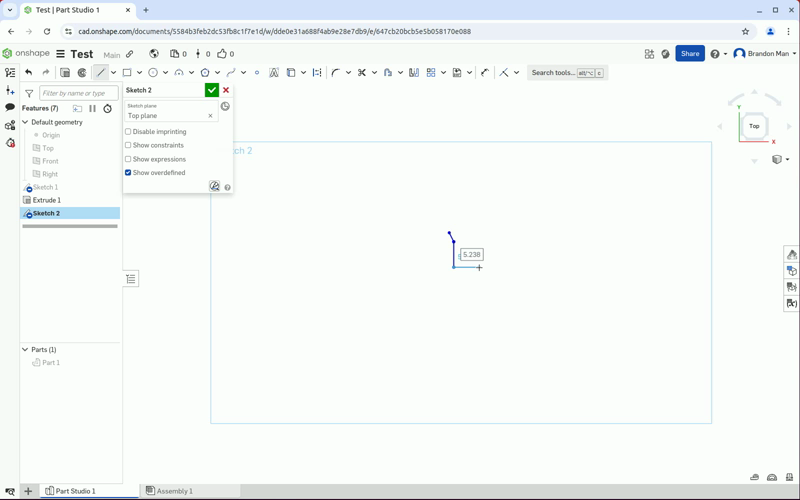
key_up(shift)
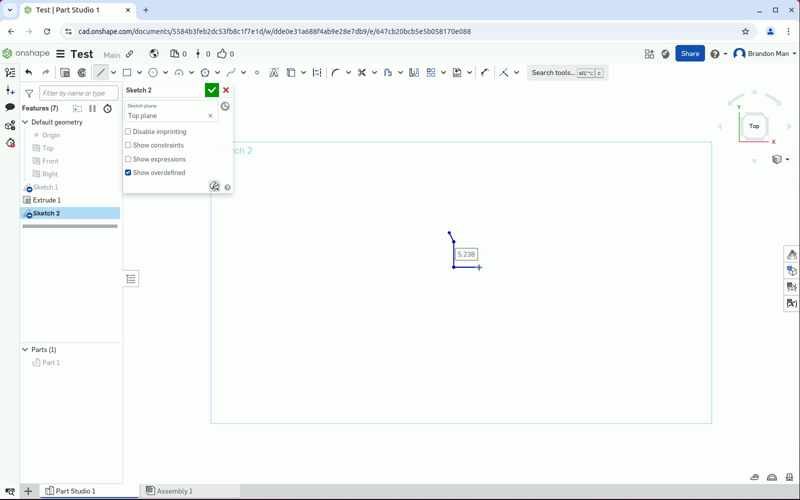
key_down(shift)
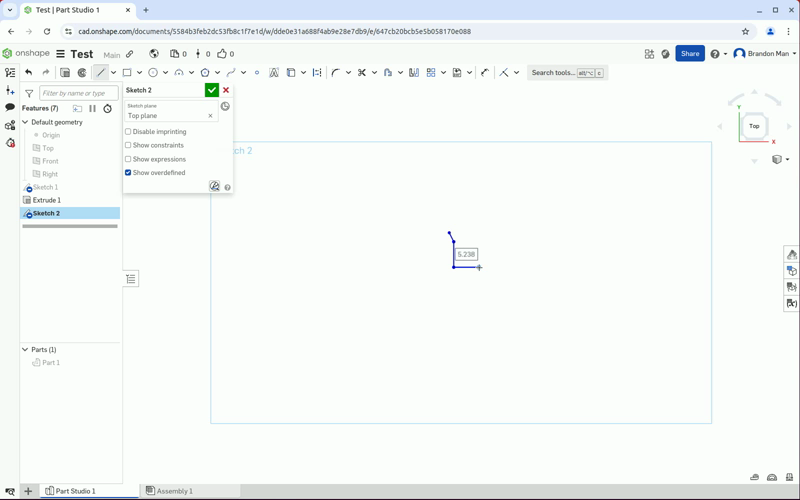
mouse_move(509, 267)
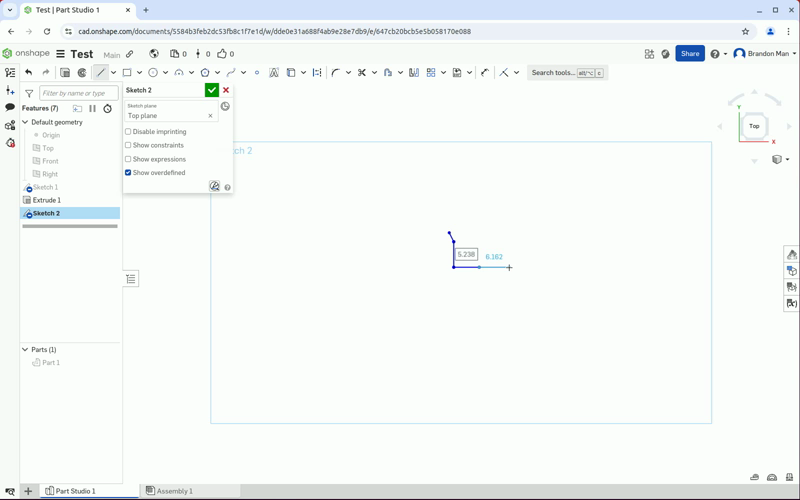
mouse_move(479, 255)
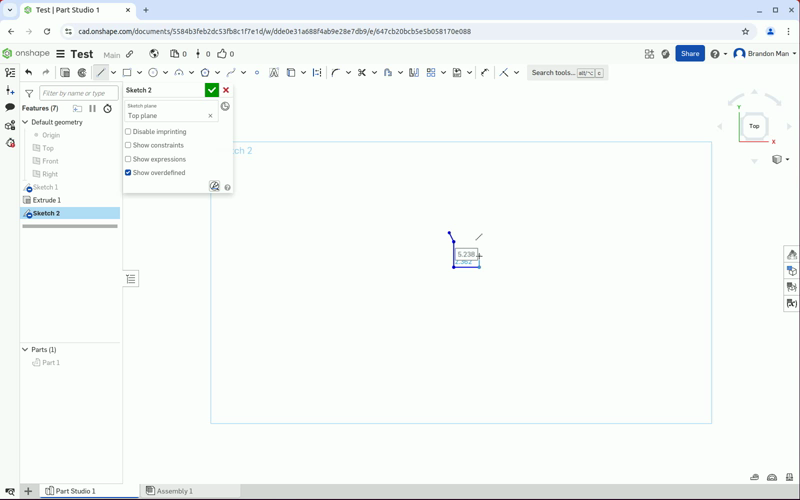
click(479, 255)
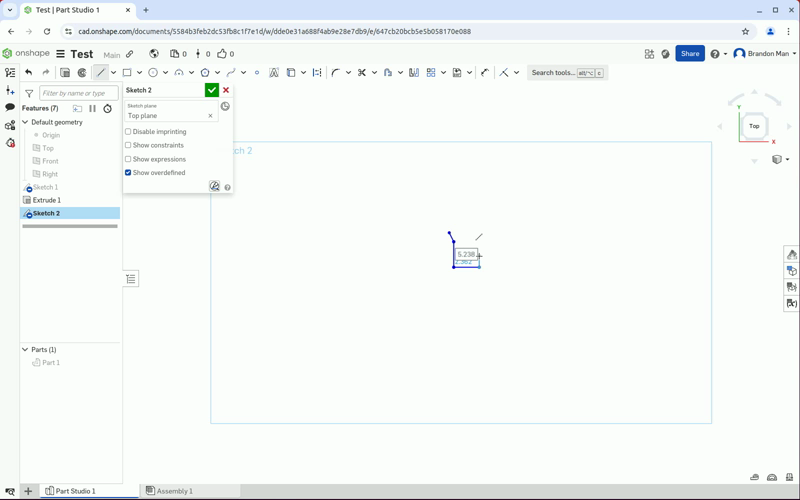
key_up(shift)
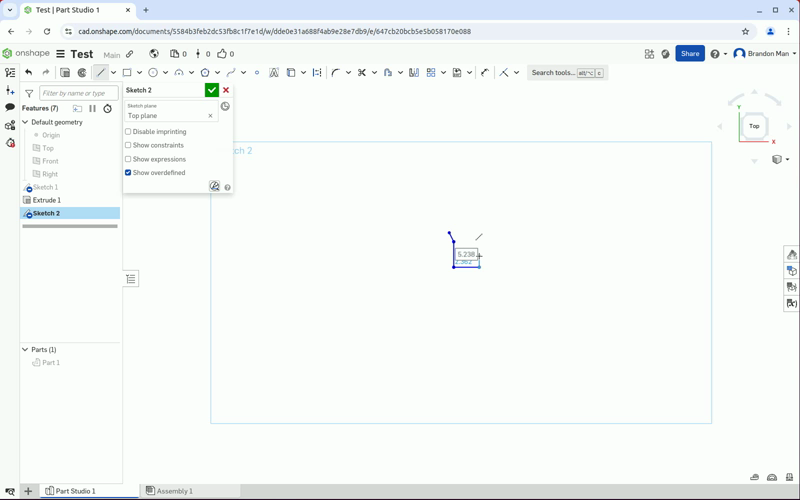
key_down(shift)
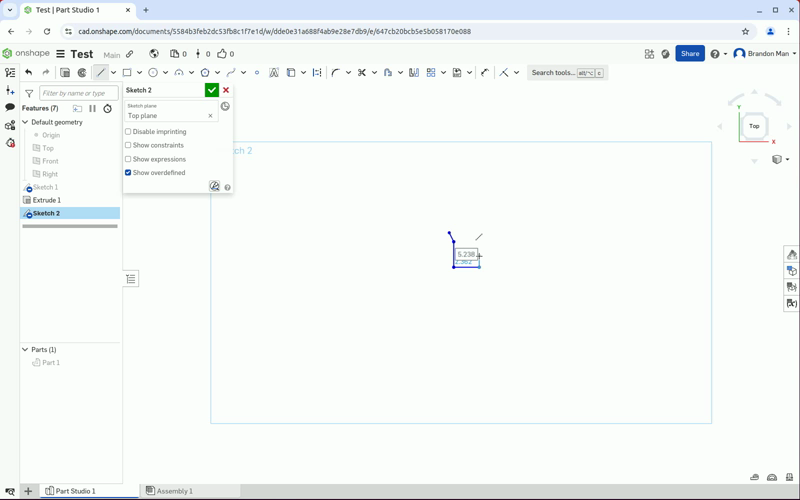
mouse_move(509, 255)
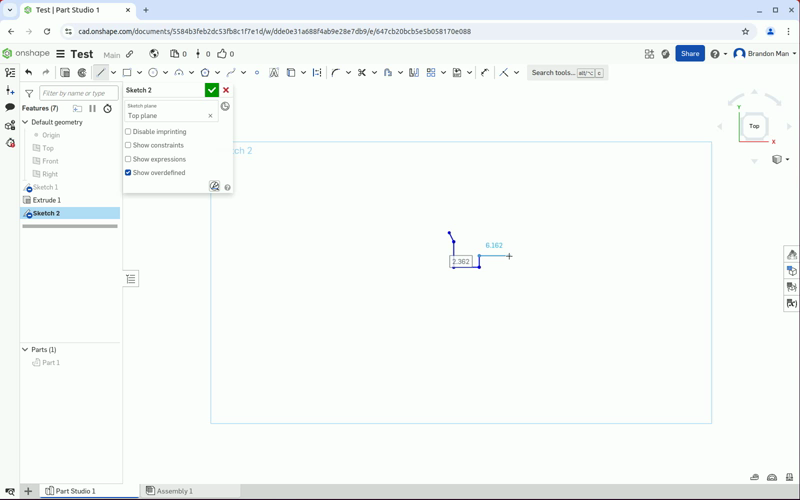
mouse_move(479, 241)
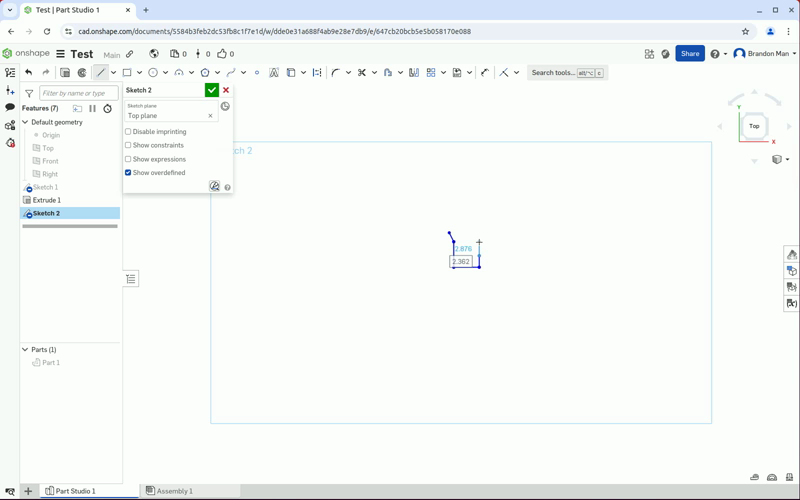
click(479, 241)
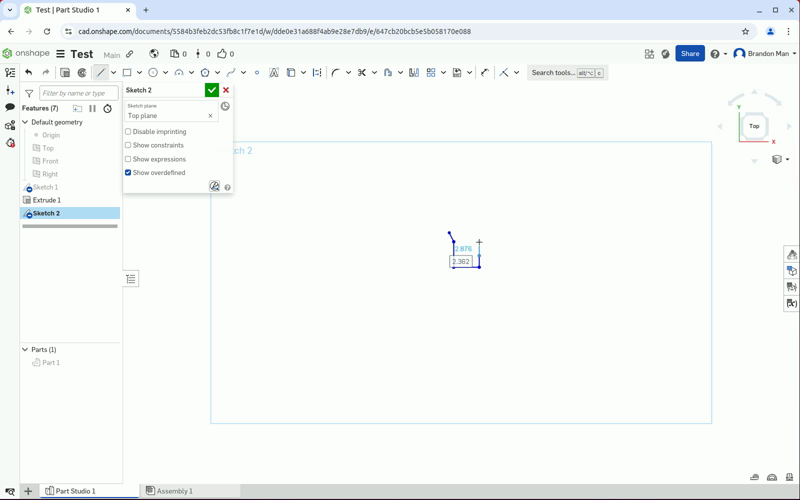
key_up(shift)
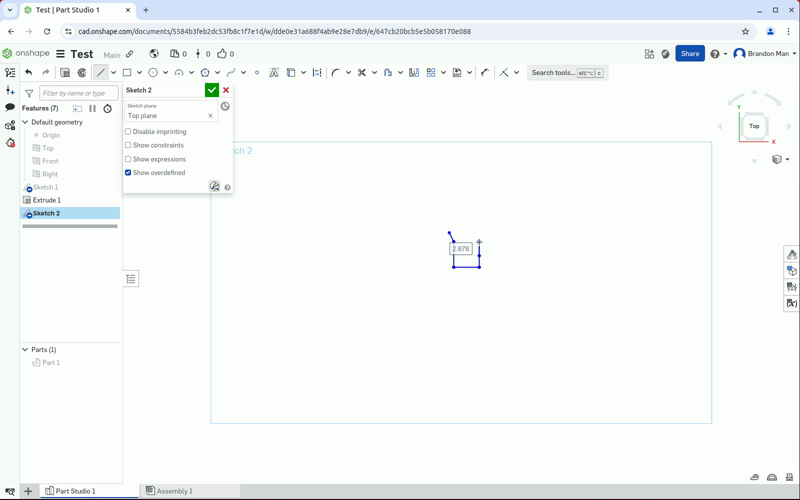
key_down(shift)
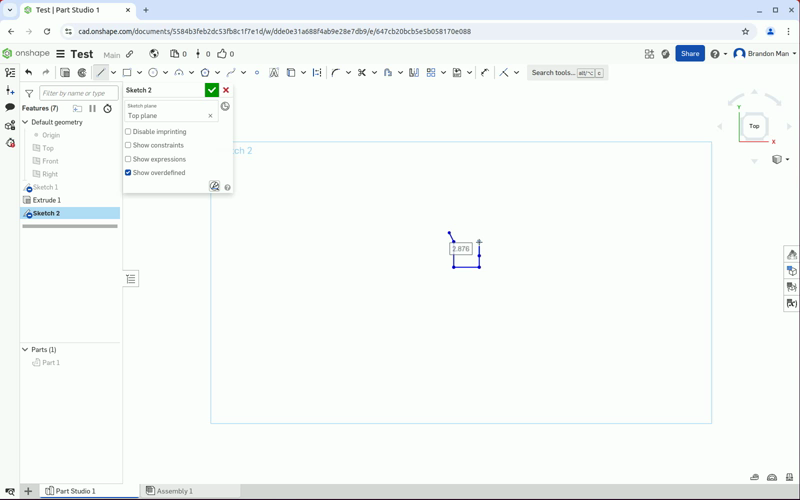
mouse_move(509, 241)
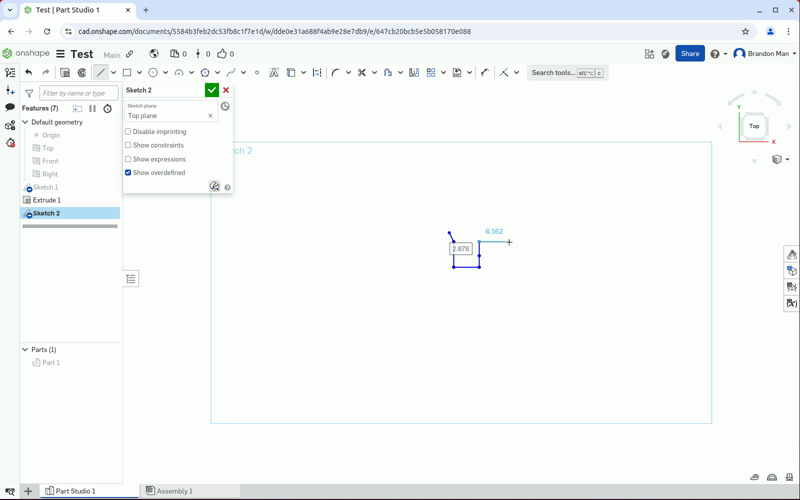
mouse_move(474, 232)
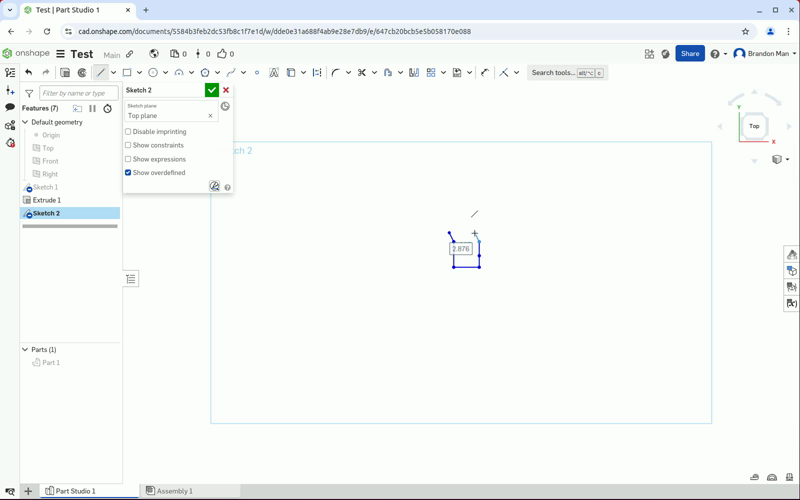
click(474, 232)
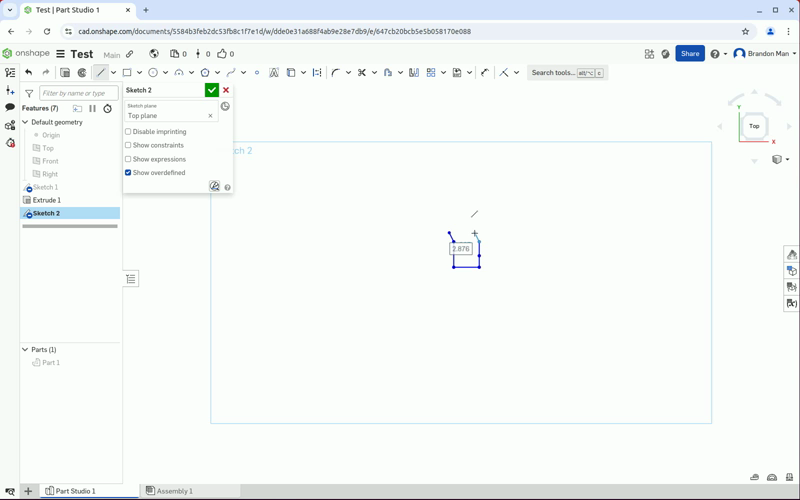
key_up(shift)
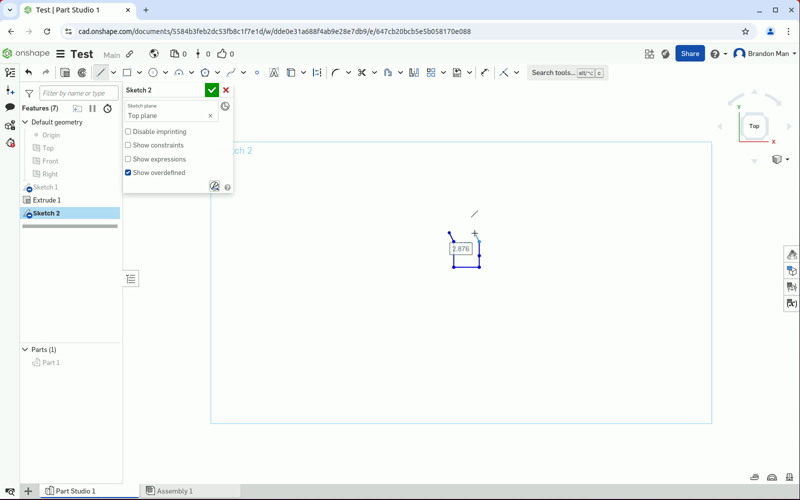
key_down(shift)
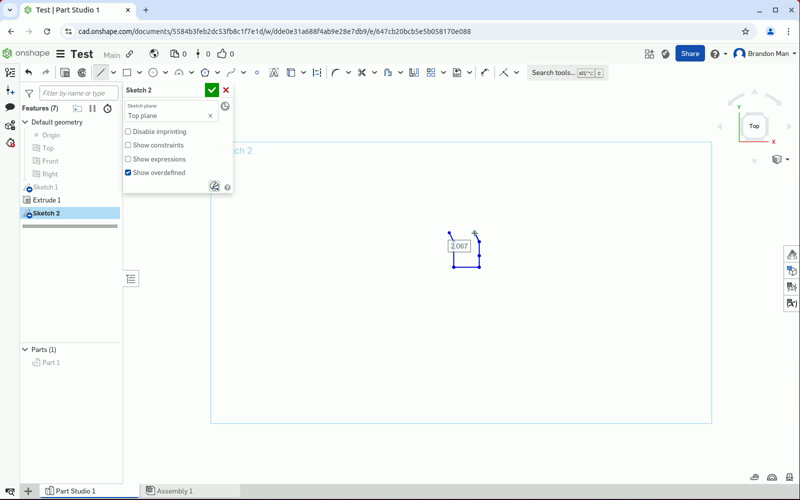
mouse_move(504, 232)
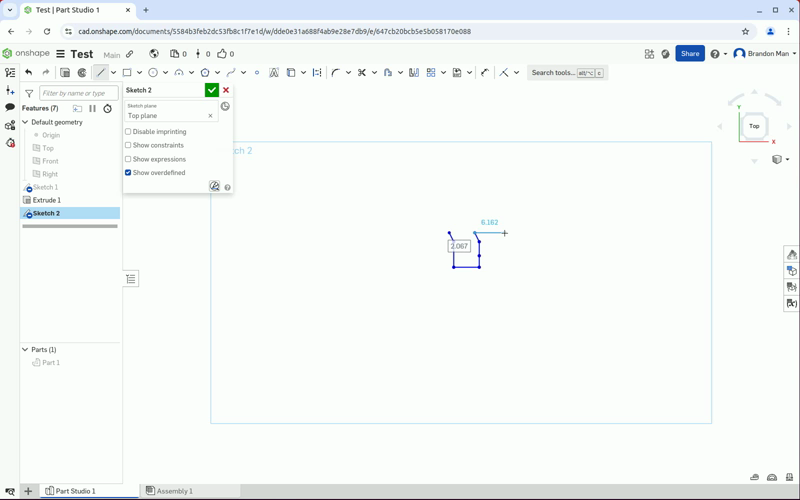
mouse_move(474, 207)
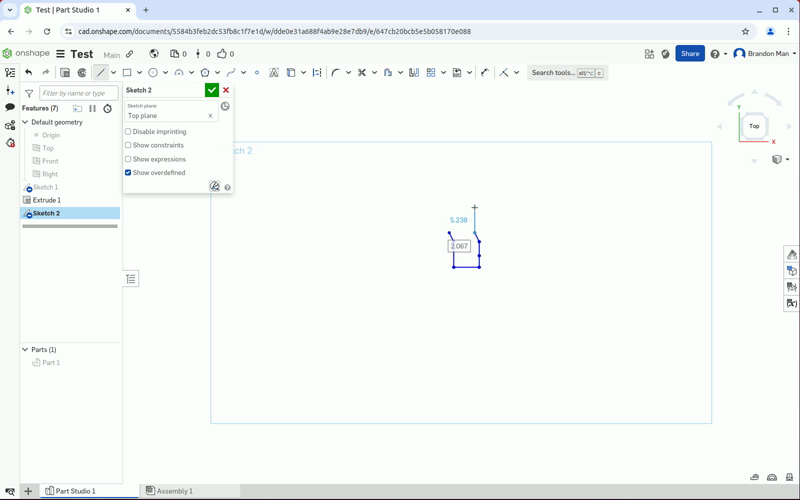
click(474, 207)
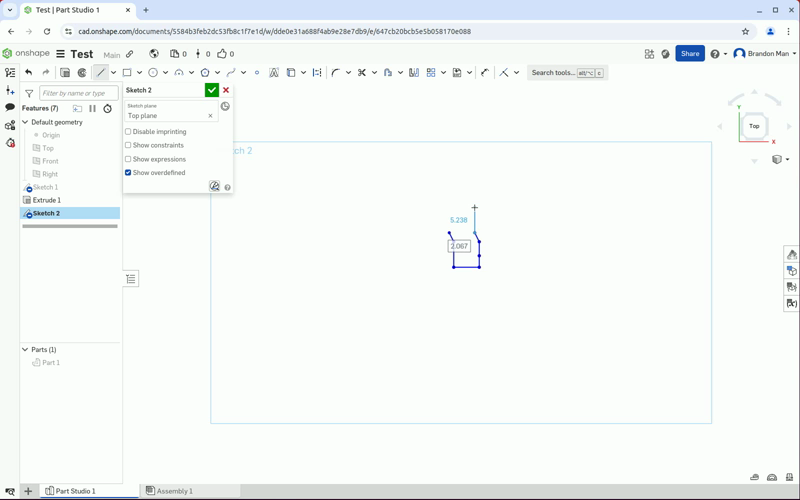
key_up(shift)
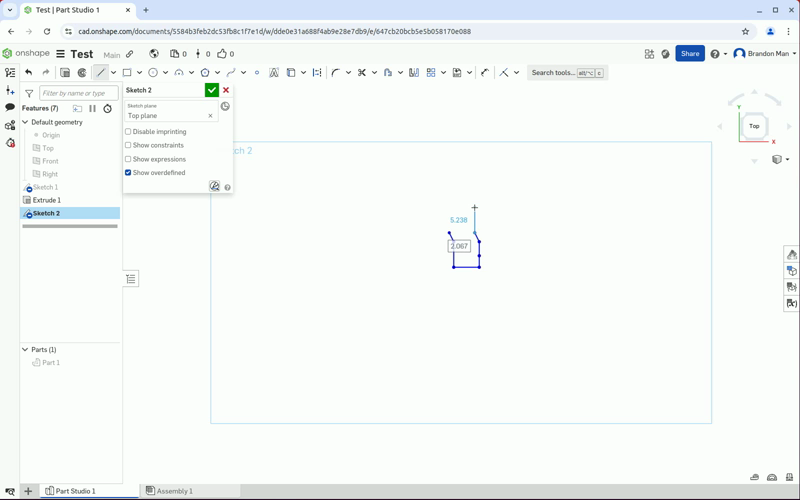
key_down(shift)
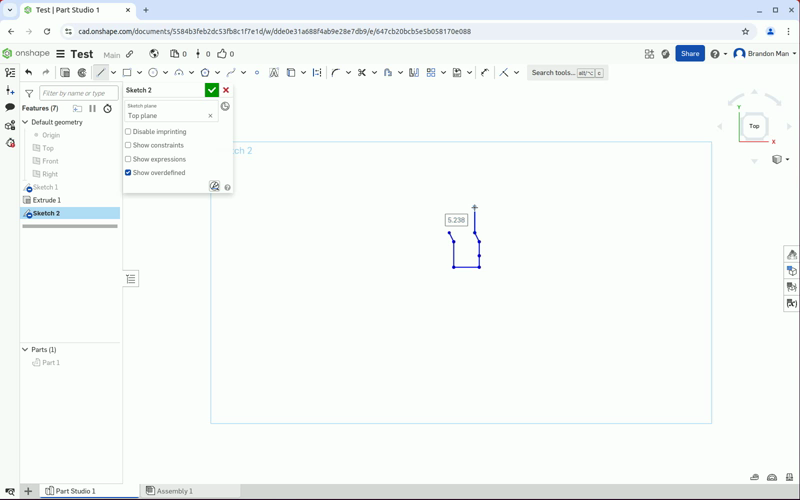
mouse_move(504, 207)
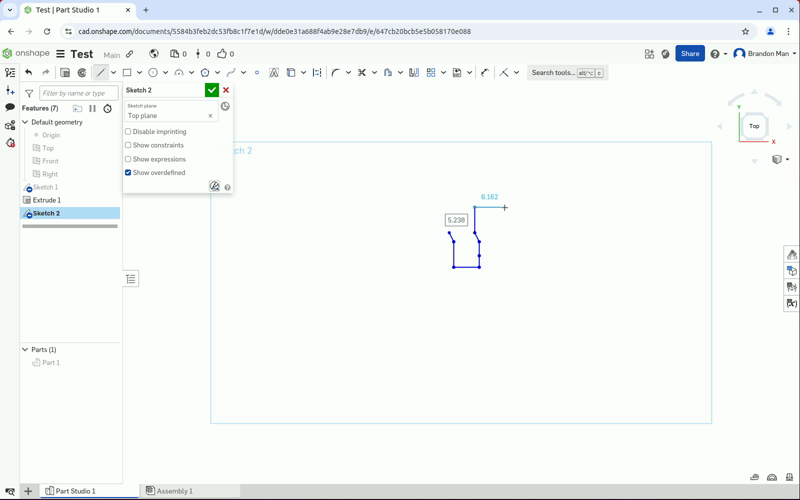
mouse_move(449, 207)
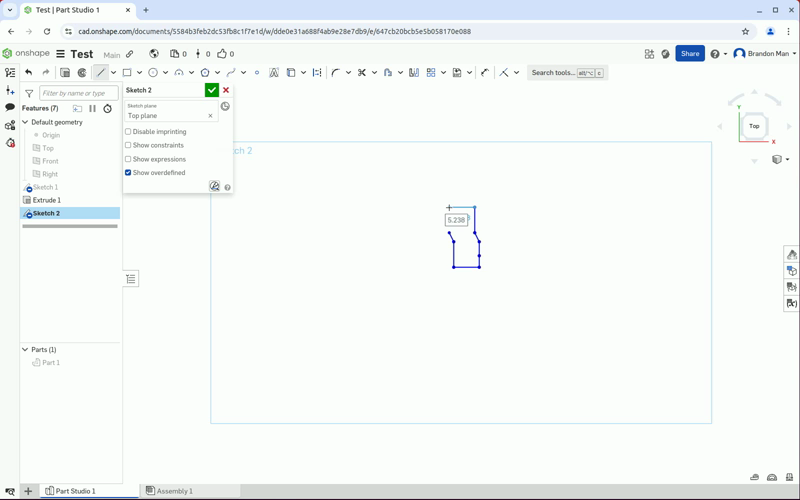
click(449, 207)
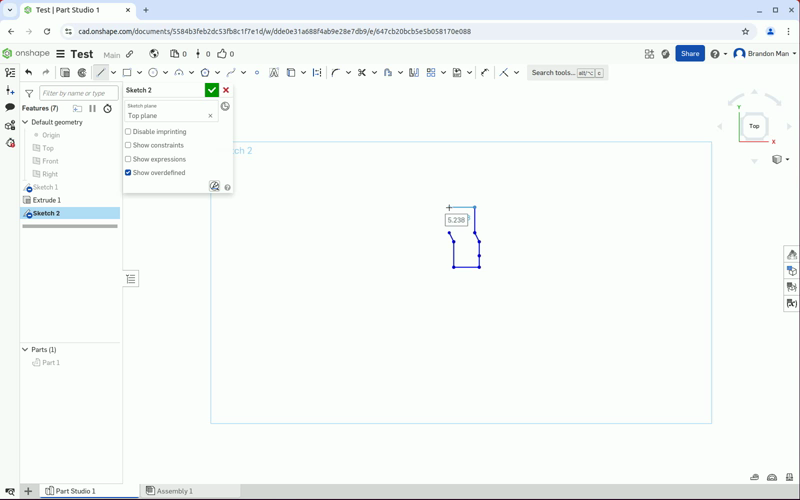
key_up(shift)
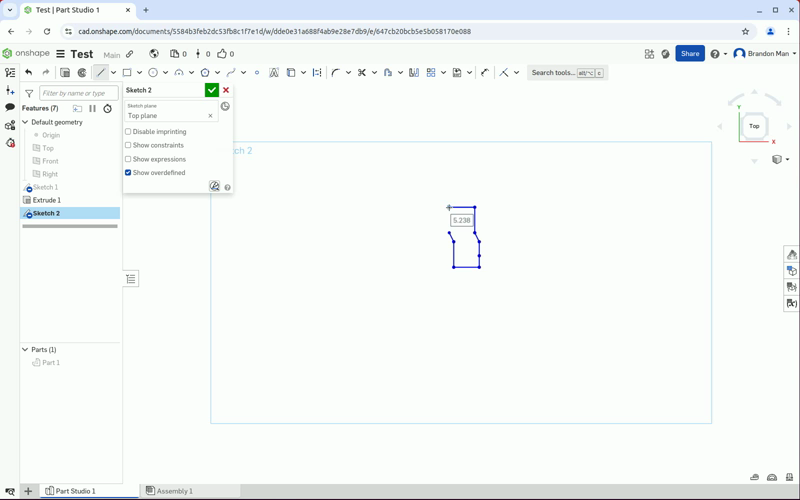
mouse_move(479, 207)
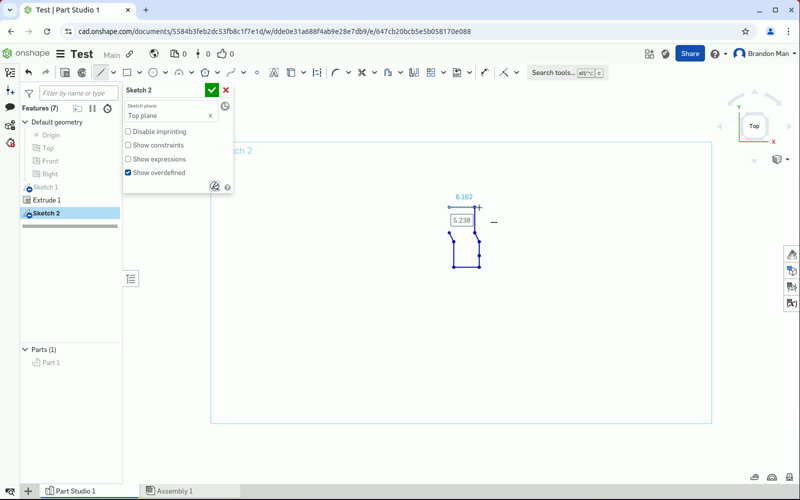
key_down(shift)
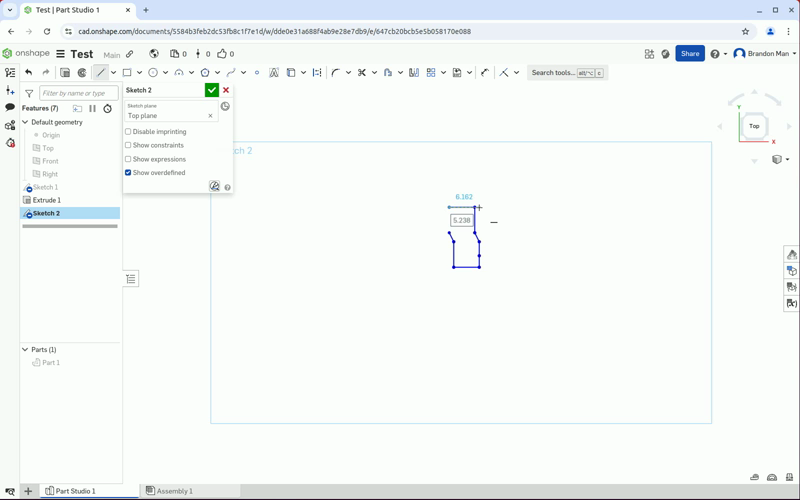
mouse_move(449, 232)
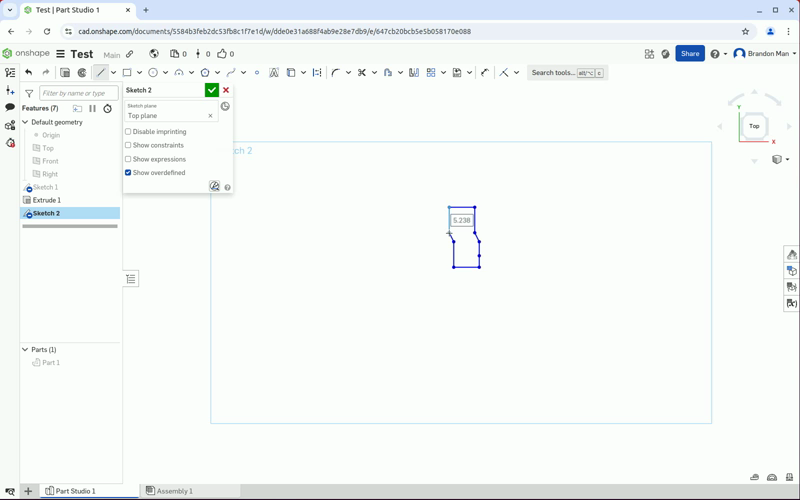
key_up(shift)
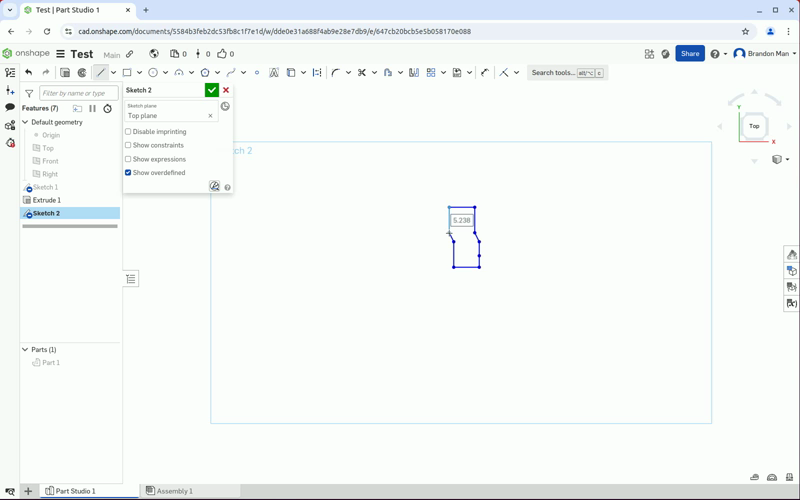
click(449, 232)
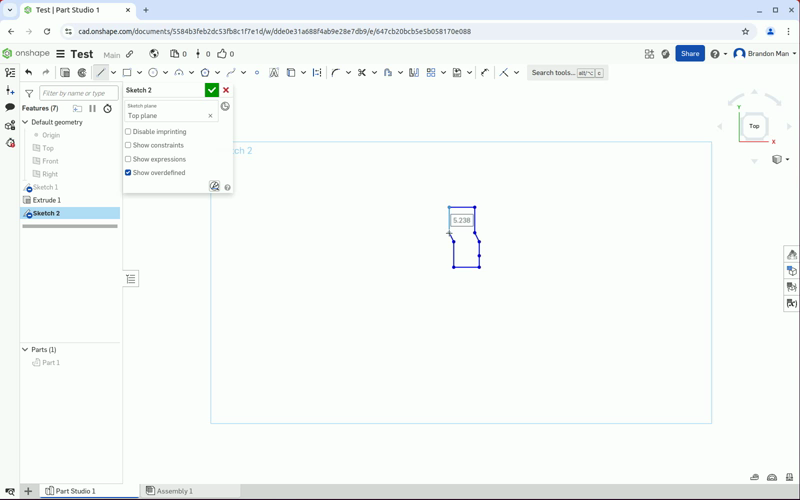
key(esc)
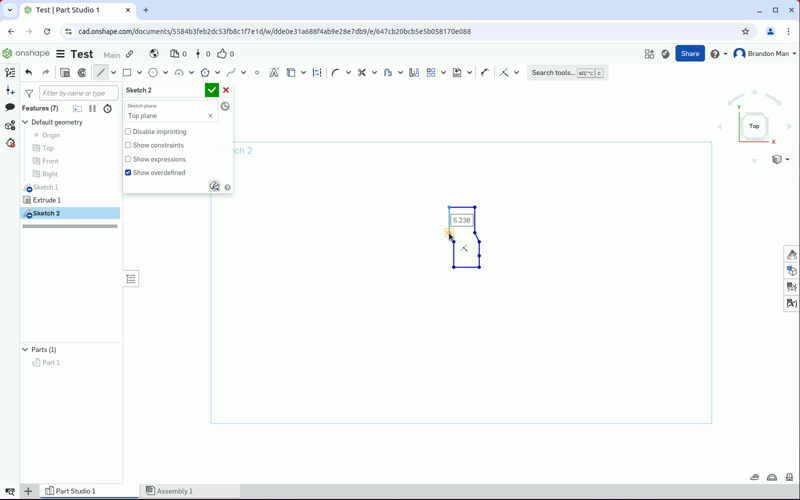
key(c)
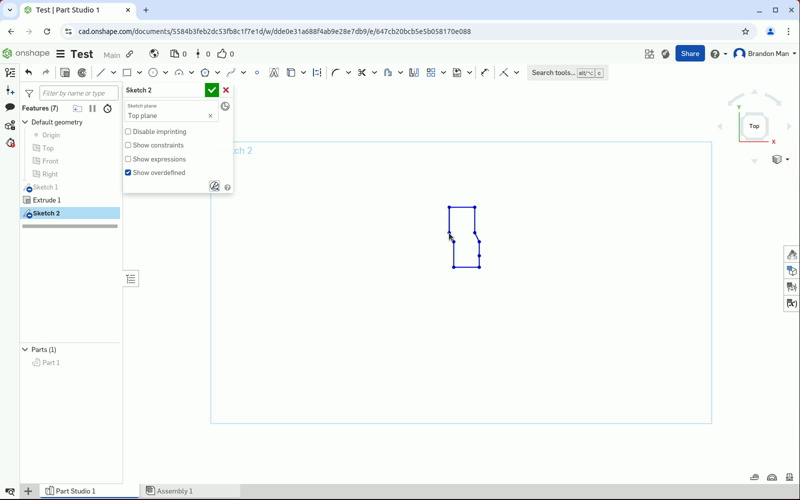
key_down(shift)
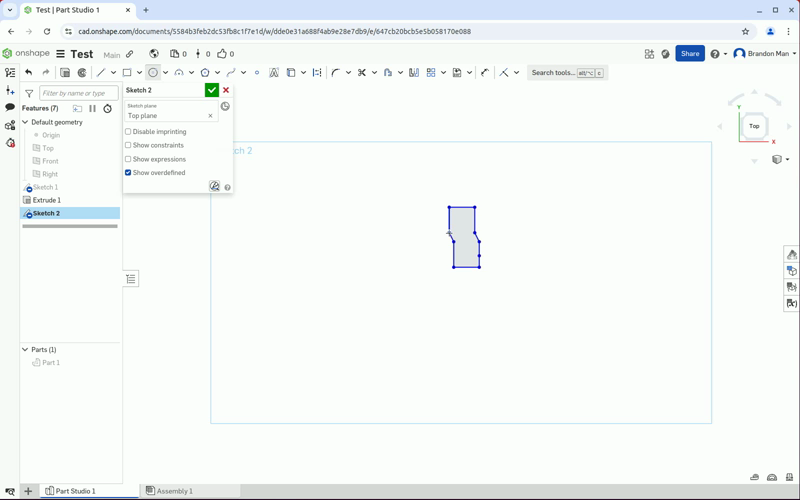
mouse_move(461, 219)
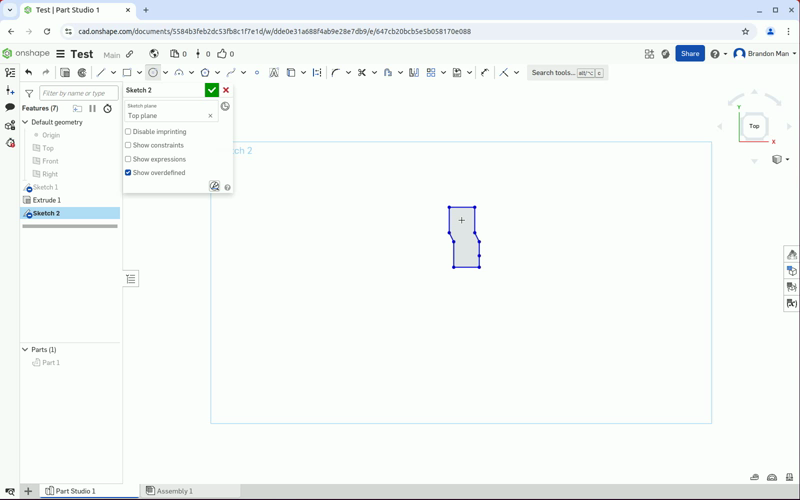
click(461, 219)
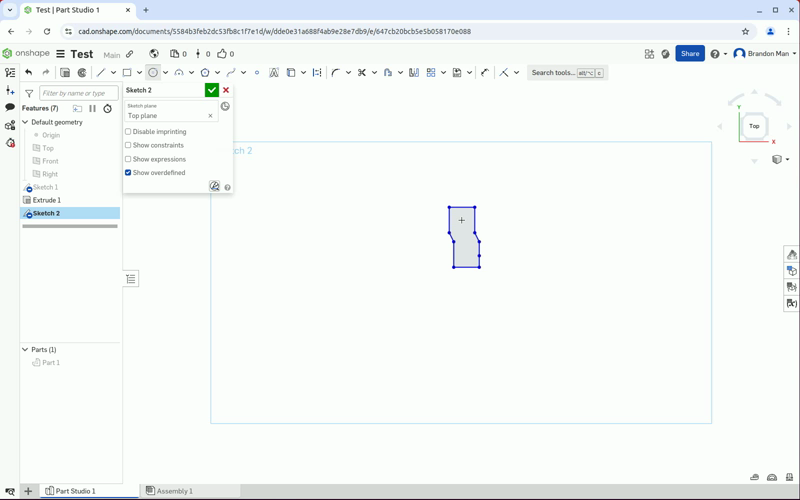
key_up(shift)
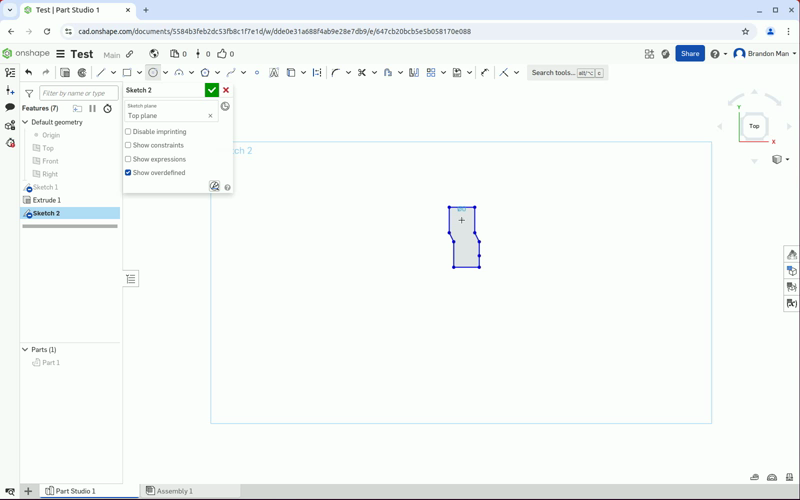
mouse_move(467, 219)
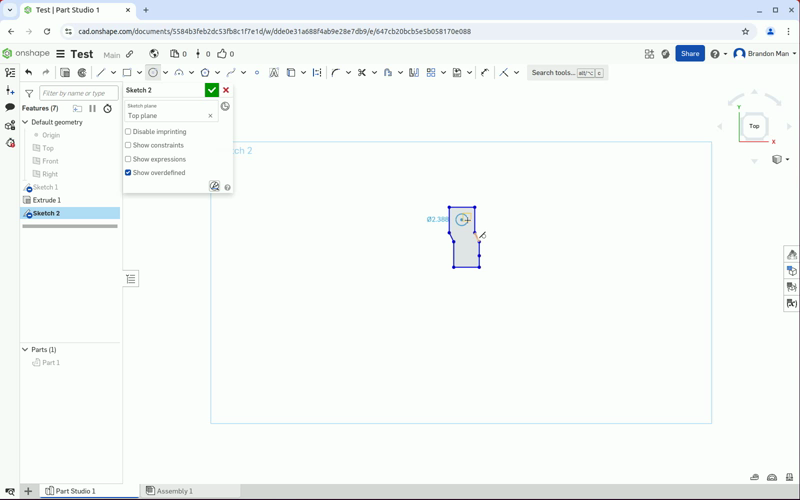
click(467, 219)
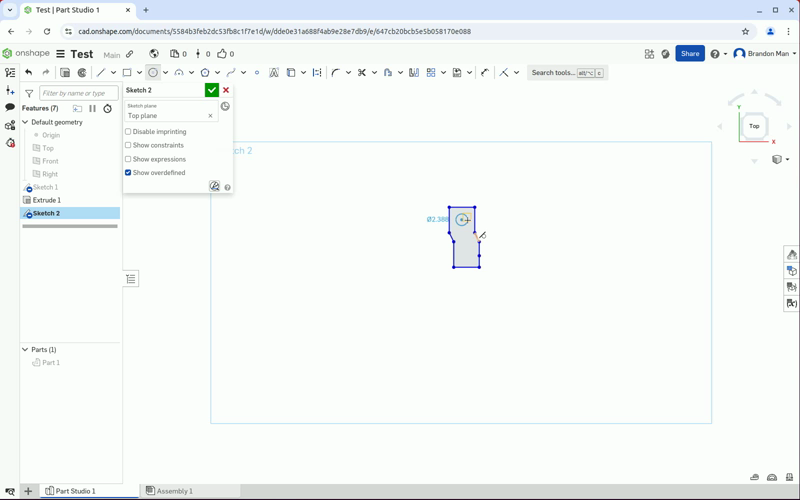
key(esc)
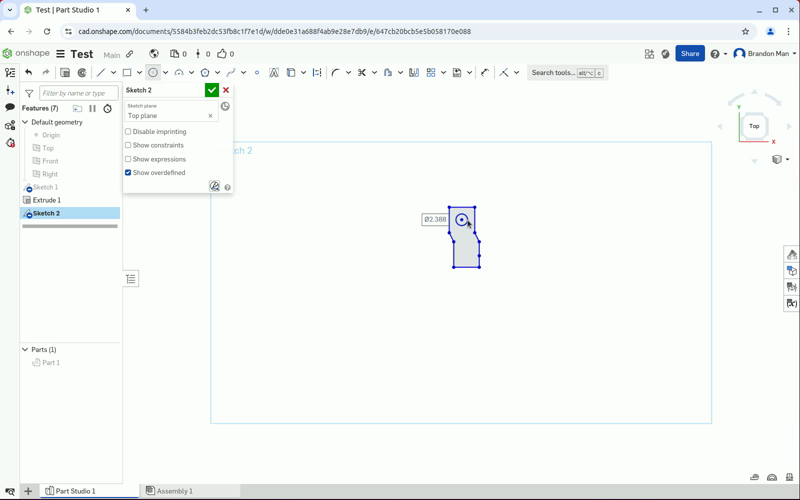
key(c)
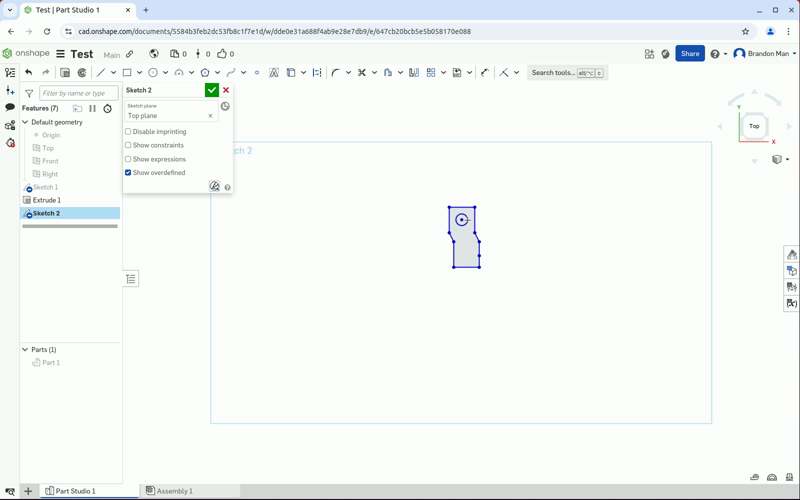
key_down(shift)
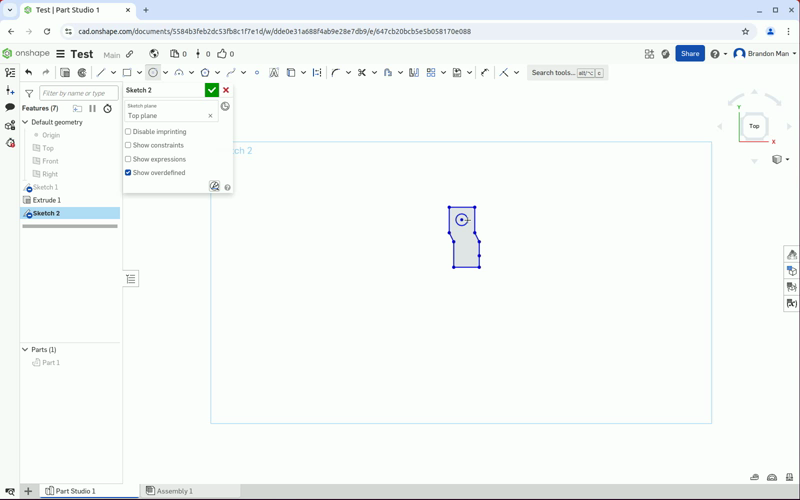
mouse_move(466, 254)
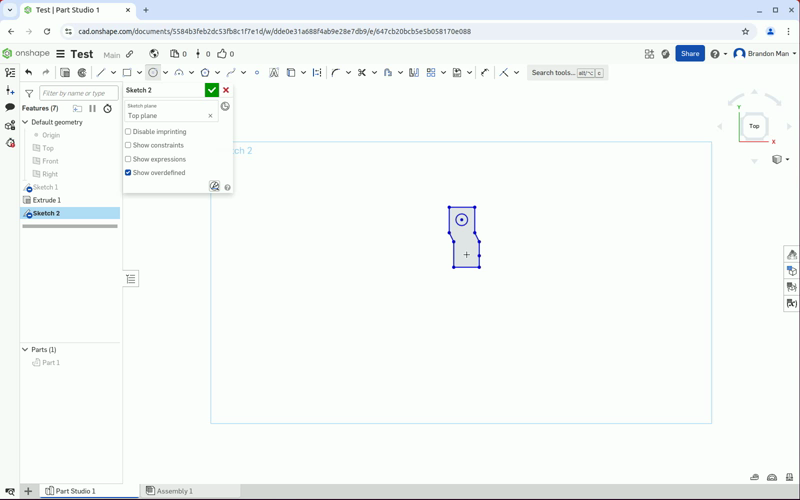
click(466, 254)
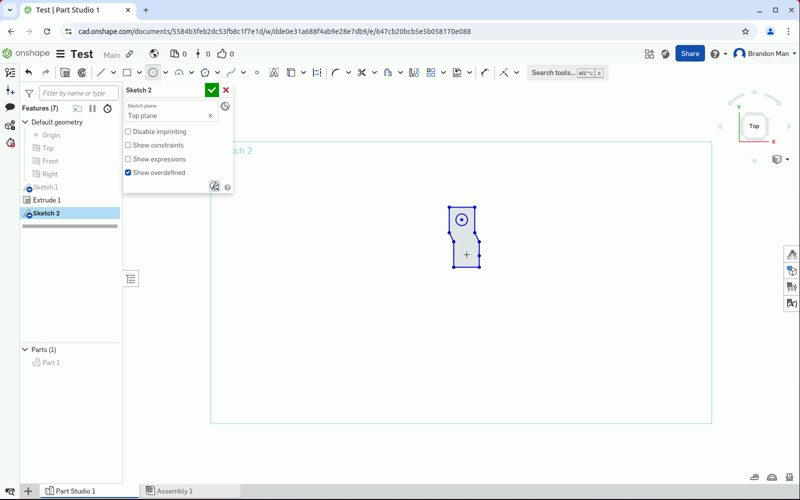
key_up(shift)
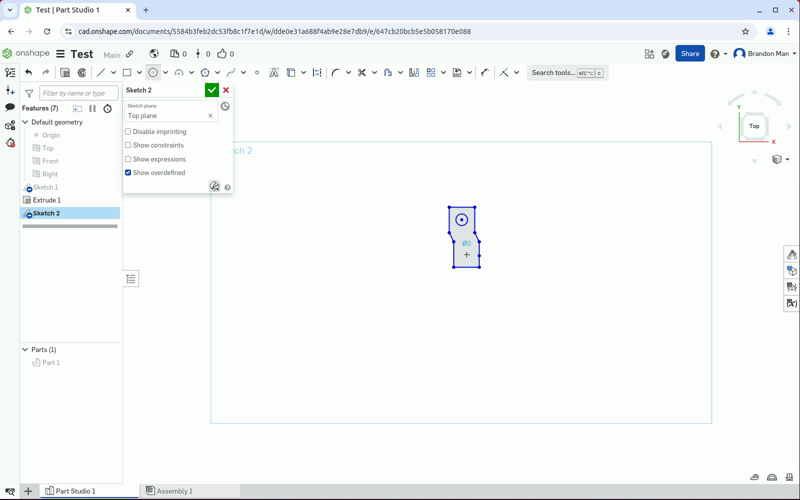
mouse_move(472, 254)
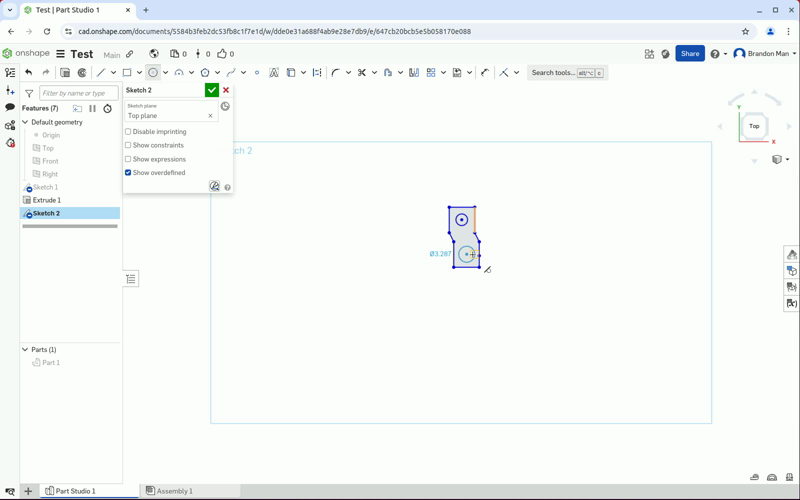
click(472, 254)
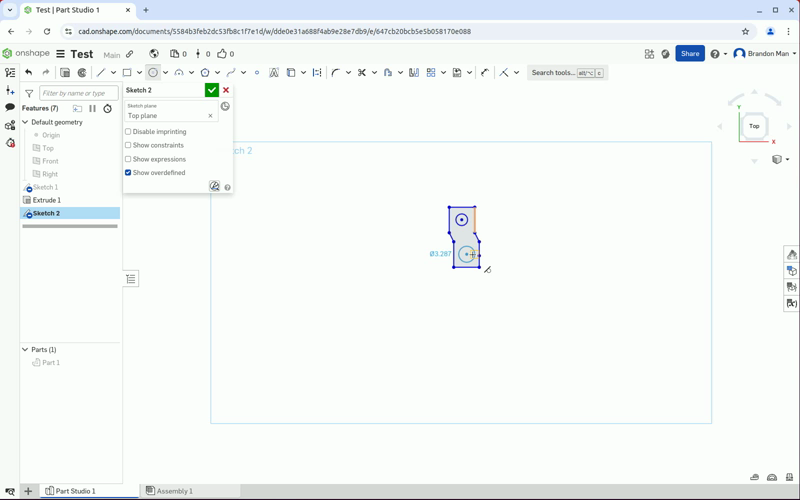
key(esc)
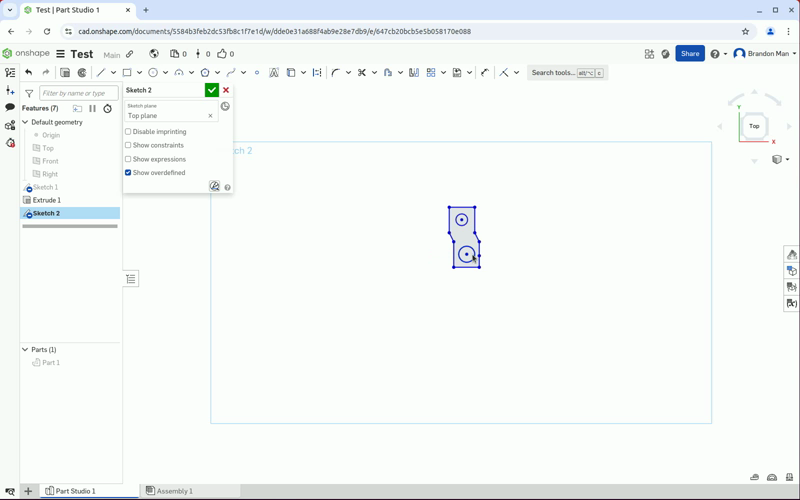
mouse_move(460, 245)
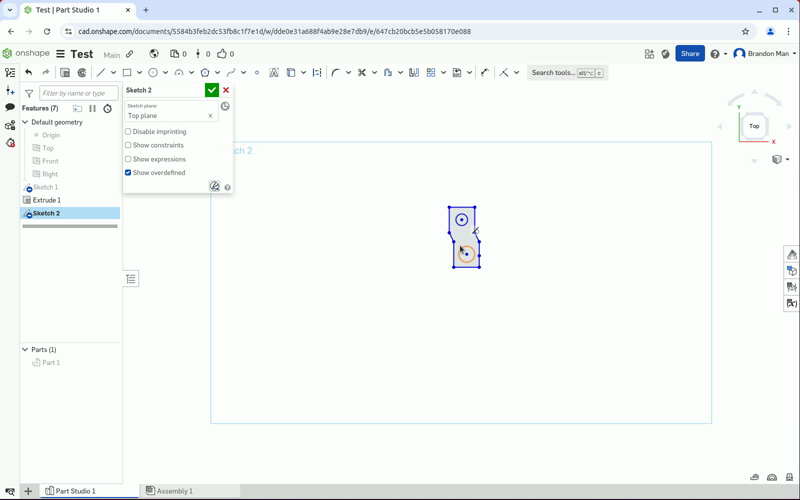
scroll(6)
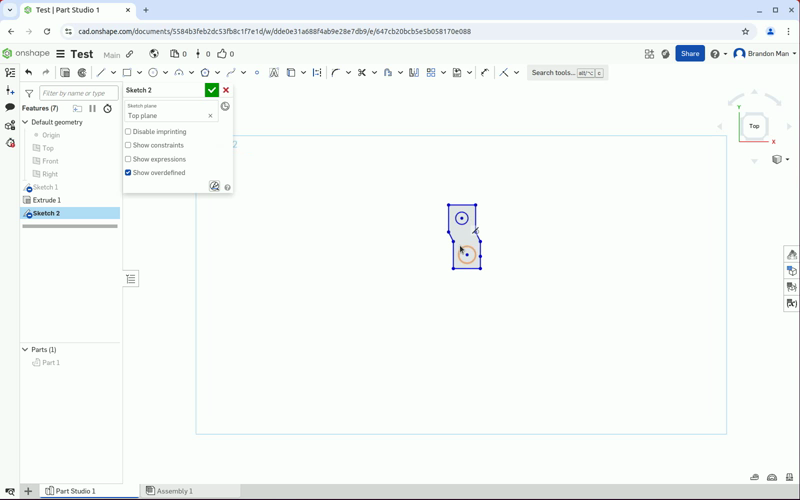
scroll(6)
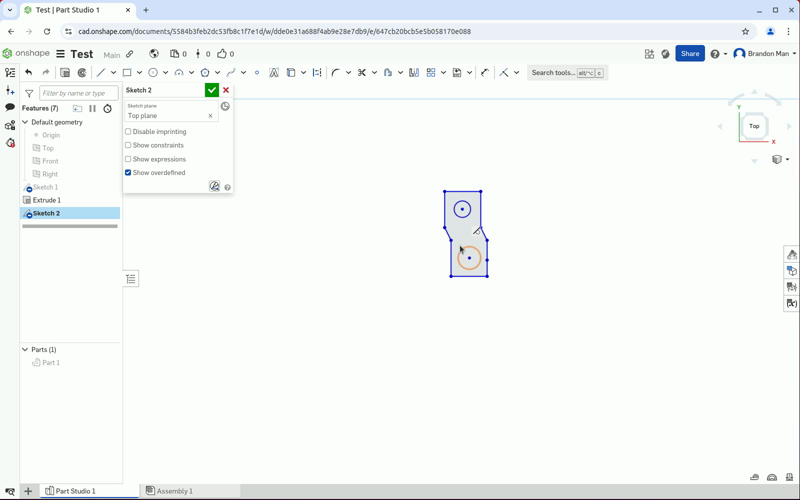
scroll(6)
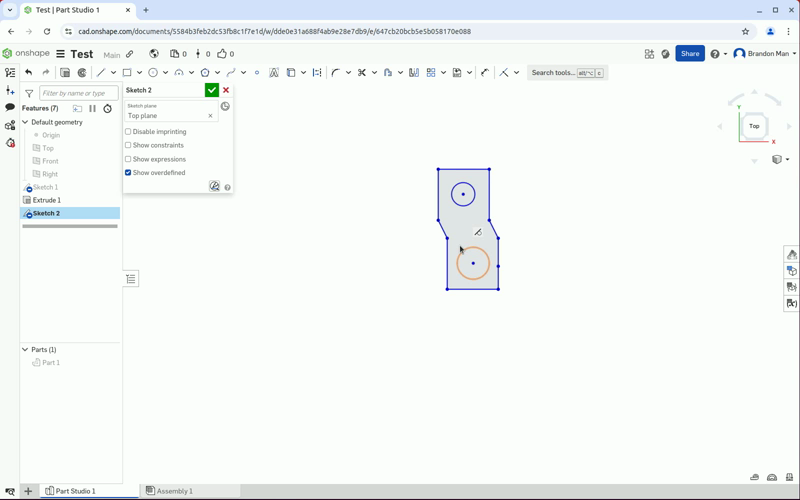
scroll(6)
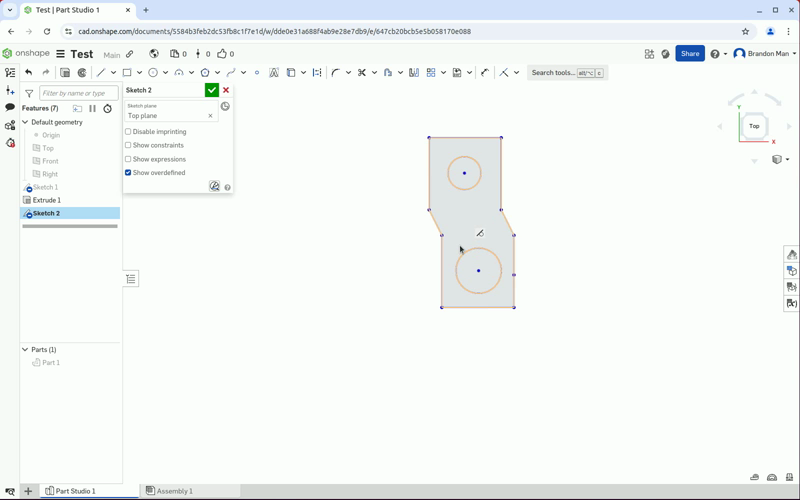
scroll(6)
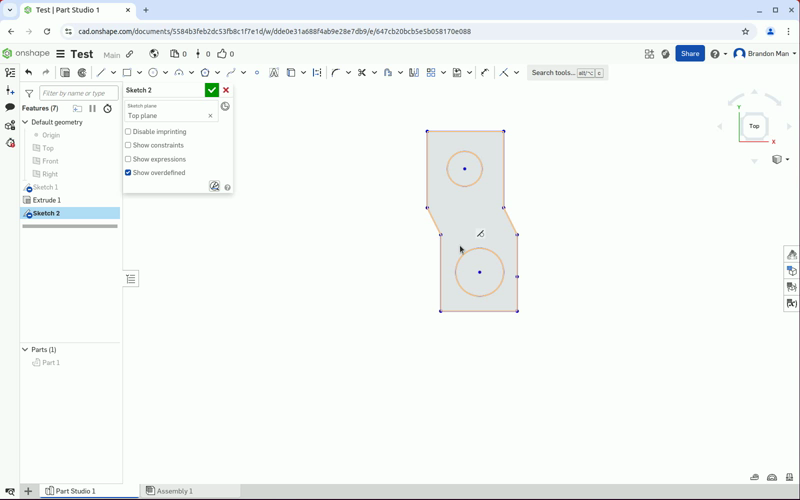
scroll(6)
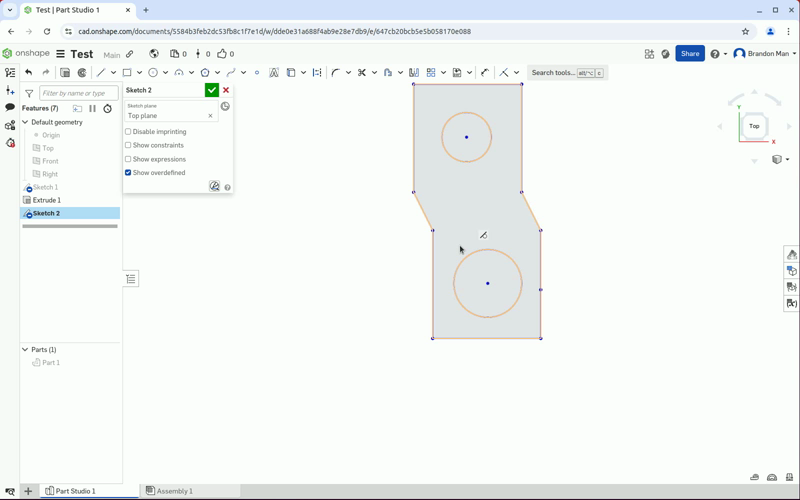
scroll(6)
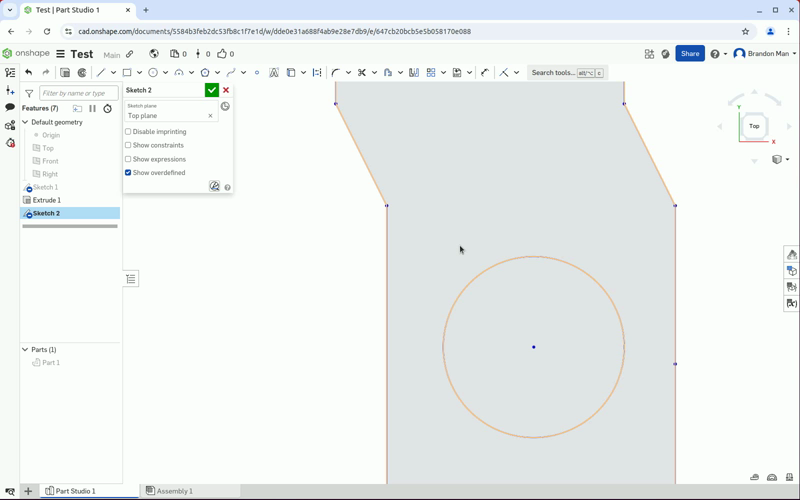
click(460, 245)
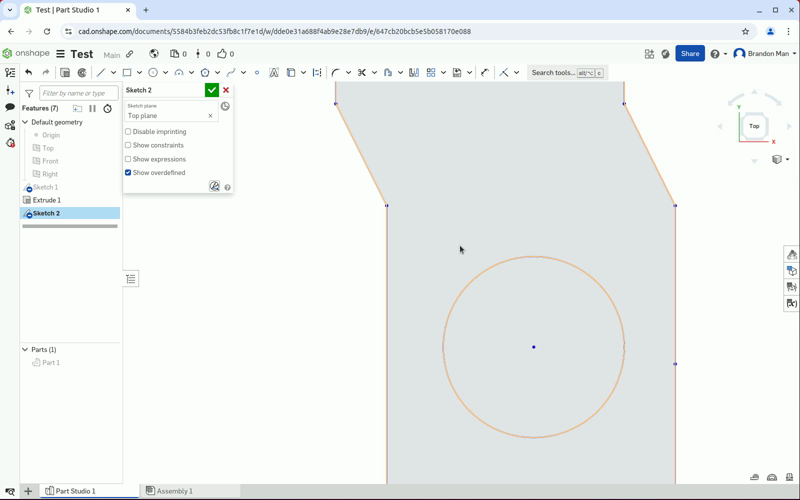
scroll(-6)
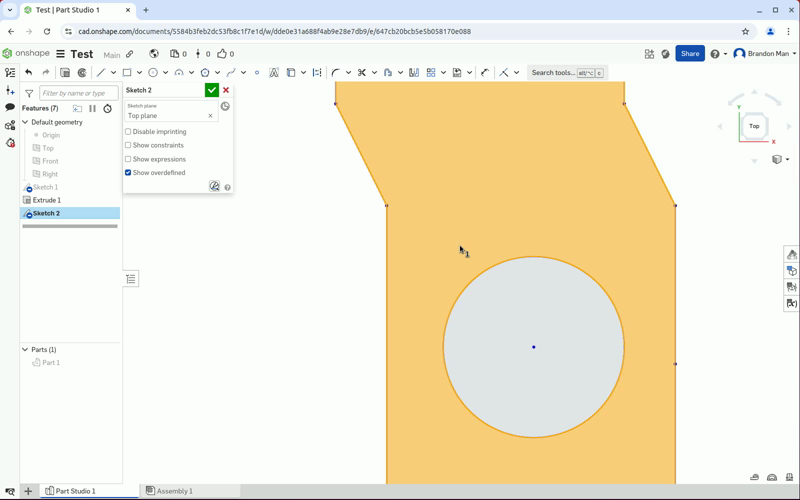
scroll(-6)
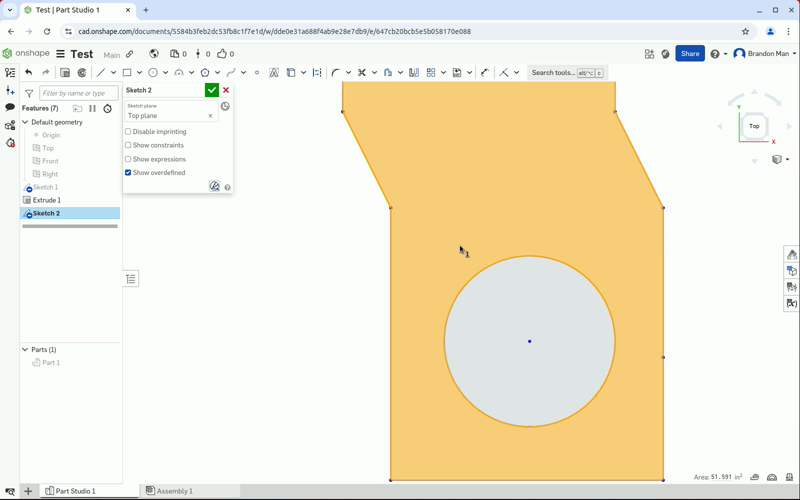
scroll(-6)
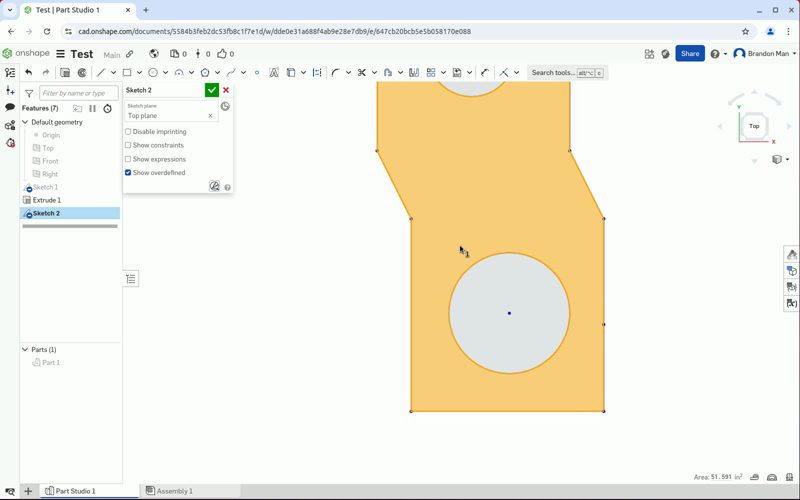
scroll(-6)
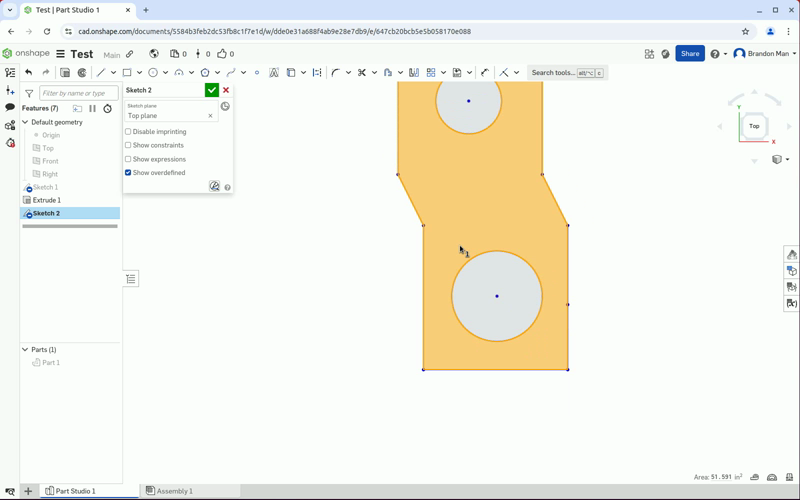
scroll(-6)
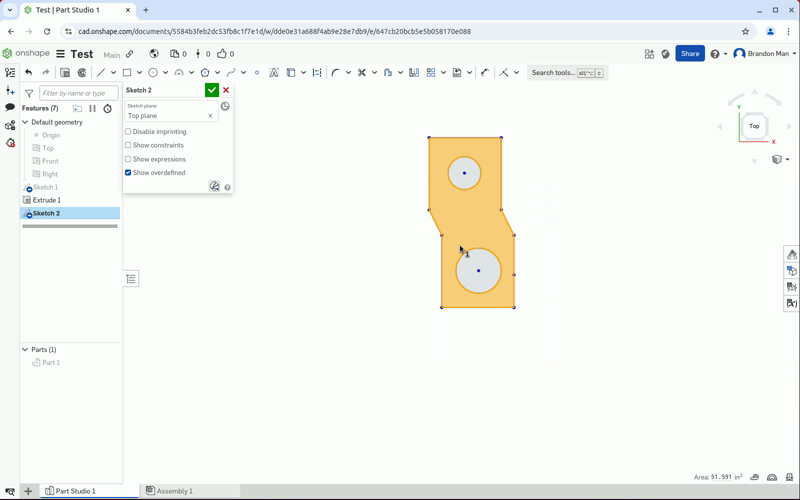
scroll(-6)
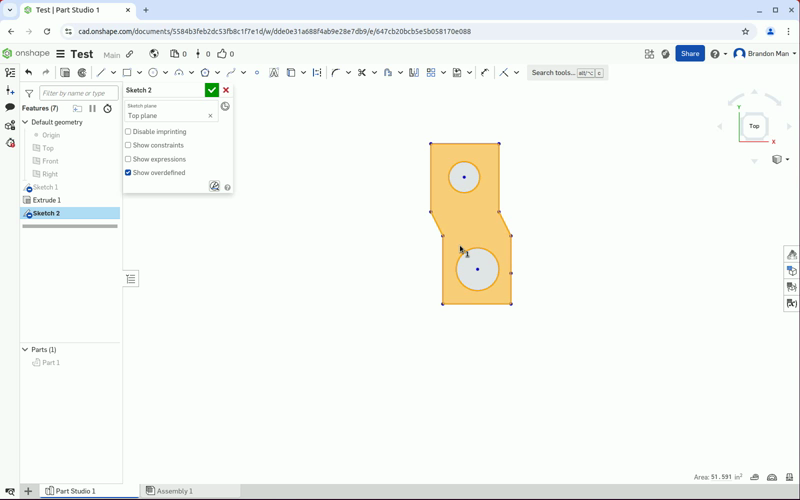
scroll(-6)
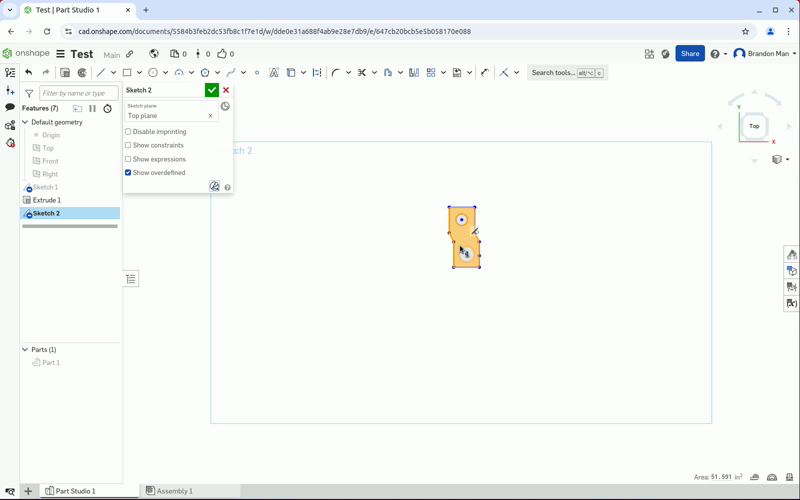
mouse_move(73, 352)
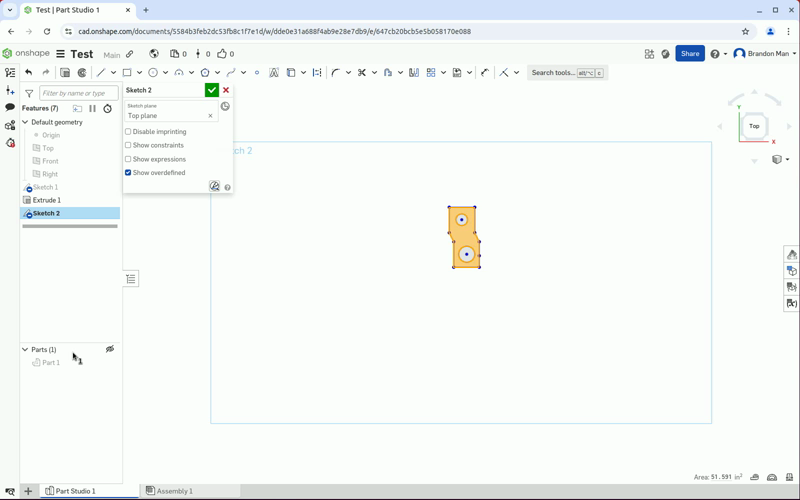
key(shift+y)
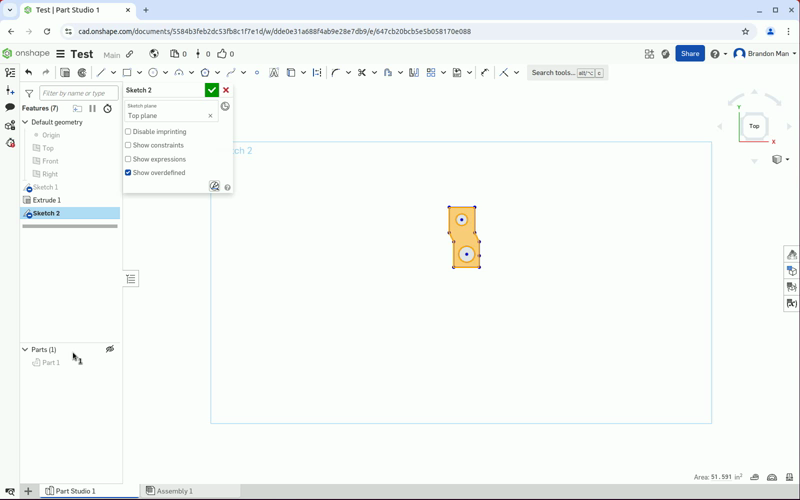
key(shift+e)
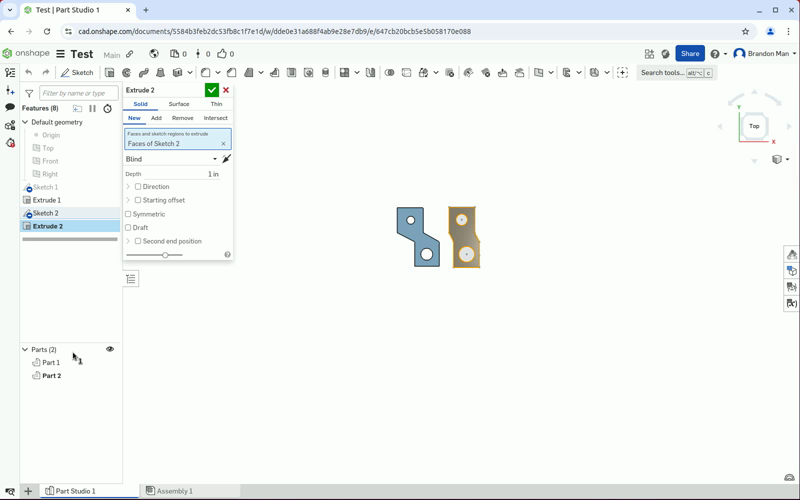
mouse_move(143, 106)
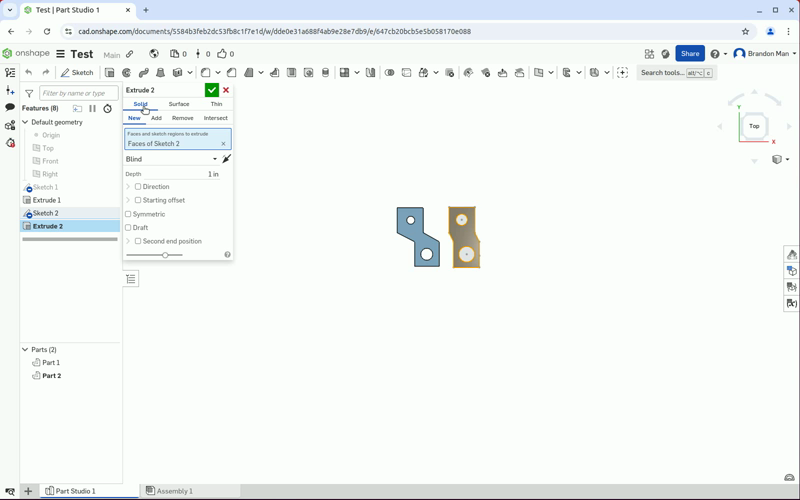
click(143, 106)
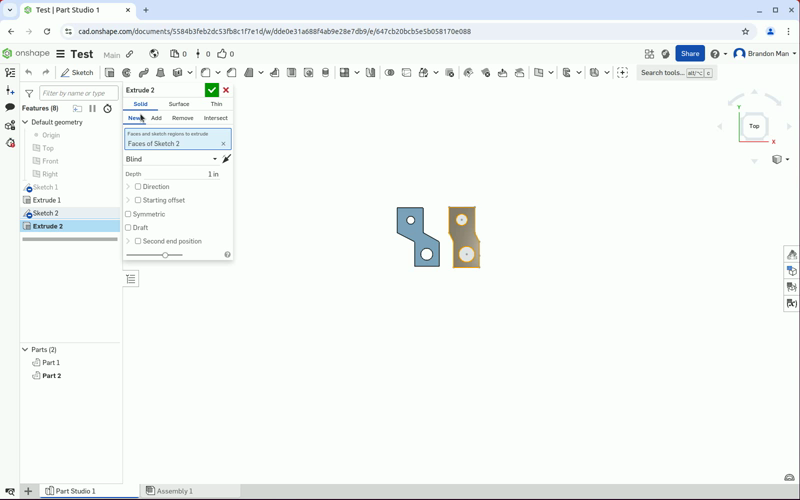
mouse_move(137, 120)
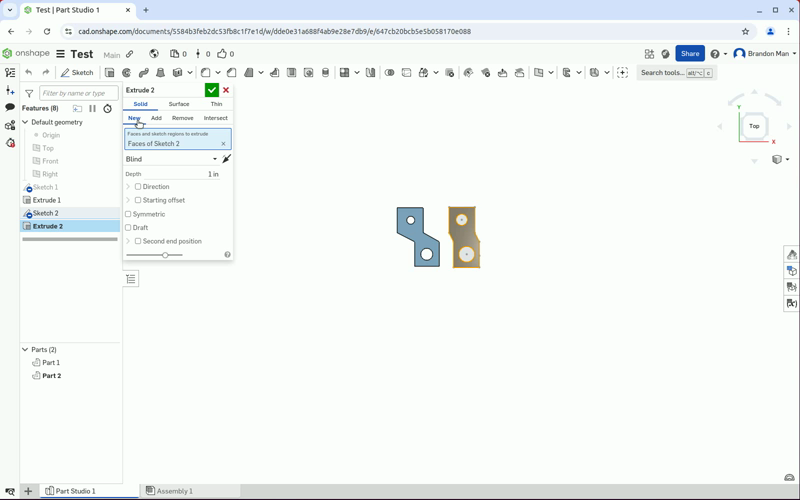
click(137, 120)
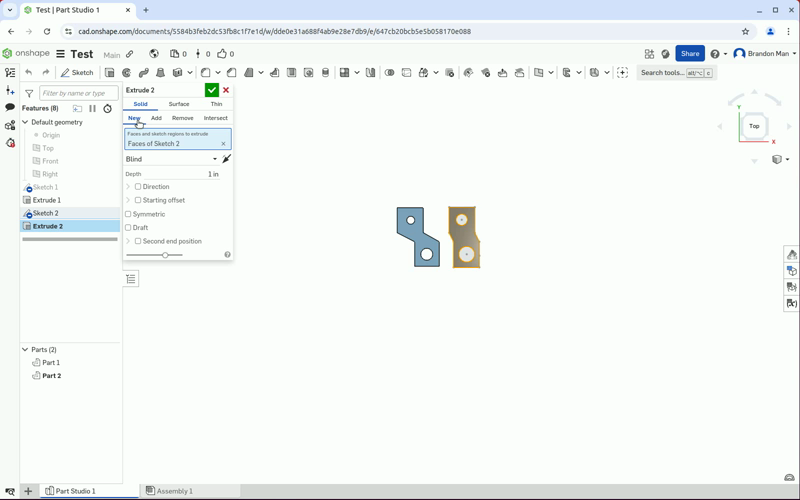
key(tab, 4)
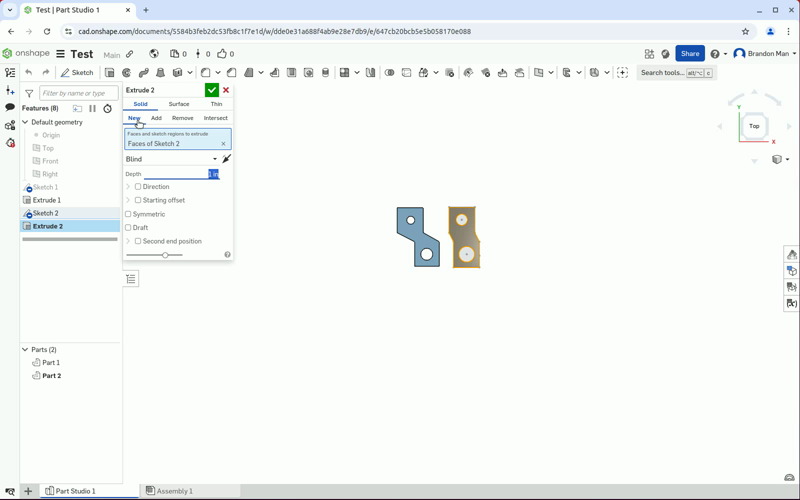
text(0.963)
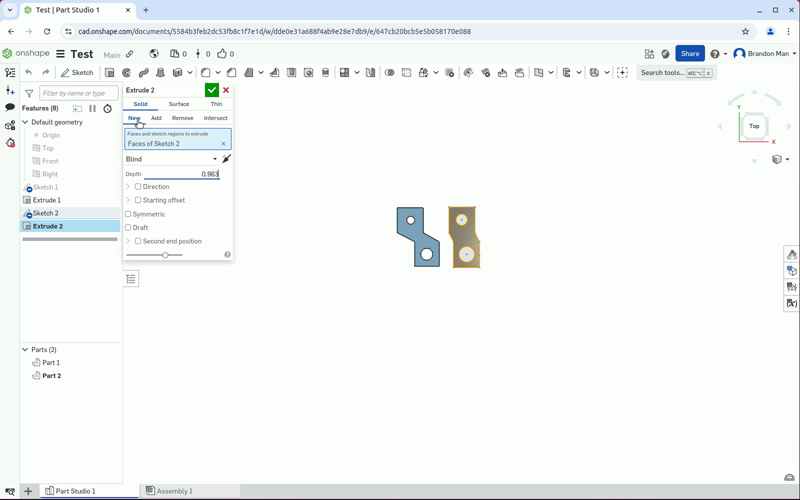
key(enter)
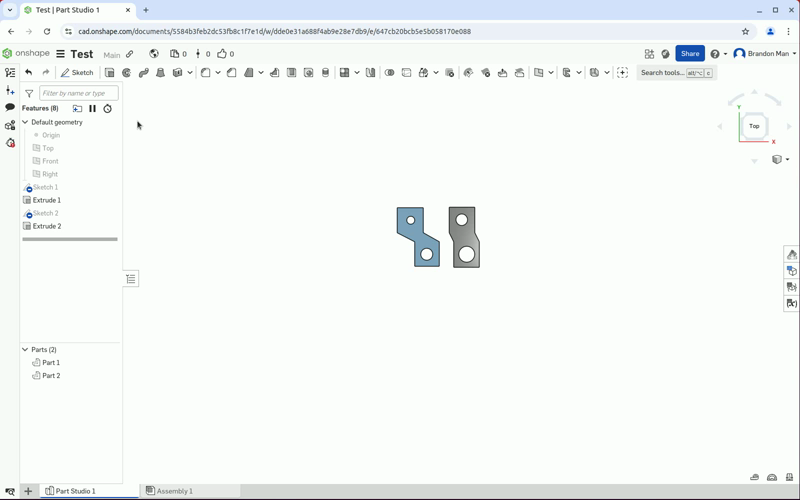
key(shift+h)
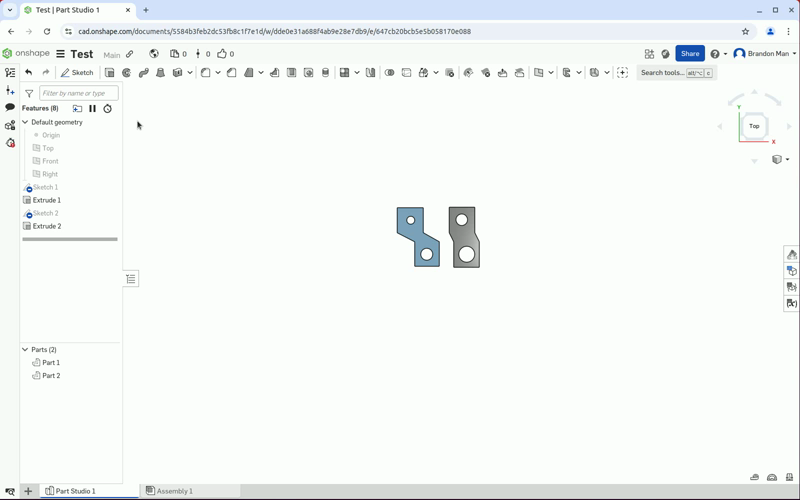
key(shift+h)
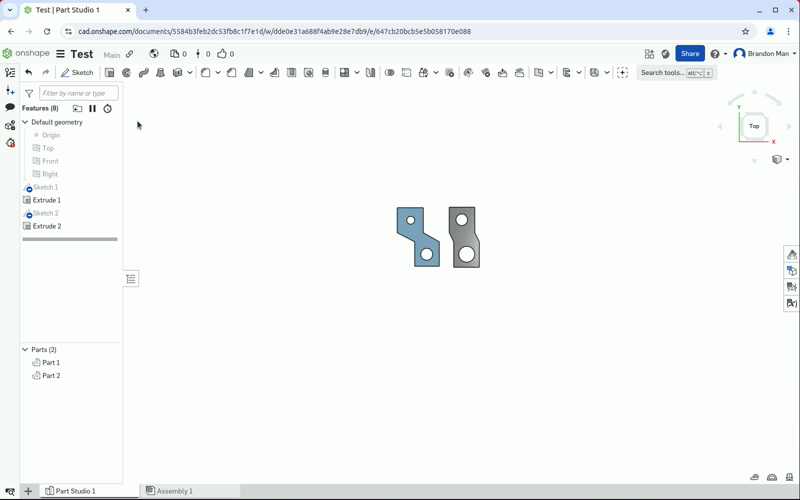
mouse_move(73, 189)
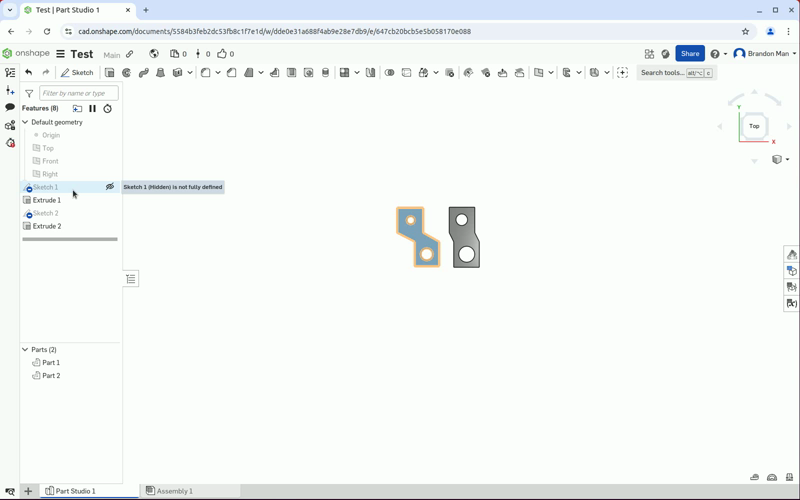
click(73, 189)
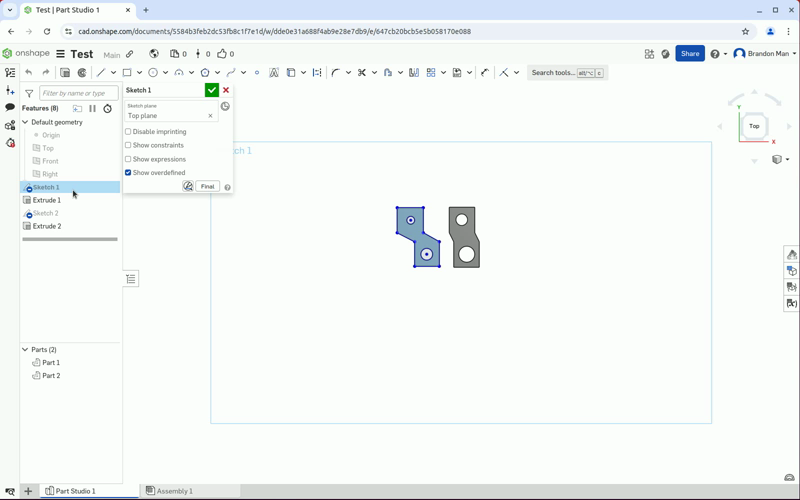
mouse_move(229, 92)
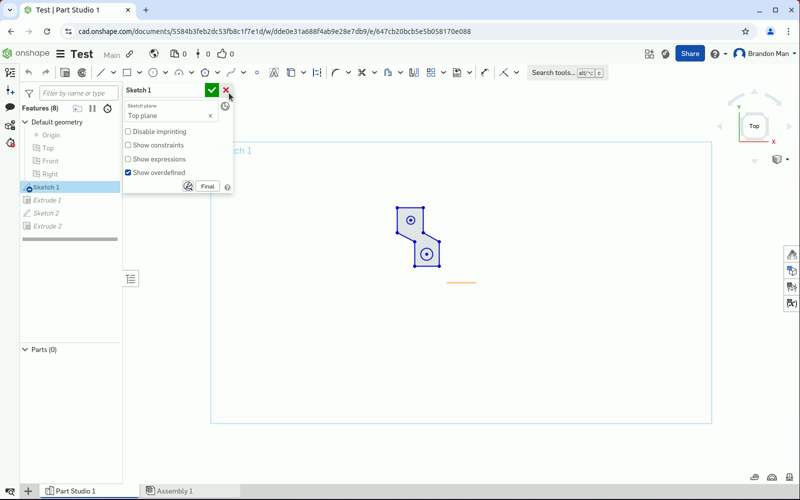
click(229, 92)
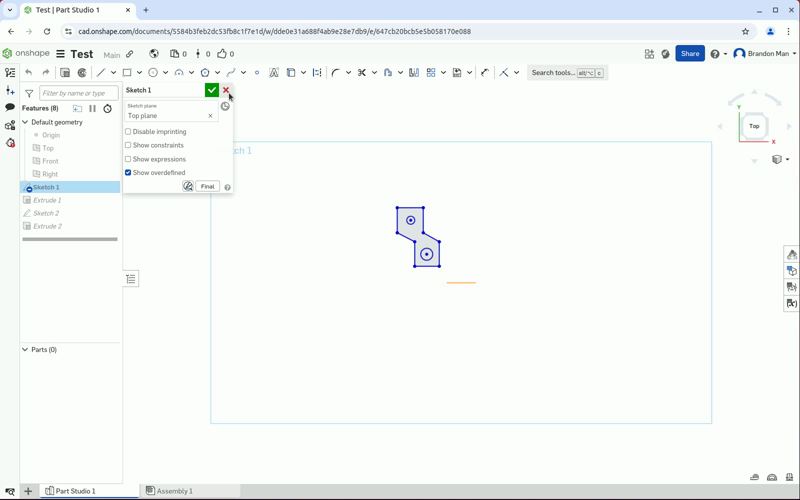
key(shift+s)
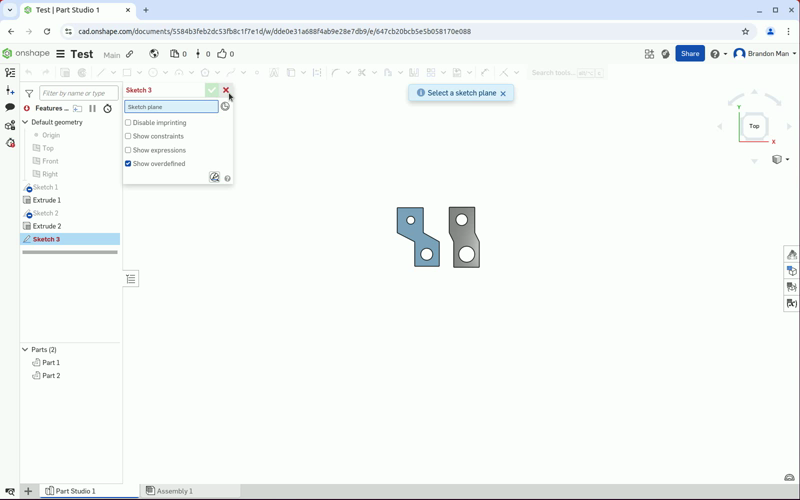
mouse_move(73, 150)
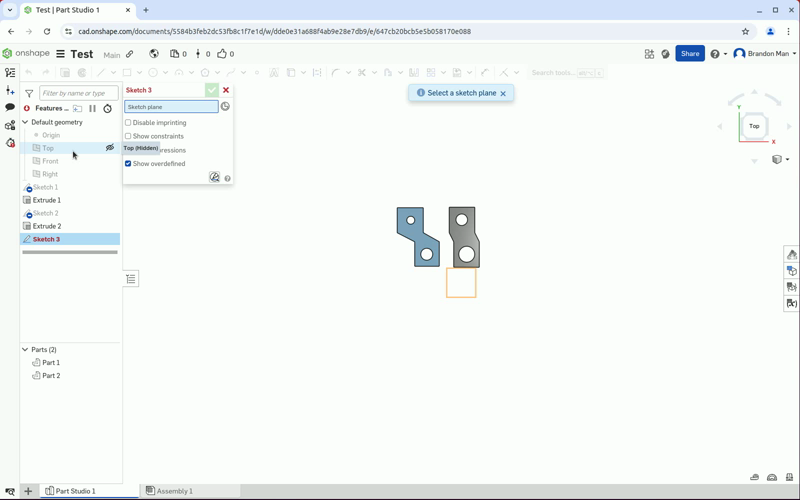
click(73, 150)
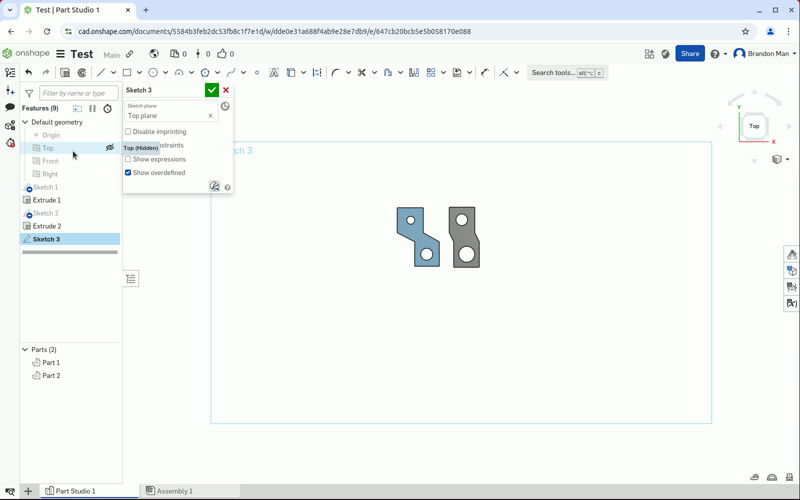
mouse_move(73, 352)
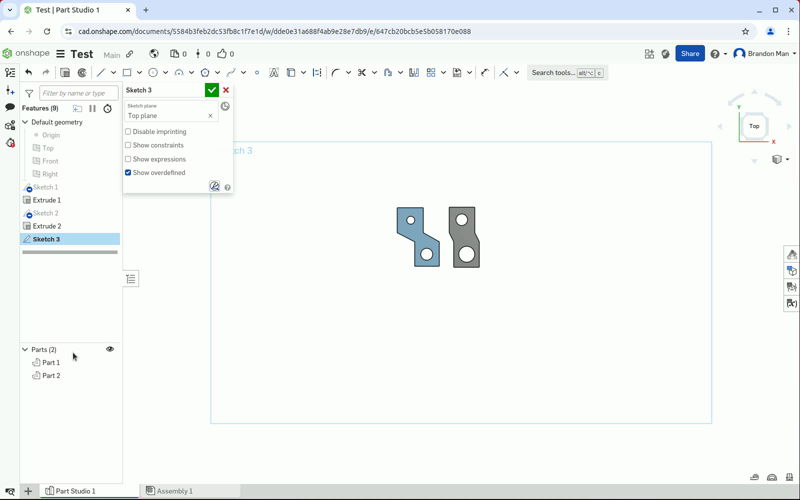
key(y)
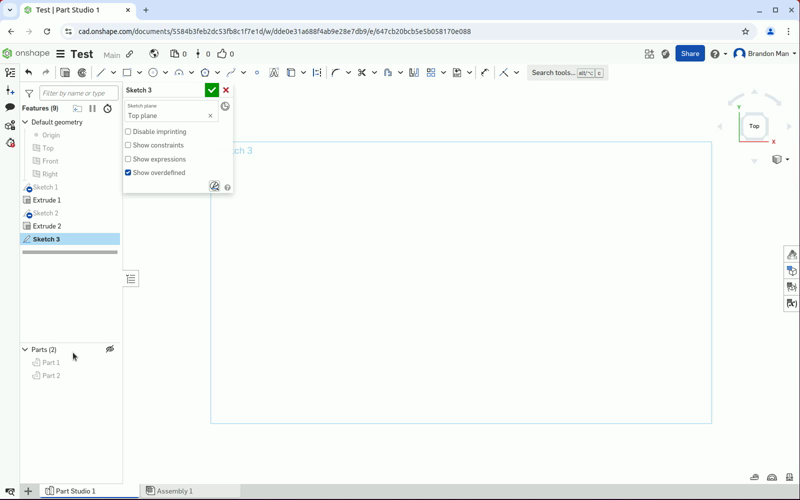
key(l)
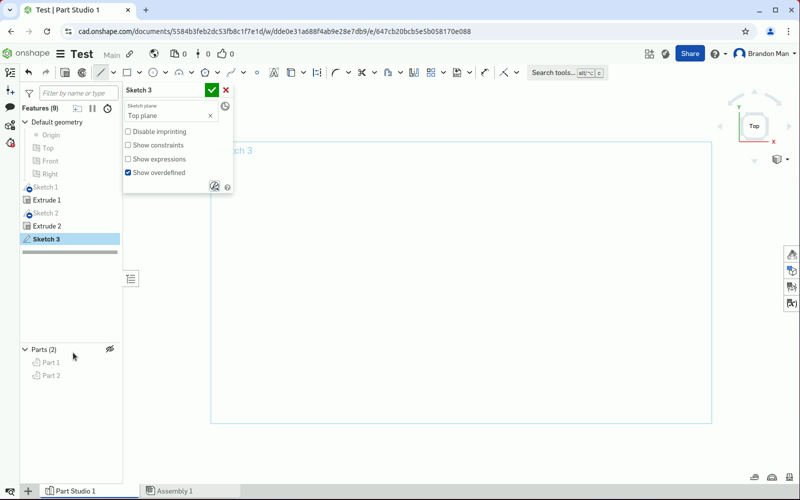
key_down(shift)
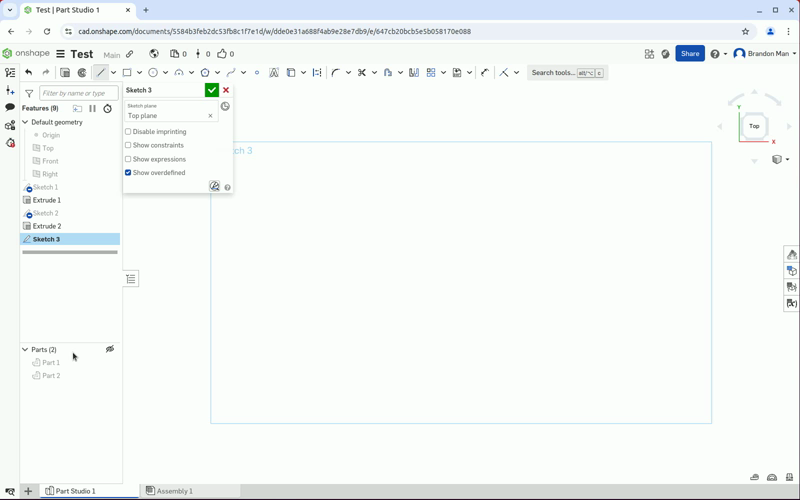
mouse_move(492, 265)
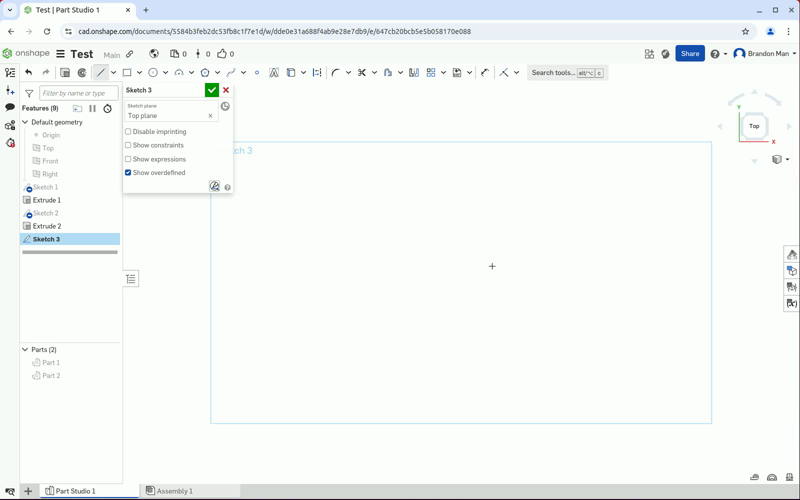
click(492, 265)
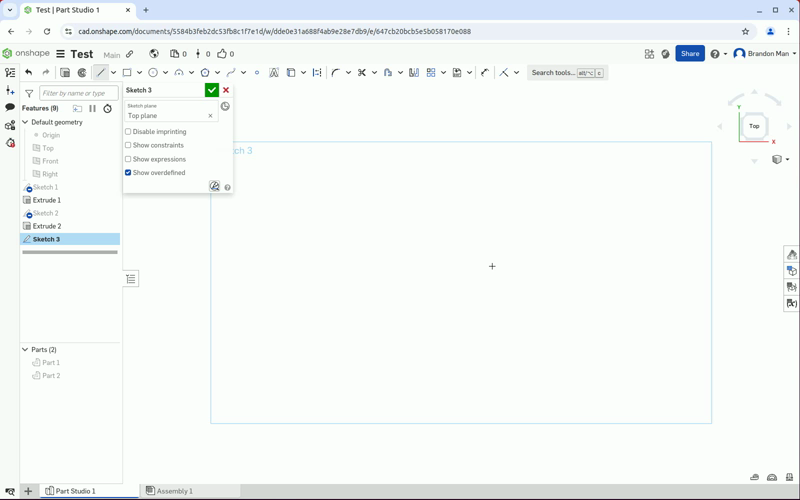
key_up(shift)
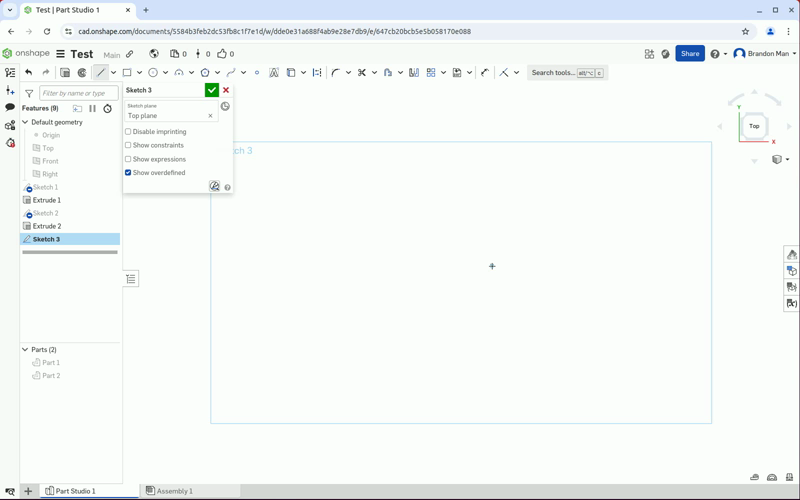
key_down(shift)
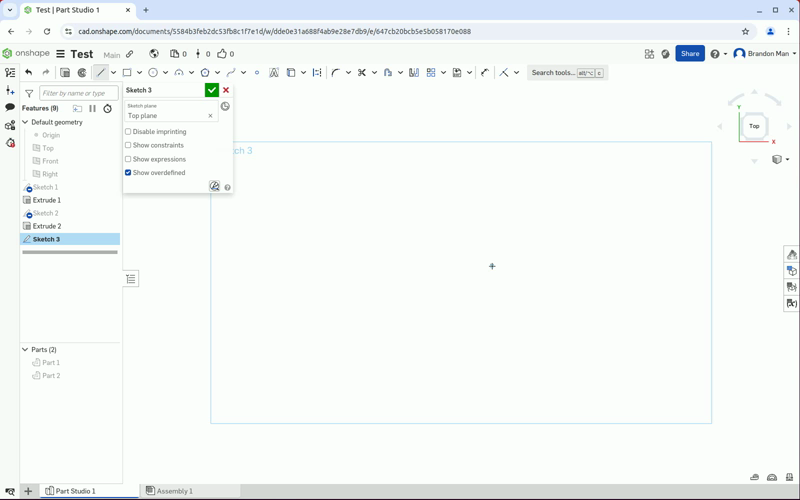
mouse_move(522, 265)
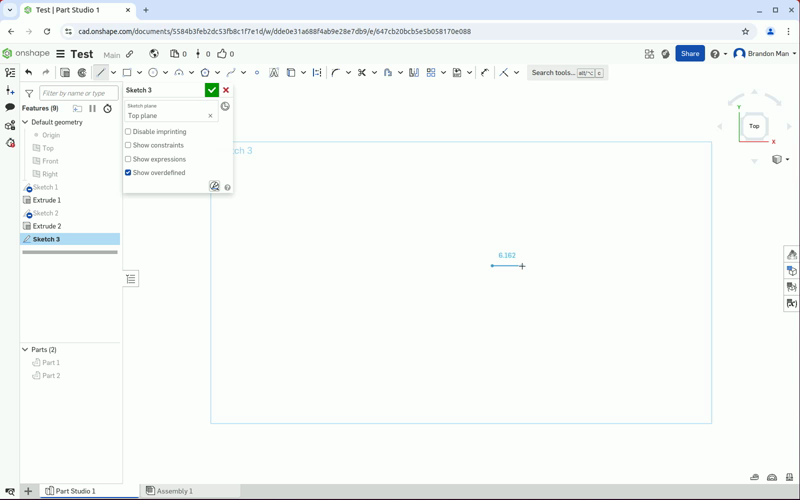
mouse_move(517, 265)
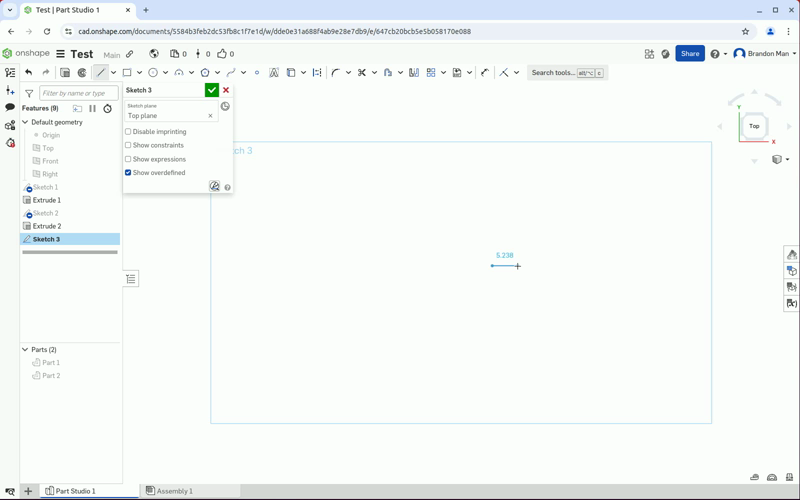
click(517, 265)
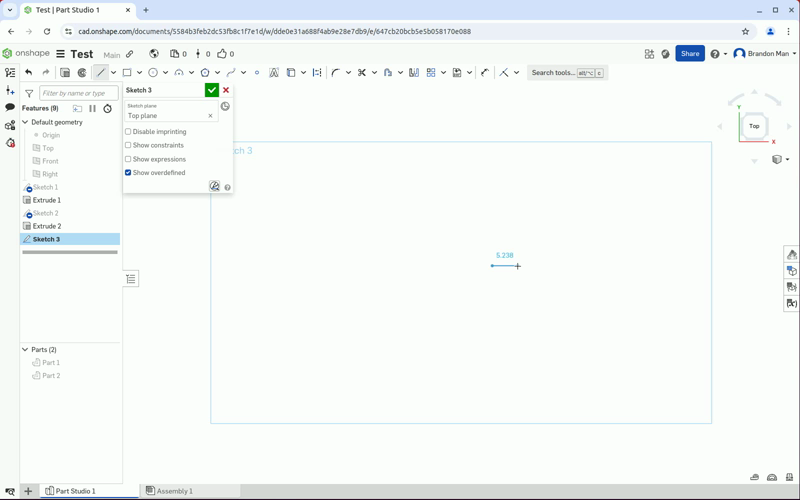
key_up(shift)
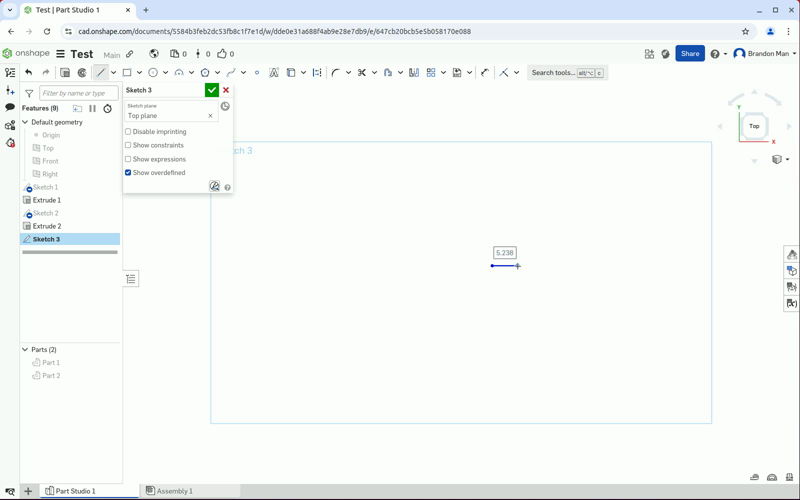
key_down(shift)
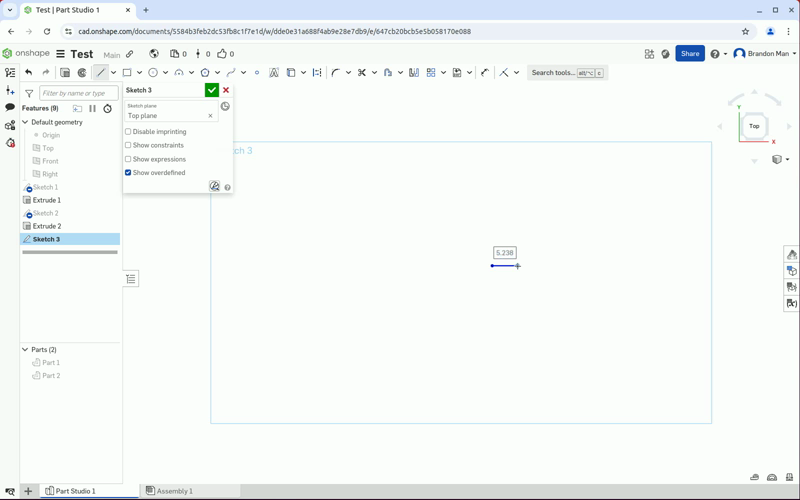
mouse_move(547, 265)
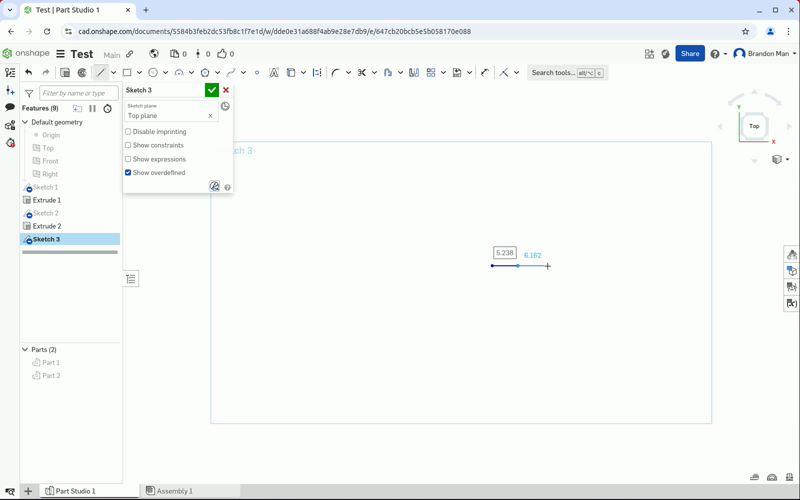
mouse_move(517, 240)
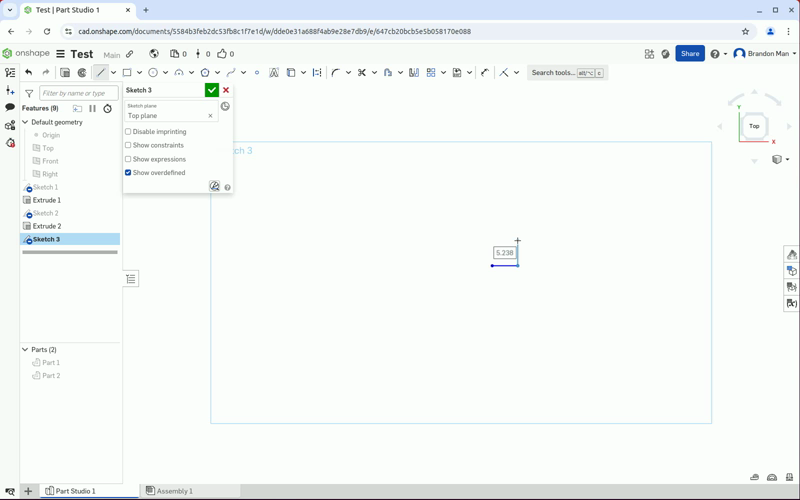
click(517, 240)
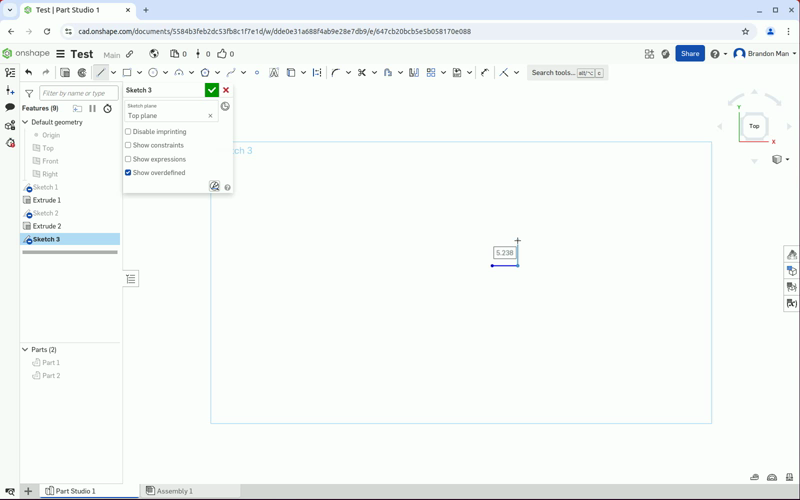
key_up(shift)
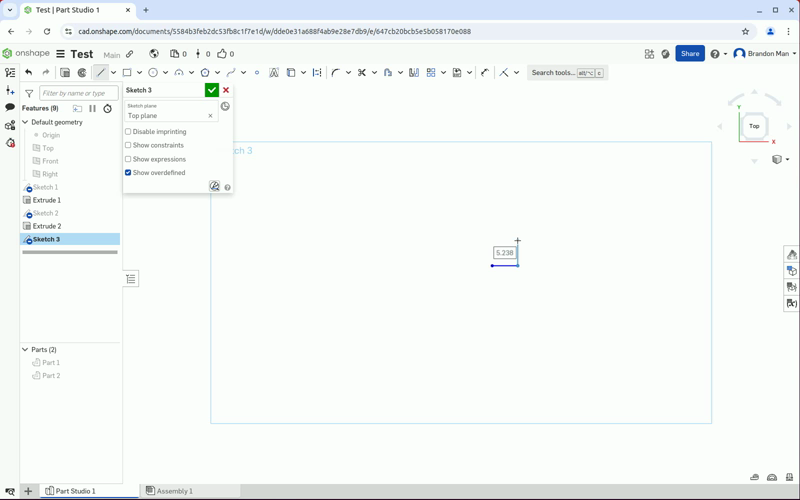
key_down(shift)
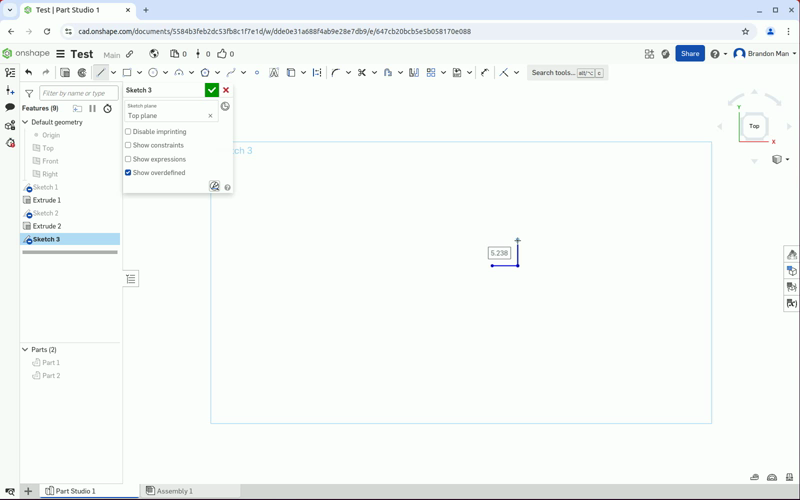
mouse_move(547, 240)
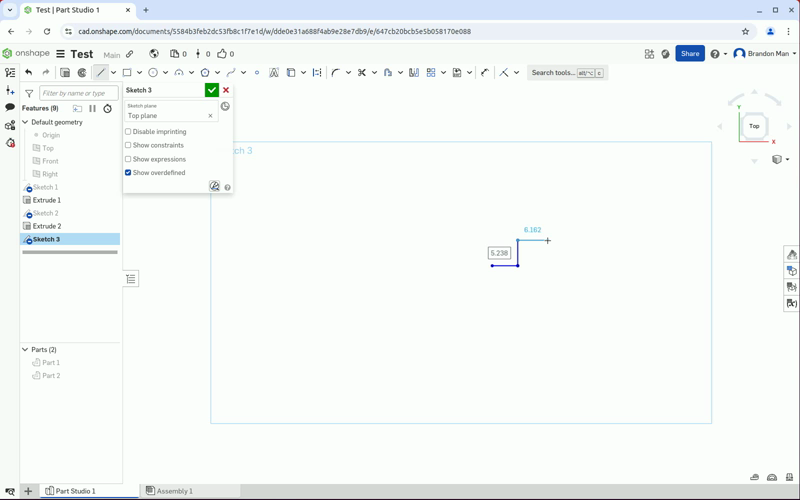
mouse_move(522, 231)
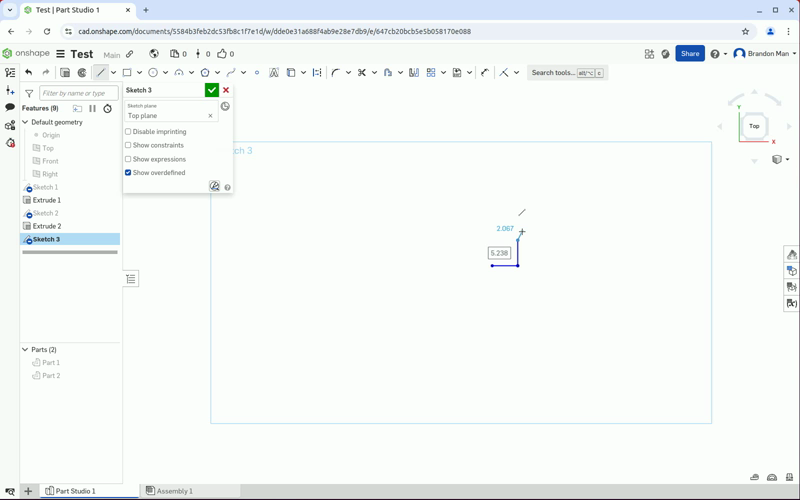
click(522, 231)
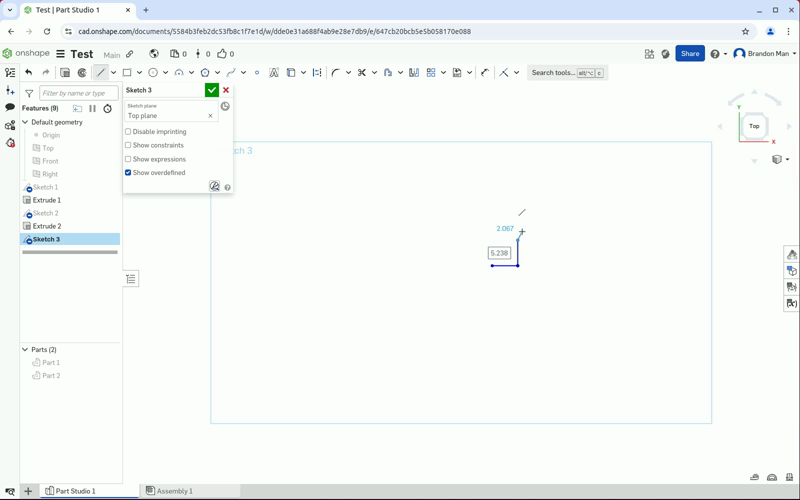
key_up(shift)
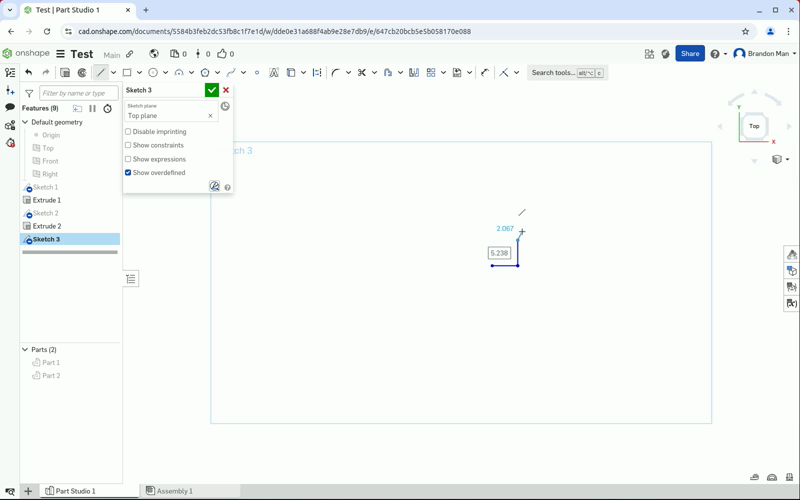
key_down(shift)
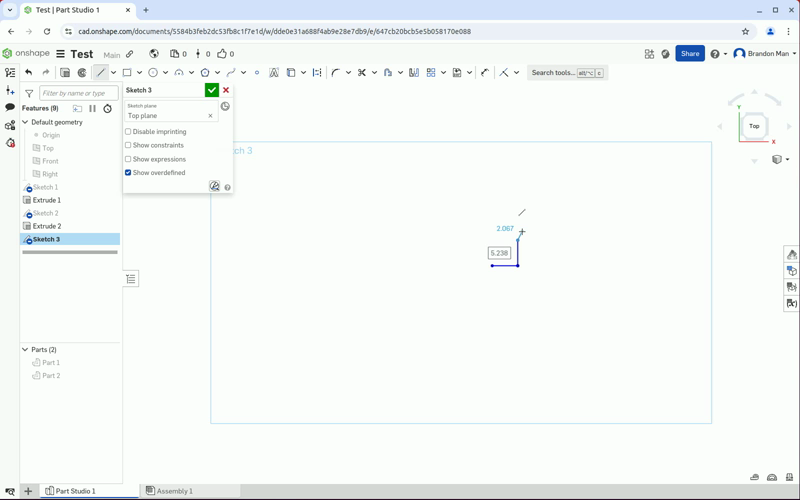
mouse_move(552, 231)
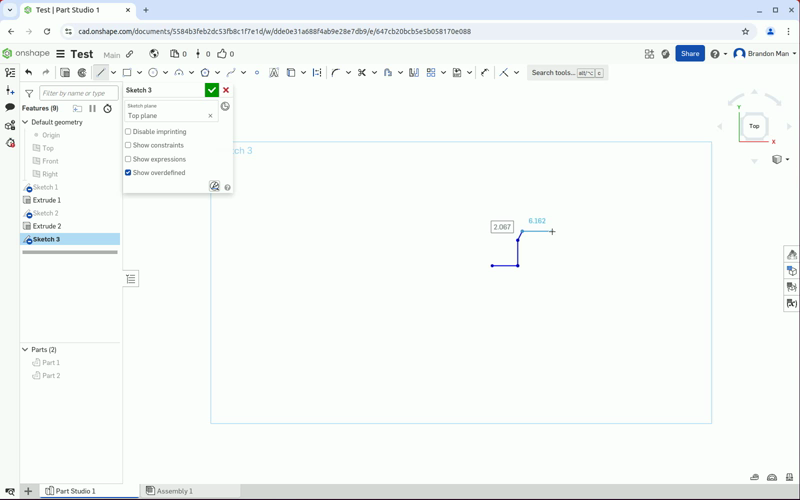
mouse_move(522, 206)
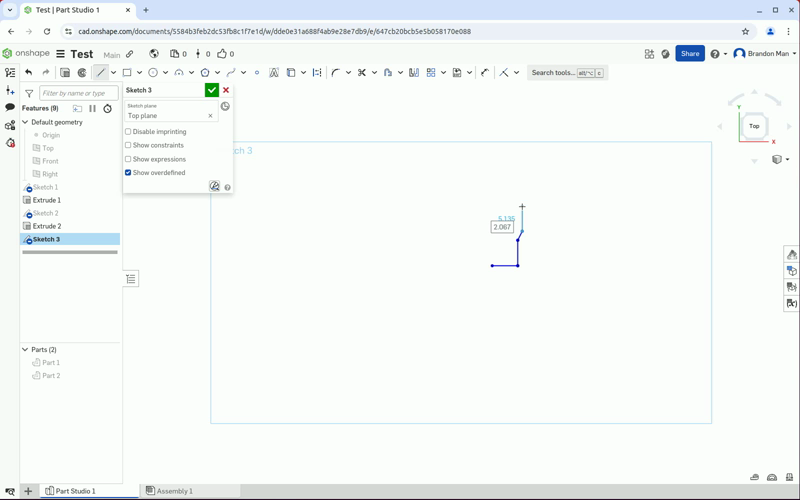
click(522, 206)
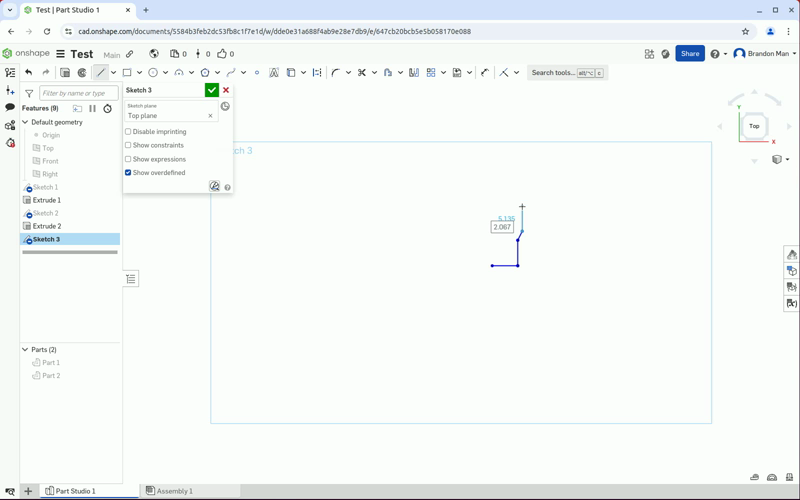
key_up(shift)
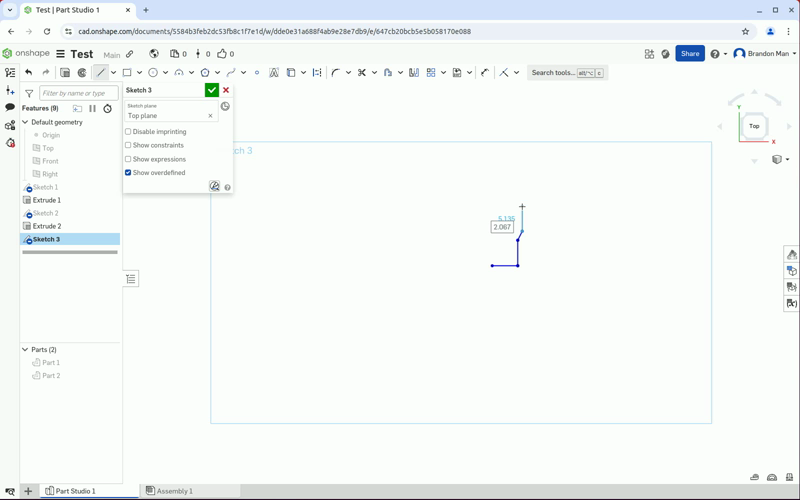
key_down(shift)
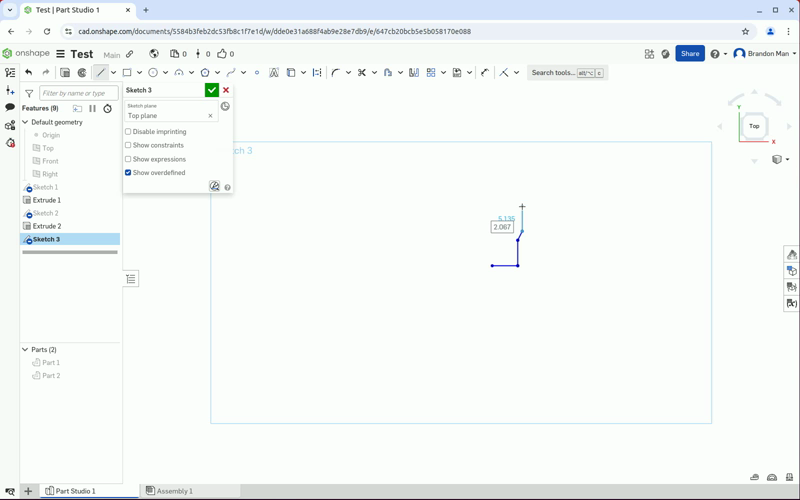
mouse_move(552, 206)
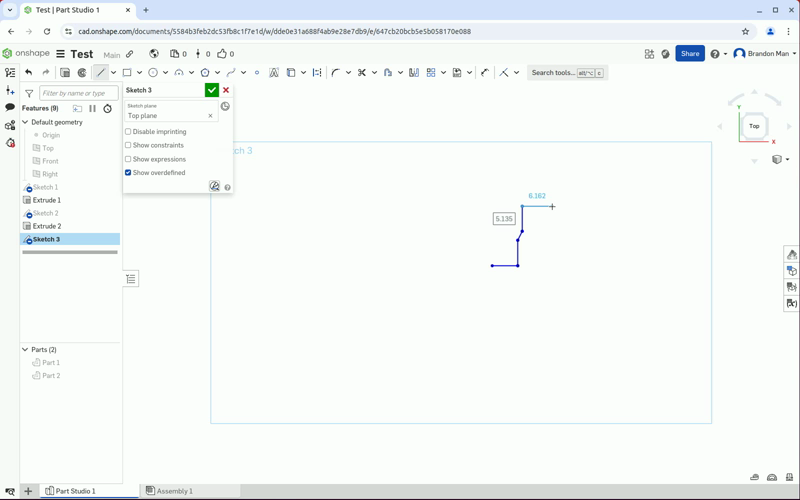
mouse_move(496, 206)
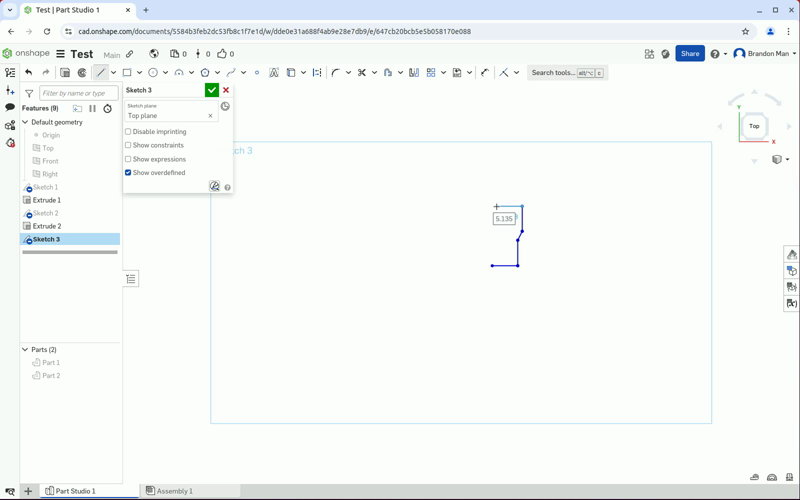
click(496, 206)
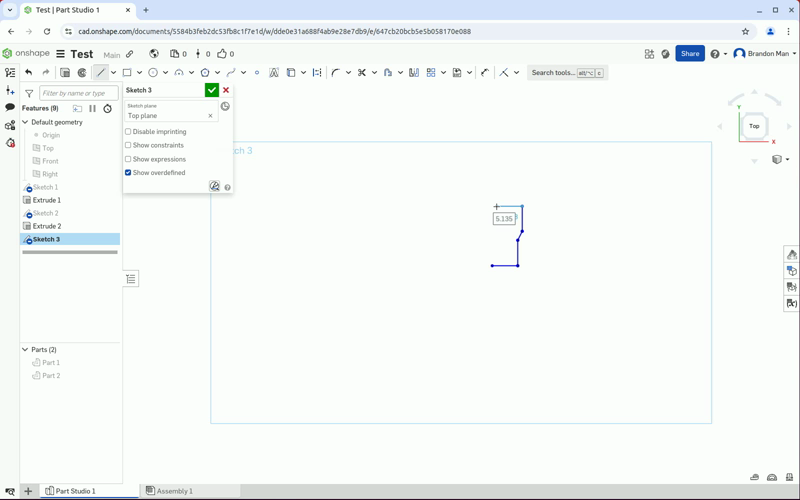
key_up(shift)
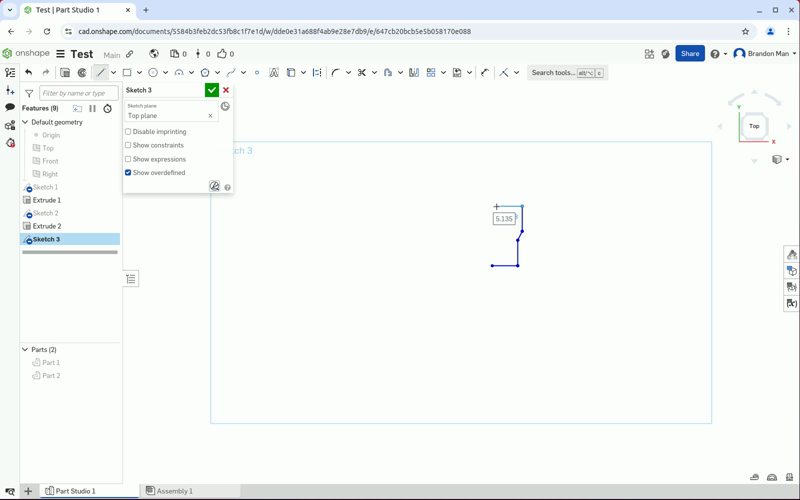
key_down(shift)
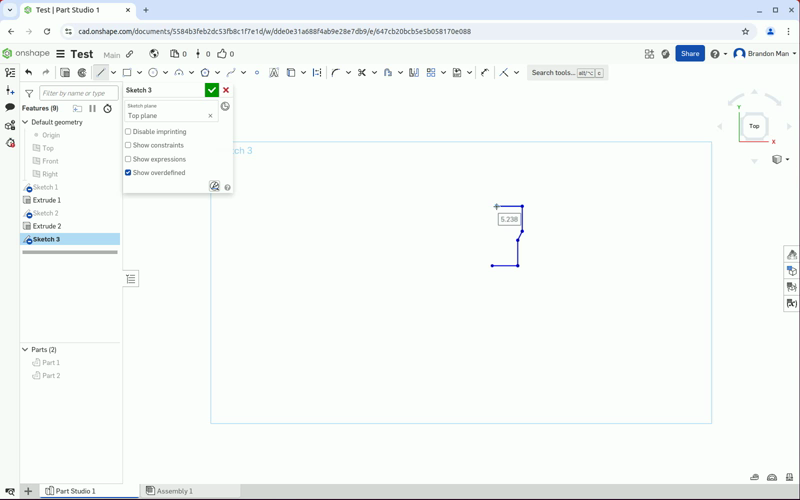
mouse_move(526, 206)
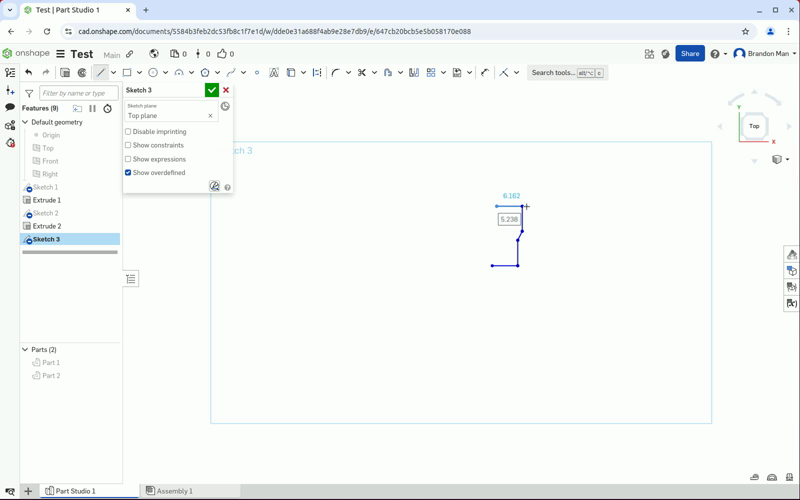
mouse_move(496, 231)
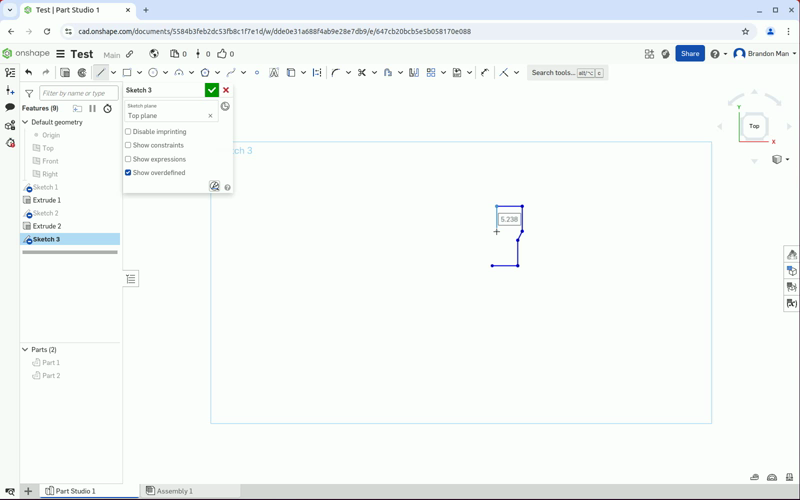
click(496, 231)
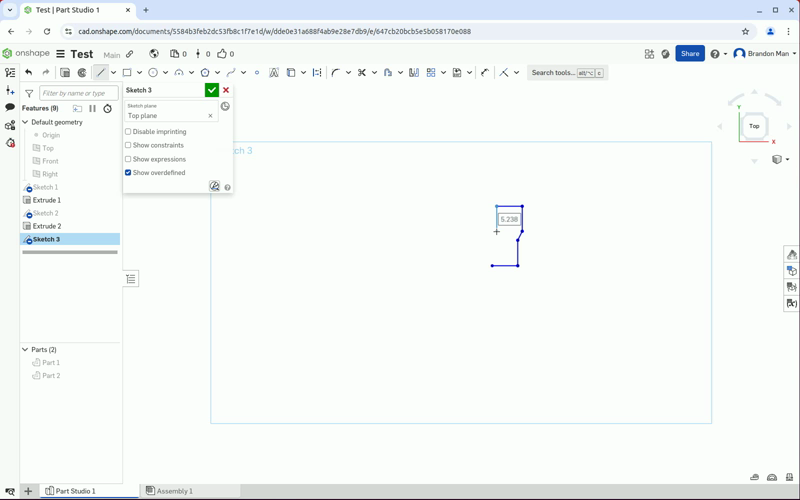
key_up(shift)
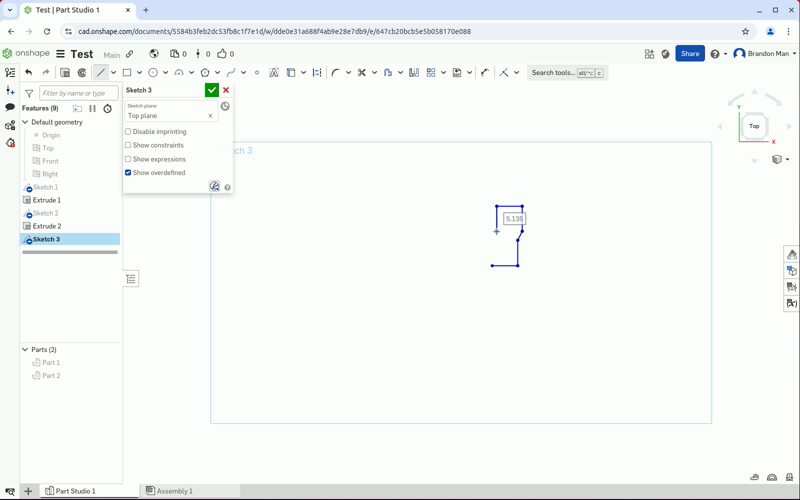
key_down(shift)
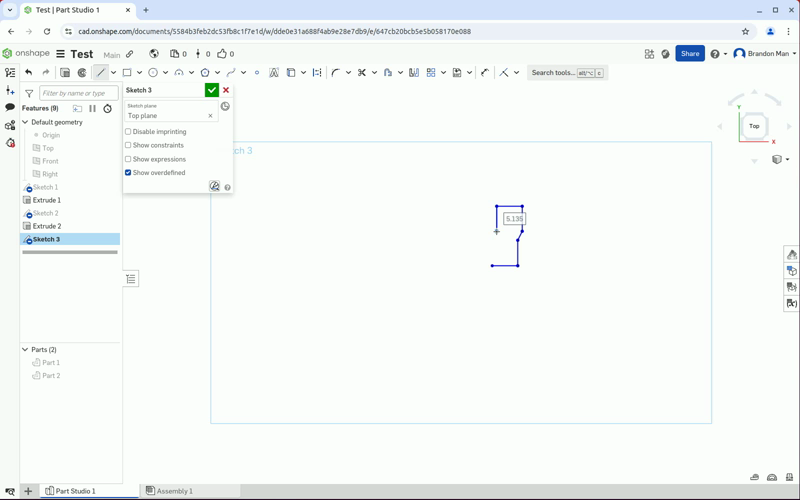
mouse_move(526, 231)
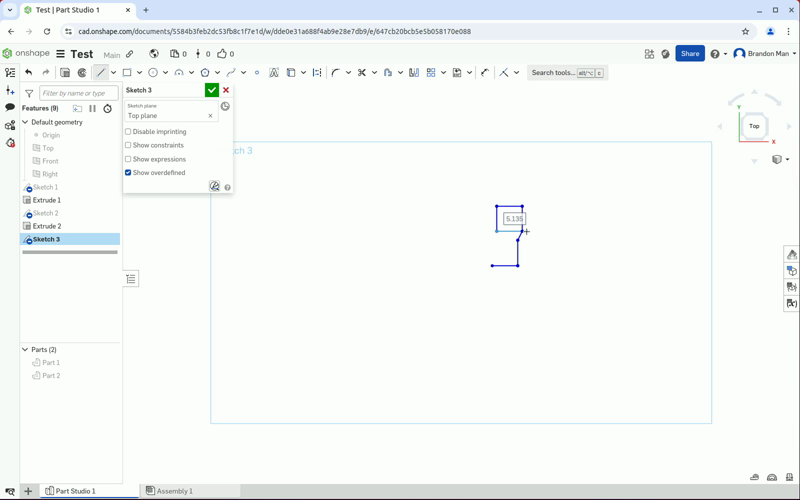
mouse_move(492, 240)
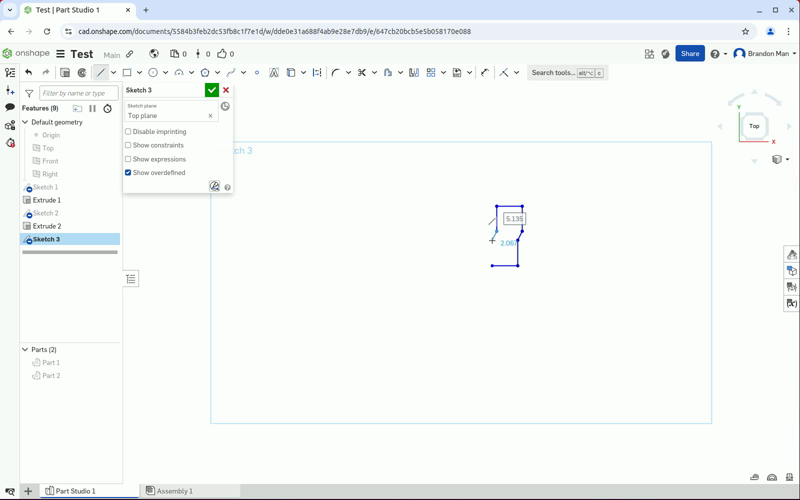
click(492, 240)
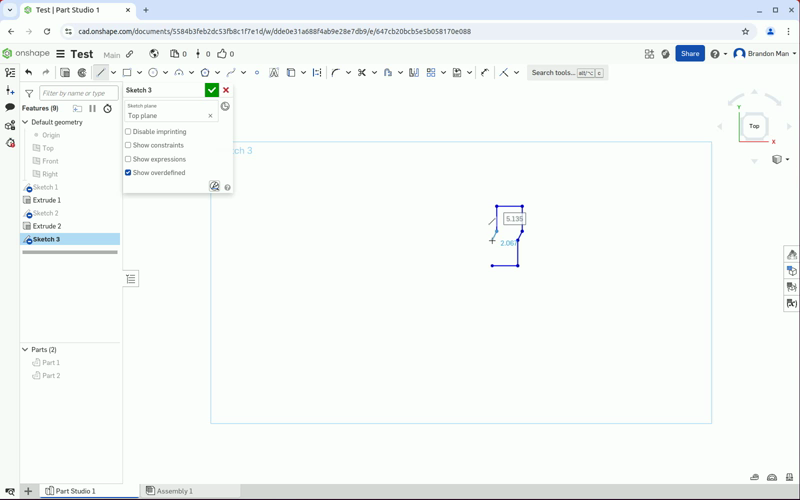
key_up(shift)
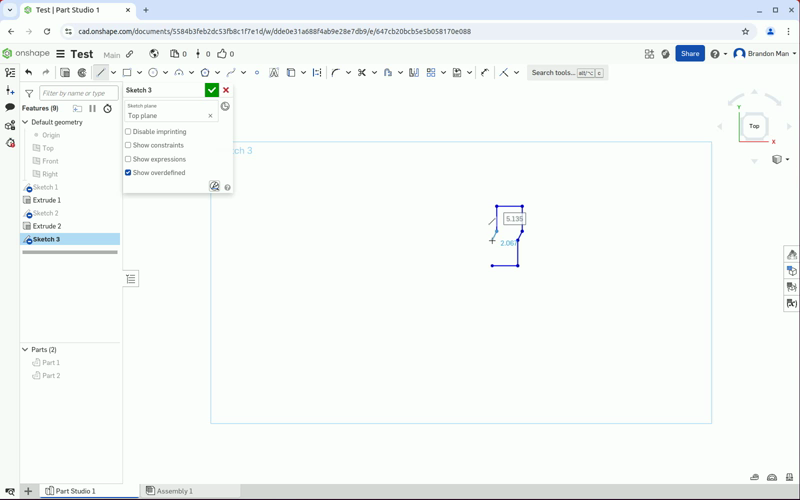
mouse_move(522, 240)
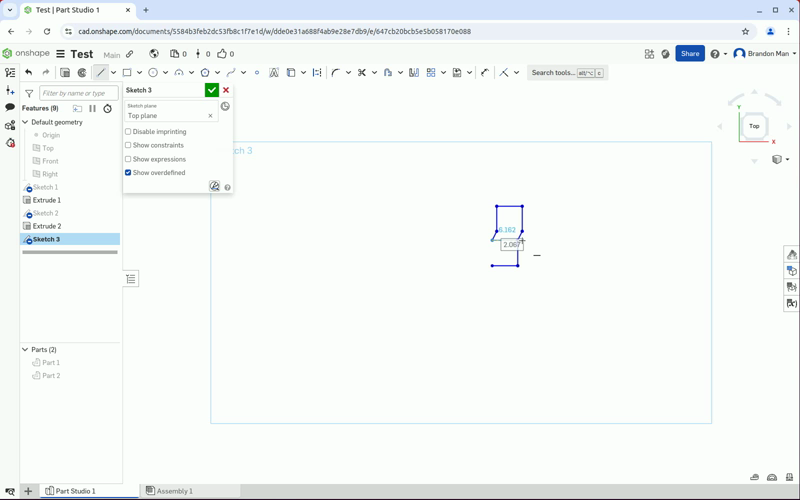
key_down(shift)
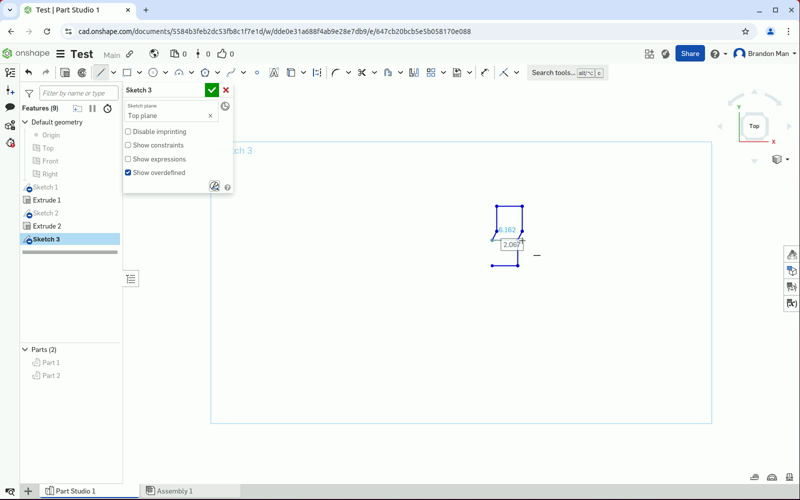
mouse_move(492, 265)
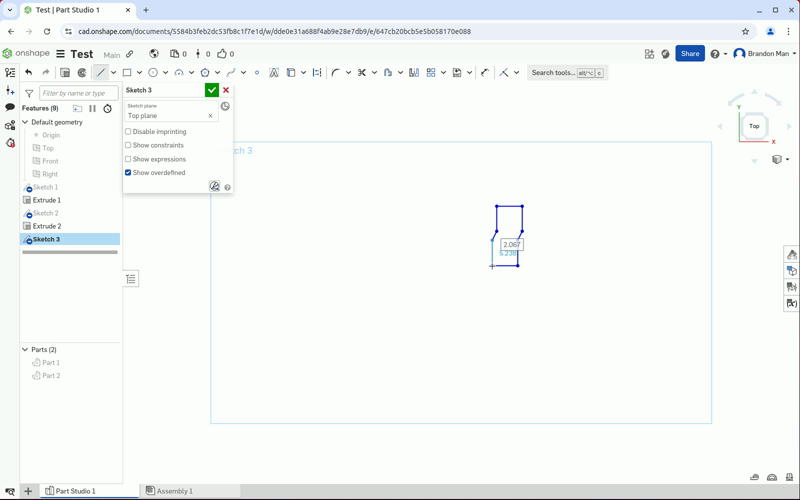
key_up(shift)
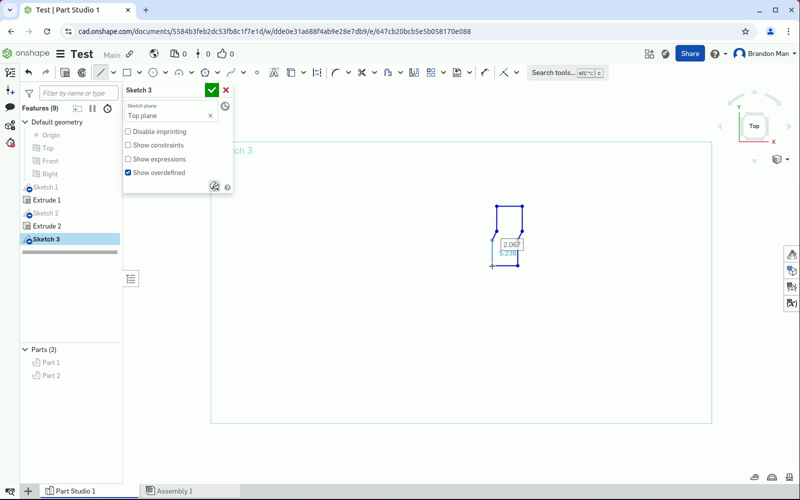
click(492, 265)
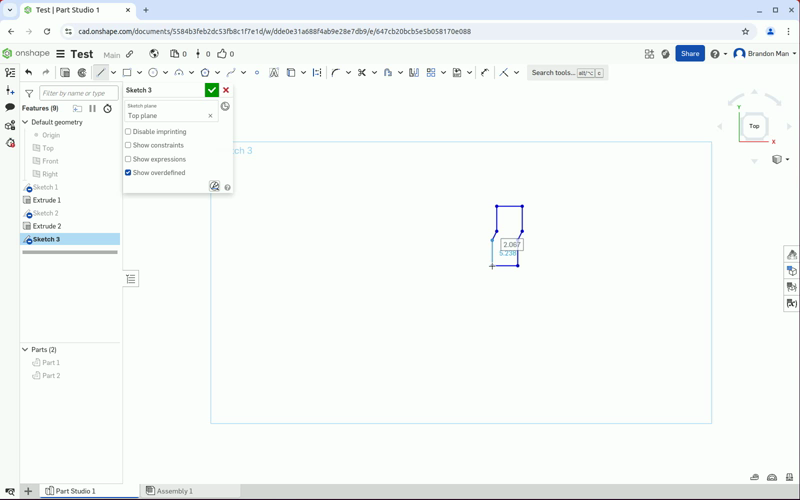
key(esc)
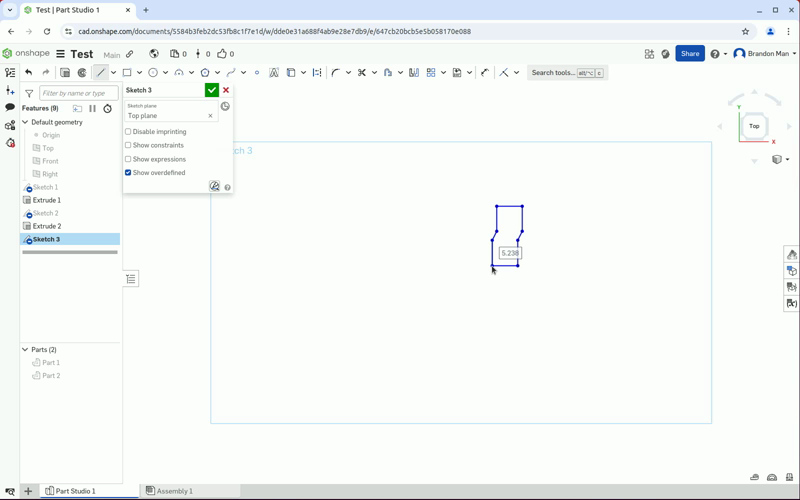
key(c)
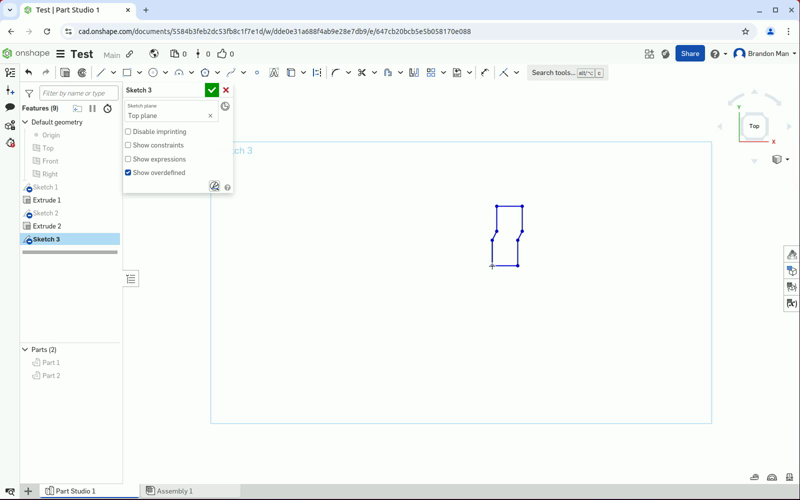
key_down(shift)
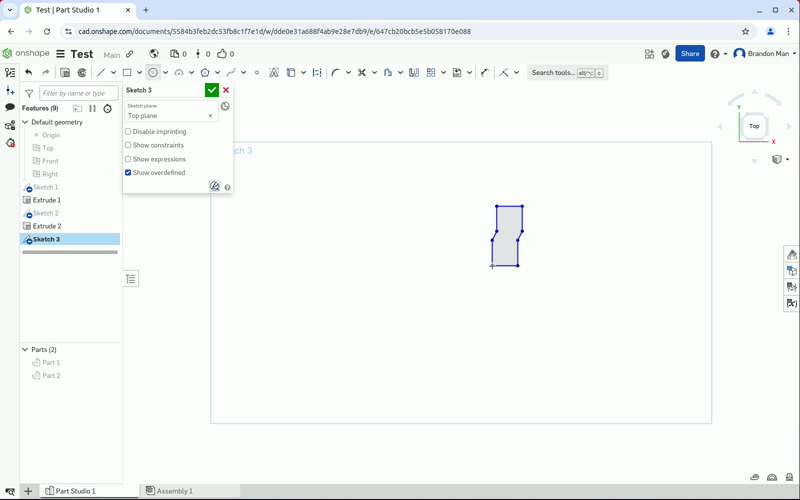
mouse_move(504, 252)
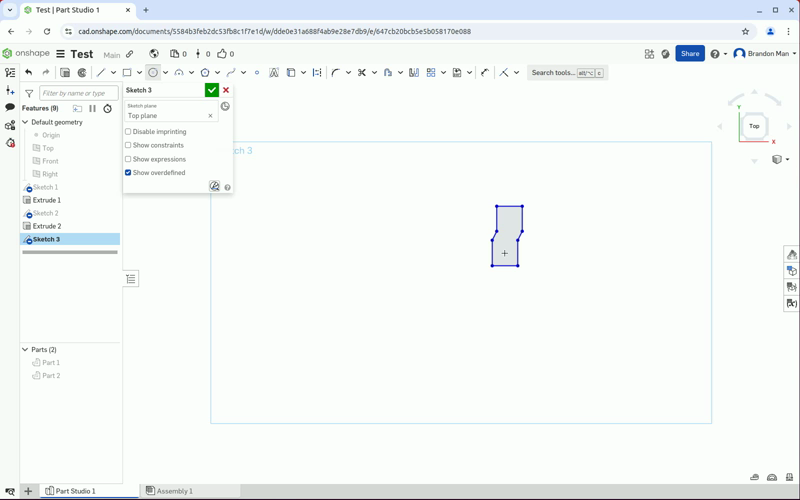
click(504, 252)
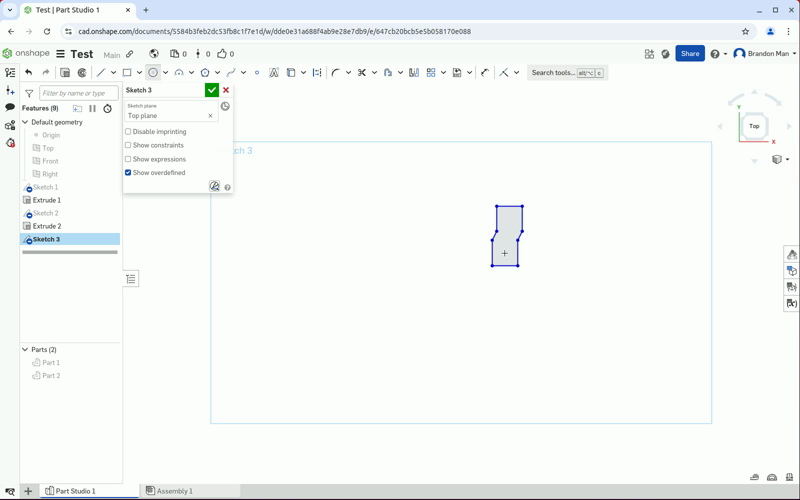
key_up(shift)
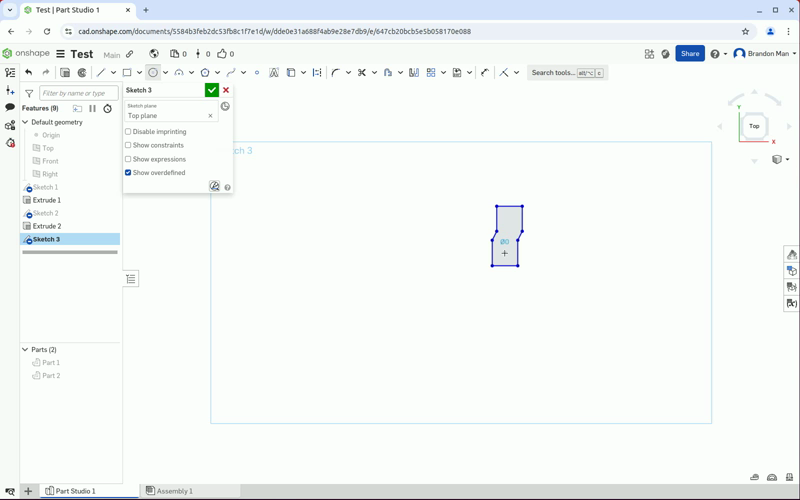
mouse_move(510, 252)
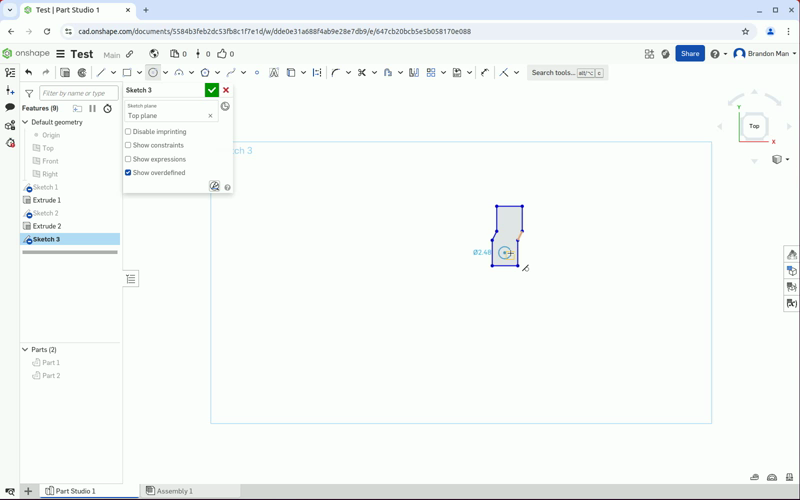
click(510, 252)
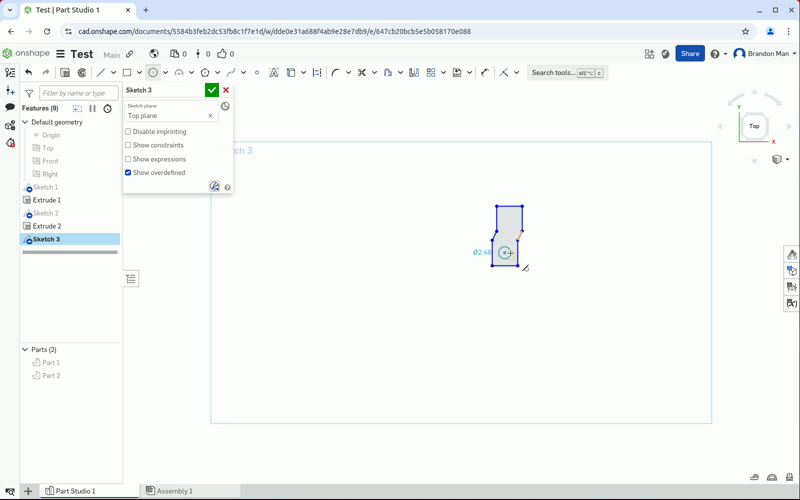
key(esc)
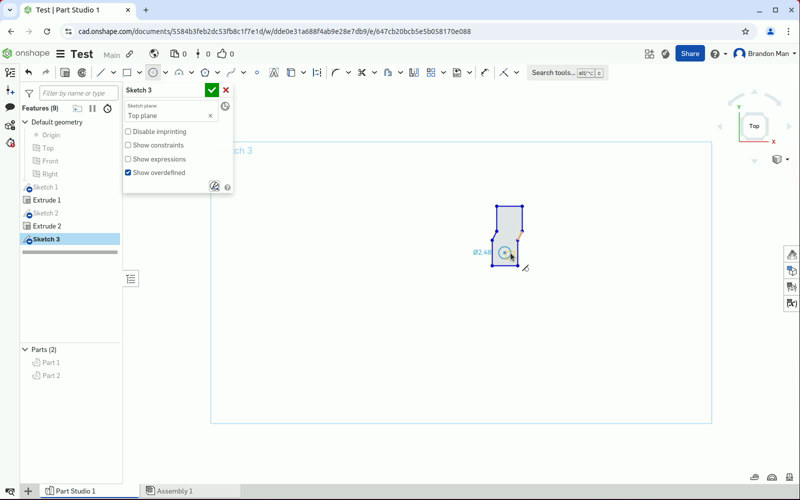
key(c)
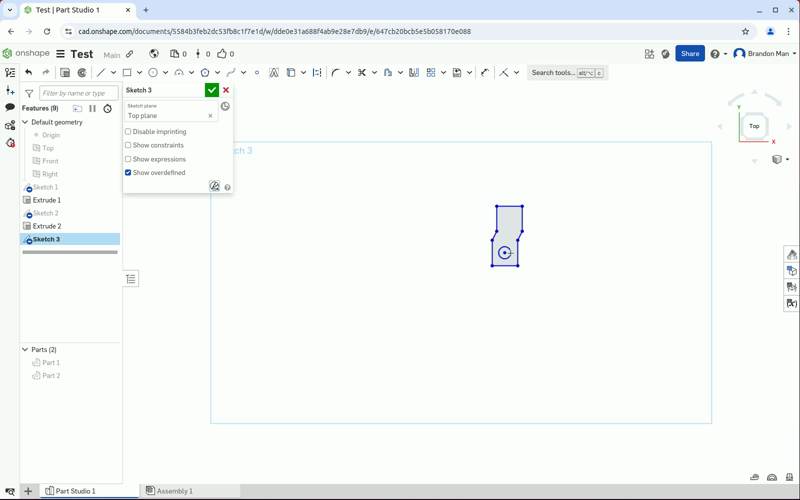
key_down(shift)
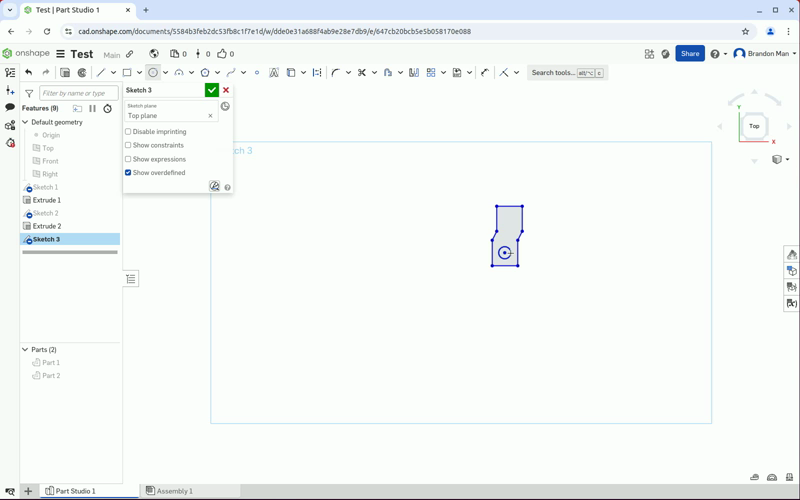
mouse_move(509, 218)
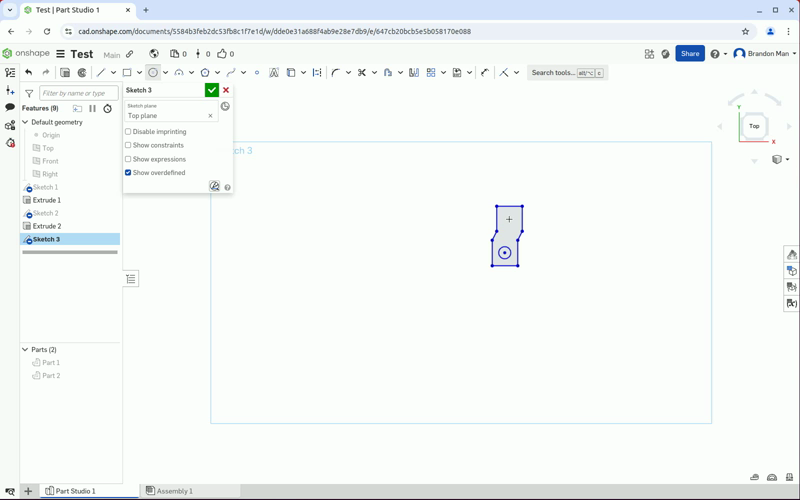
click(509, 218)
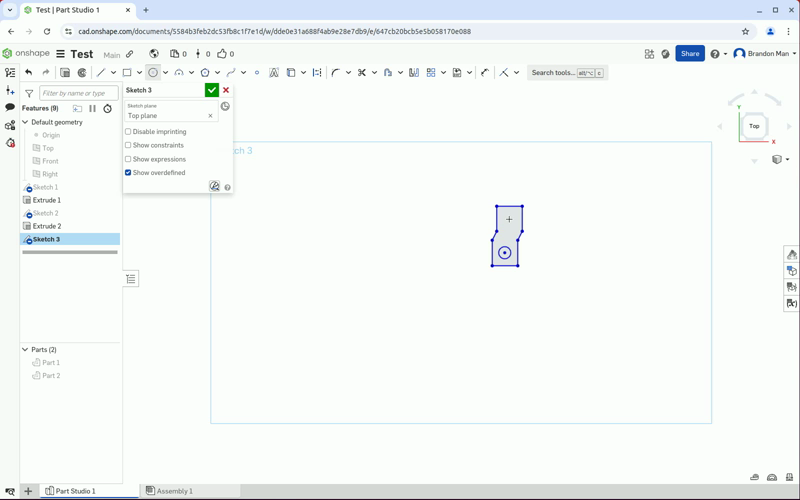
key_up(shift)
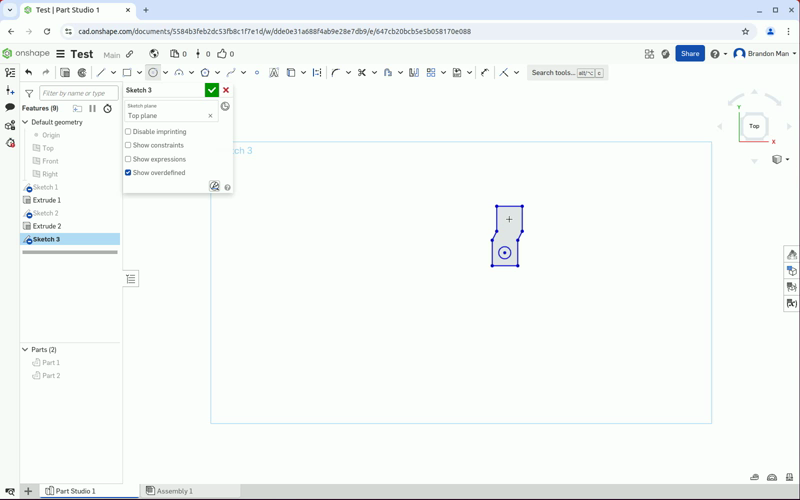
mouse_move(515, 218)
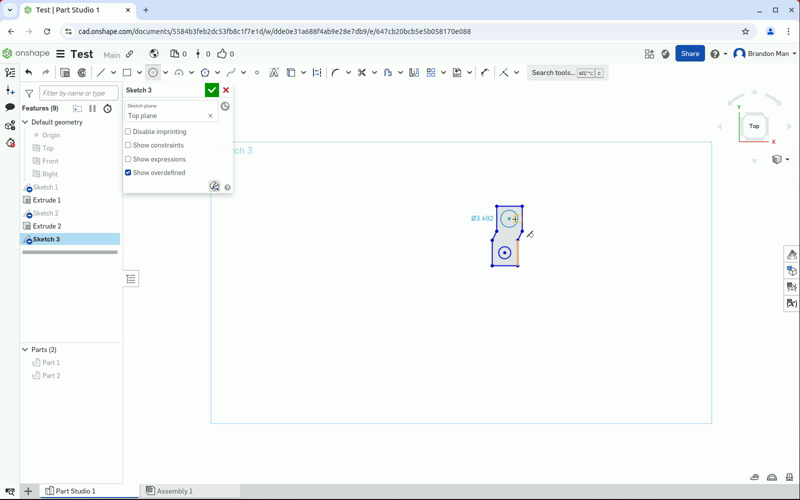
click(515, 218)
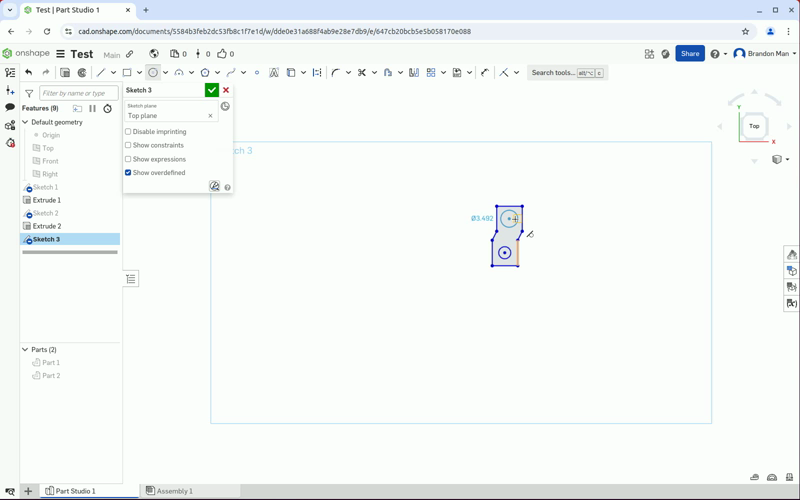
key(esc)
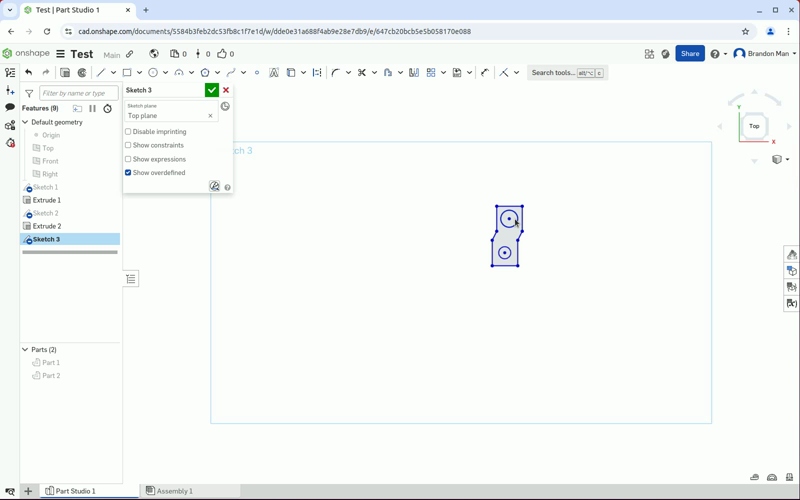
mouse_move(502, 262)
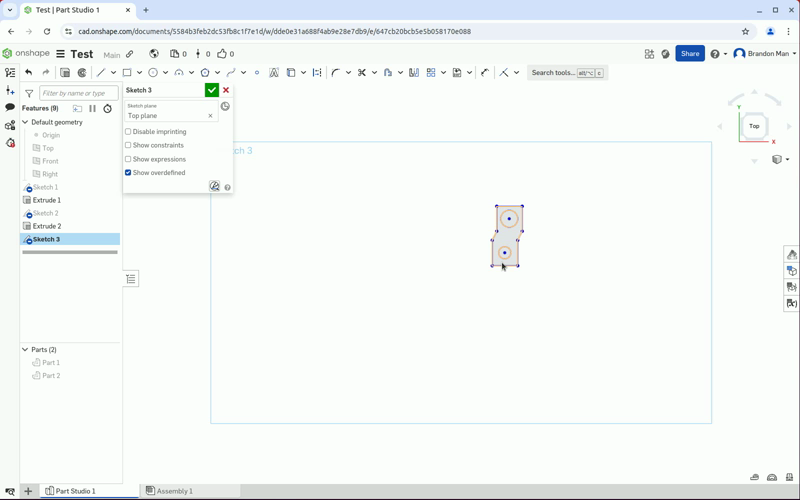
scroll(6)
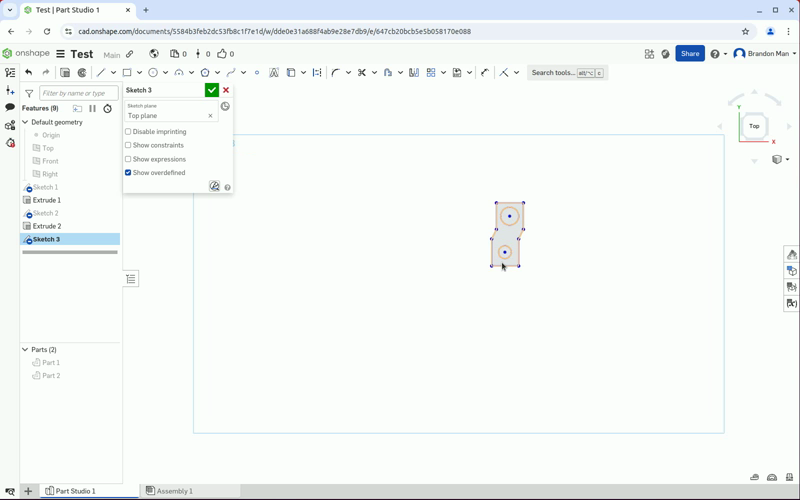
scroll(6)
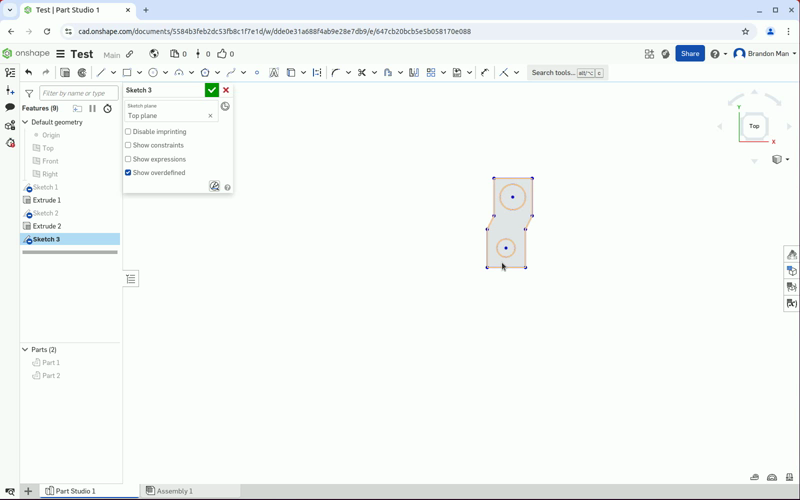
scroll(6)
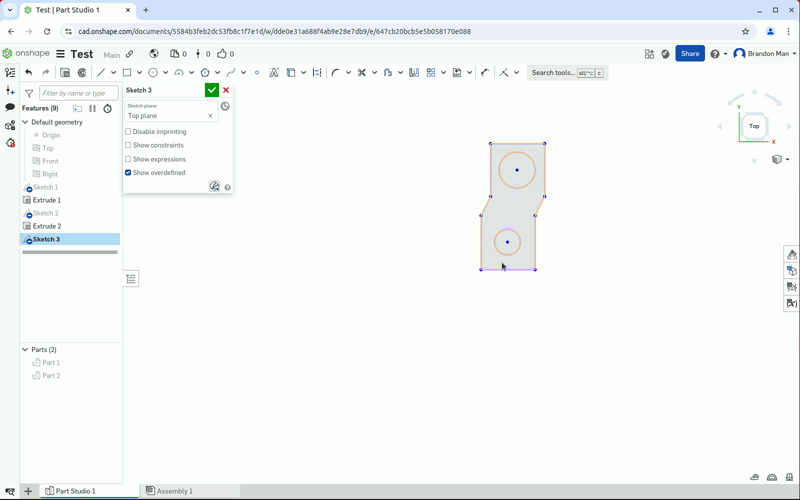
scroll(6)
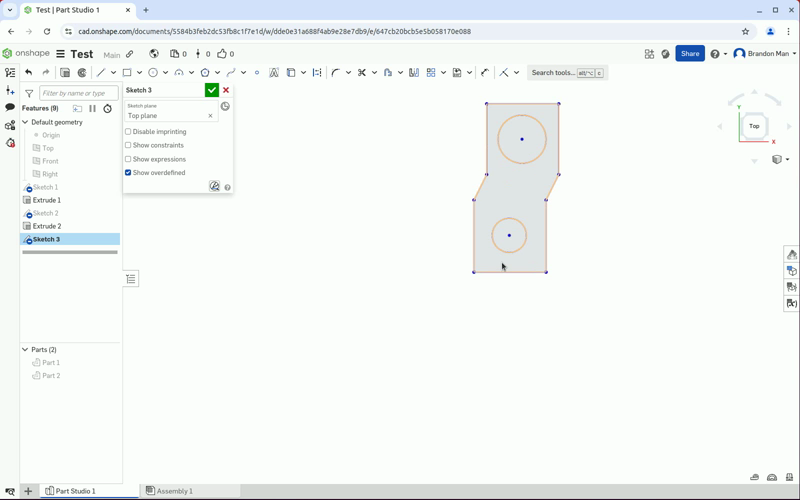
scroll(6)
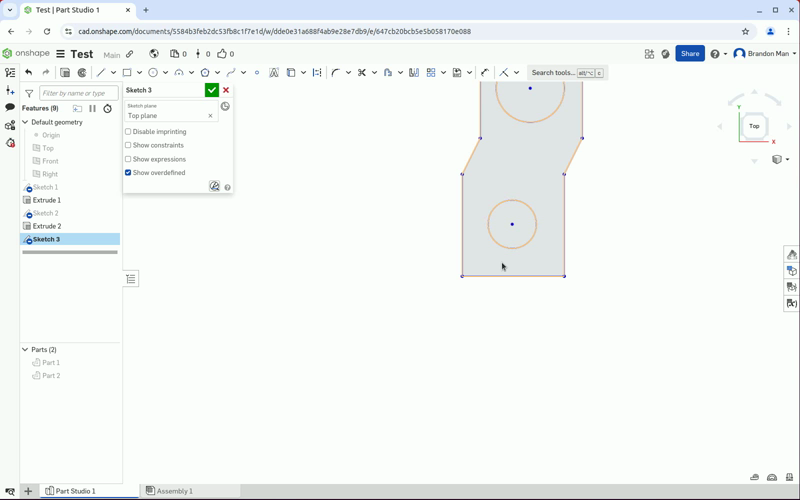
scroll(6)
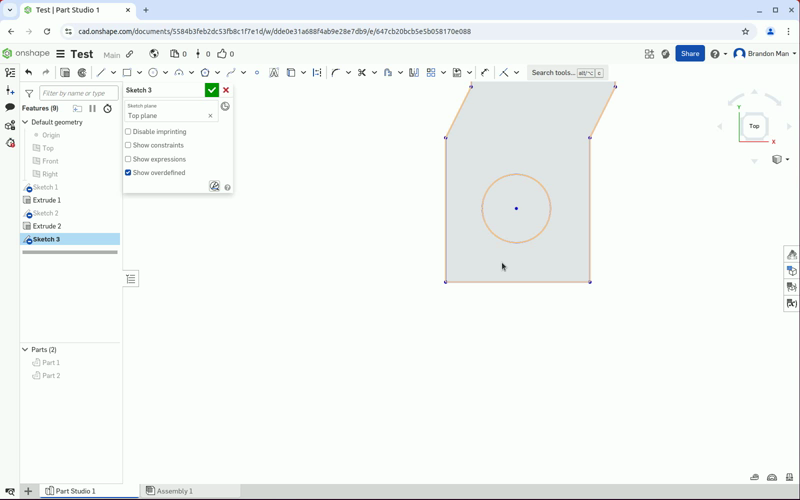
scroll(6)
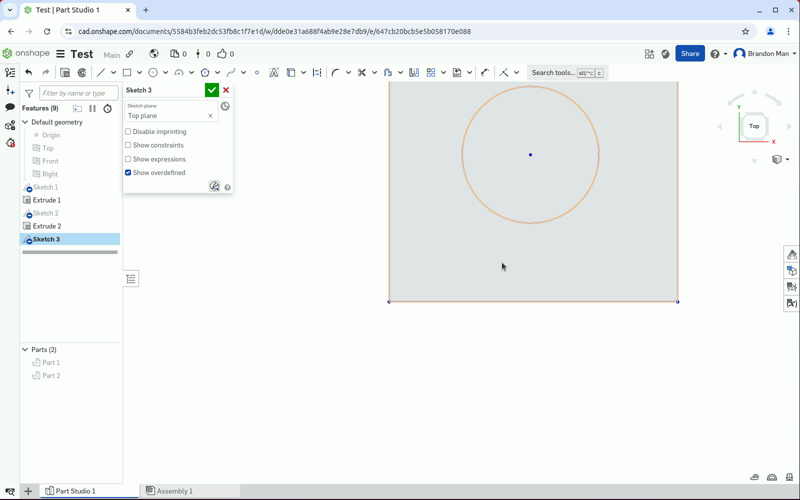
click(502, 262)
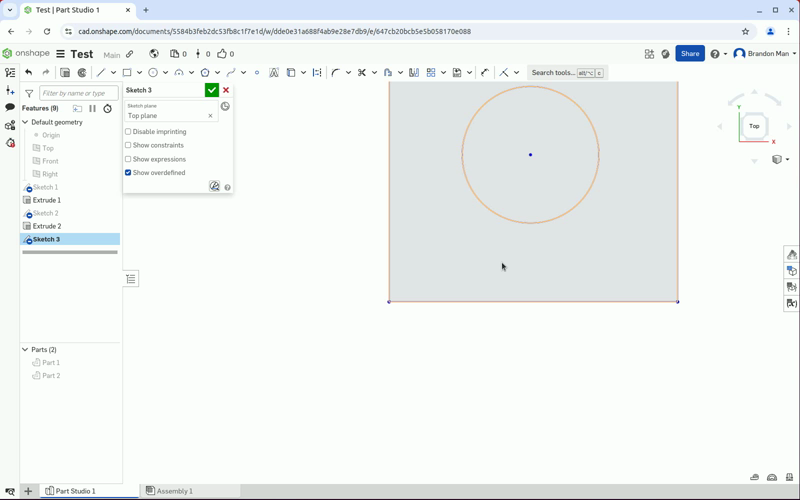
scroll(-6)
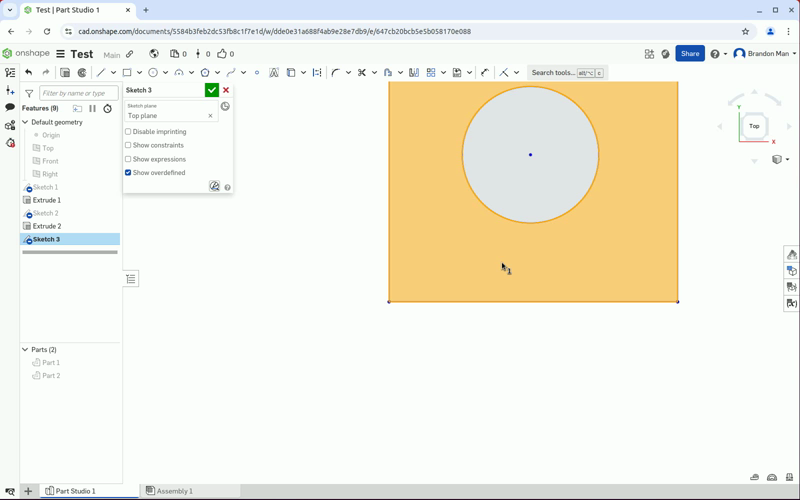
scroll(-6)
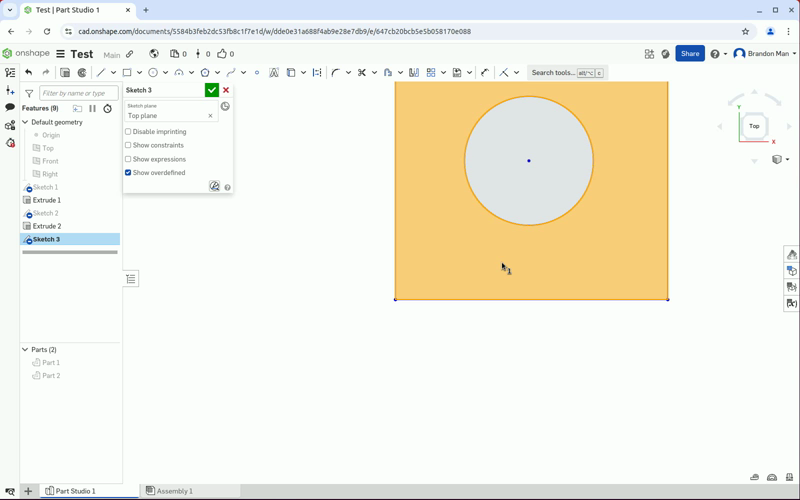
scroll(-6)
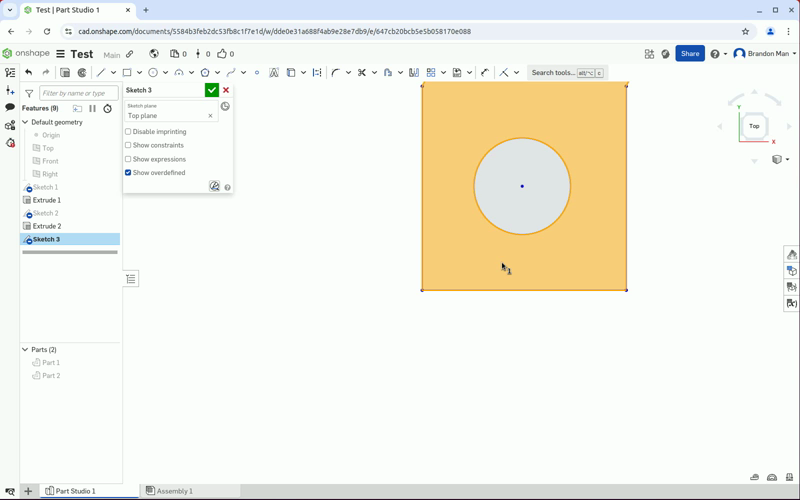
scroll(-6)
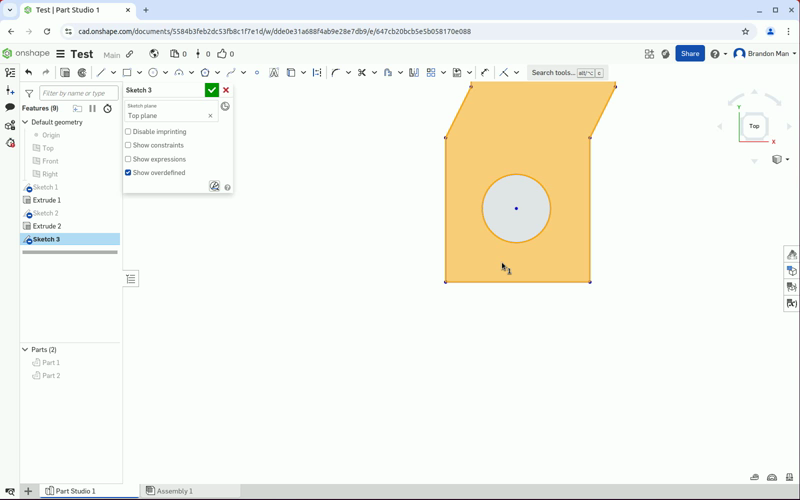
scroll(-6)
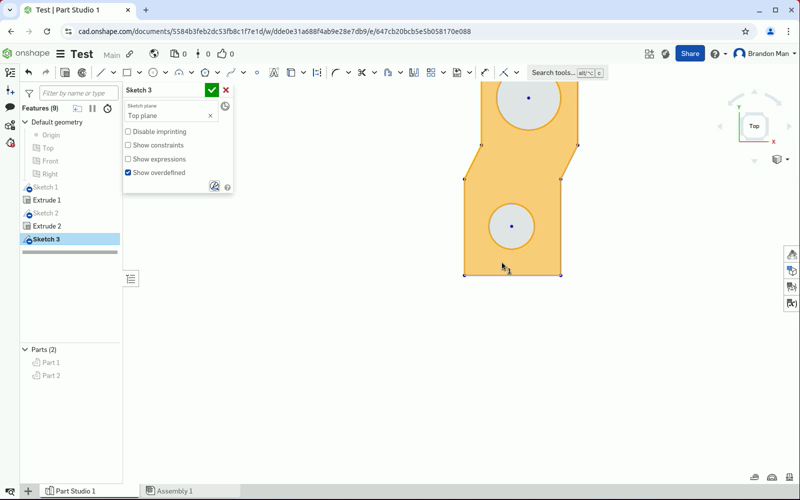
scroll(-6)
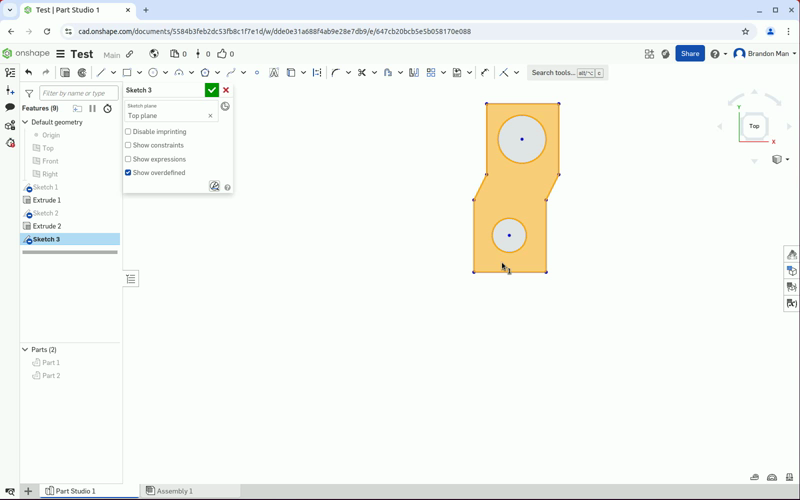
scroll(-6)
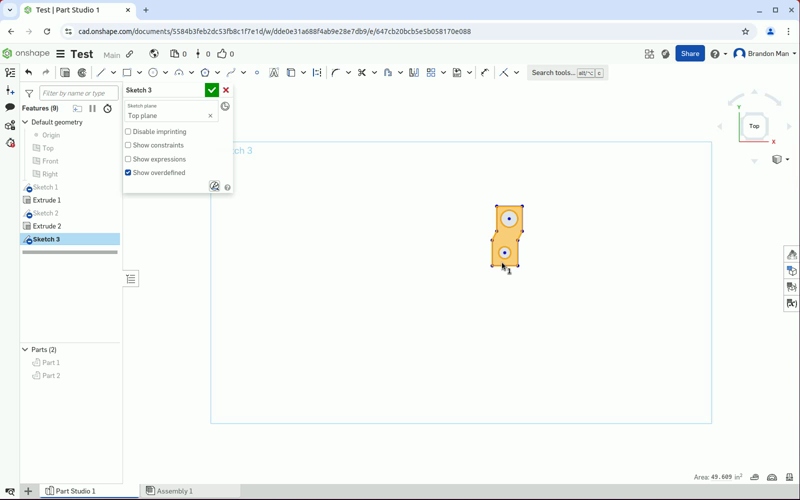
mouse_move(73, 352)
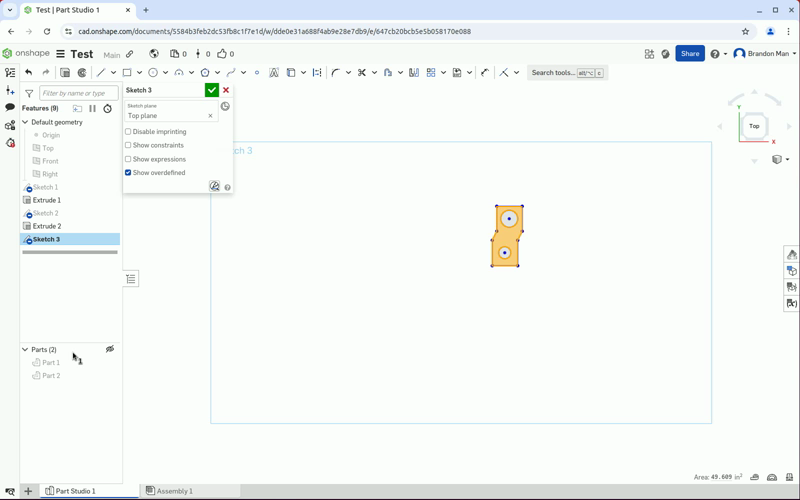
key(shift+y)
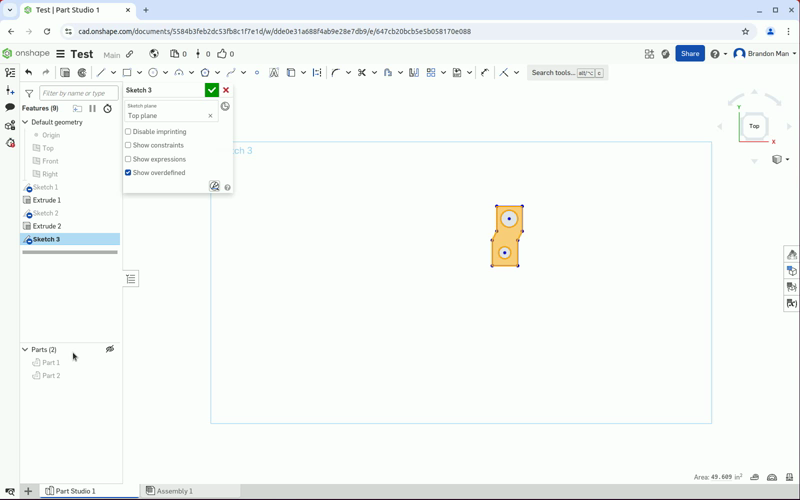
key(shift+e)
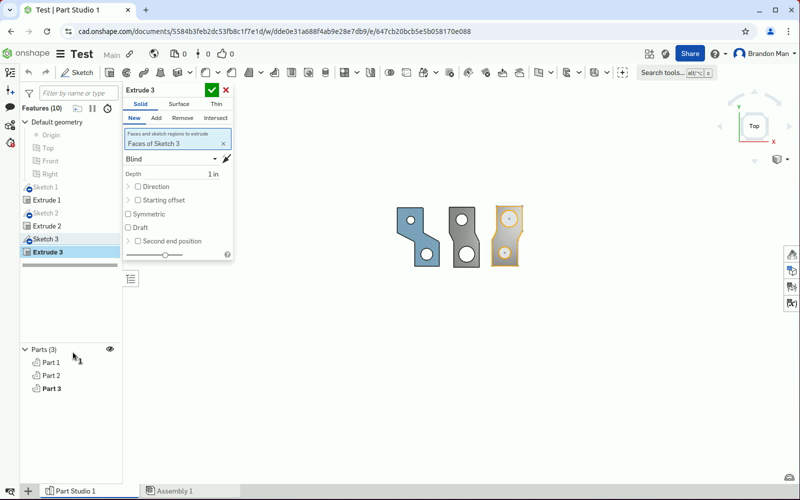
mouse_move(143, 106)
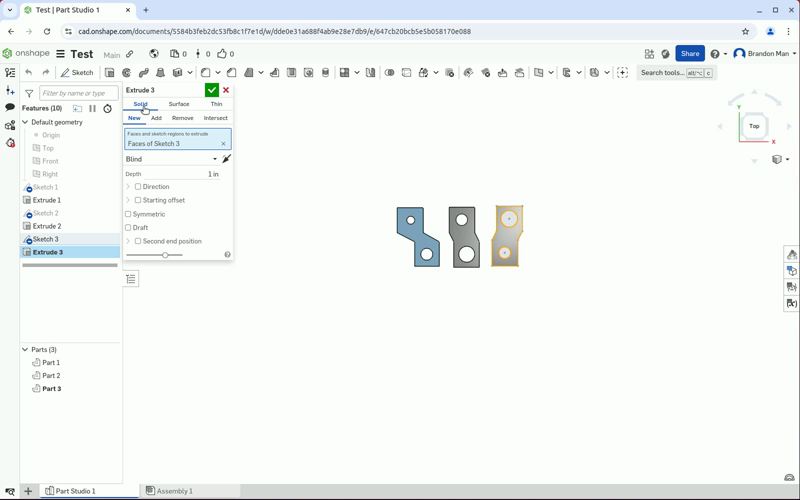
click(143, 106)
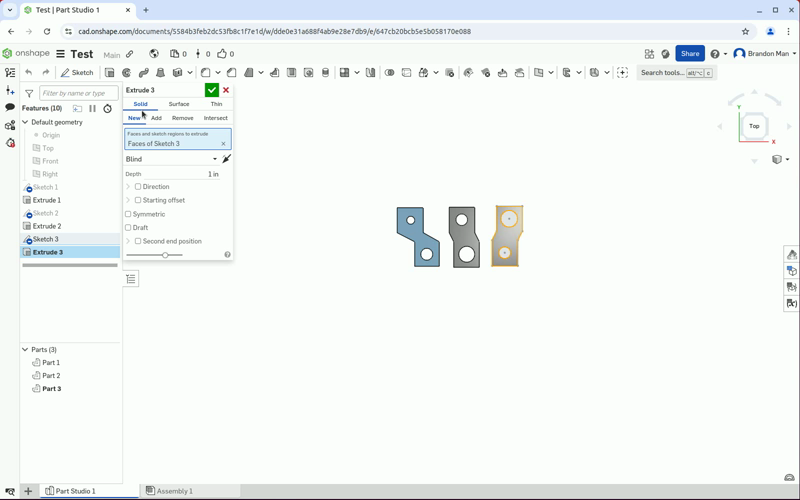
mouse_move(137, 120)
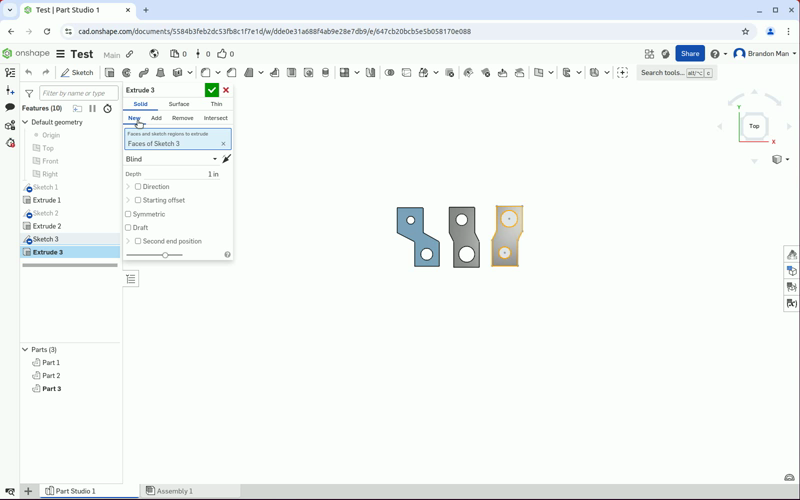
click(137, 120)
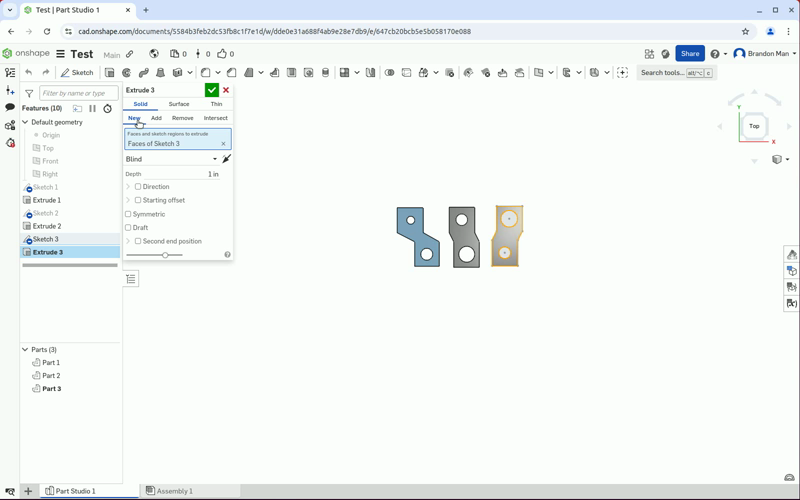
key(tab, 4)
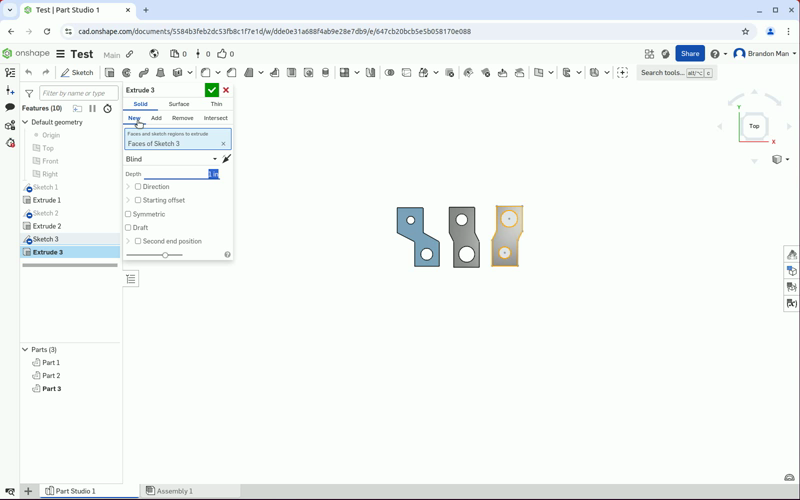
text(0.963)
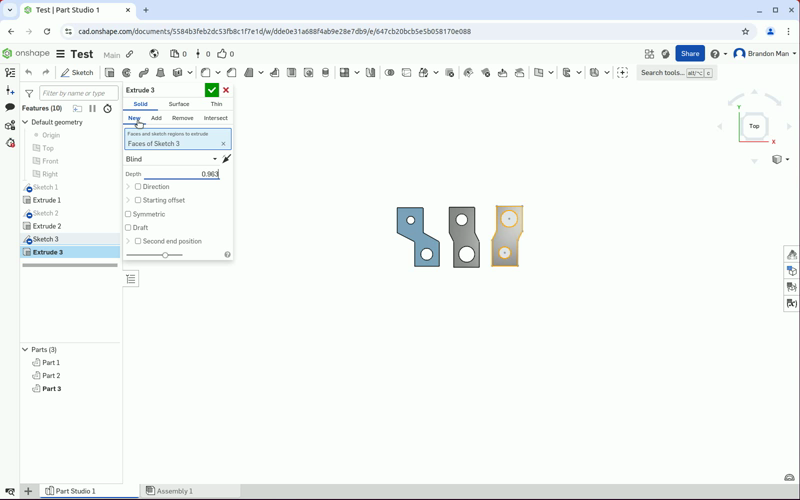
key(enter)
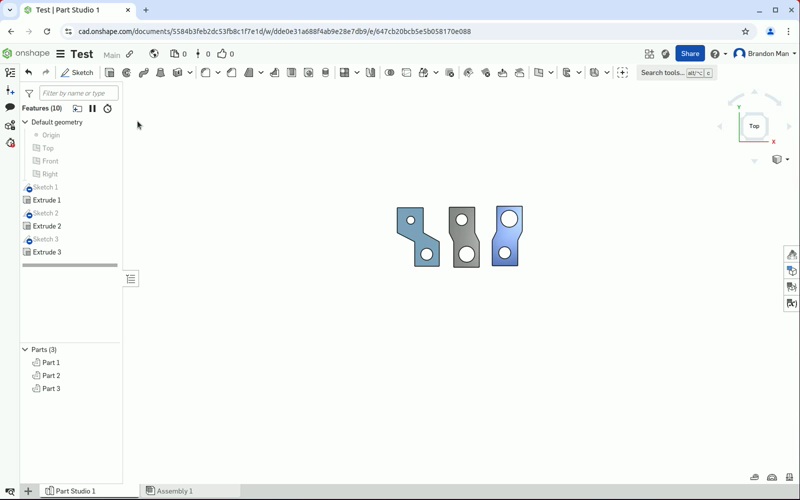
key(shift+h)
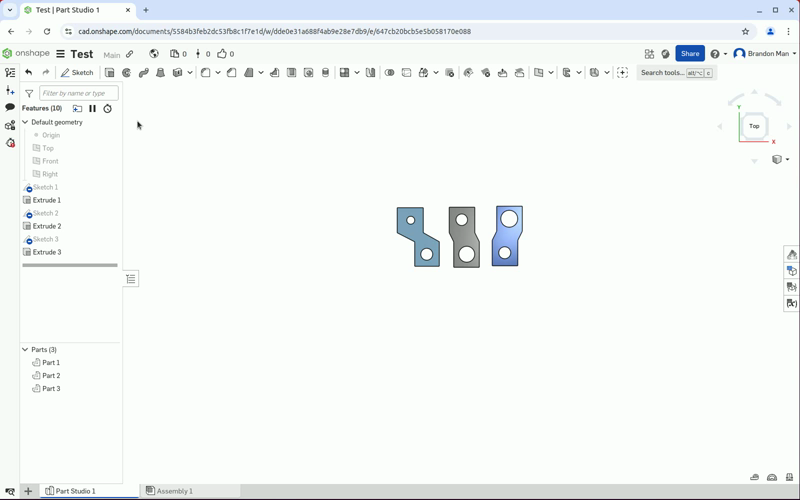
key(shift+h)
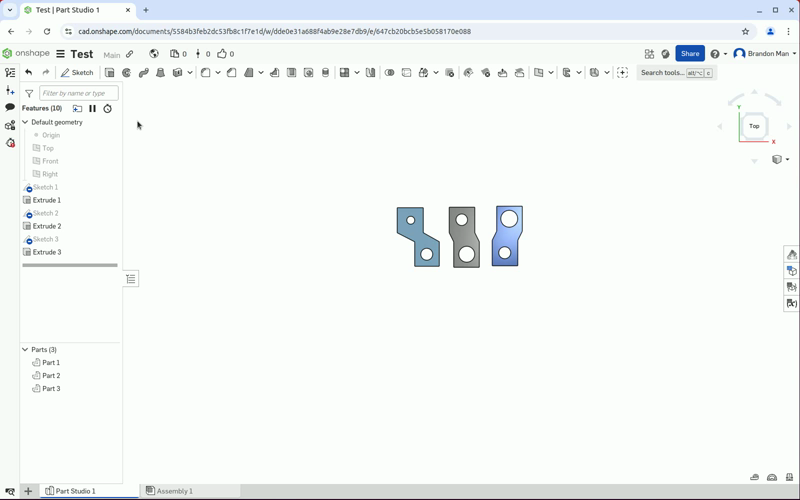
mouse_move(73, 189)
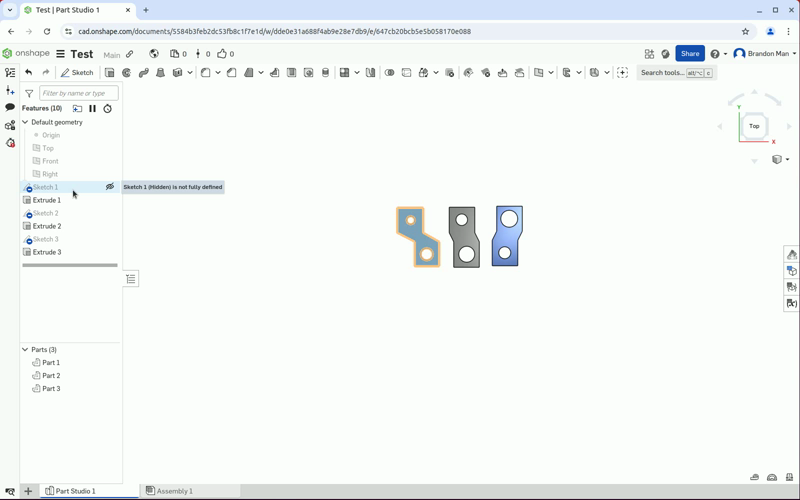
click(73, 189)
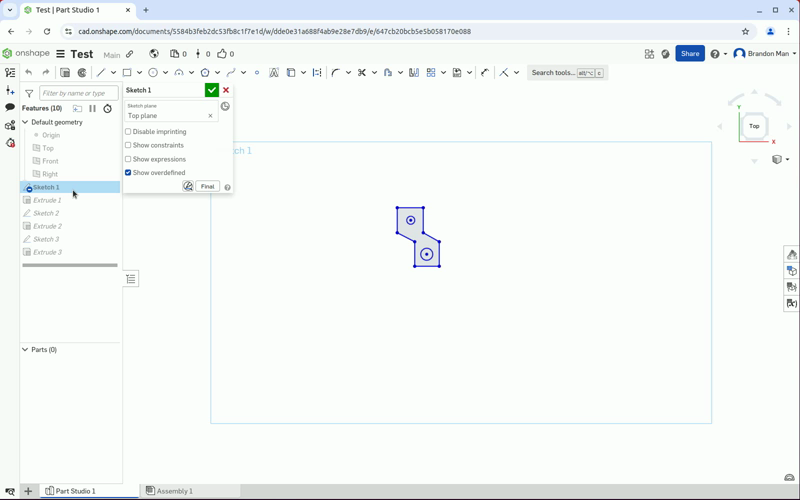
mouse_move(229, 92)
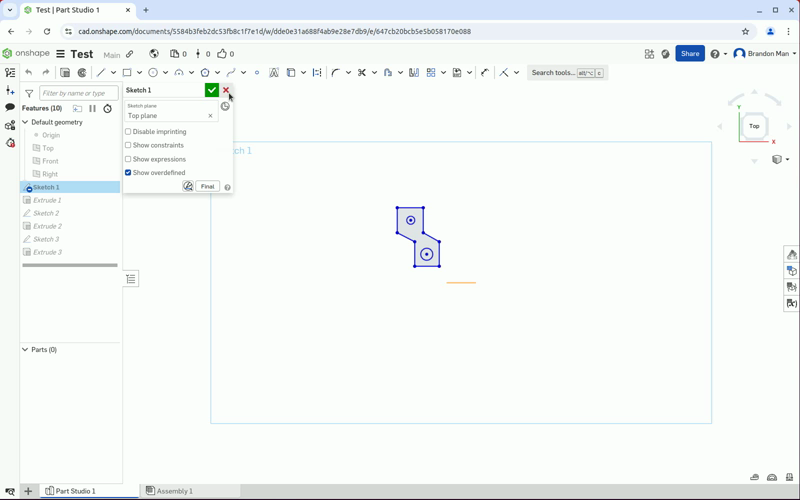
click(229, 92)
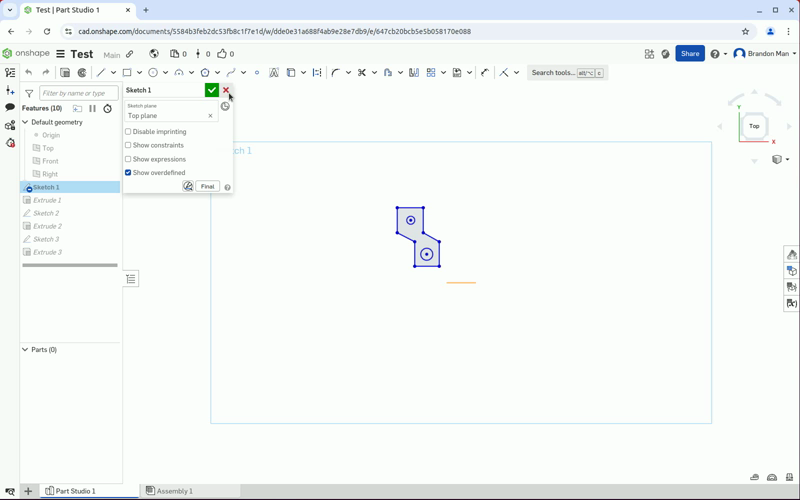
key(shift+s)
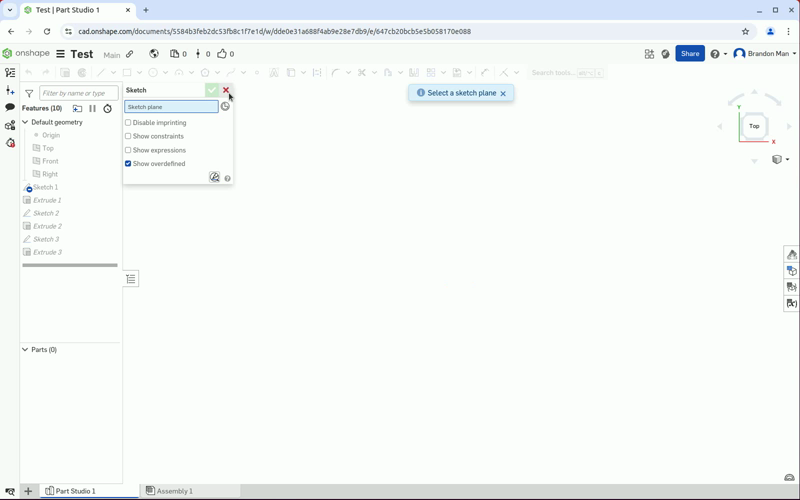
mouse_move(73, 150)
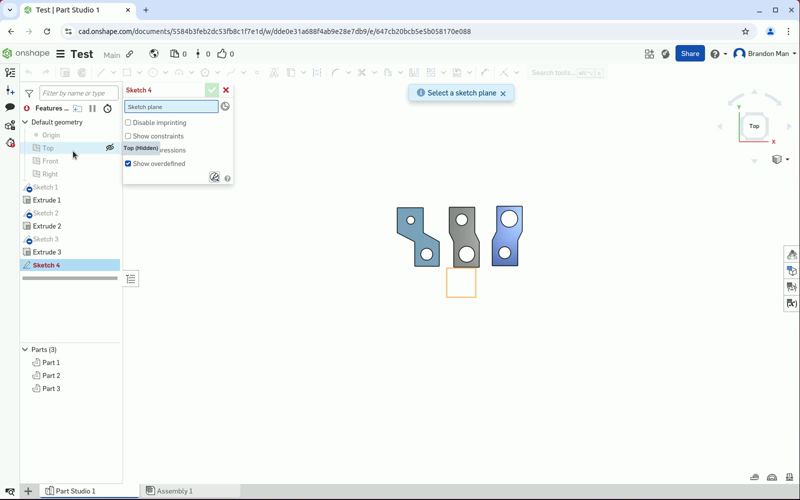
click(73, 150)
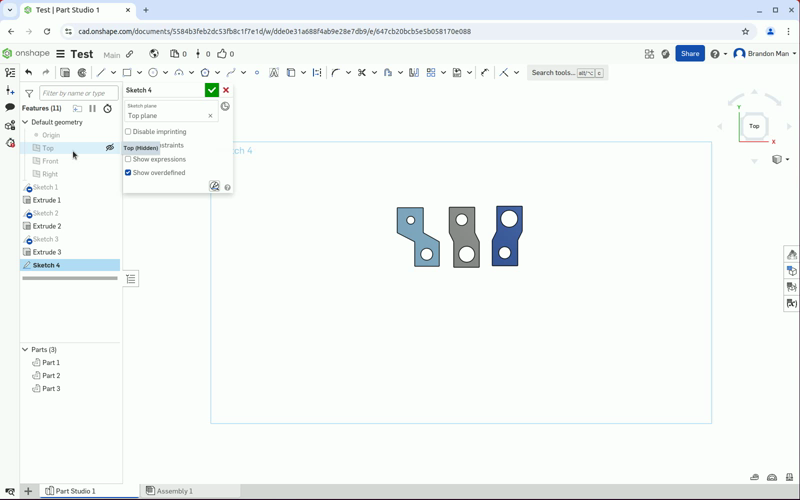
mouse_move(73, 352)
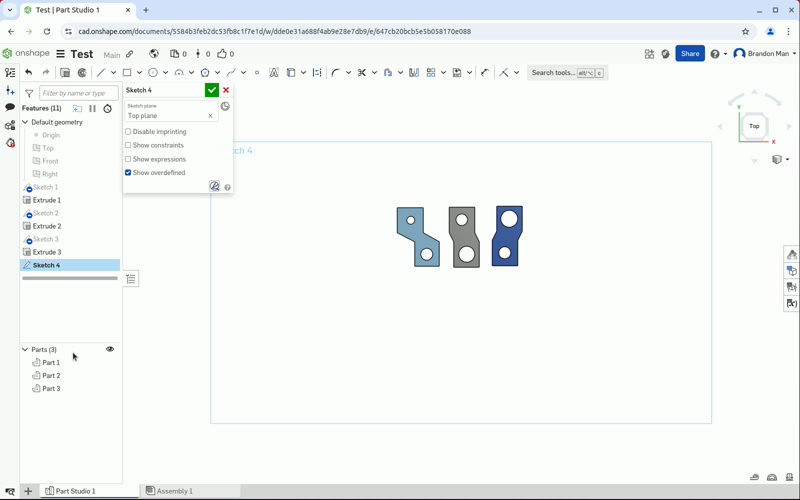
key(y)
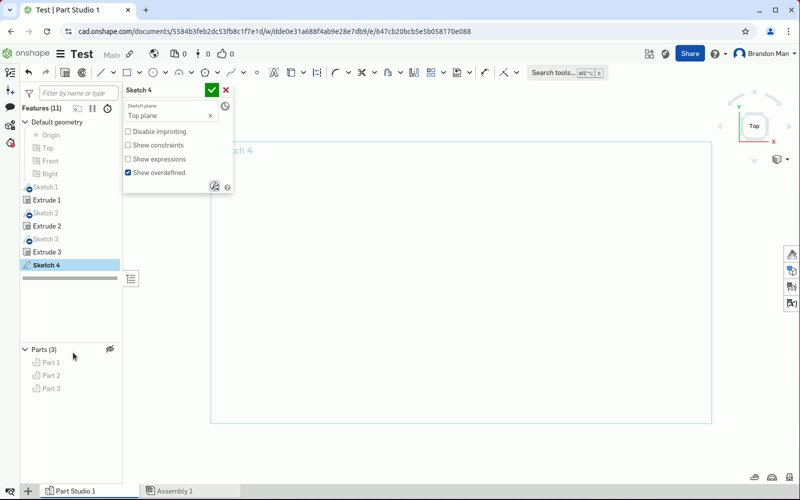
key(l)
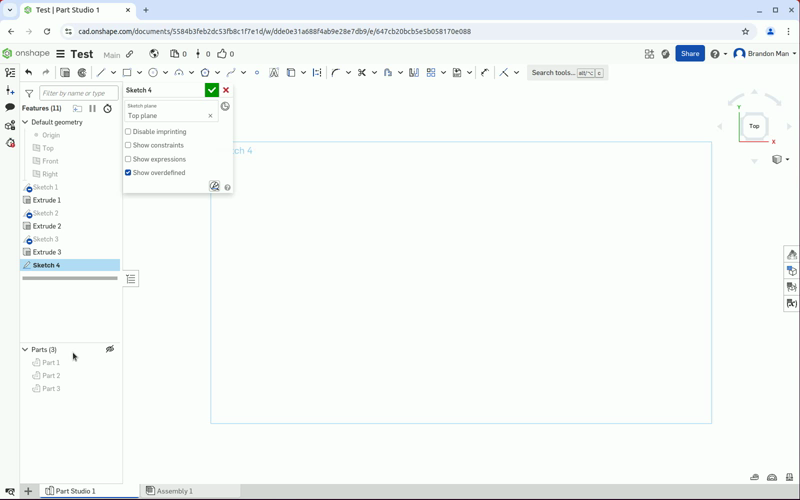
key_down(shift)
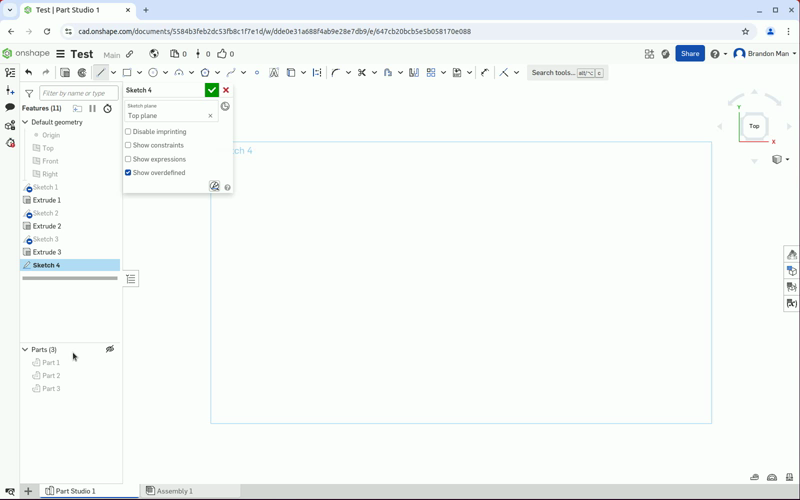
mouse_move(532, 265)
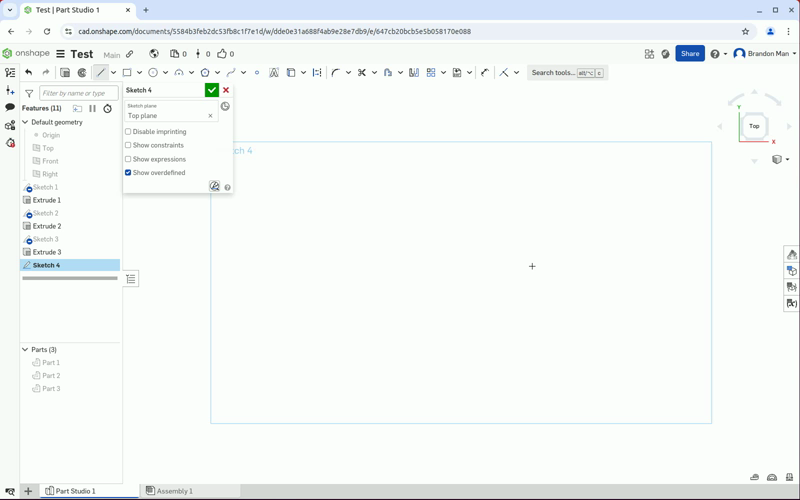
click(532, 265)
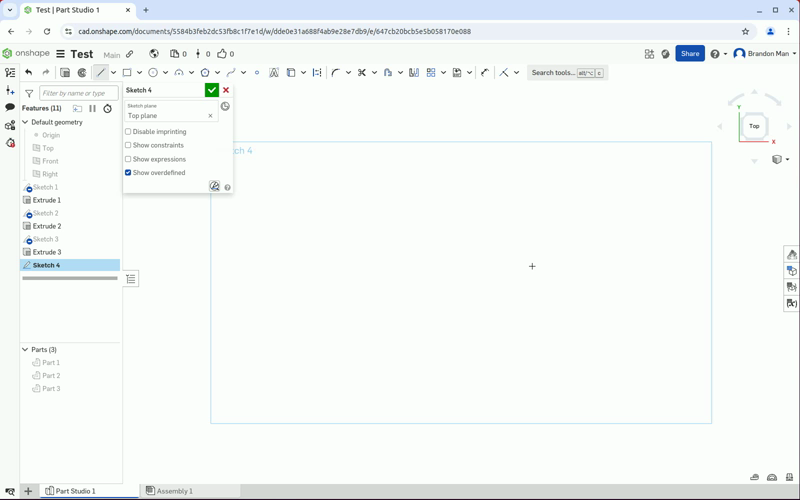
key_up(shift)
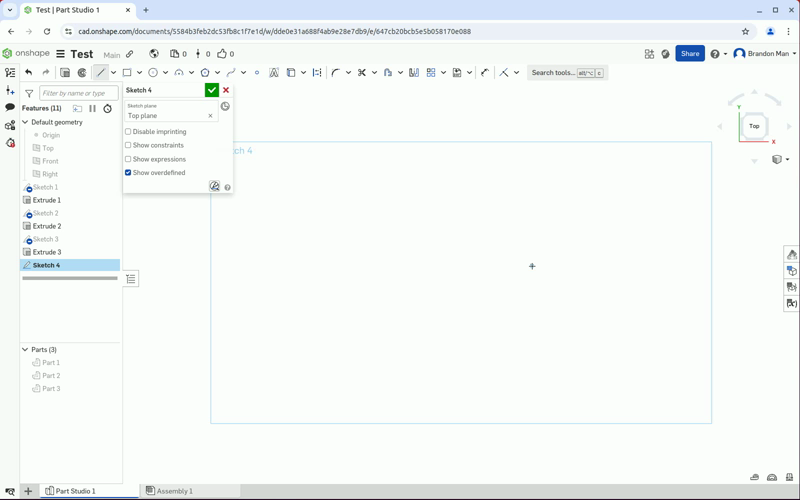
key_down(shift)
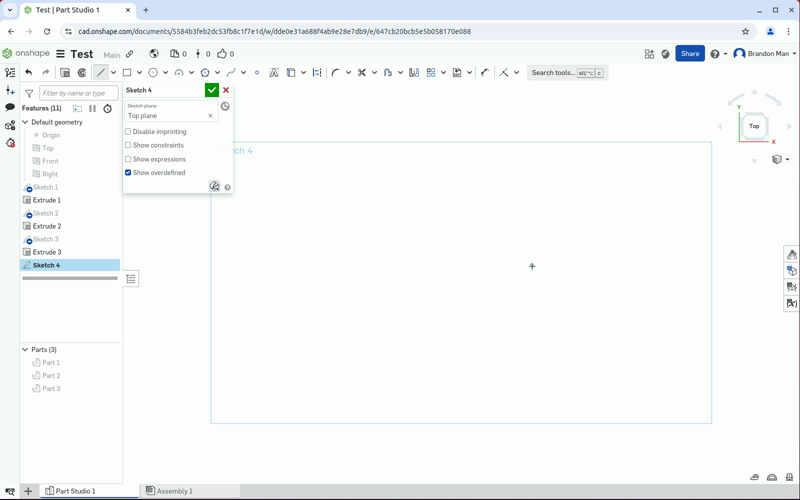
mouse_move(562, 265)
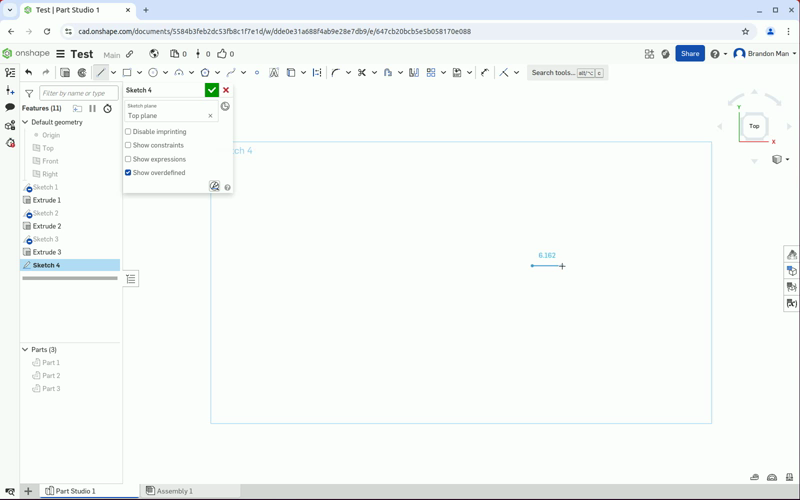
mouse_move(557, 265)
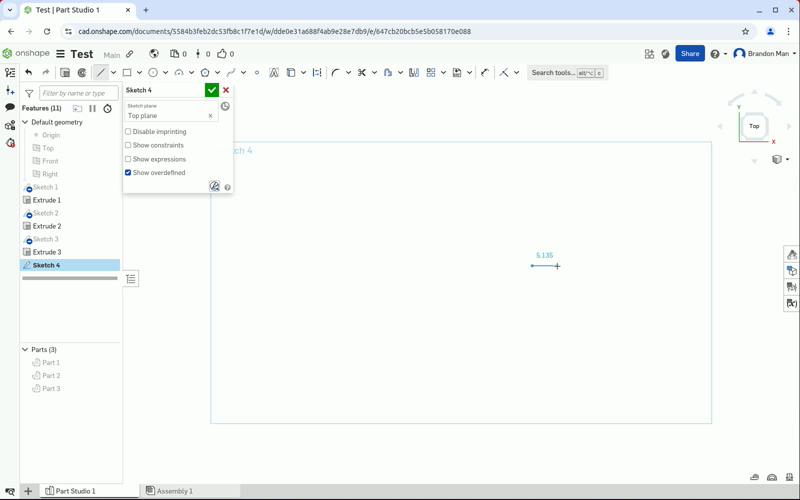
click(557, 265)
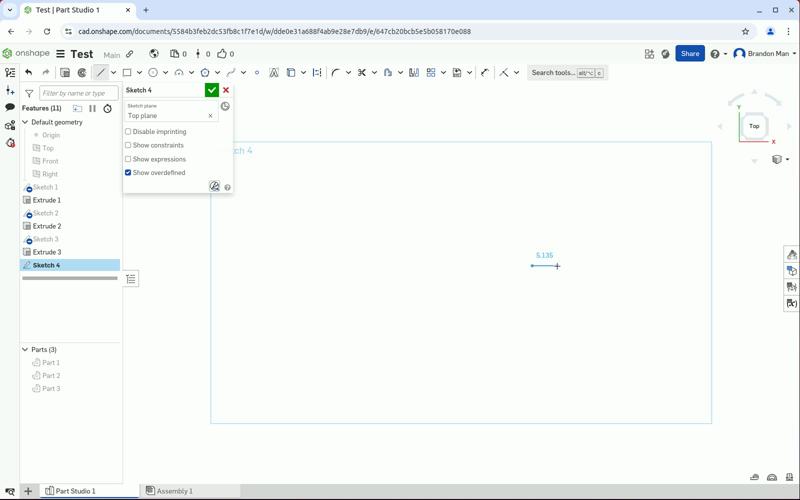
key_up(shift)
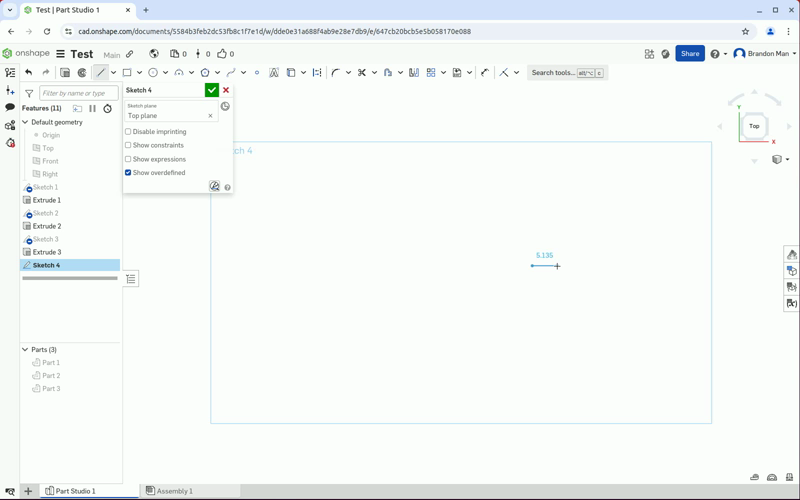
key_down(shift)
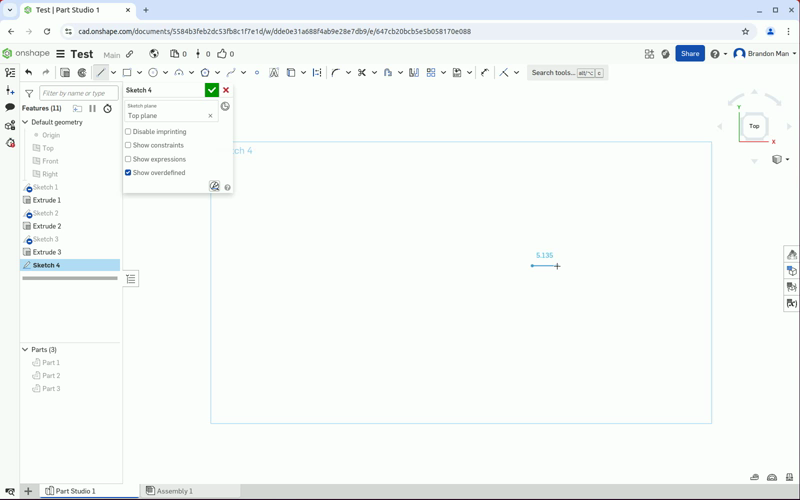
mouse_move(587, 265)
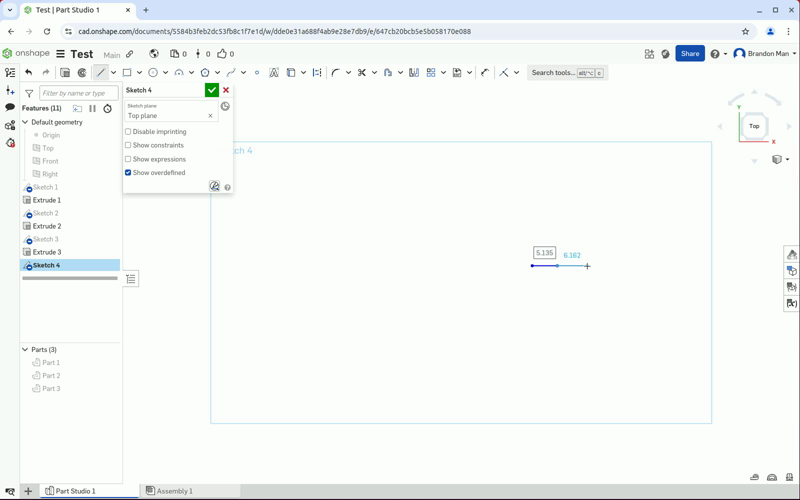
mouse_move(557, 240)
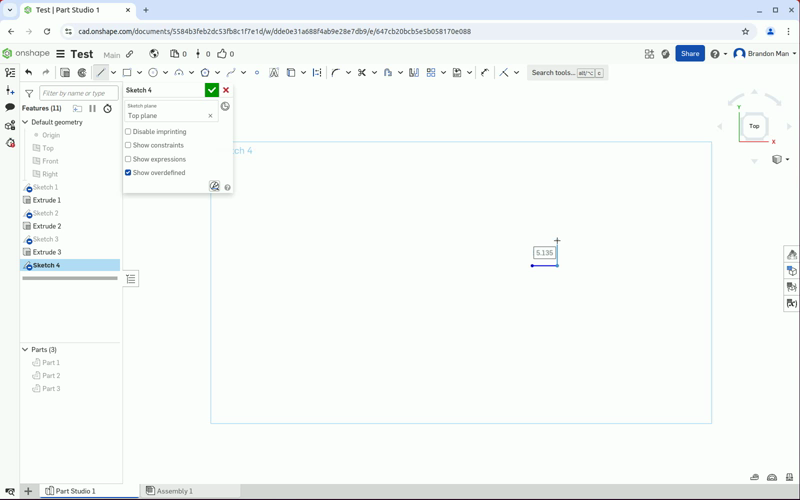
click(557, 240)
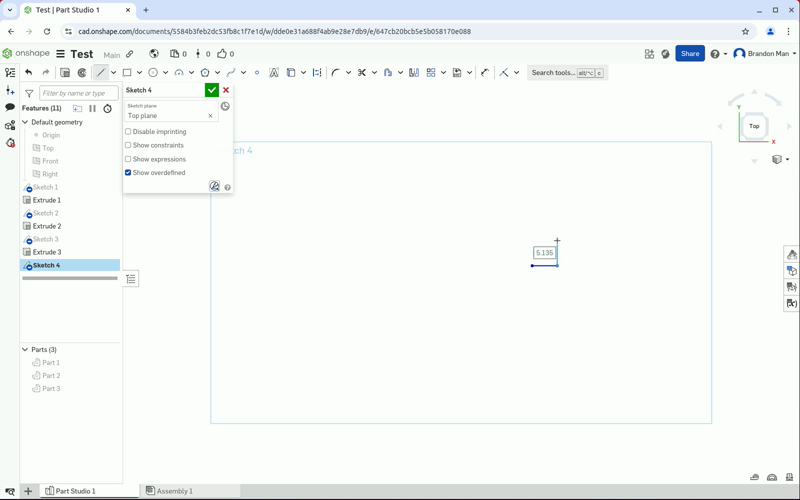
key_up(shift)
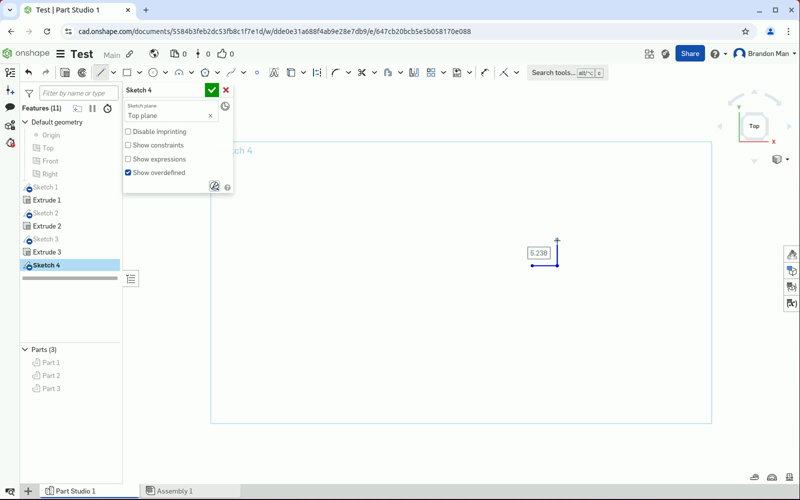
key_down(shift)
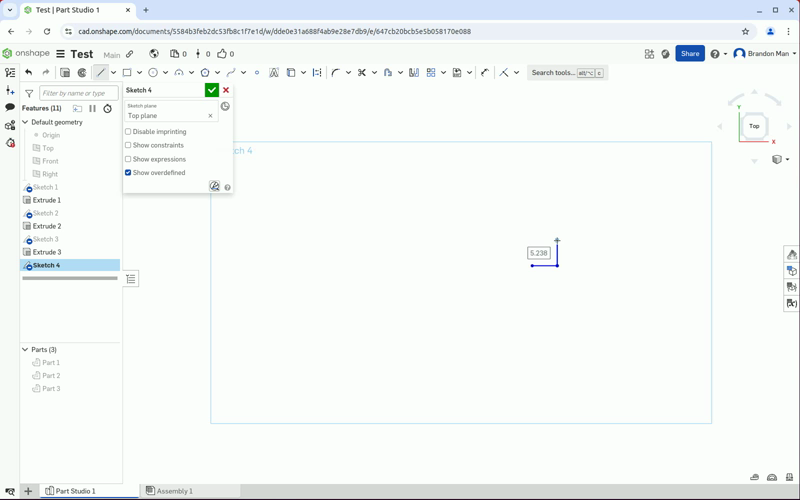
mouse_move(587, 240)
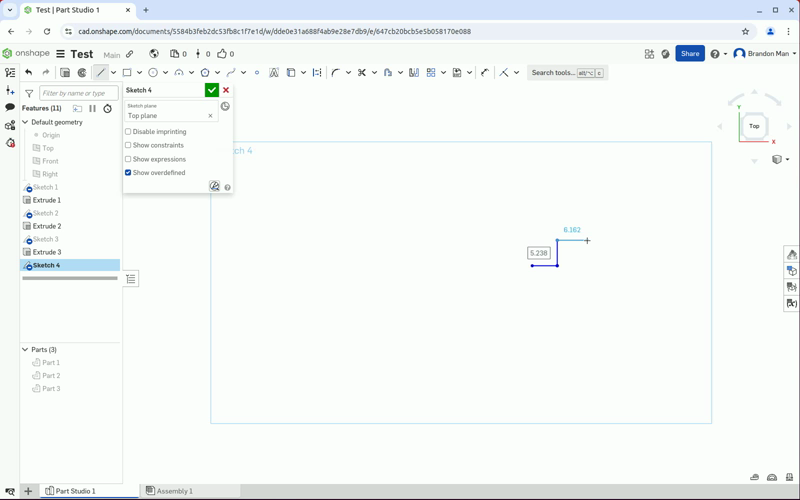
mouse_move(574, 231)
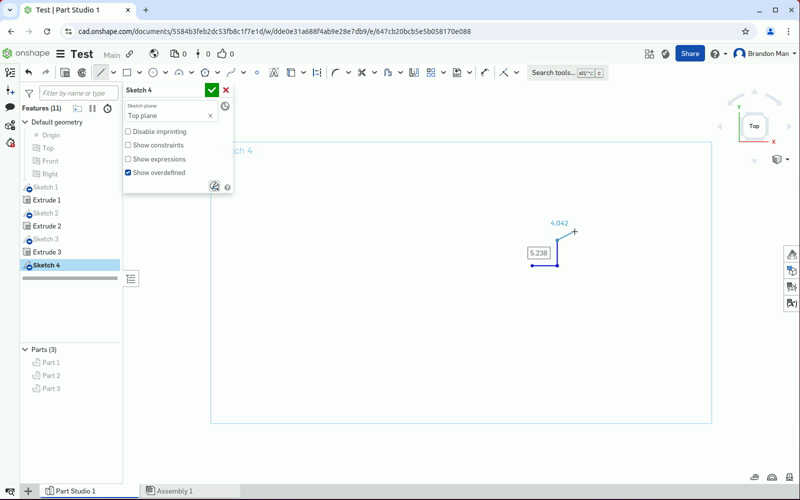
click(574, 231)
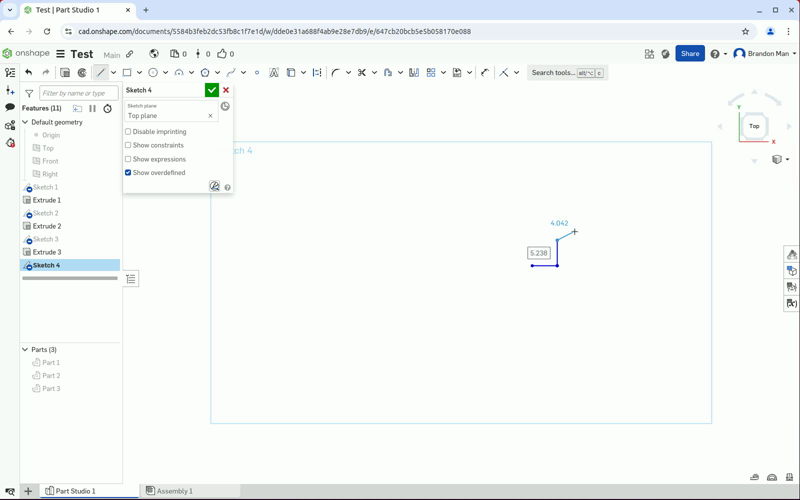
key_up(shift)
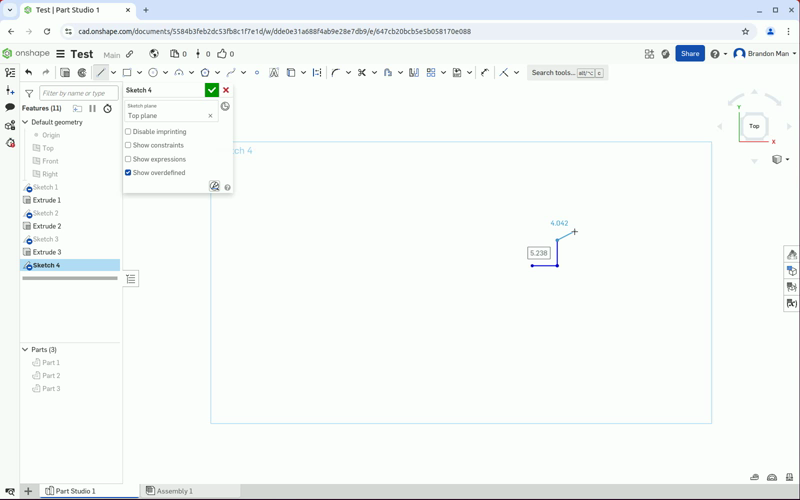
key_down(shift)
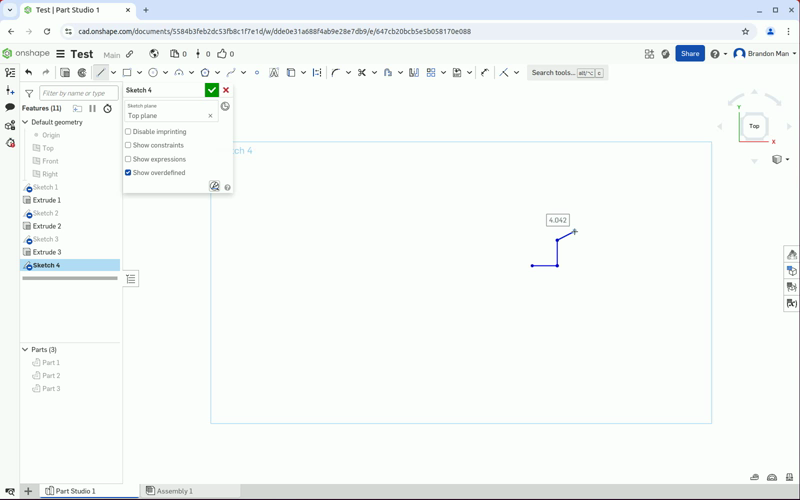
mouse_move(589, 231)
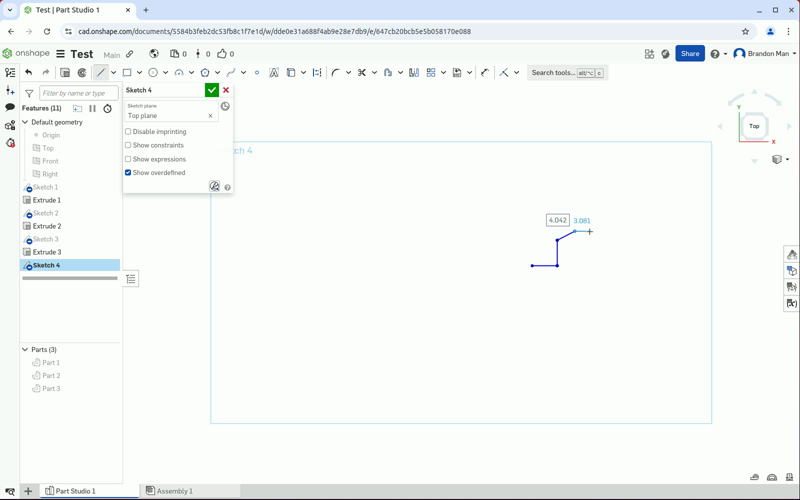
mouse_move(574, 206)
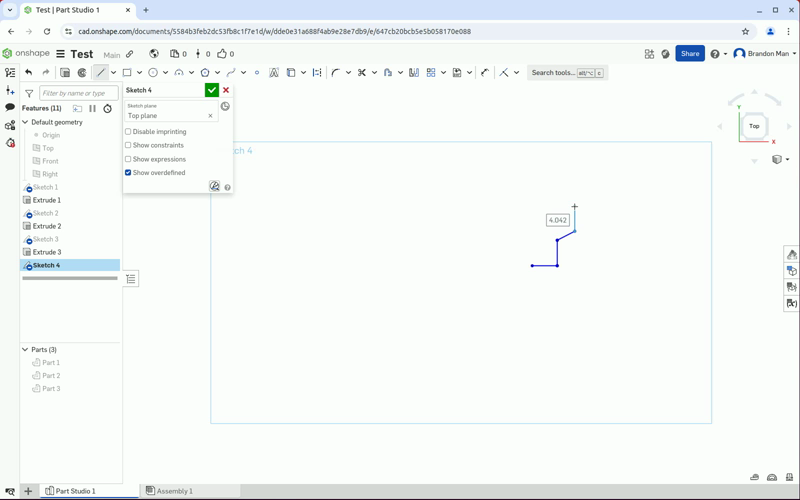
click(574, 206)
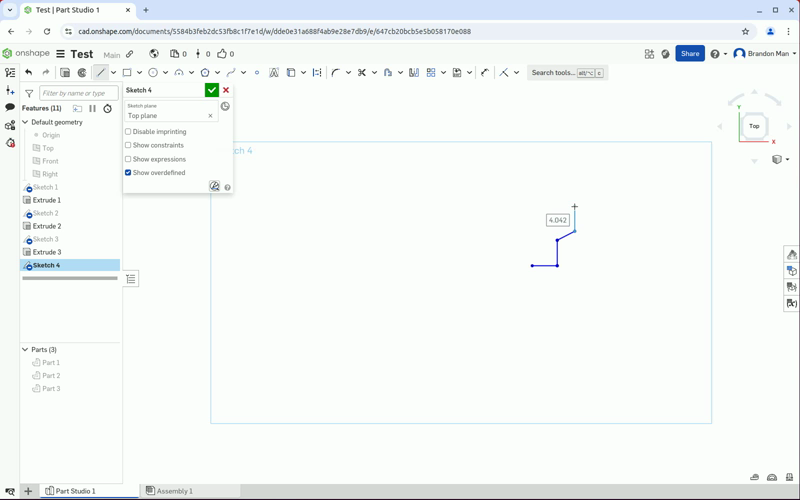
key_up(shift)
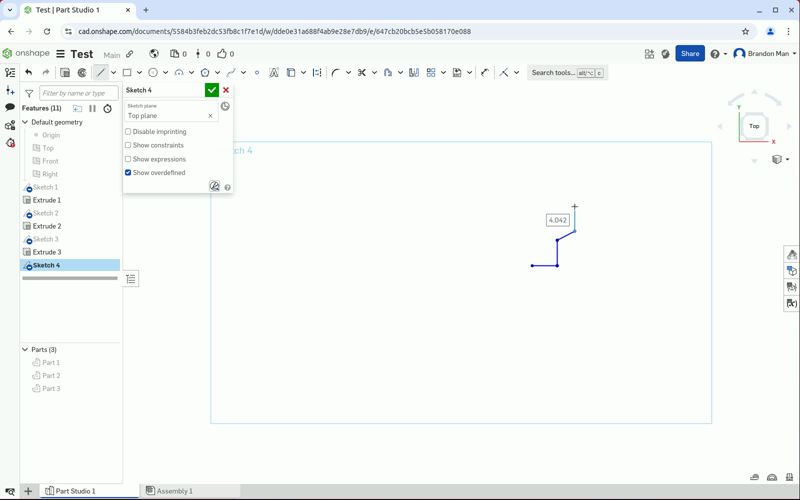
key_down(shift)
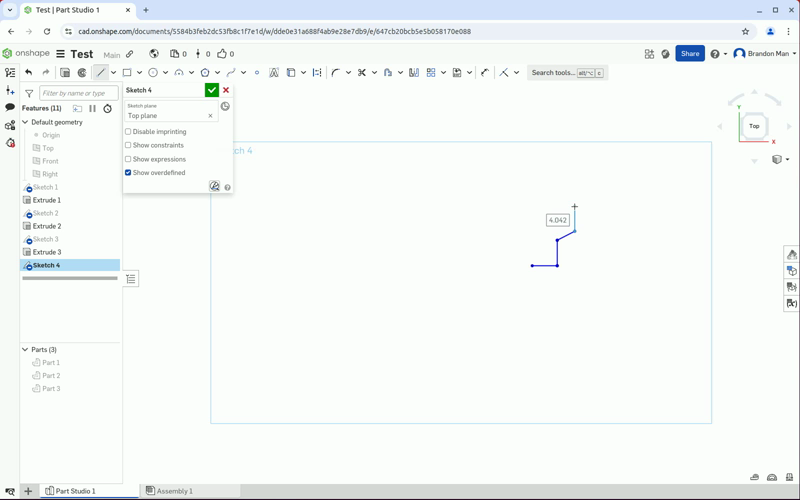
mouse_move(589, 206)
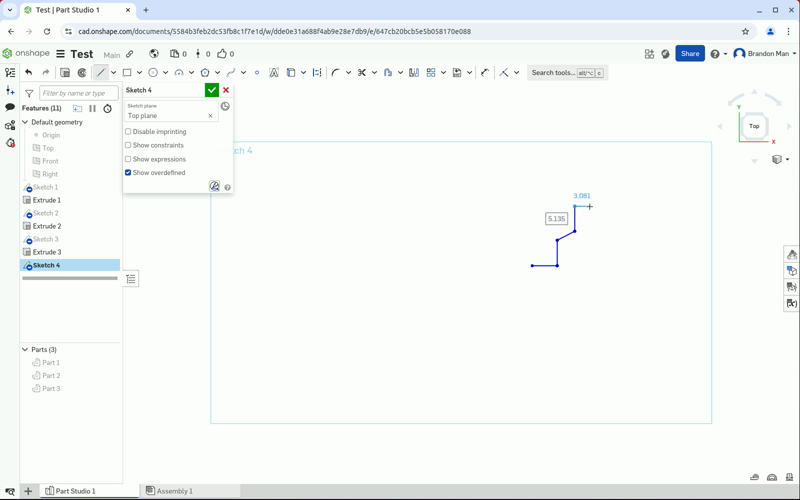
mouse_move(548, 206)
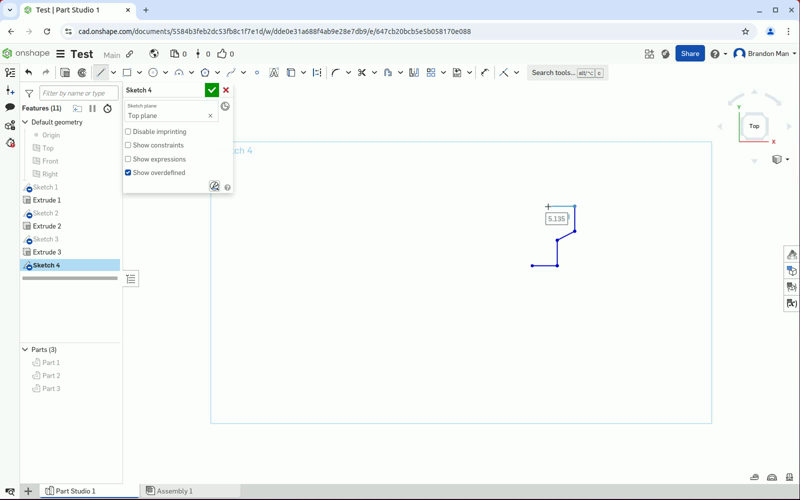
click(548, 206)
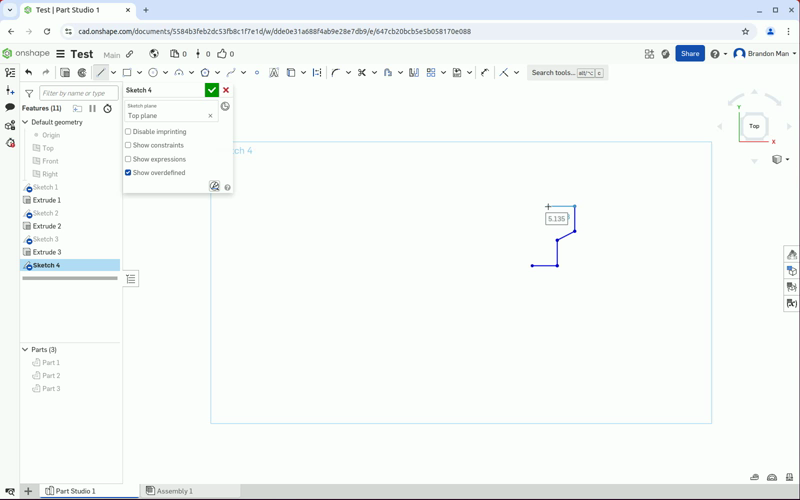
key_up(shift)
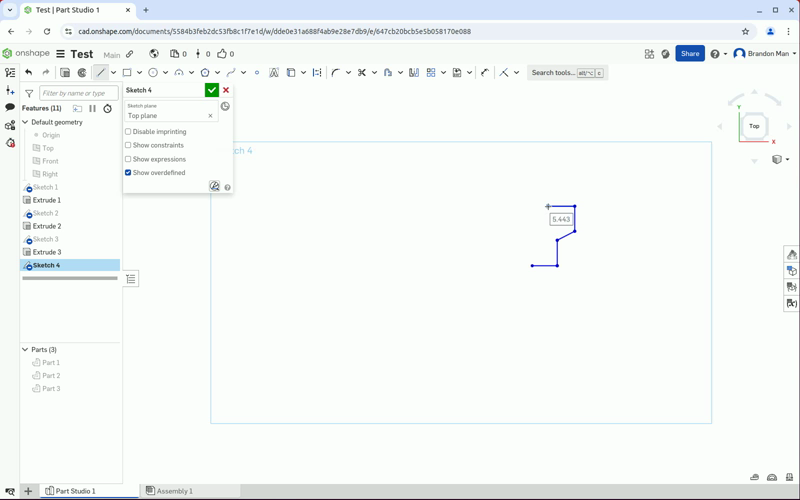
key_down(shift)
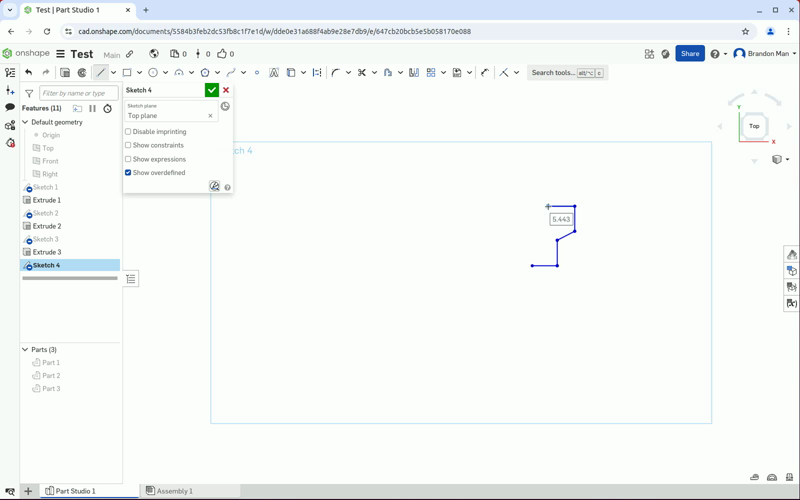
mouse_move(578, 206)
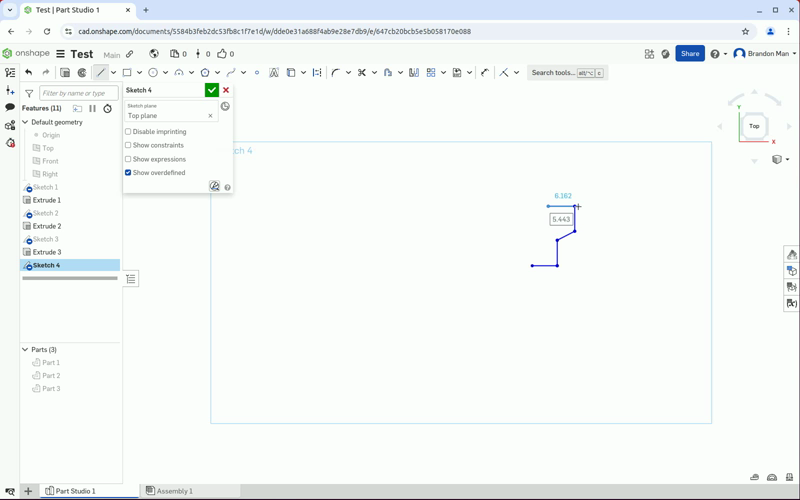
mouse_move(548, 231)
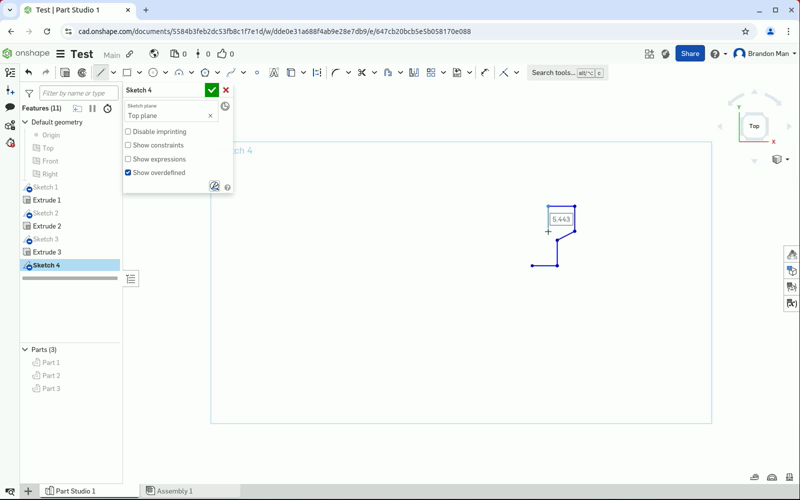
click(548, 231)
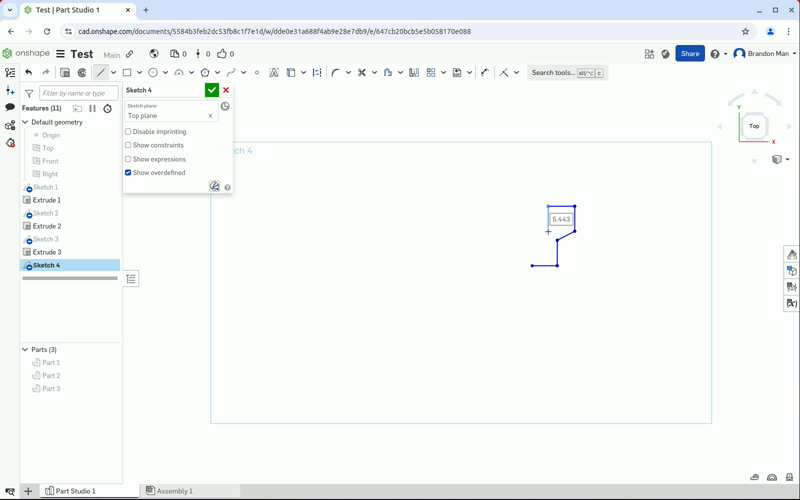
key_up(shift)
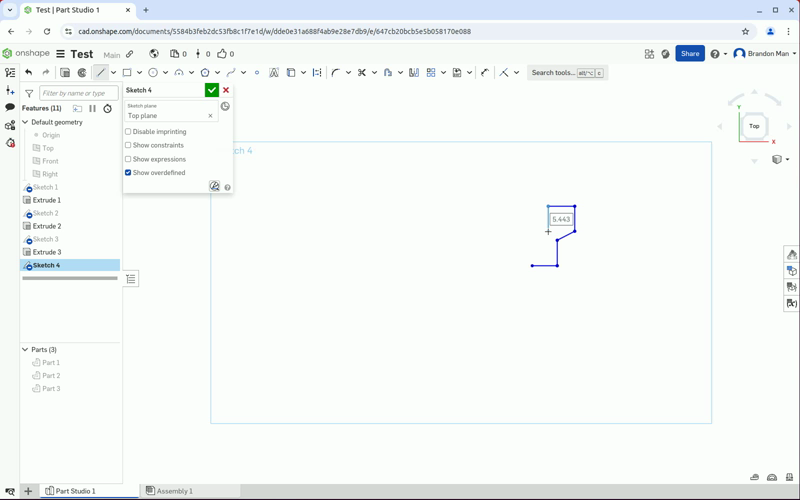
key_down(shift)
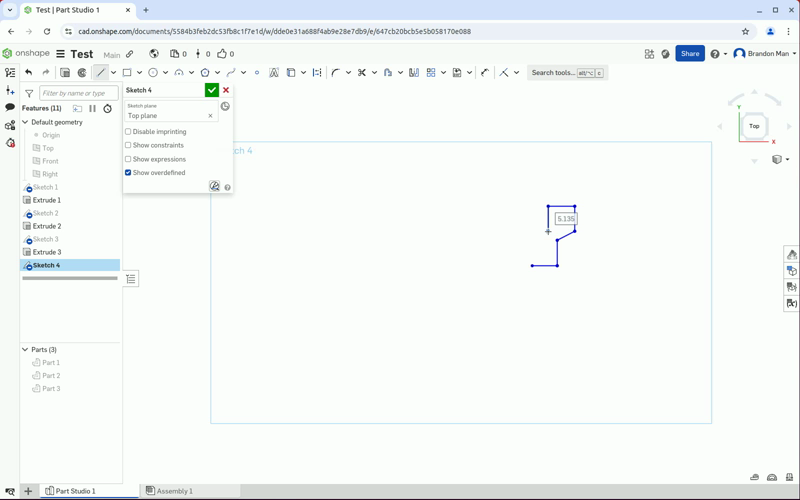
mouse_move(578, 231)
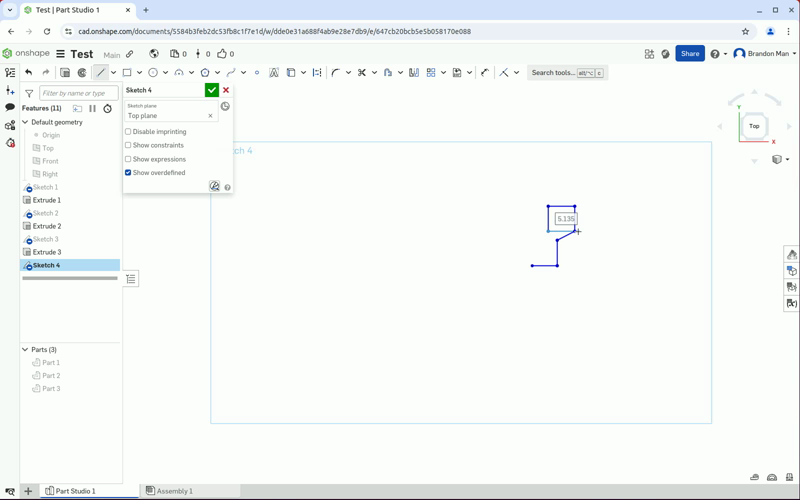
mouse_move(532, 240)
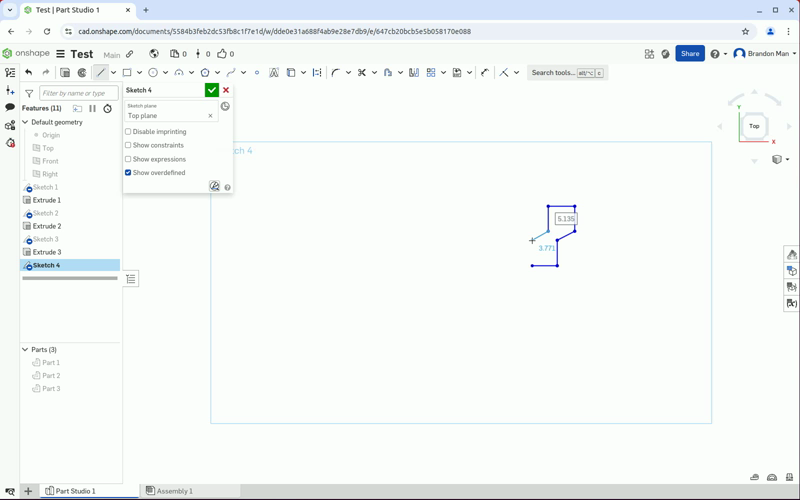
click(532, 240)
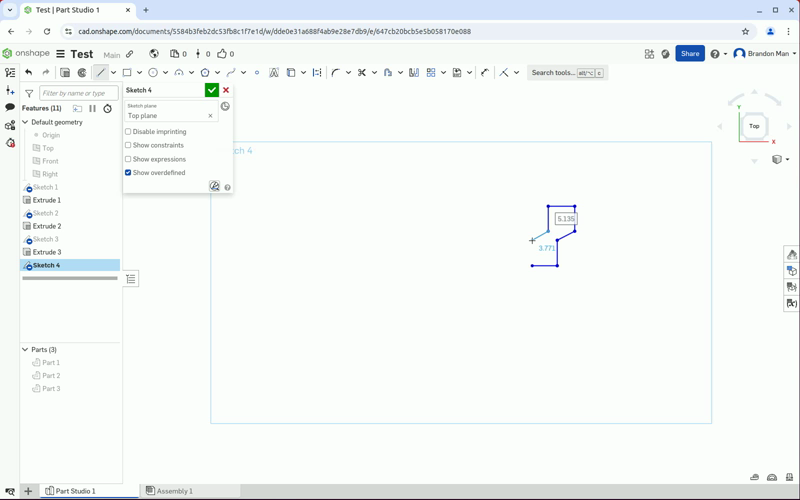
key_up(shift)
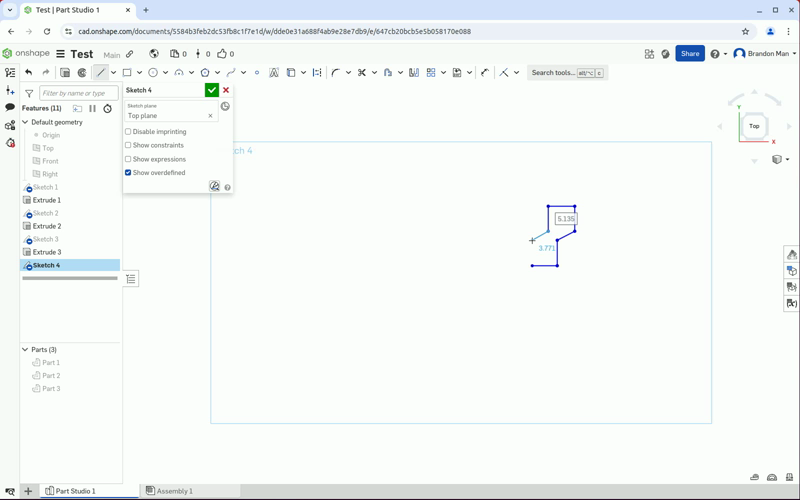
mouse_move(562, 240)
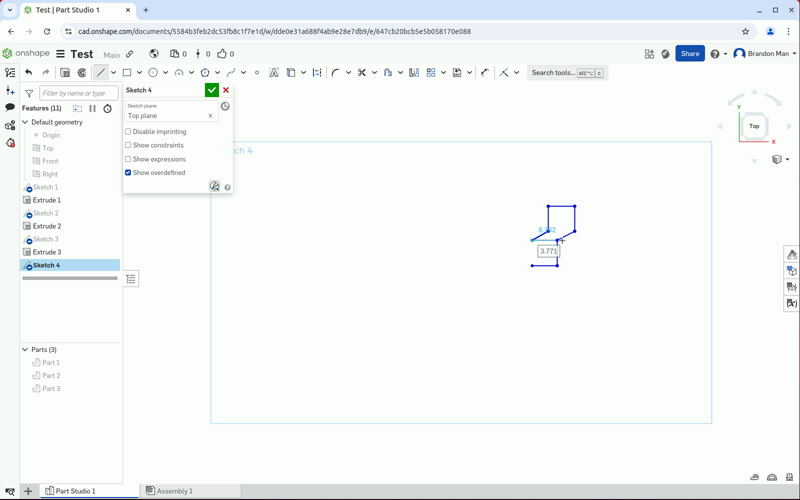
key_down(shift)
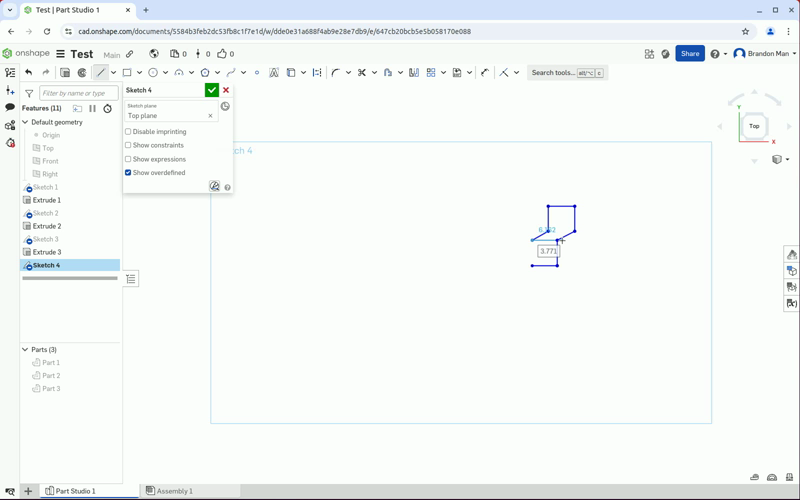
mouse_move(532, 265)
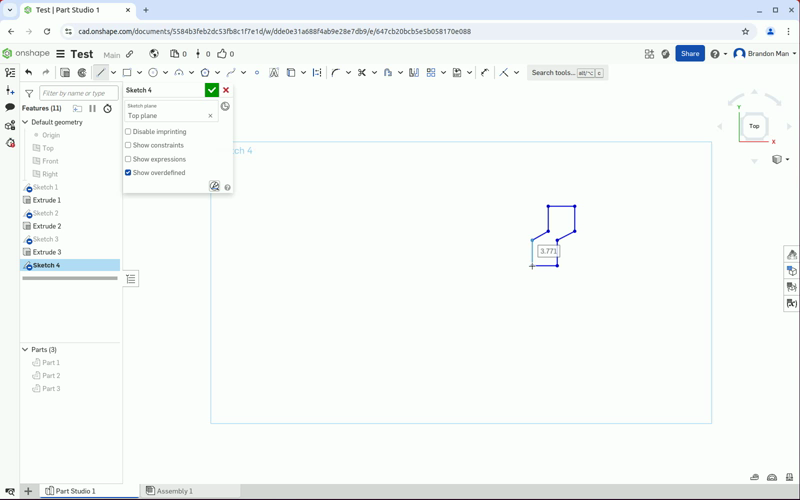
key_up(shift)
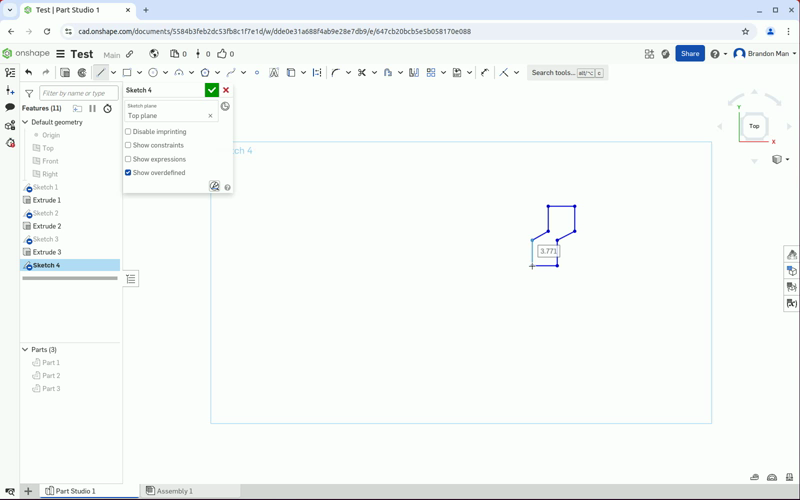
click(532, 265)
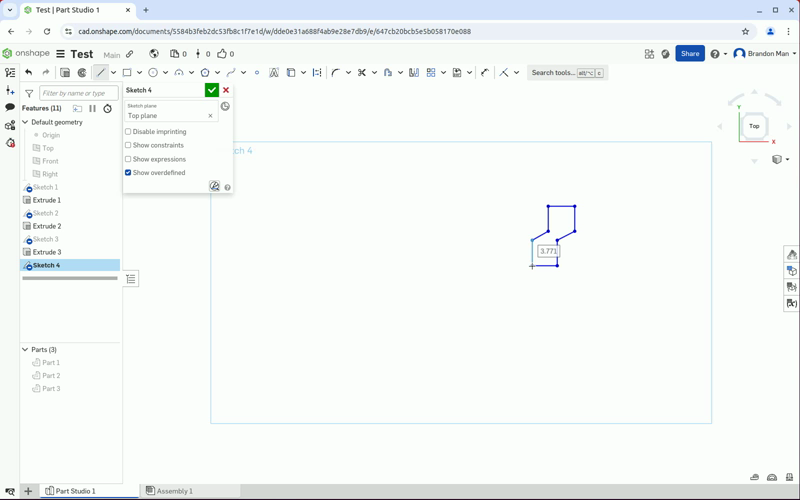
key(esc)
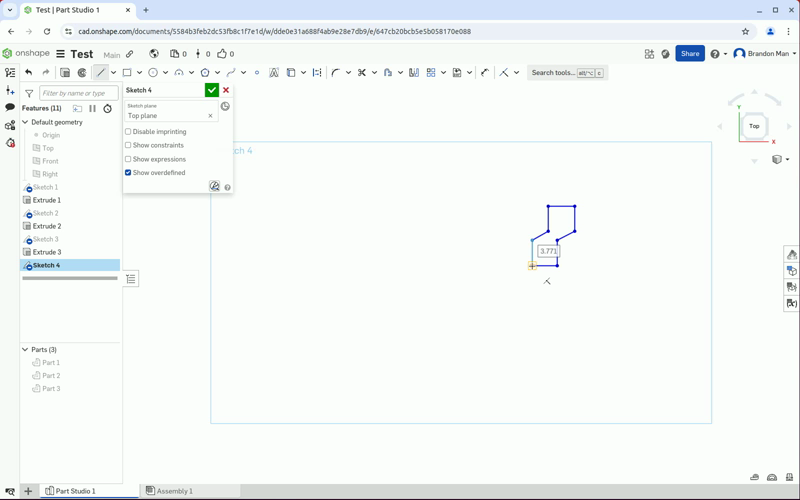
key(c)
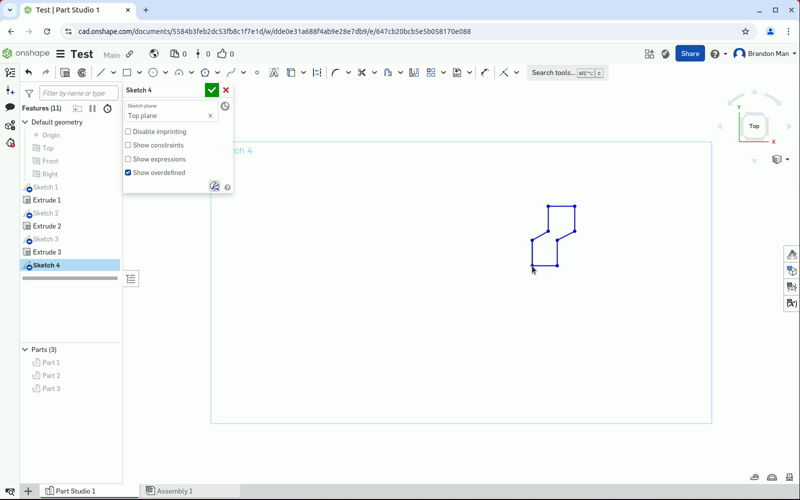
key_down(shift)
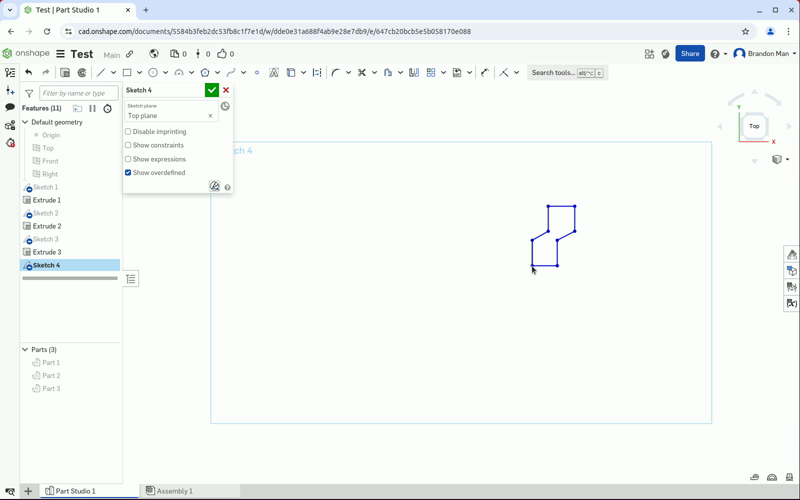
mouse_move(544, 252)
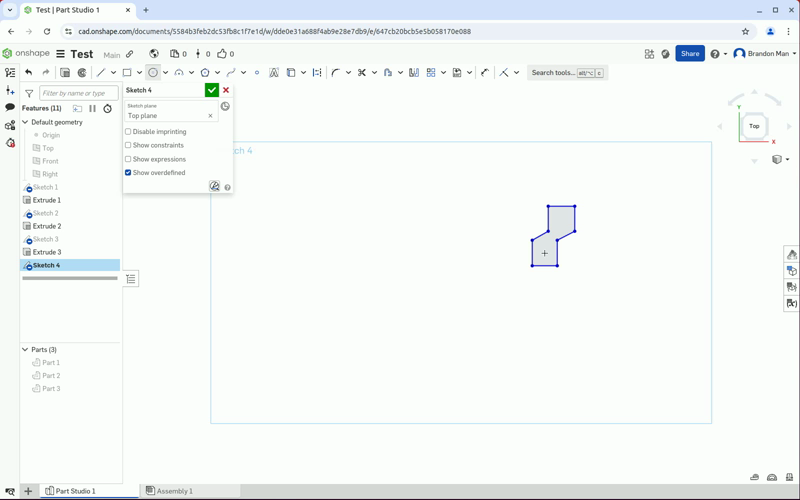
click(544, 252)
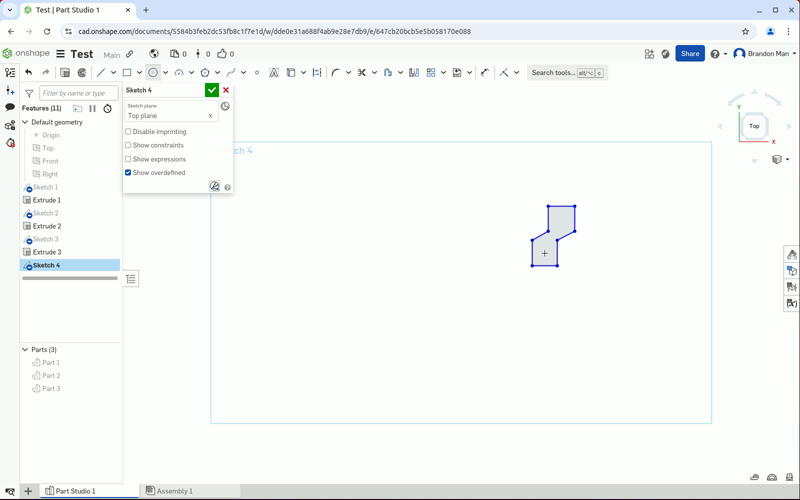
key_up(shift)
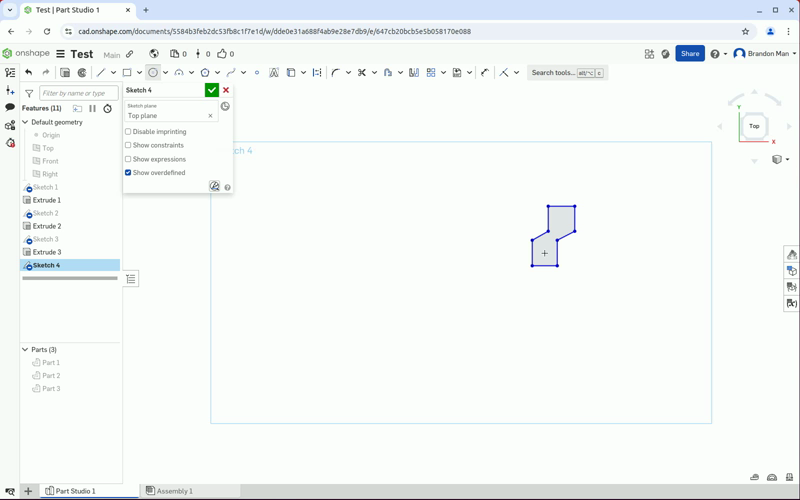
mouse_move(550, 252)
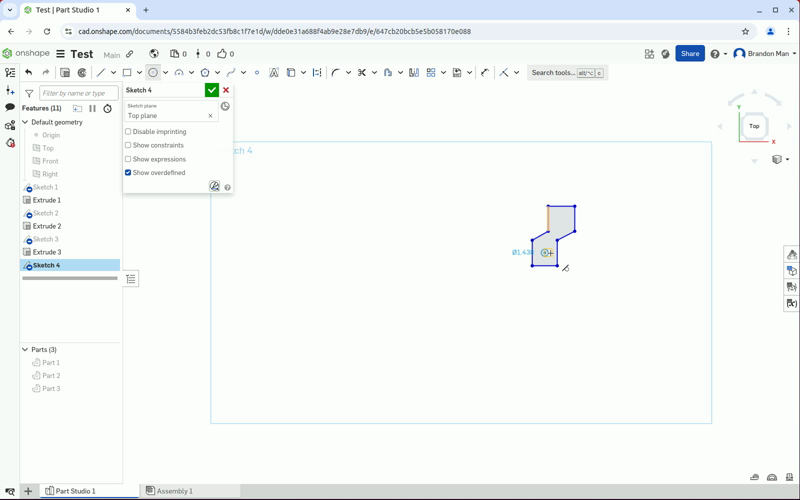
click(550, 252)
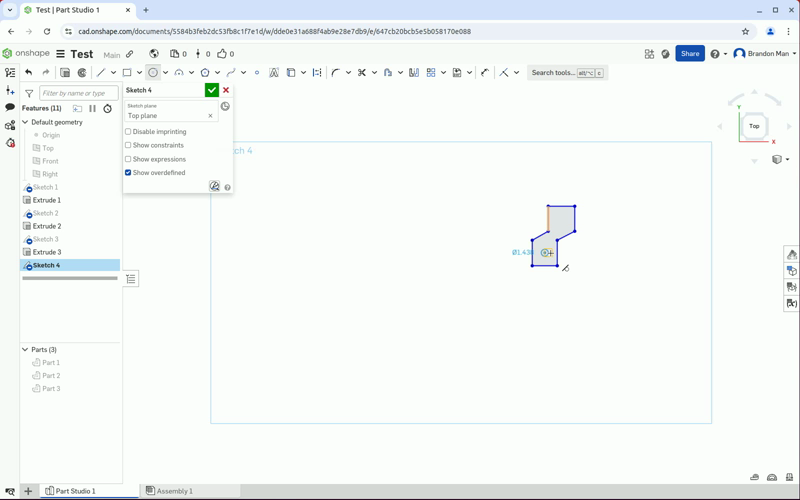
key(esc)
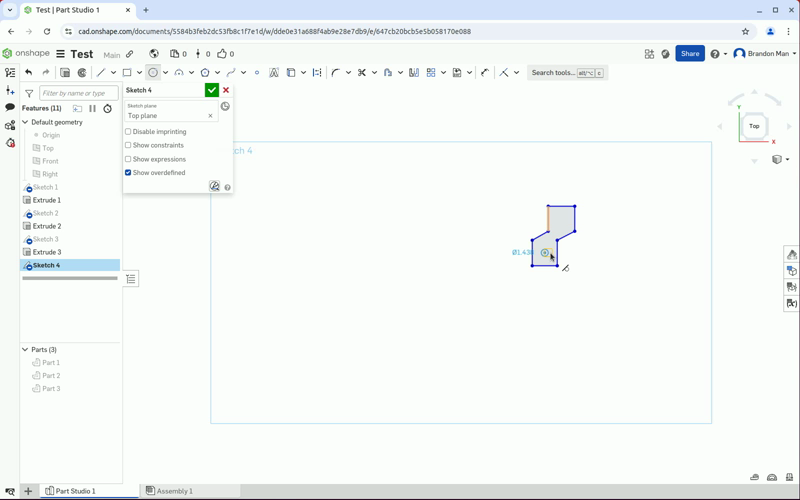
key(c)
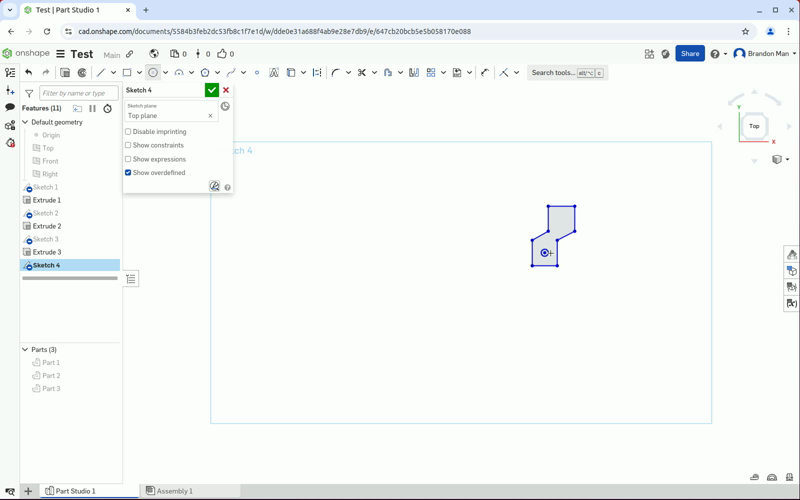
key_down(shift)
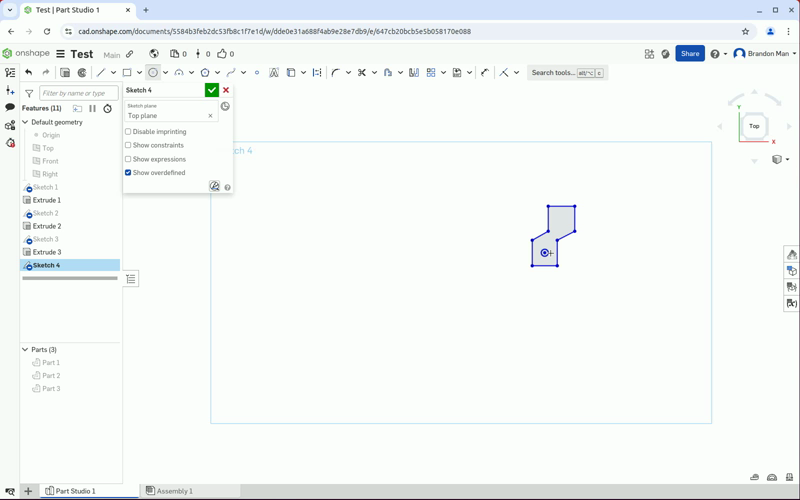
mouse_move(561, 218)
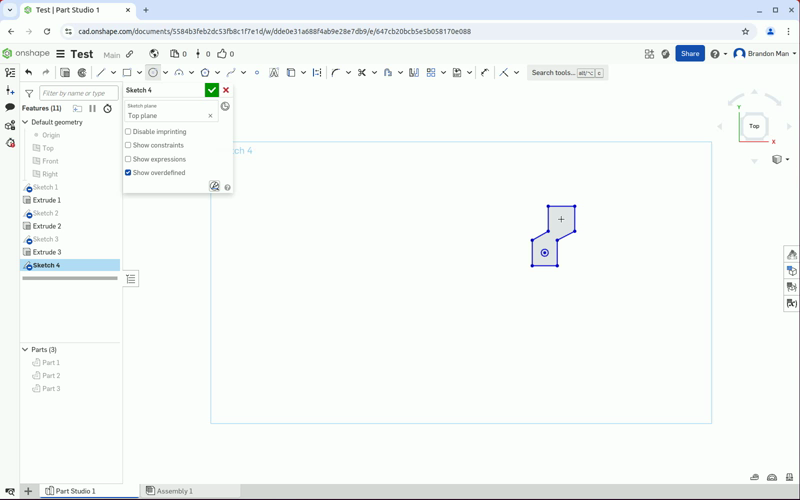
click(561, 218)
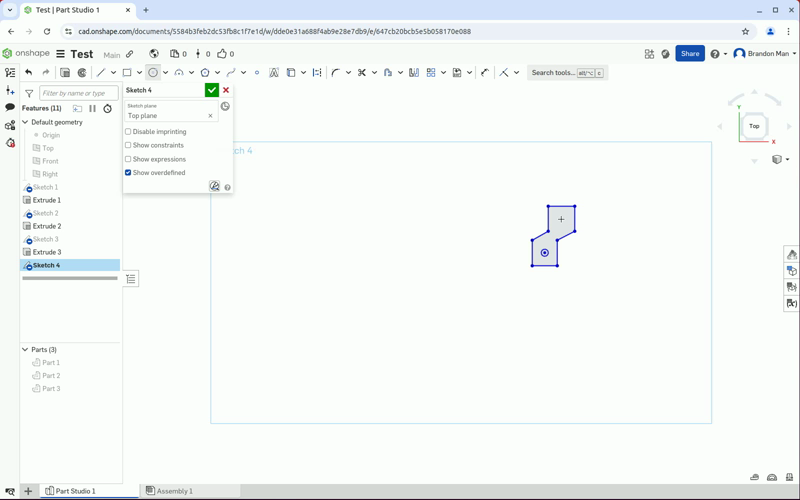
key_up(shift)
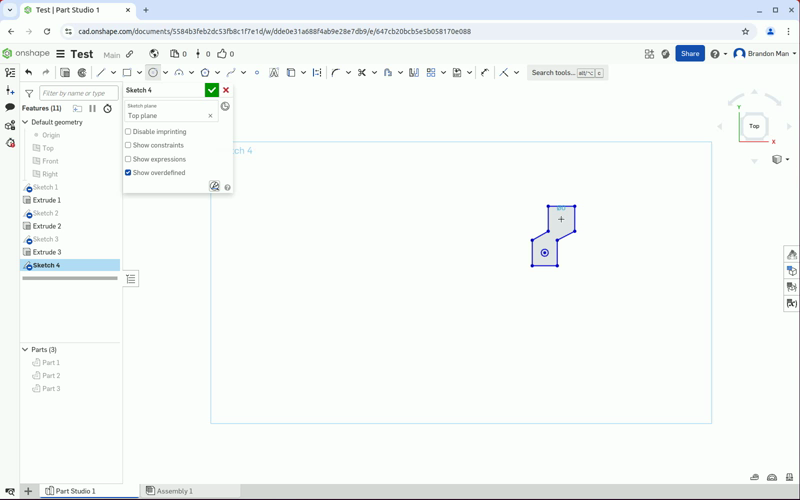
mouse_move(566, 218)
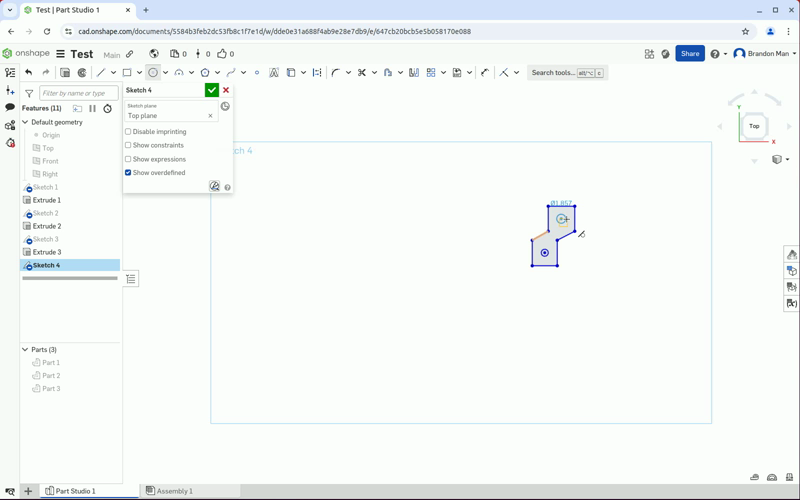
click(566, 218)
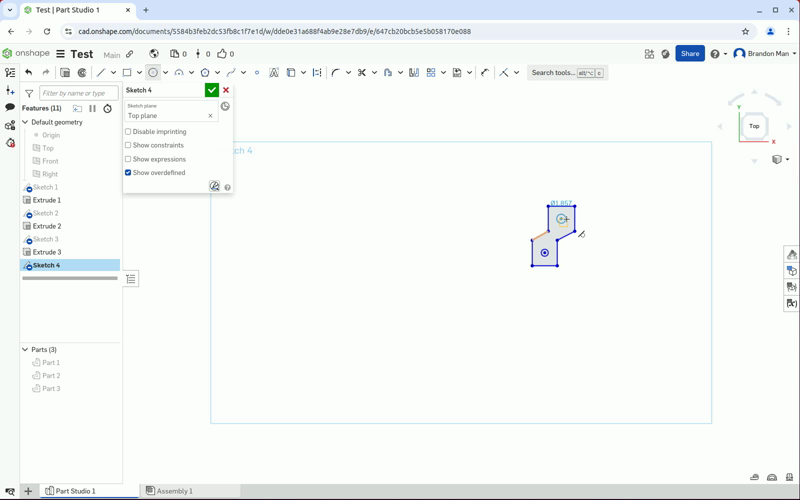
key(esc)
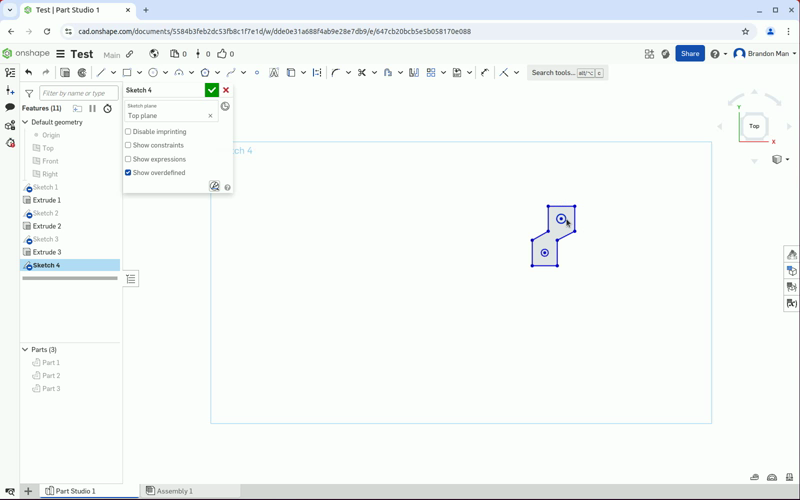
mouse_move(539, 257)
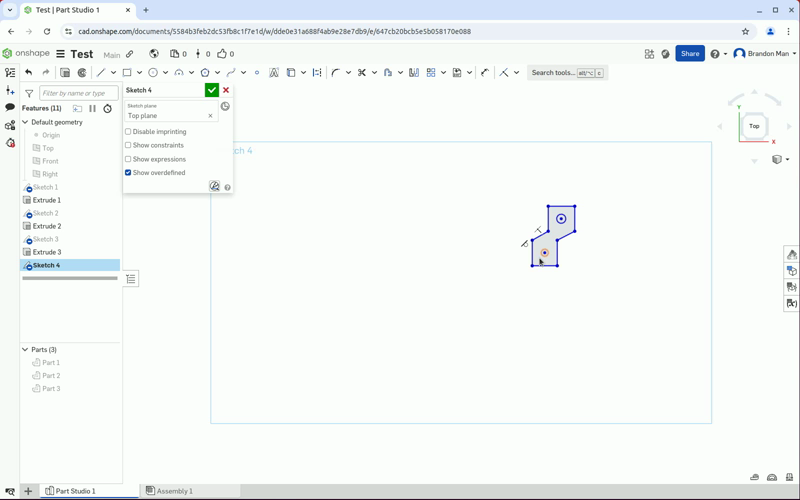
scroll(6)
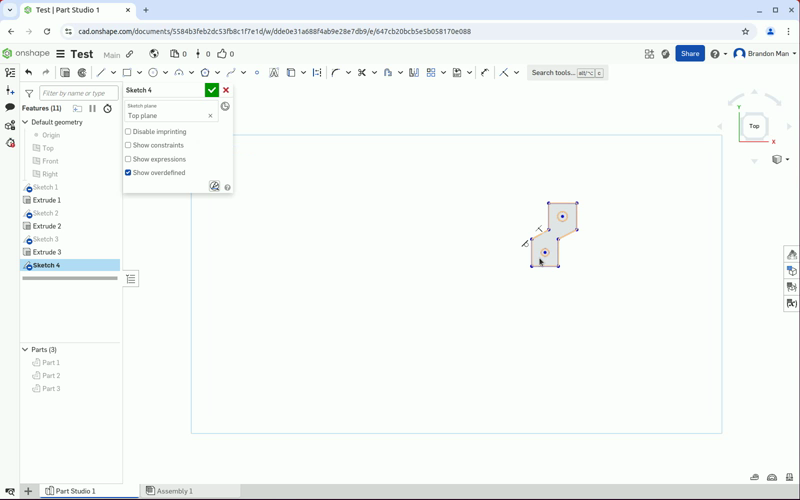
scroll(6)
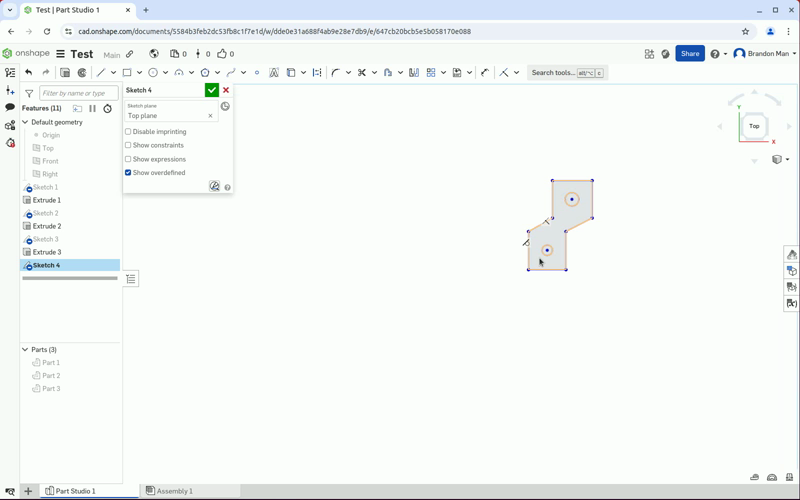
scroll(6)
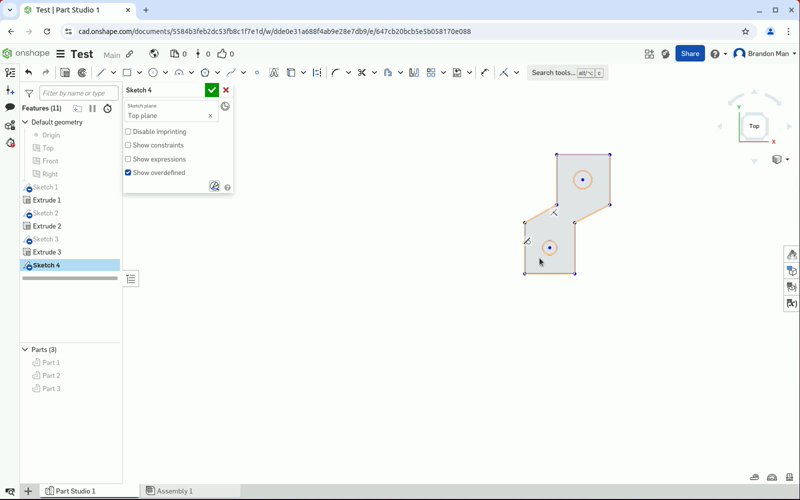
scroll(6)
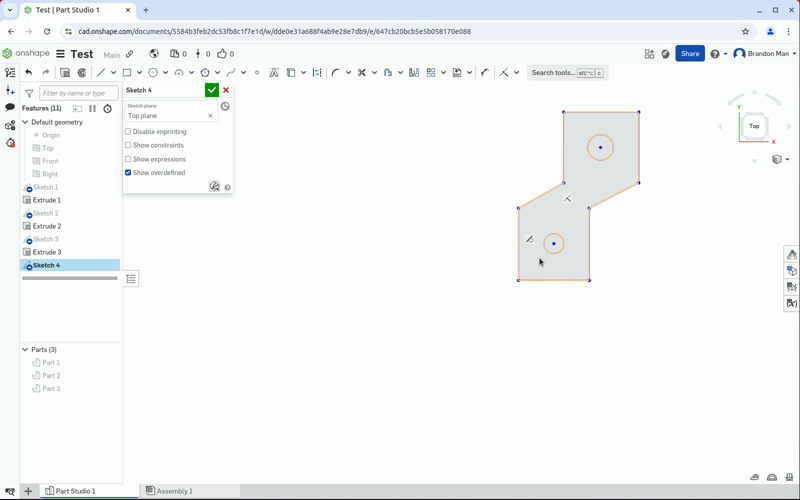
scroll(6)
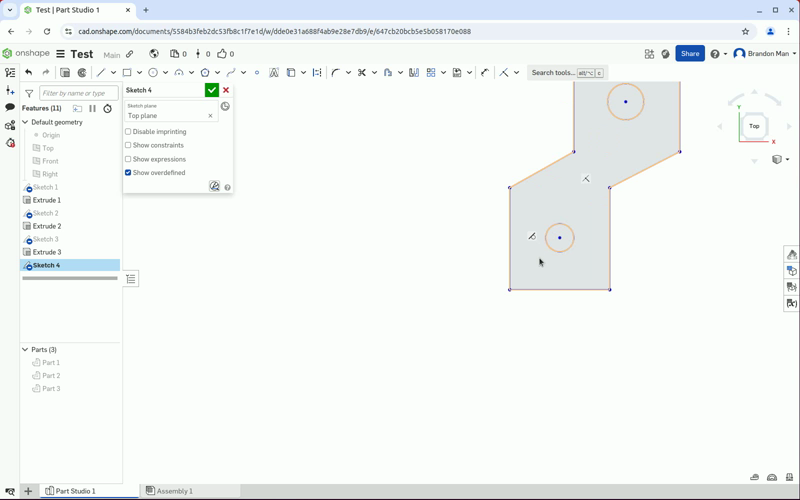
scroll(6)
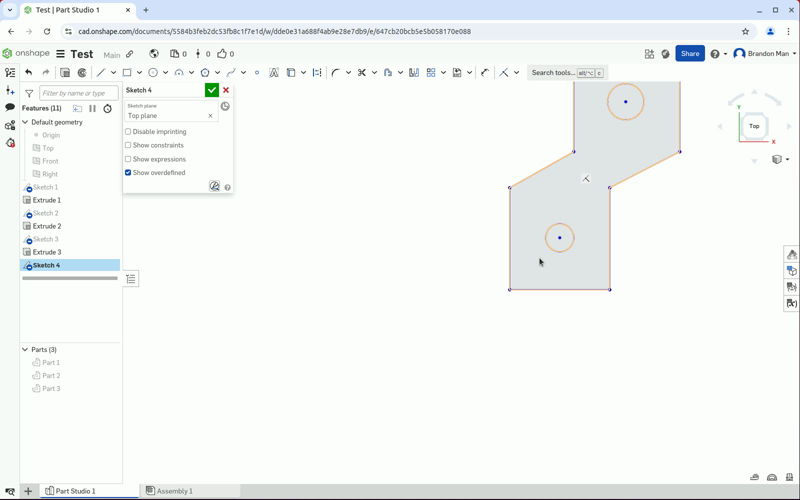
scroll(6)
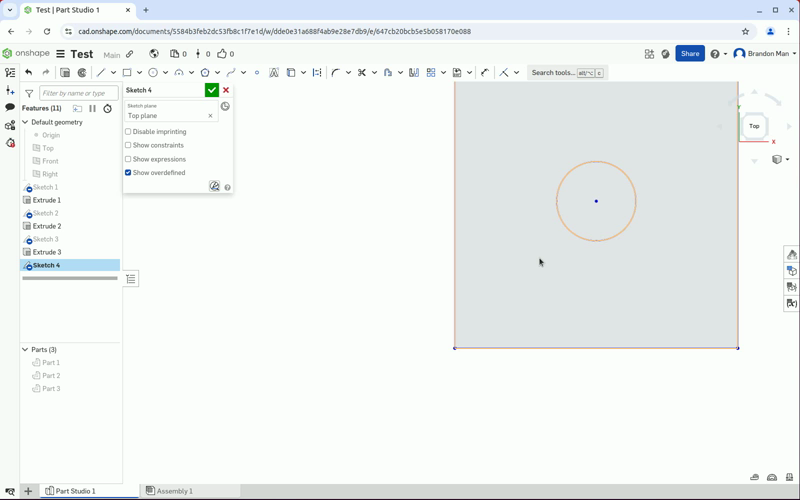
click(539, 257)
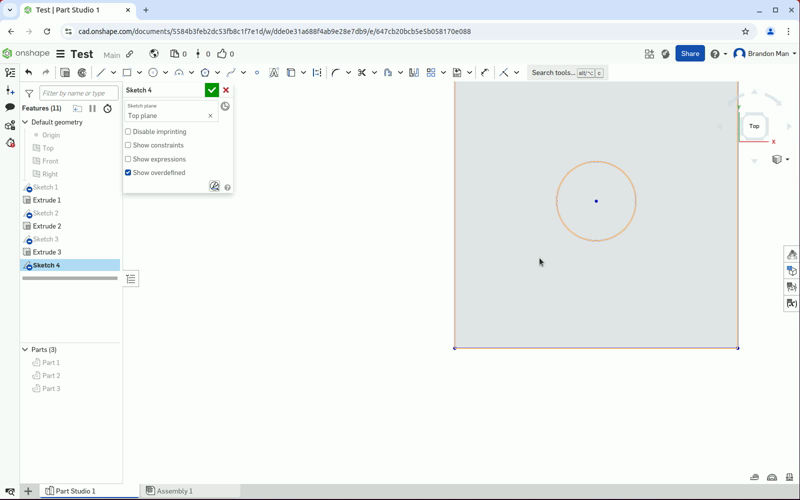
scroll(-6)
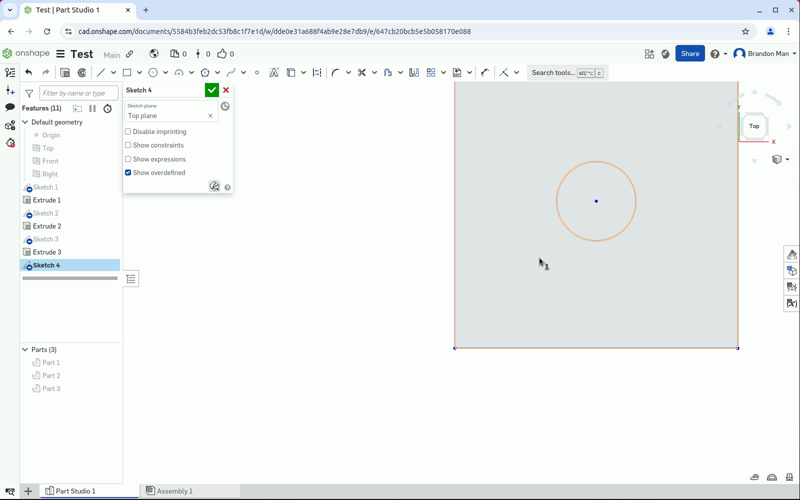
scroll(-6)
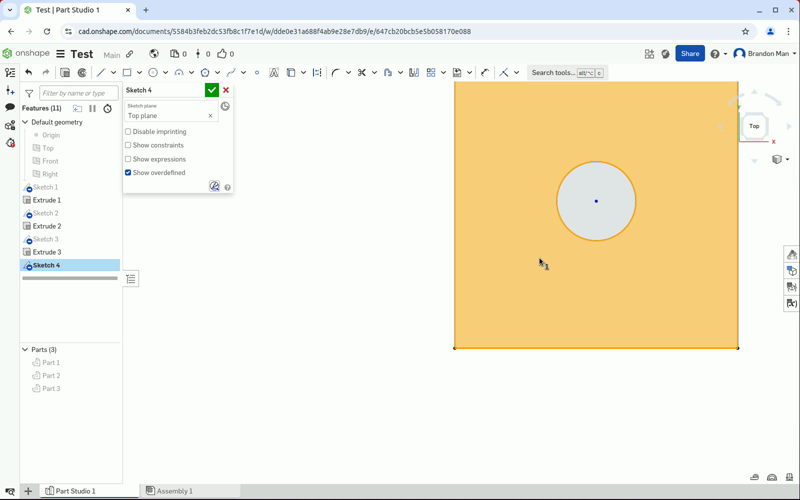
scroll(-6)
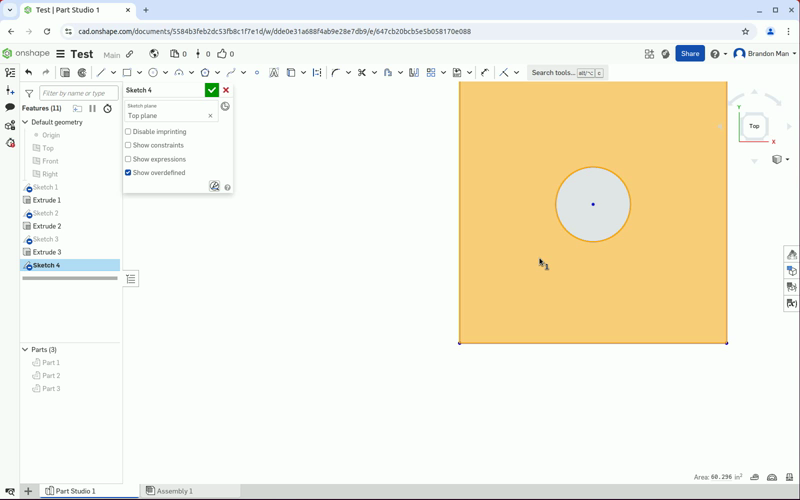
scroll(-6)
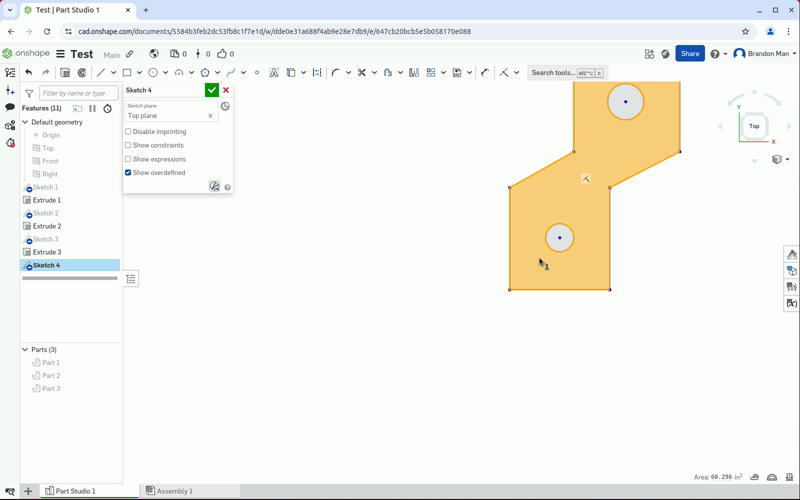
scroll(-6)
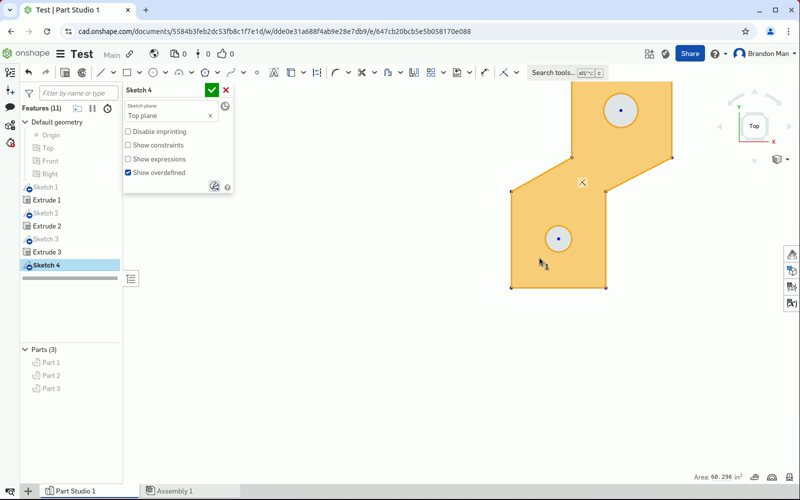
scroll(-6)
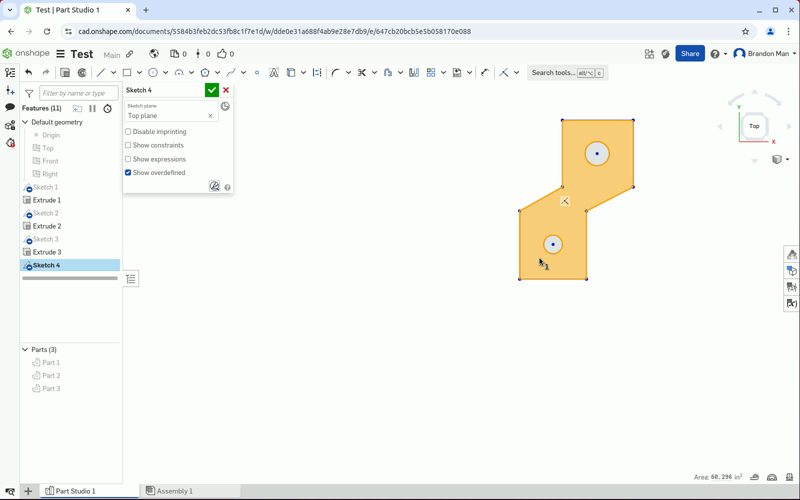
scroll(-6)
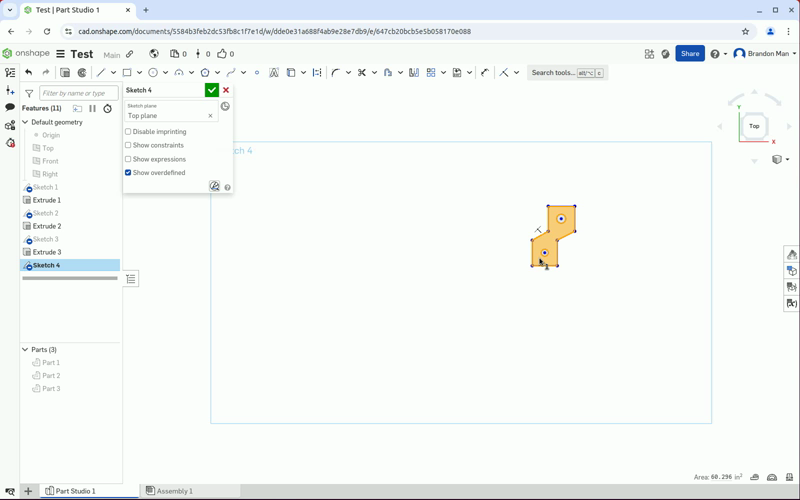
mouse_move(73, 352)
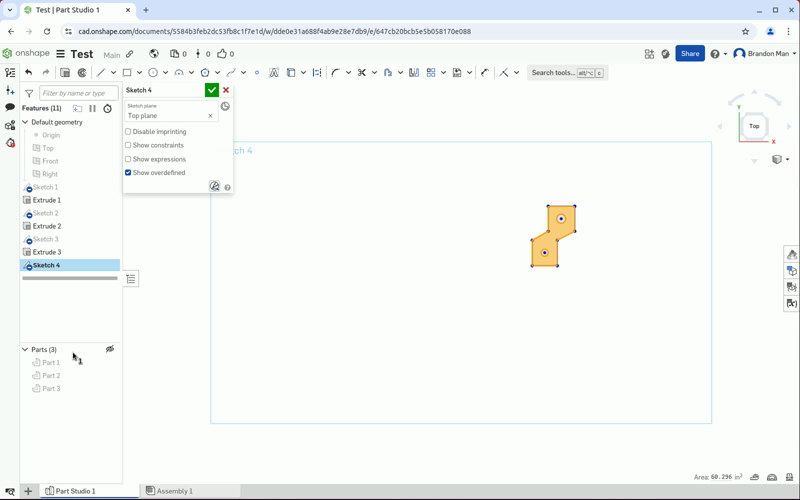
key(shift+y)
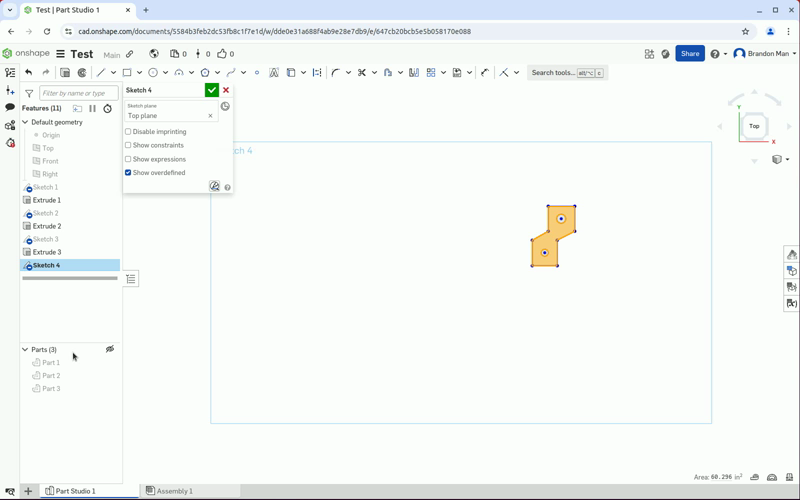
key(shift+e)
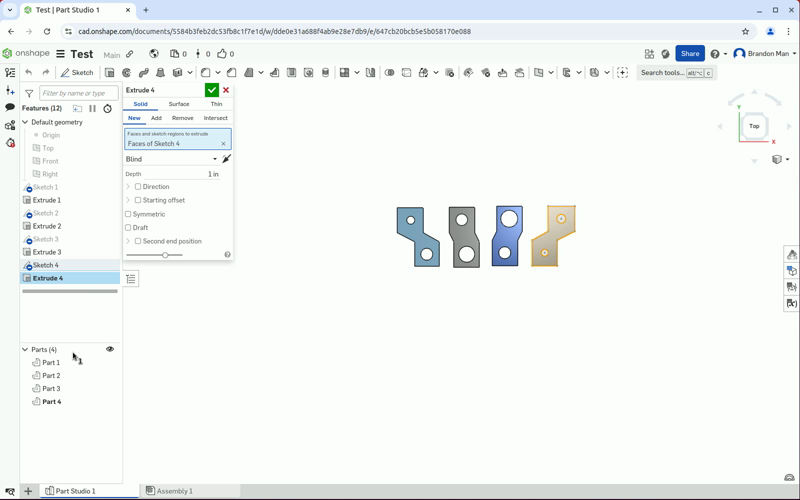
mouse_move(143, 106)
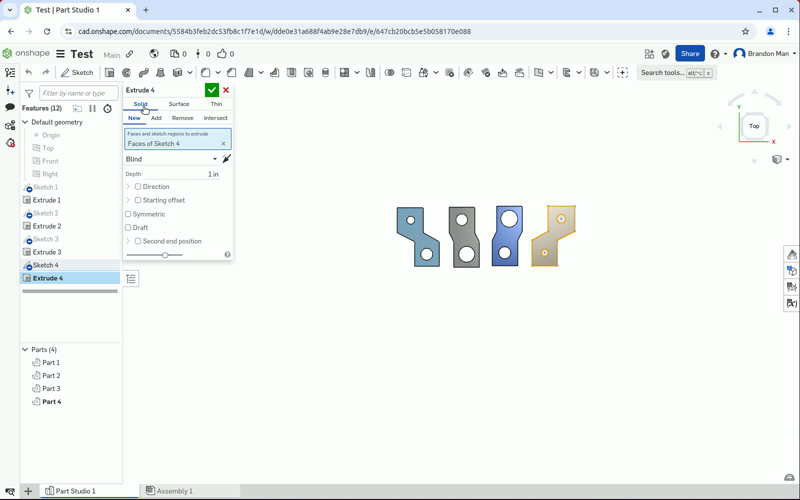
click(143, 106)
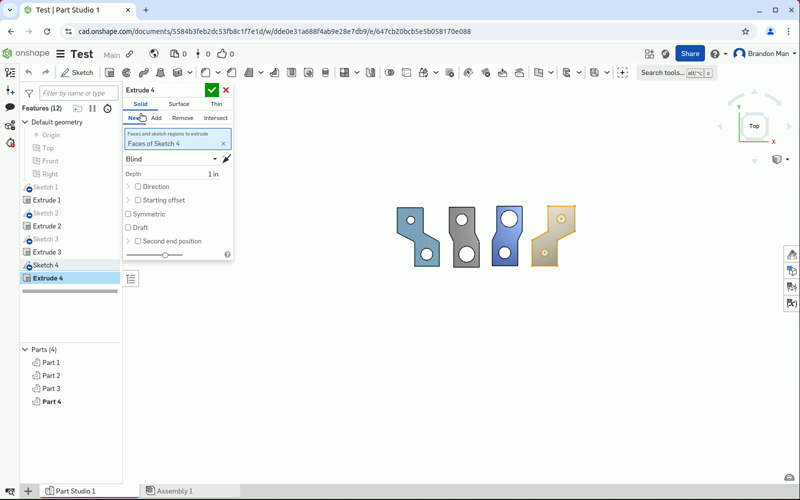
mouse_move(137, 120)
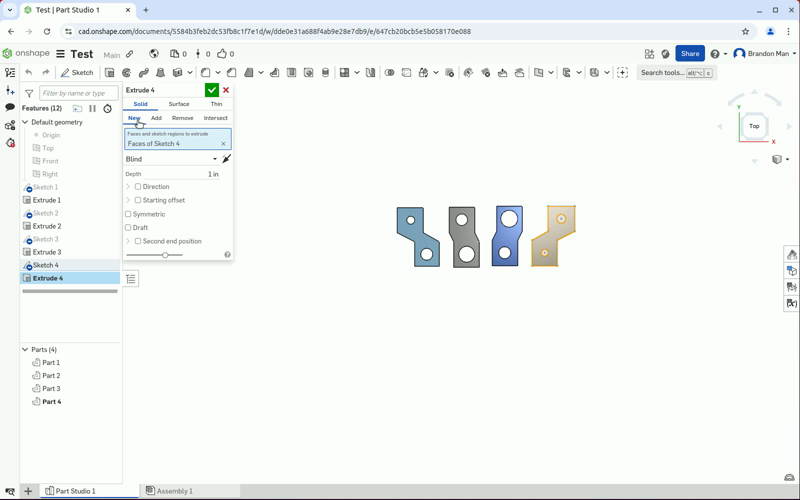
click(137, 120)
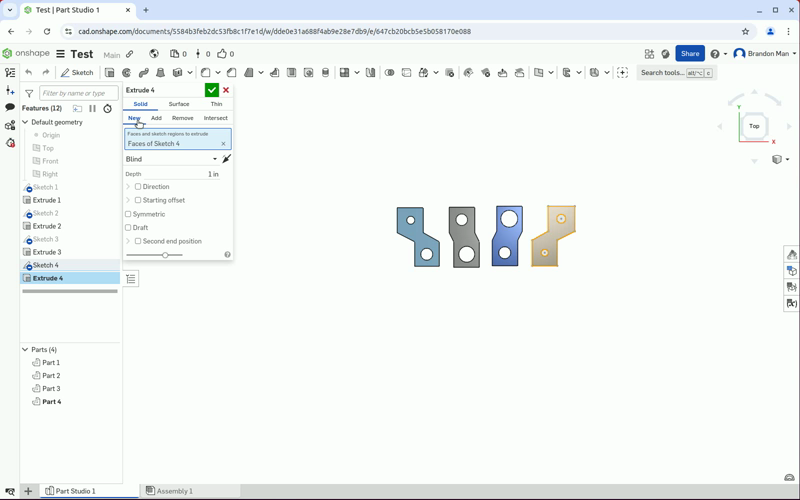
key(tab, 4)
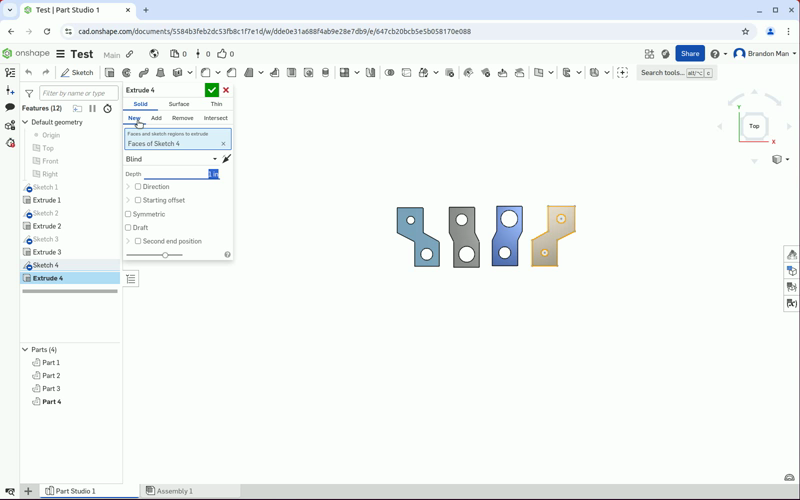
text(0.963)
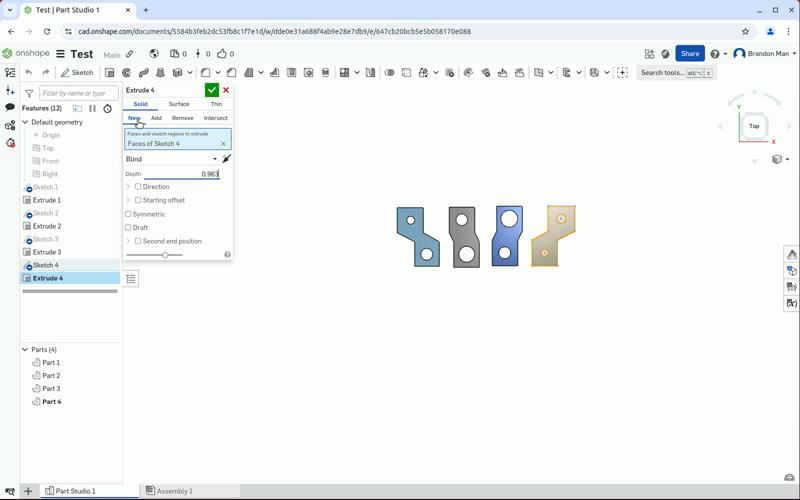
key(enter)
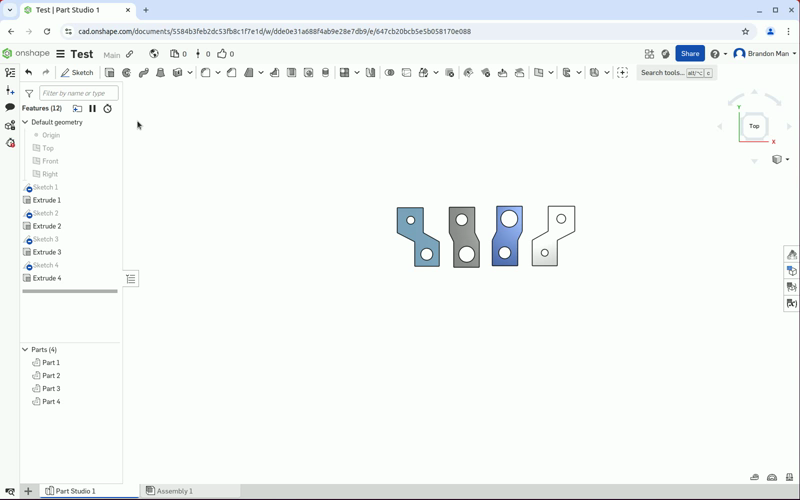
key(shift+h)
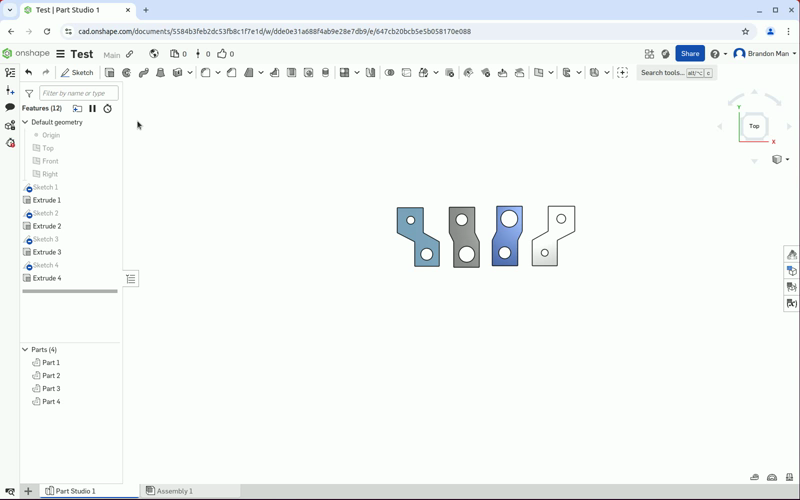
key(shift+h)
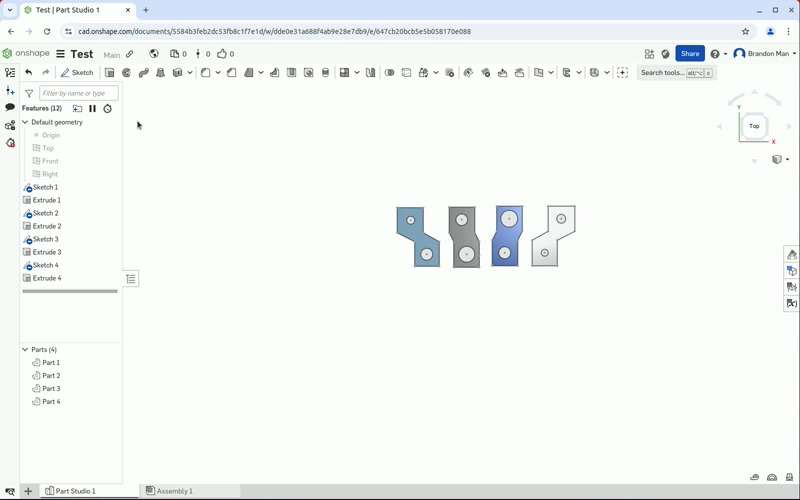
key(shift+7)
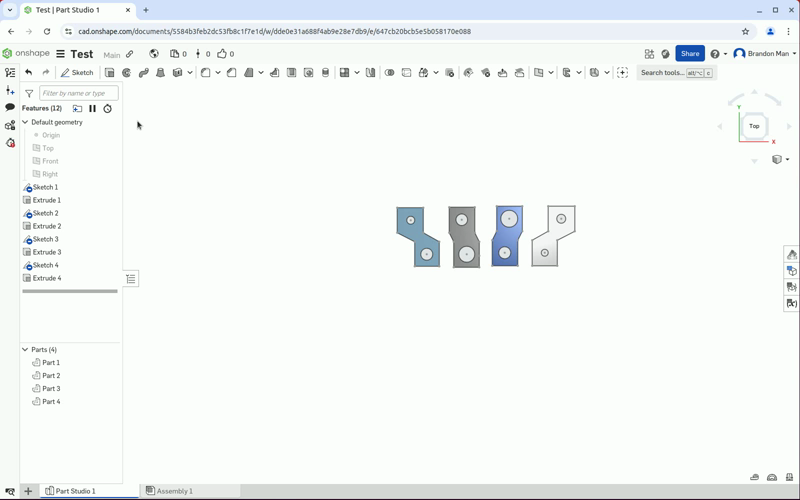
key(up, 3)
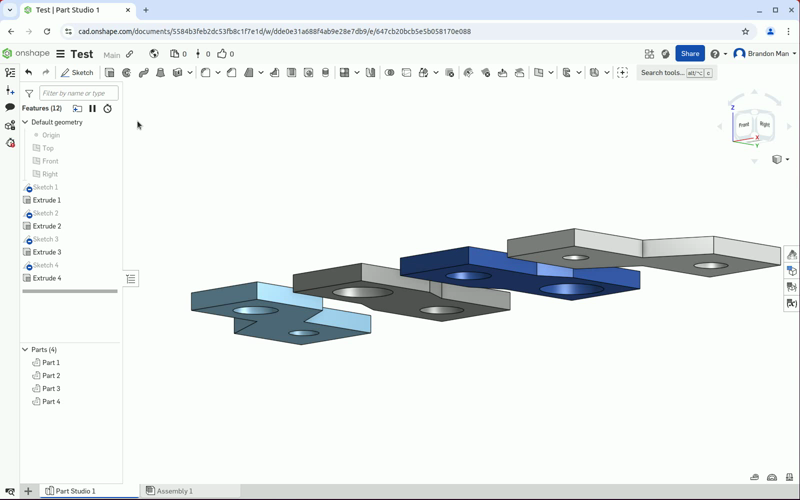
key(left, 3)
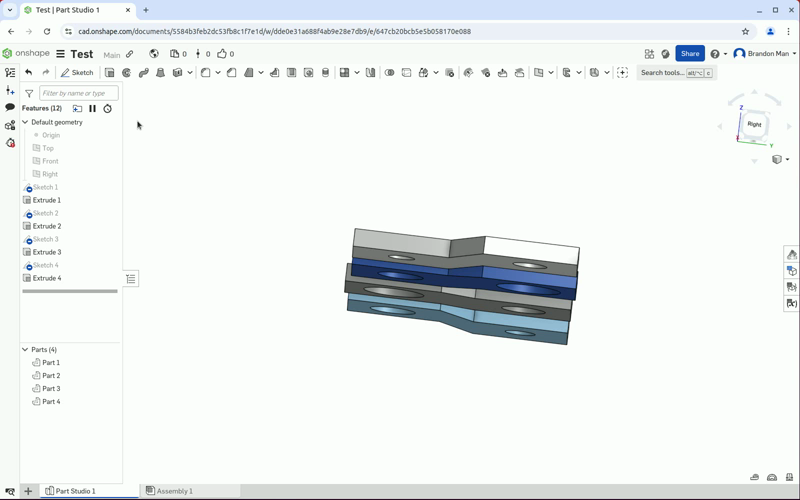
key(right, 3)
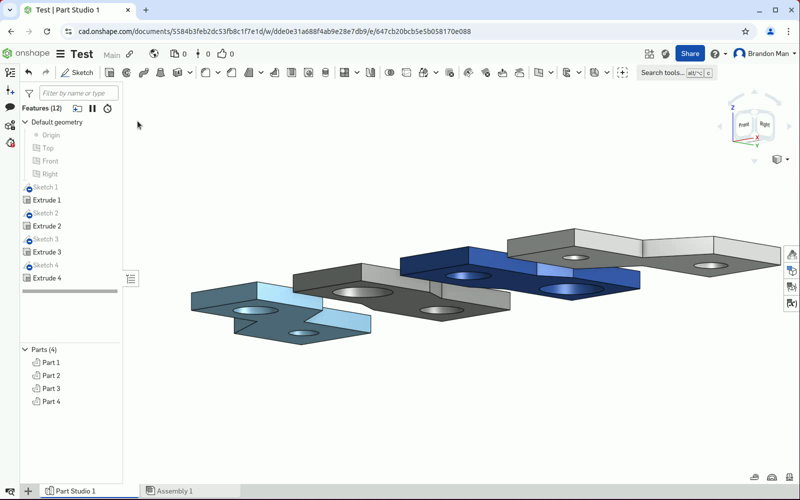
key(down, 3)
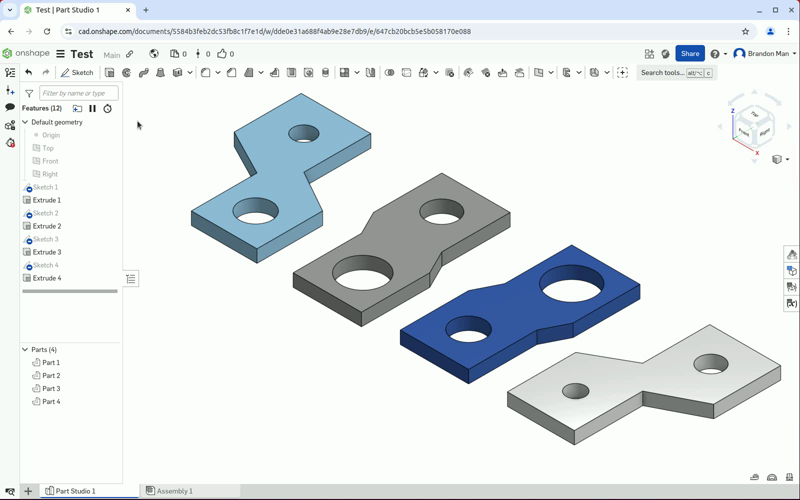
mouse_move(73, 189)
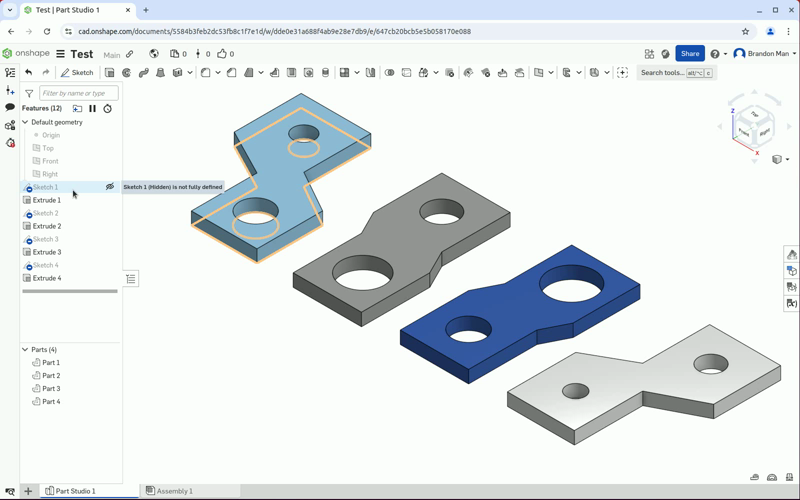
click(73, 189)